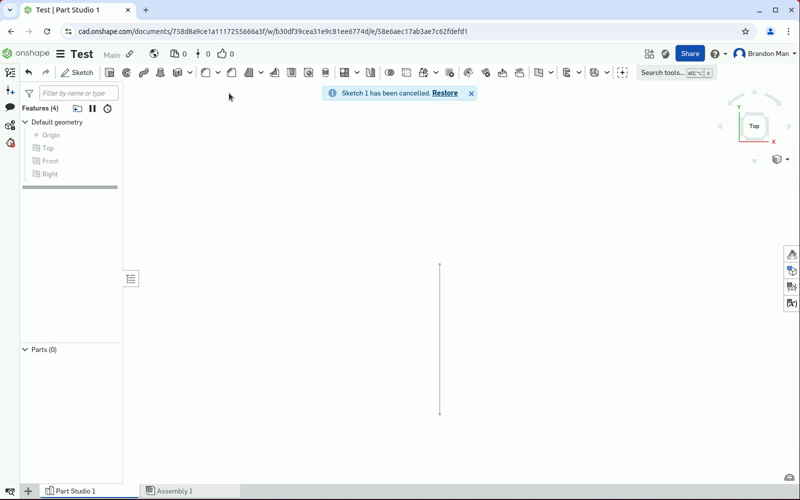
key(shift+h)
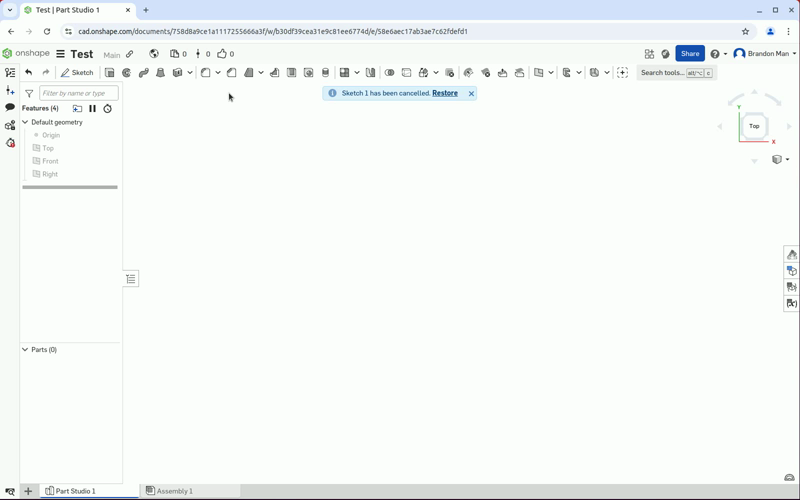
key(shift+s)
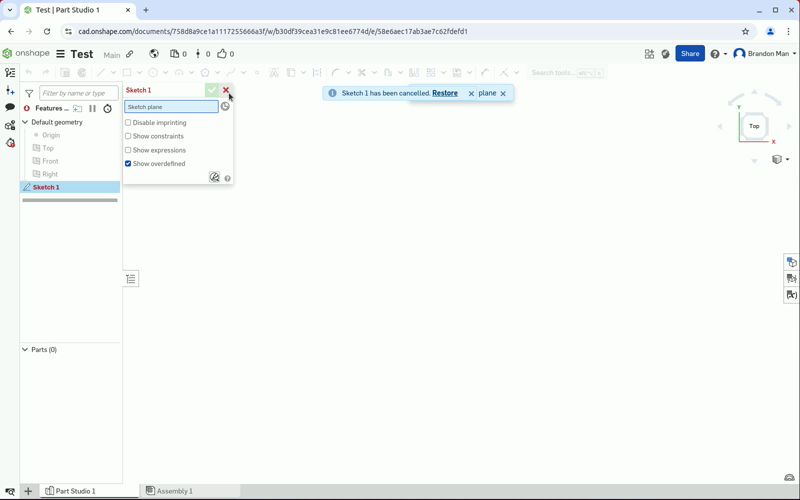
mouse_move(73, 150)
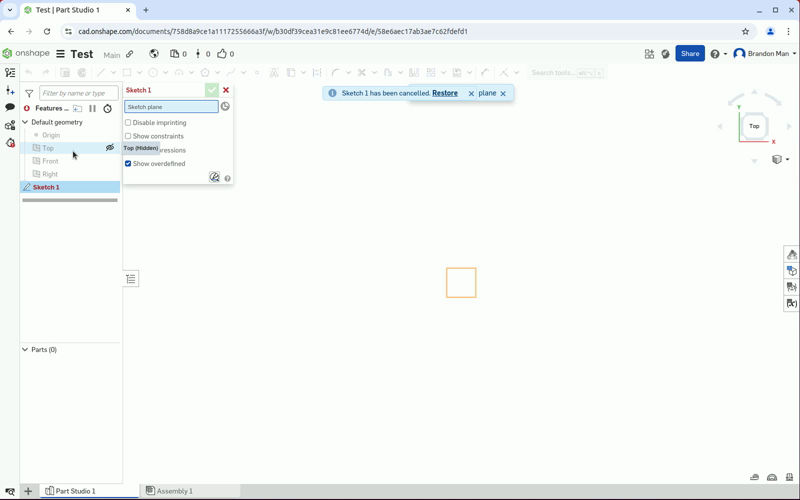
click(73, 150)
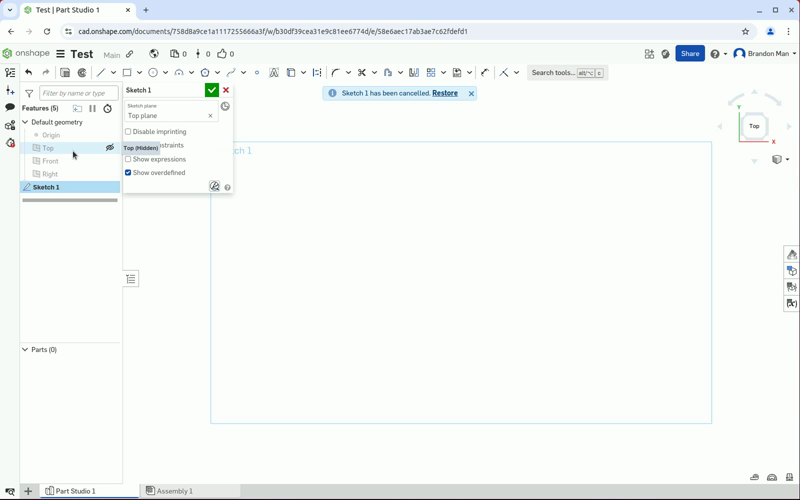
mouse_move(73, 352)
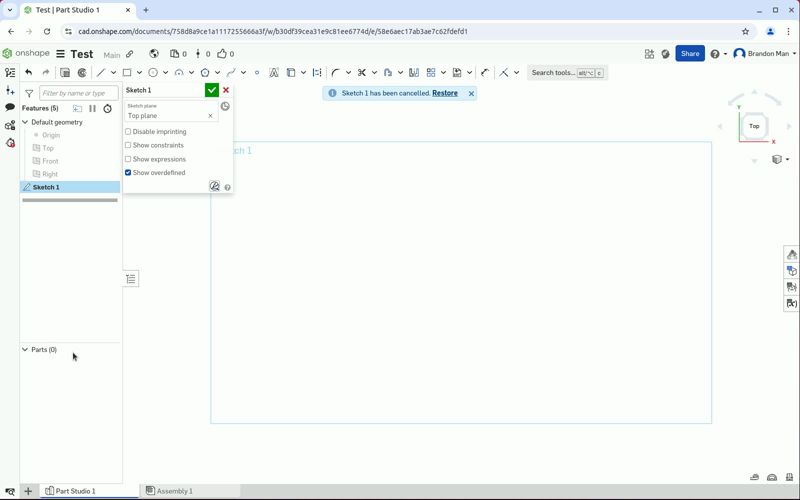
key(y)
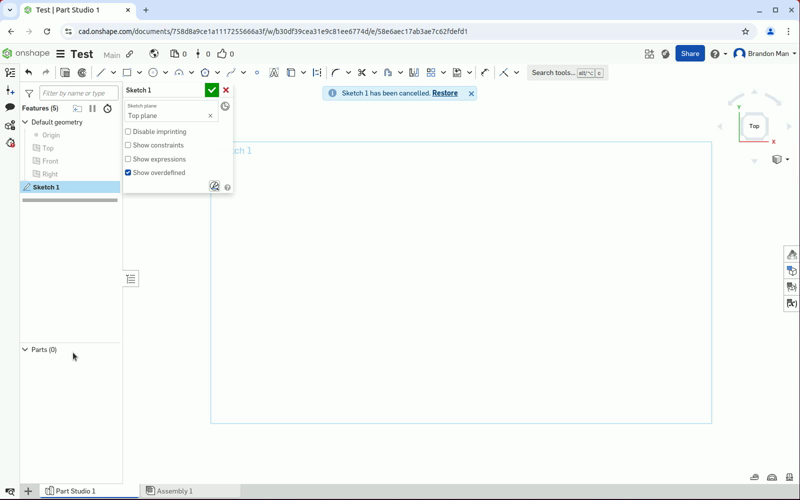
key(l)
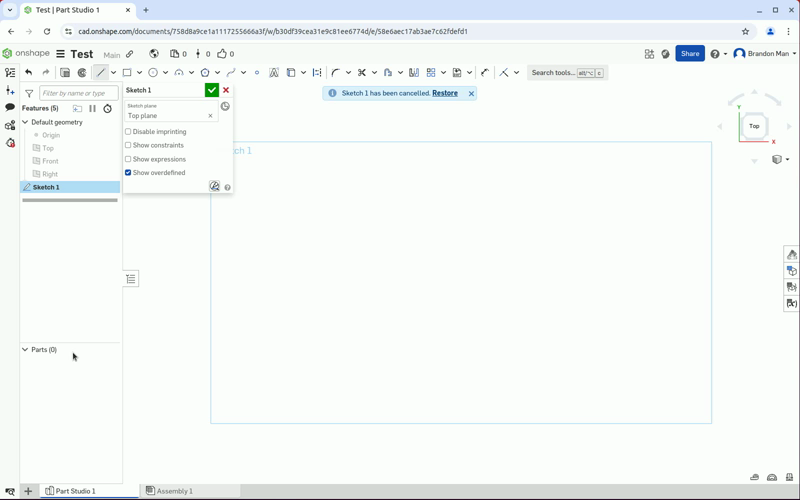
key_down(shift)
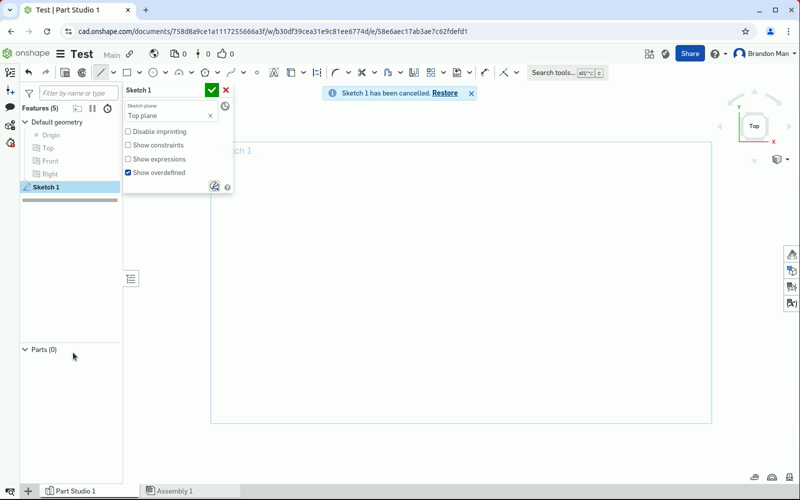
mouse_move(348, 311)
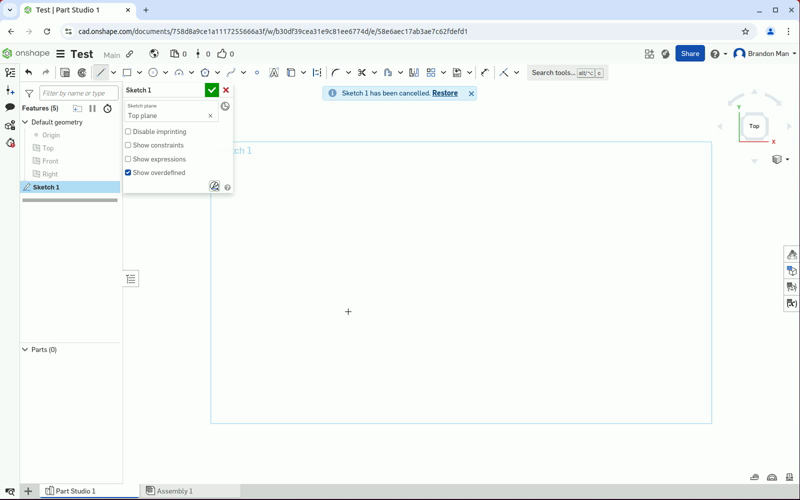
click(348, 311)
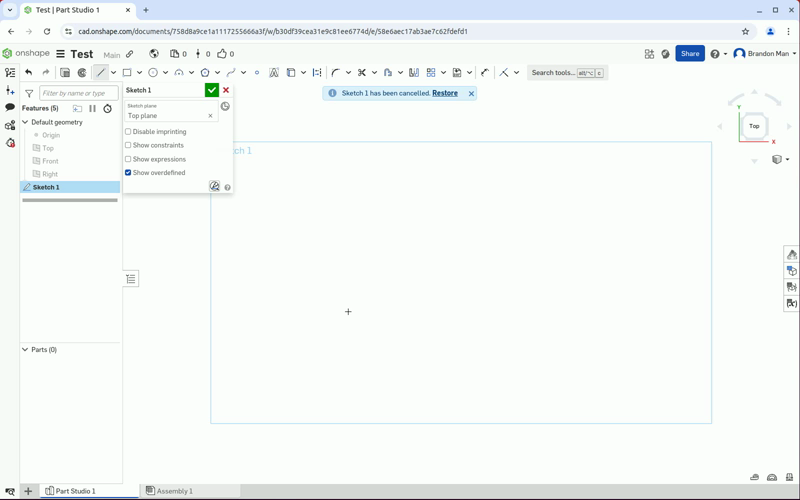
key_up(shift)
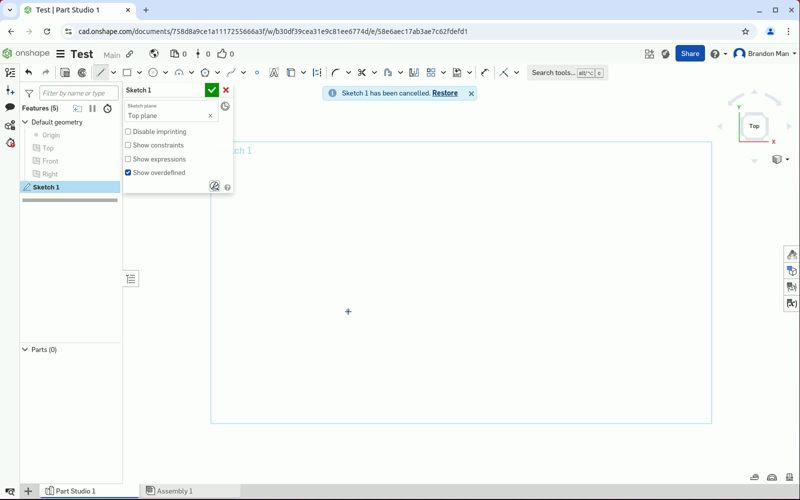
key_down(shift)
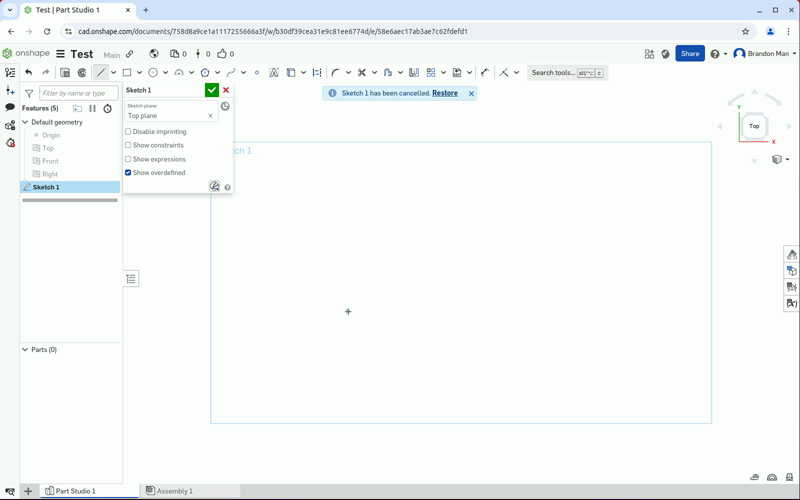
mouse_move(553, 311)
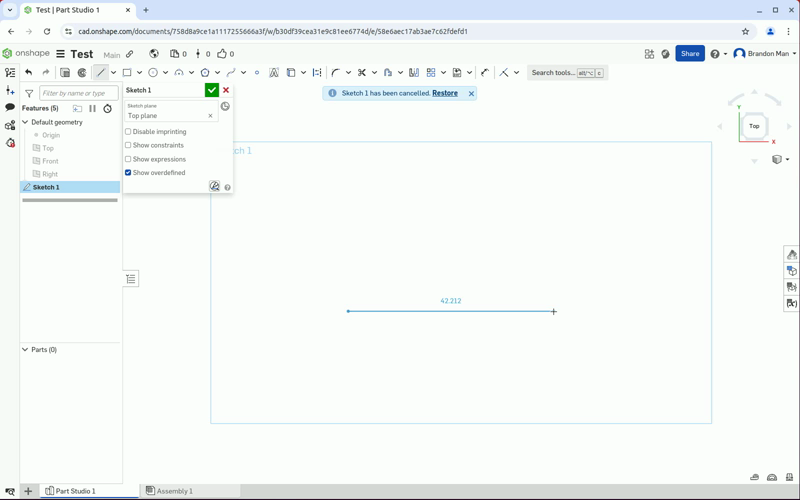
click(553, 311)
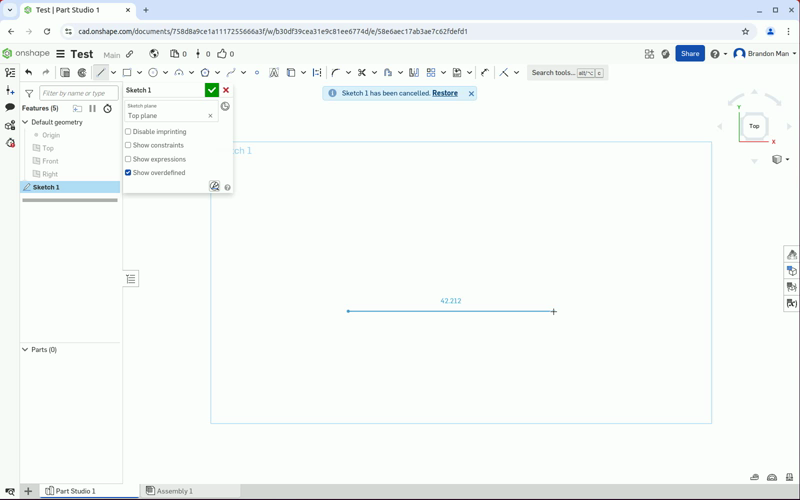
key_up(shift)
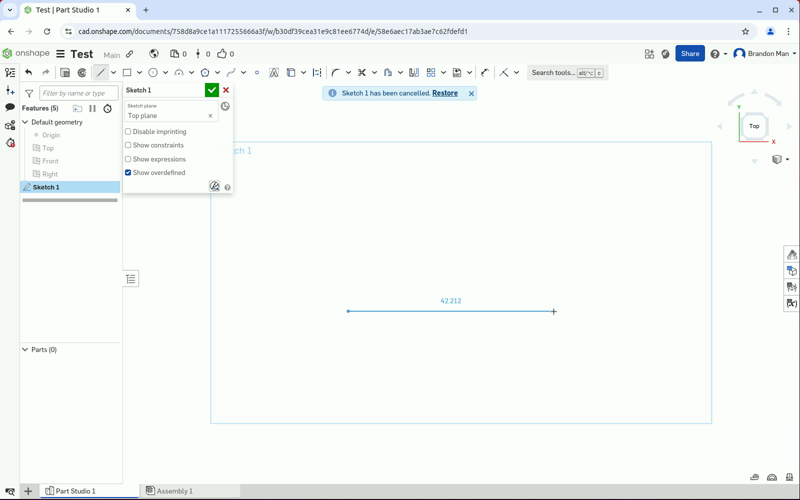
key_down(shift)
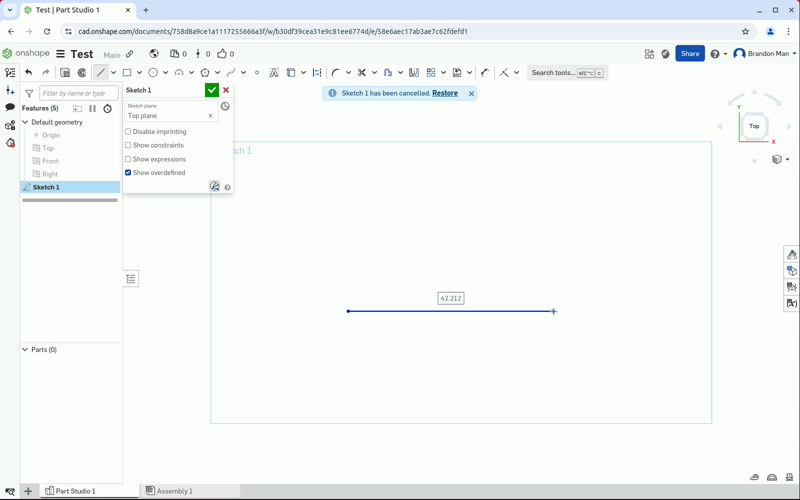
mouse_move(583, 311)
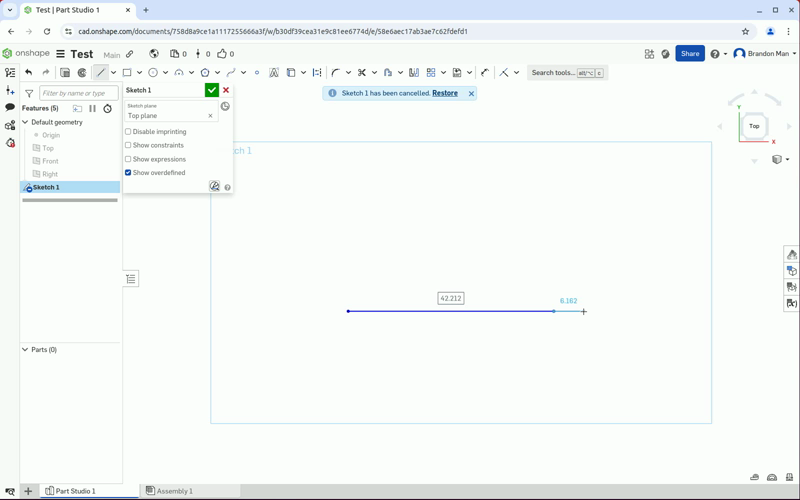
mouse_move(553, 255)
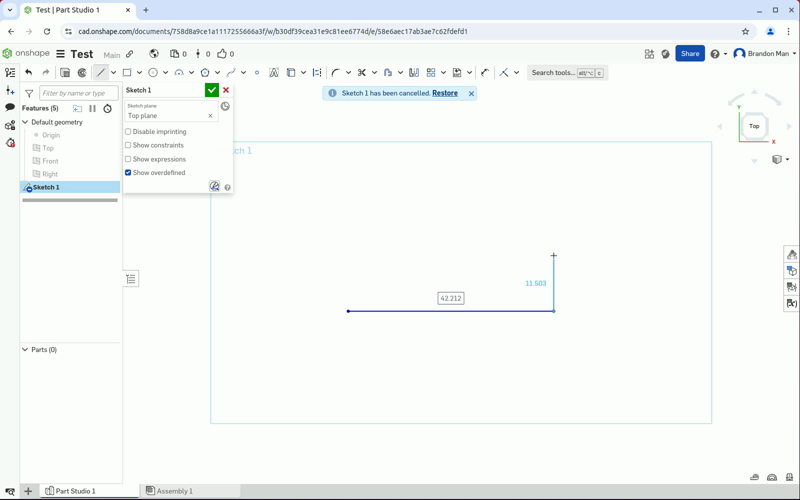
click(553, 255)
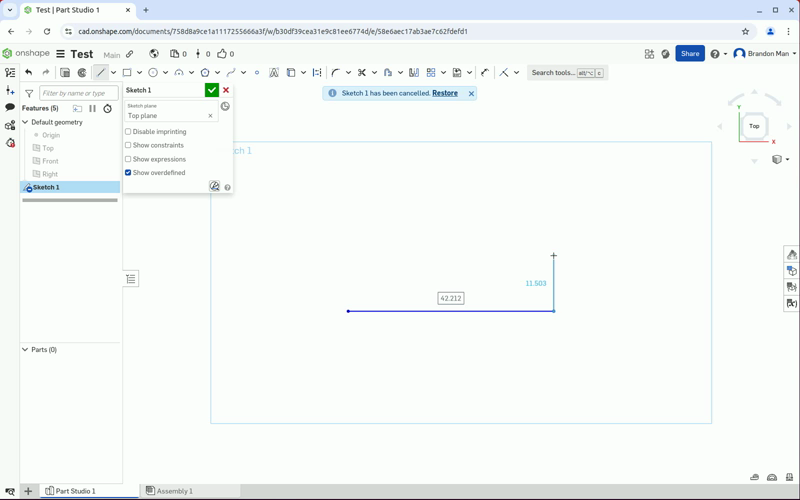
key_up(shift)
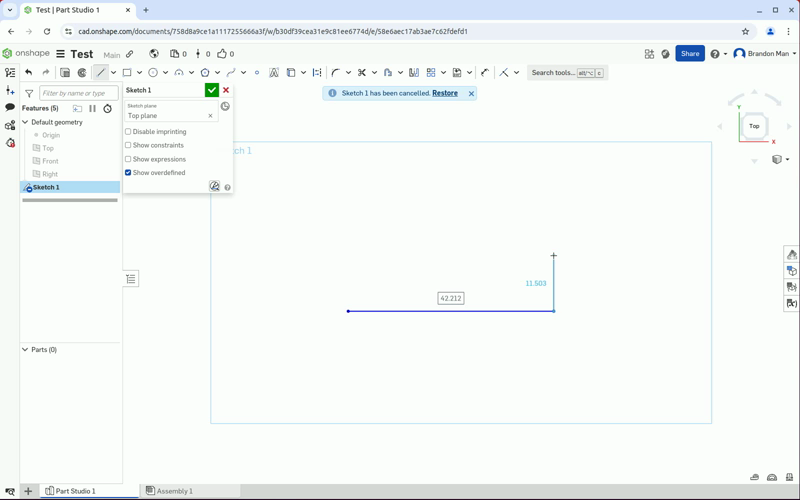
key_down(shift)
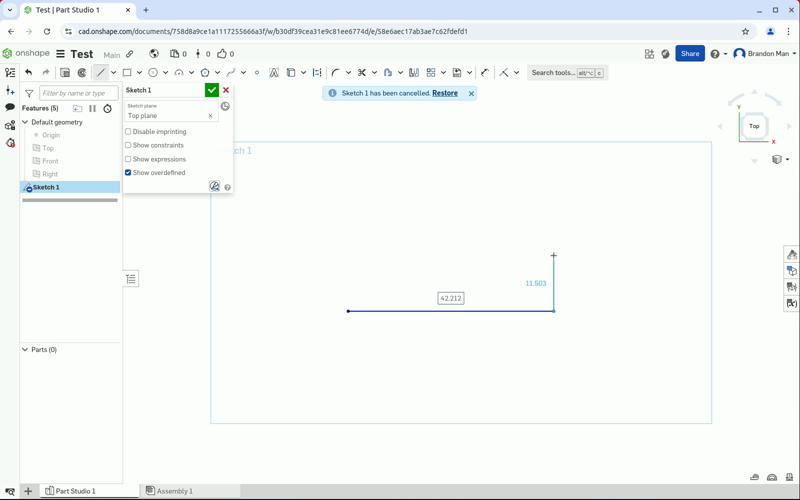
mouse_move(348, 255)
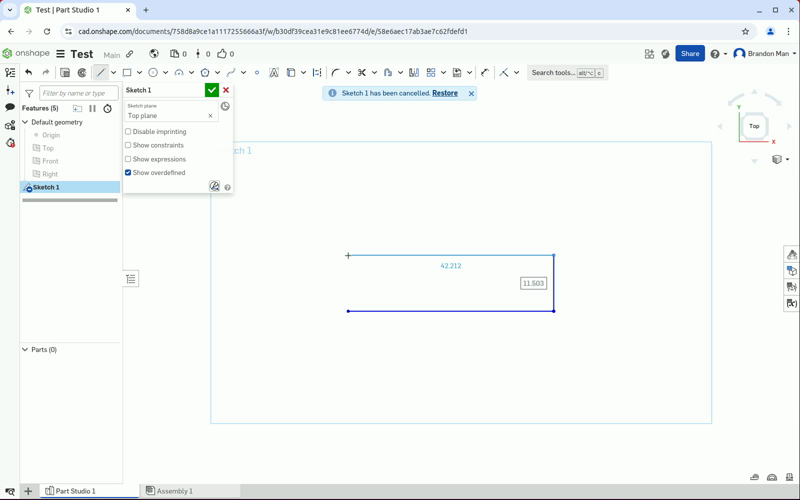
click(348, 255)
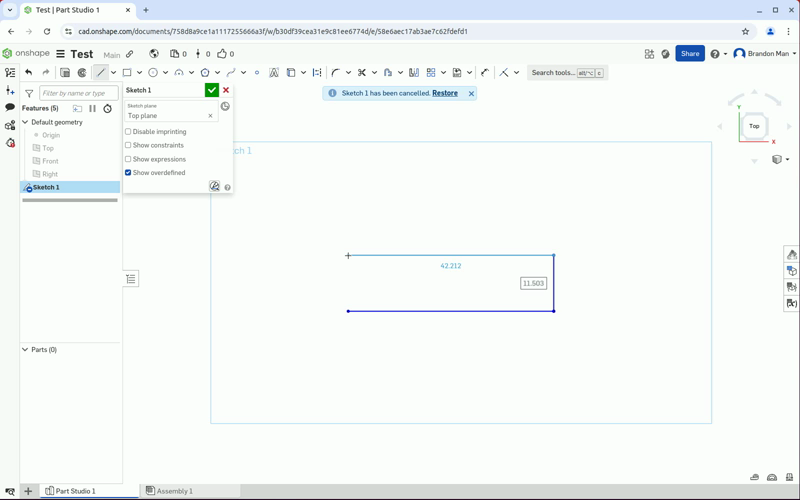
key_up(shift)
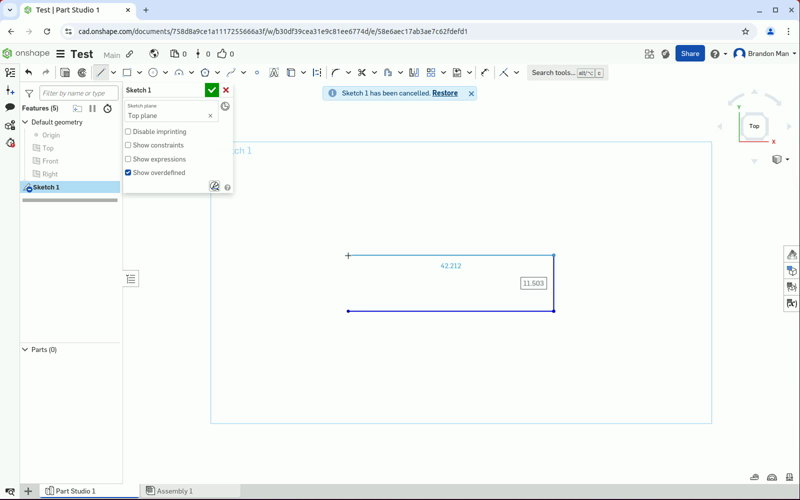
mouse_move(378, 255)
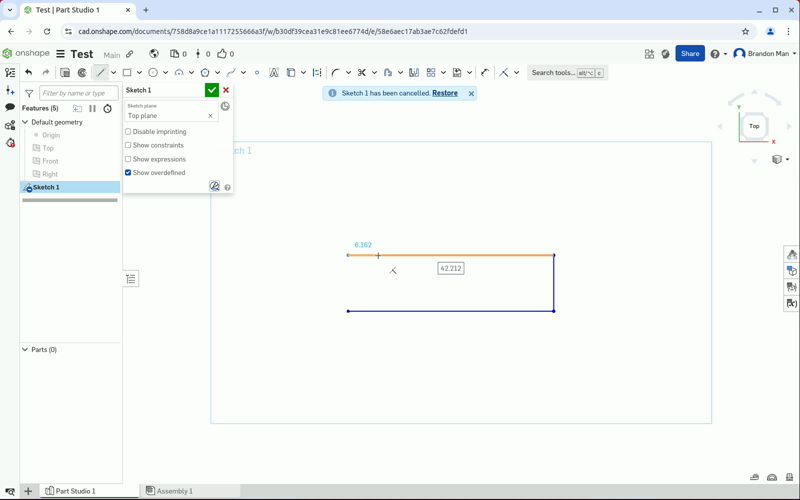
key_down(shift)
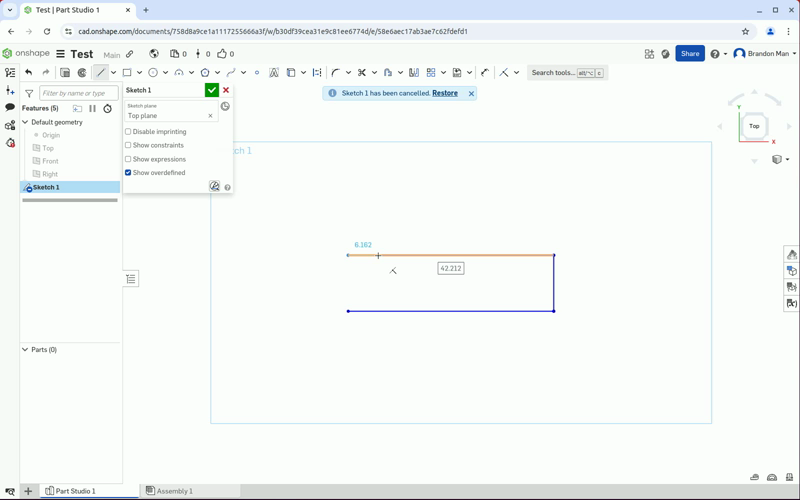
mouse_move(348, 311)
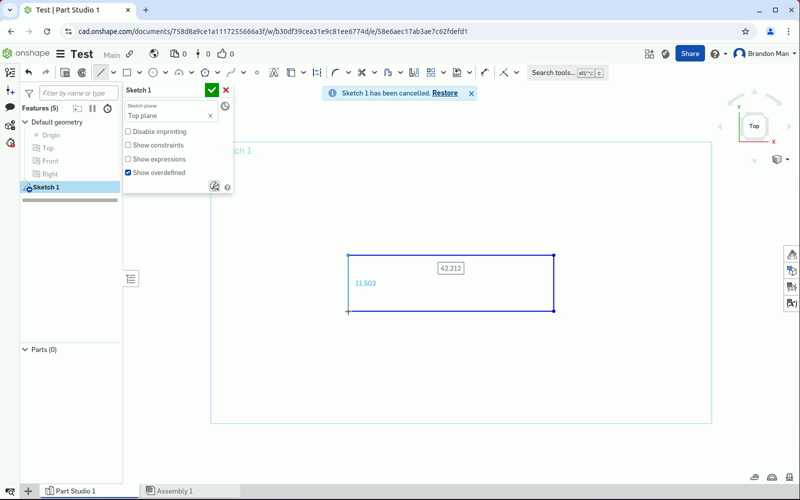
key_up(shift)
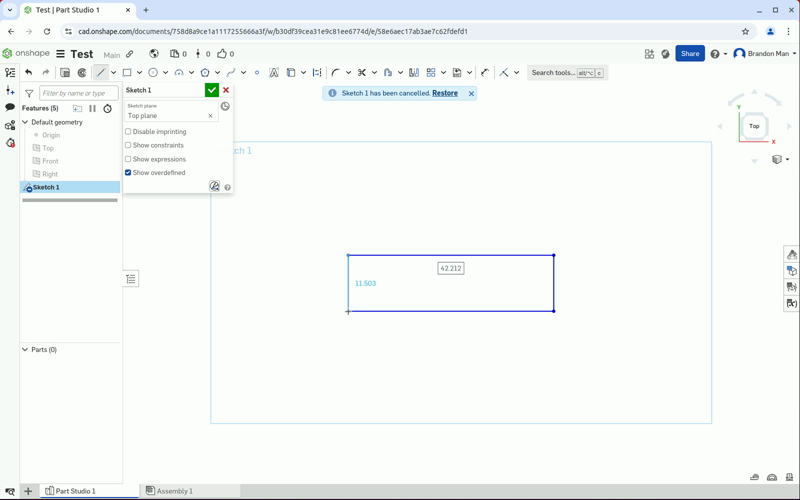
click(348, 311)
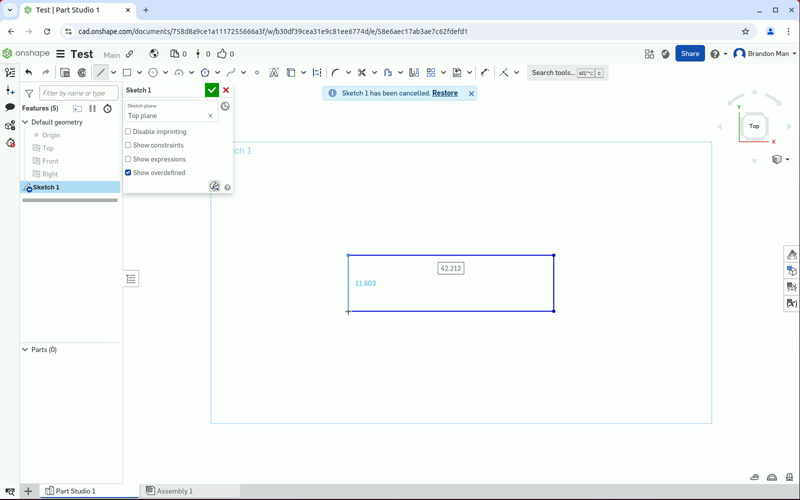
key(esc)
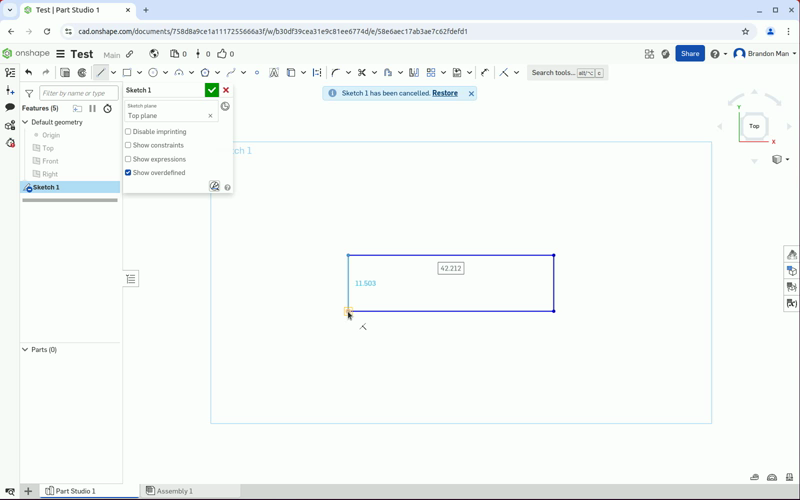
mouse_move(467, 299)
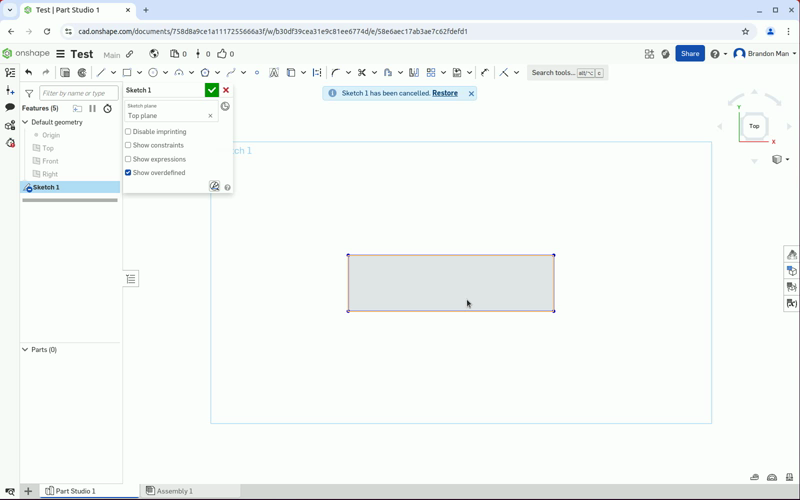
click(467, 299)
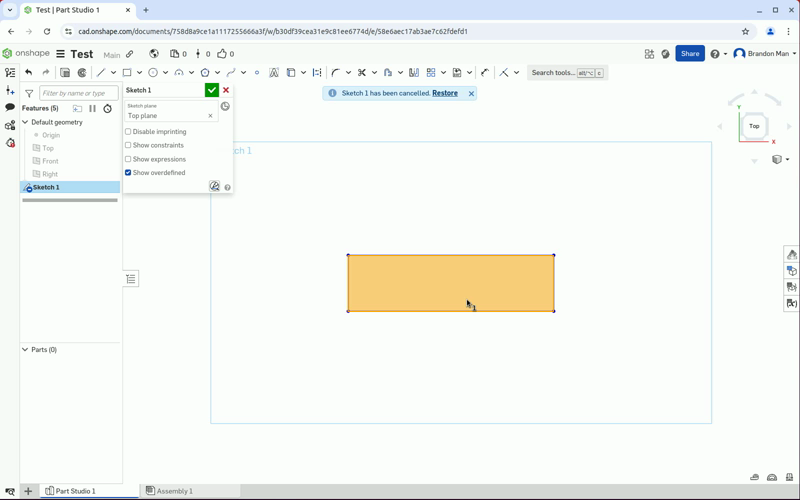
mouse_move(73, 352)
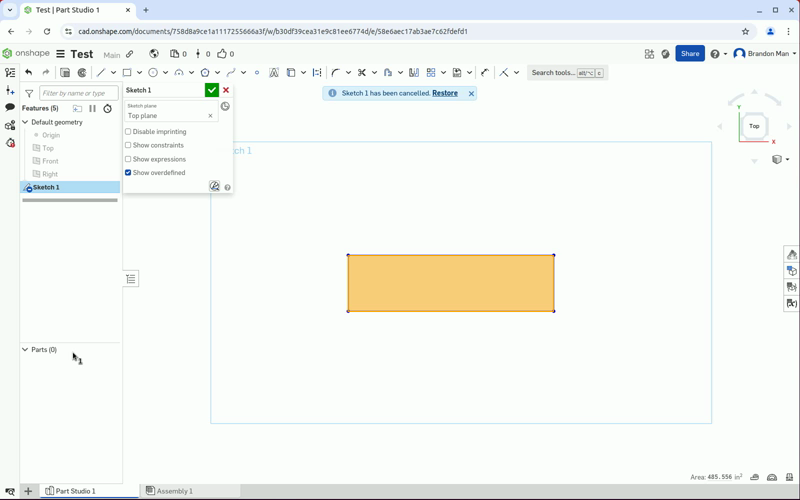
key(shift+y)
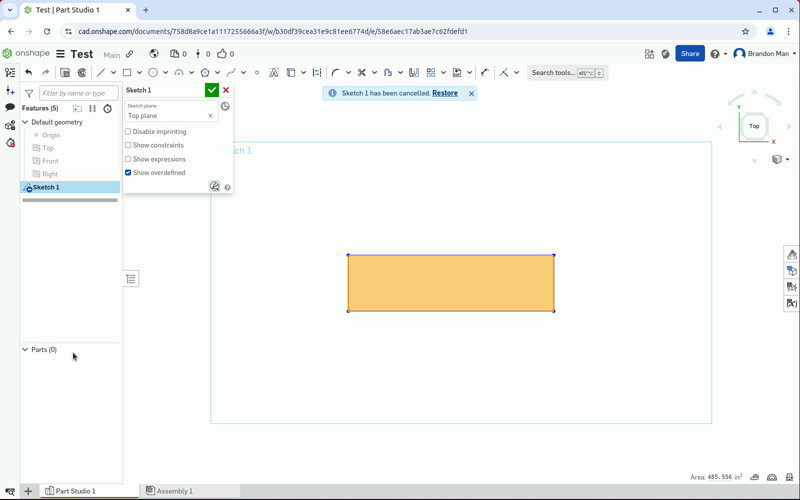
key(shift+e)
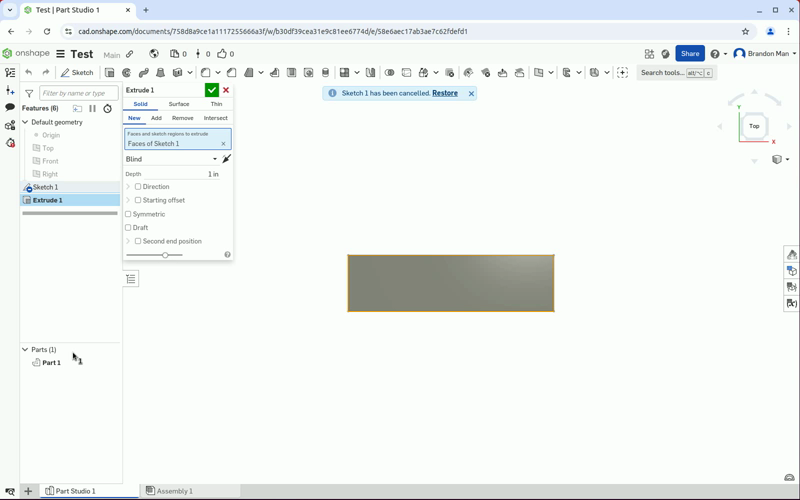
mouse_move(143, 106)
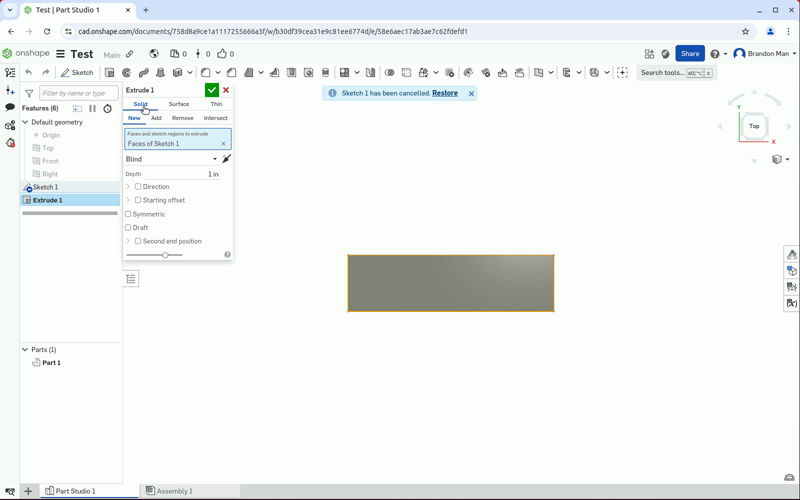
click(143, 106)
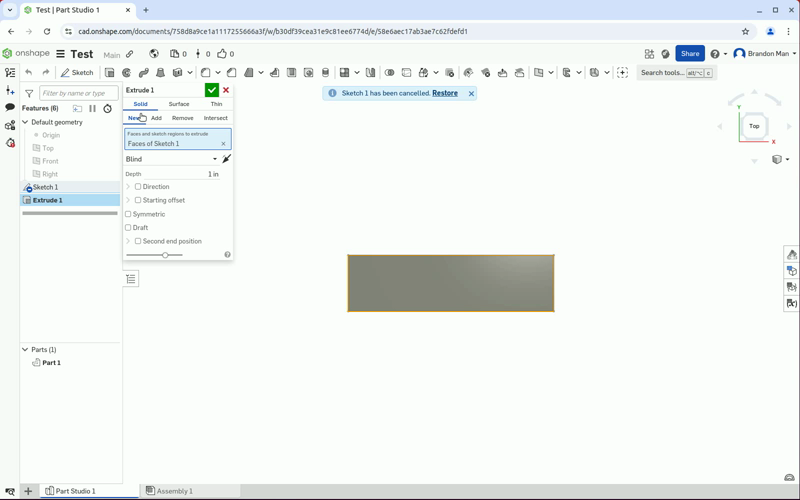
mouse_move(137, 120)
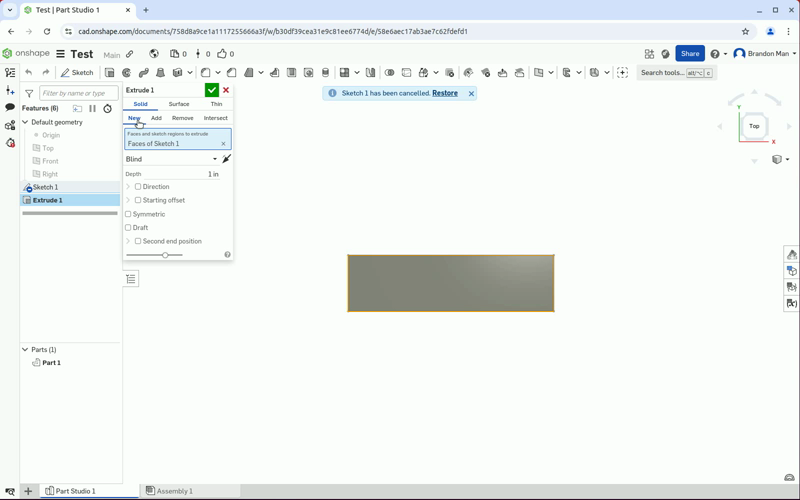
click(137, 120)
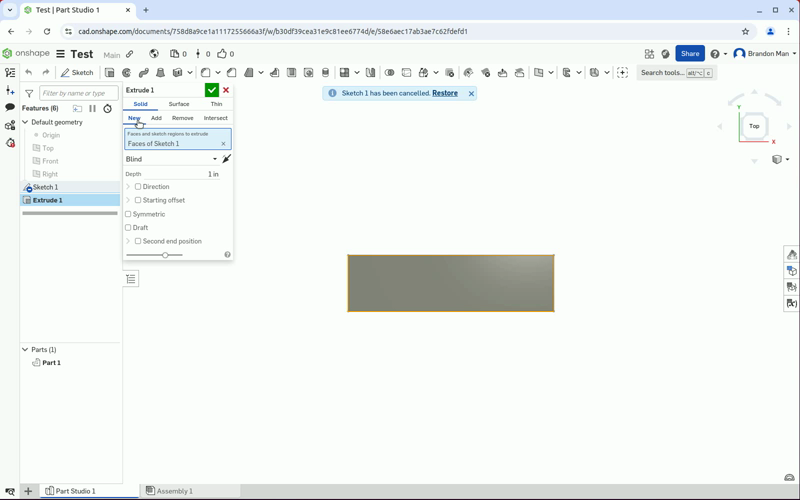
key(tab, 4)
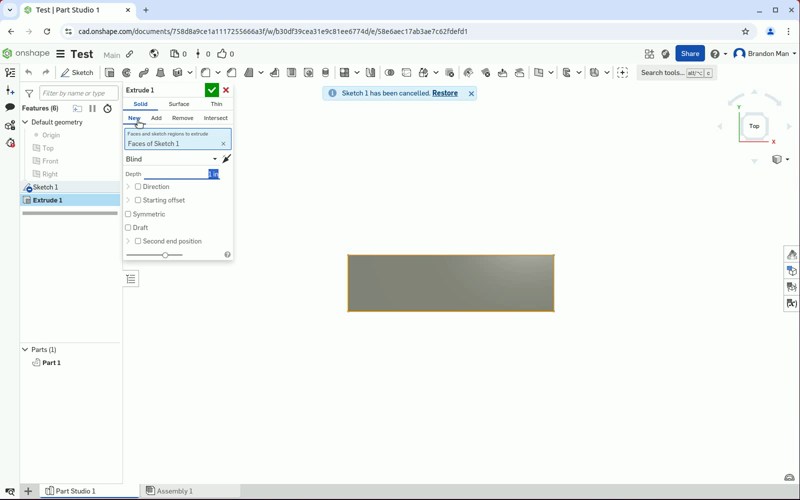
text(1.444)
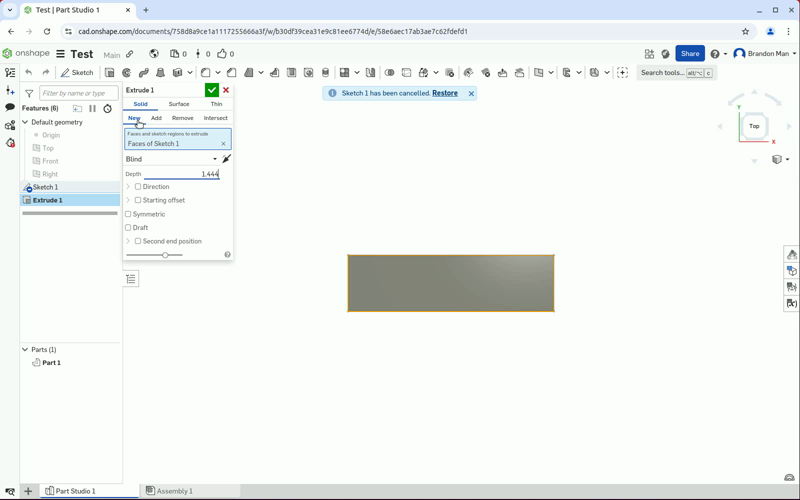
key(enter)
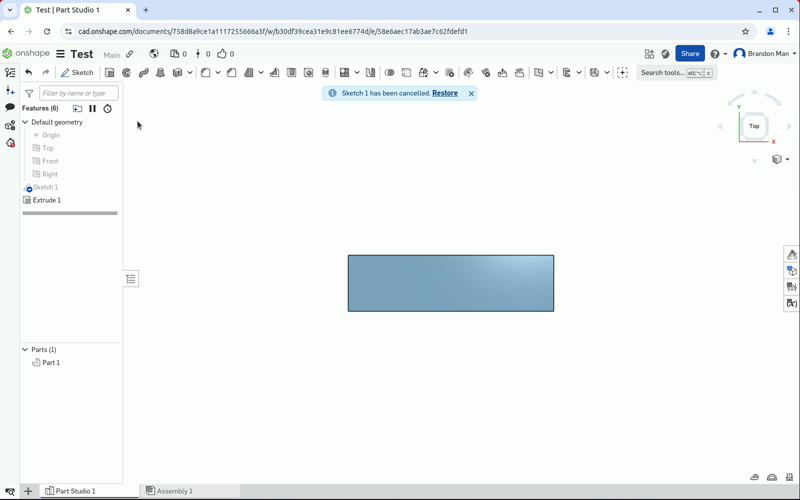
key(shift+h)
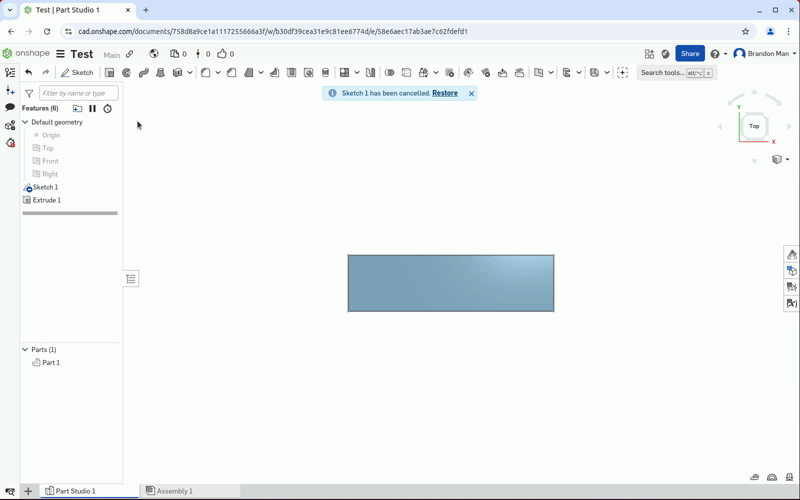
key(shift+h)
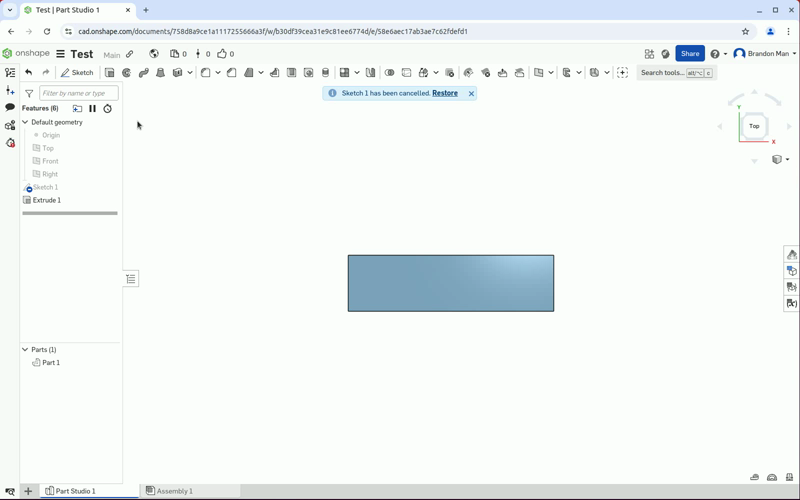
mouse_move(73, 189)
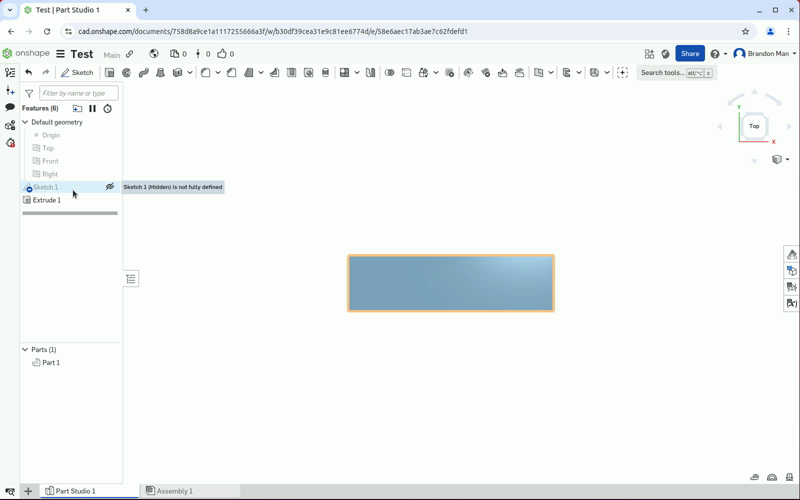
click(73, 189)
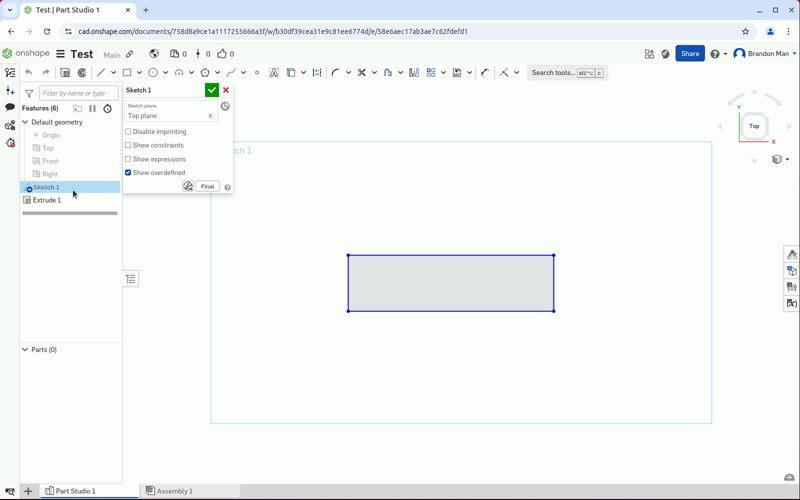
mouse_move(229, 92)
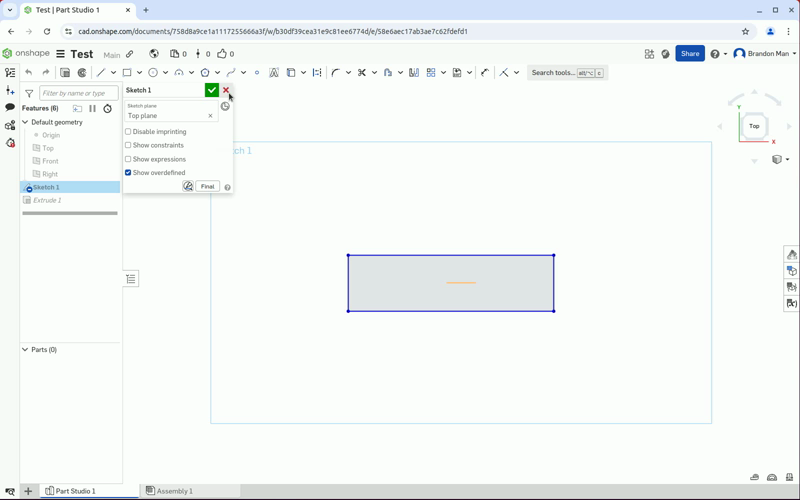
click(229, 92)
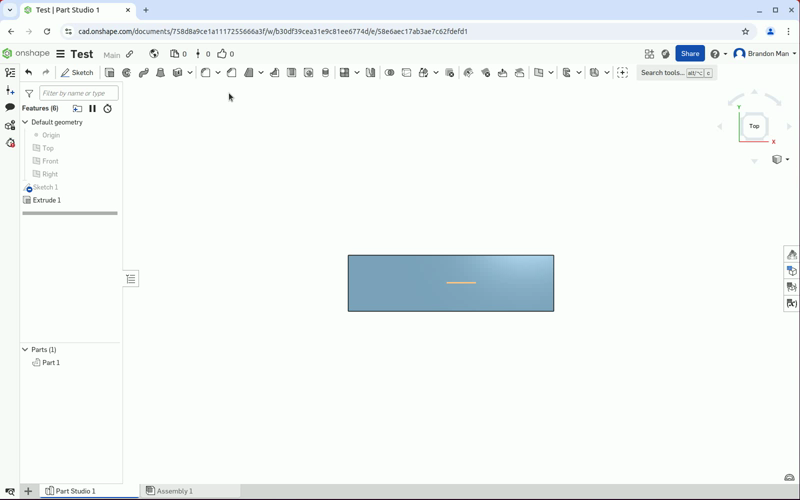
mouse_move(541, 75)
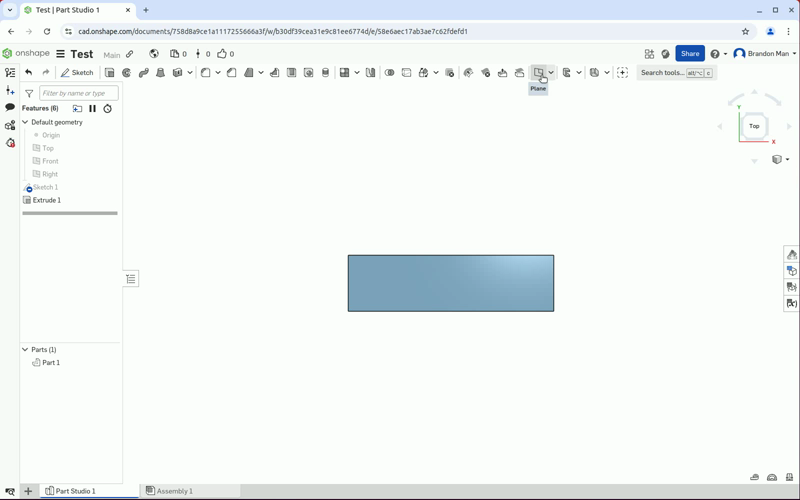
click(541, 75)
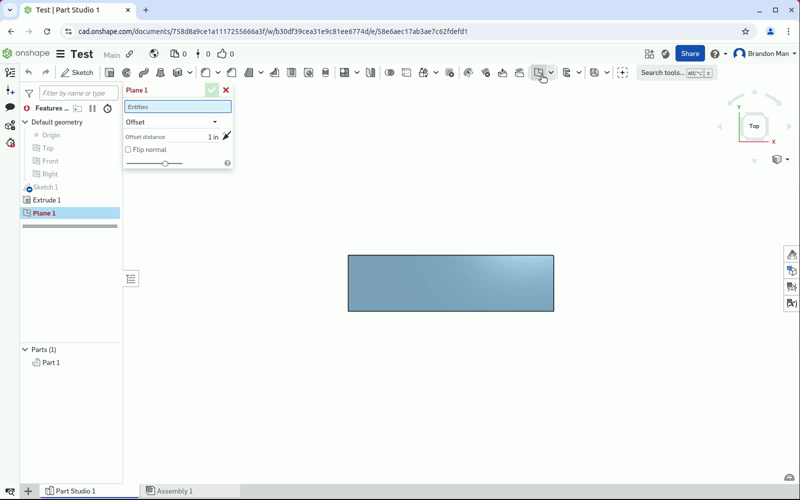
mouse_move(73, 150)
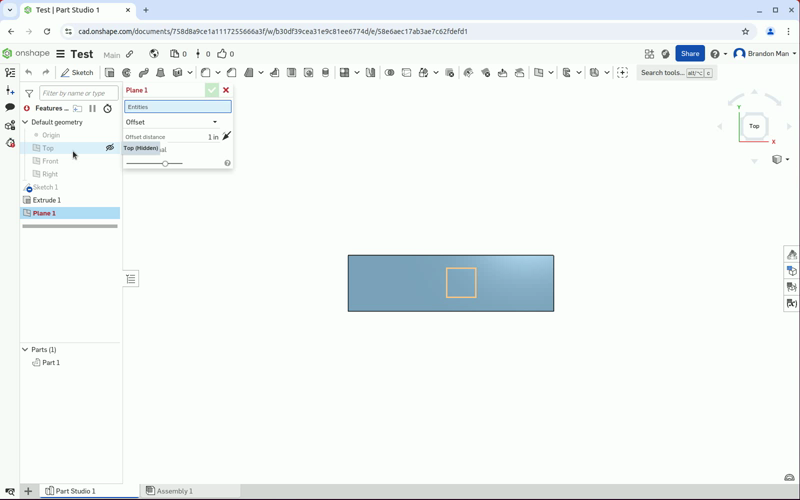
click(73, 150)
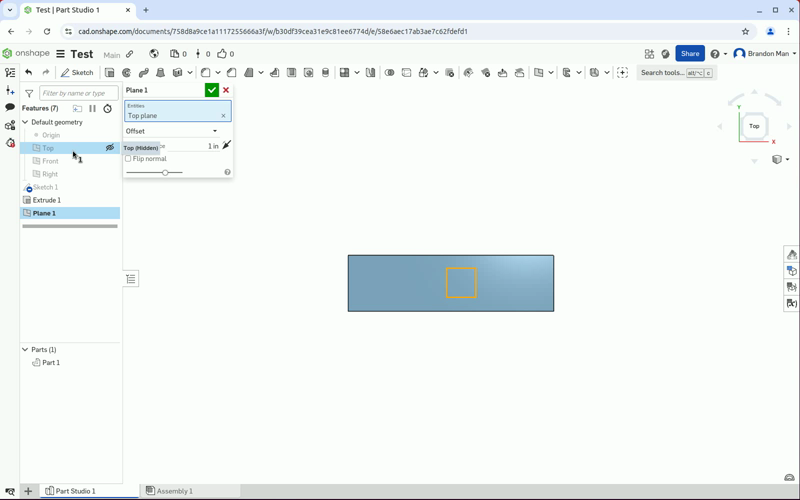
key(tab, 2)
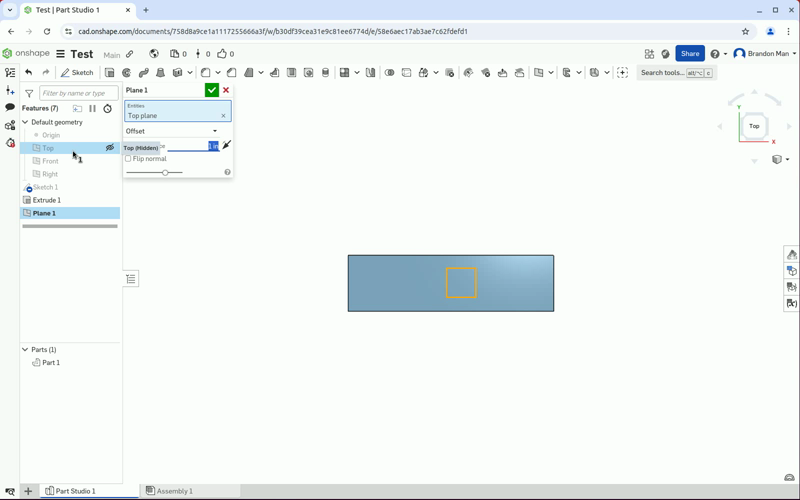
text(1.448)
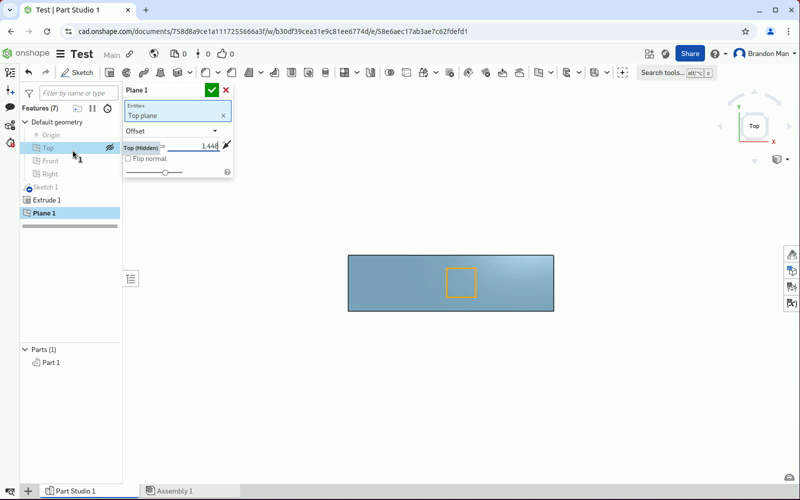
key(enter, 2)
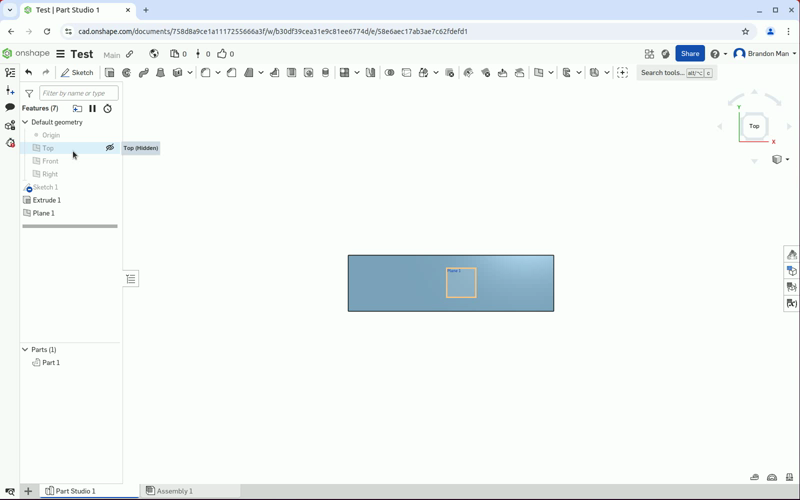
key(shift+s)
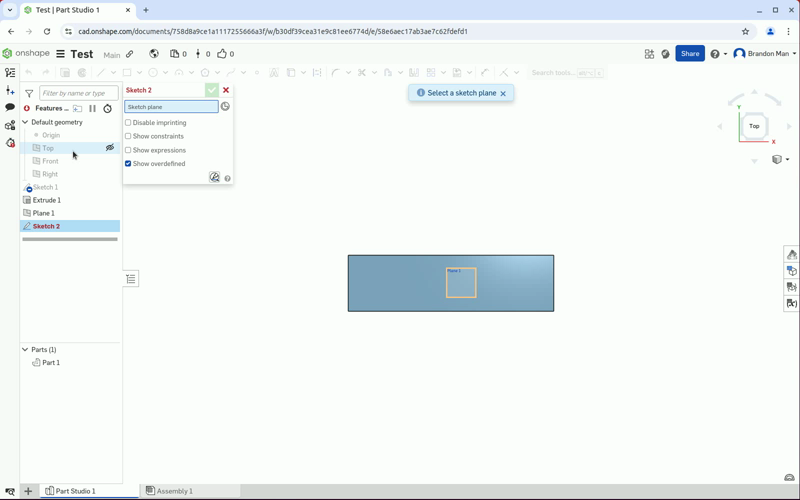
mouse_move(73, 215)
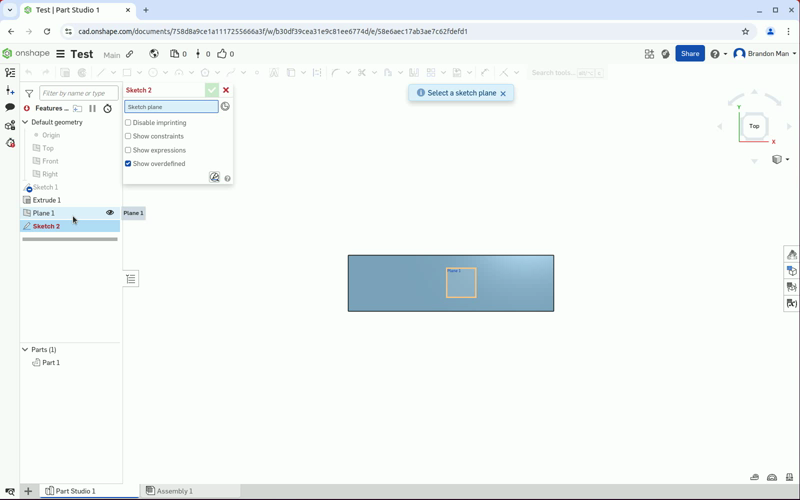
click(73, 215)
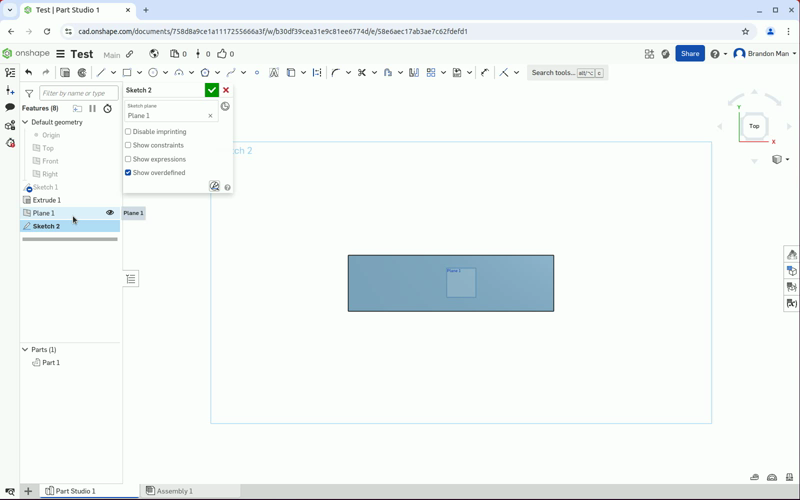
mouse_move(73, 352)
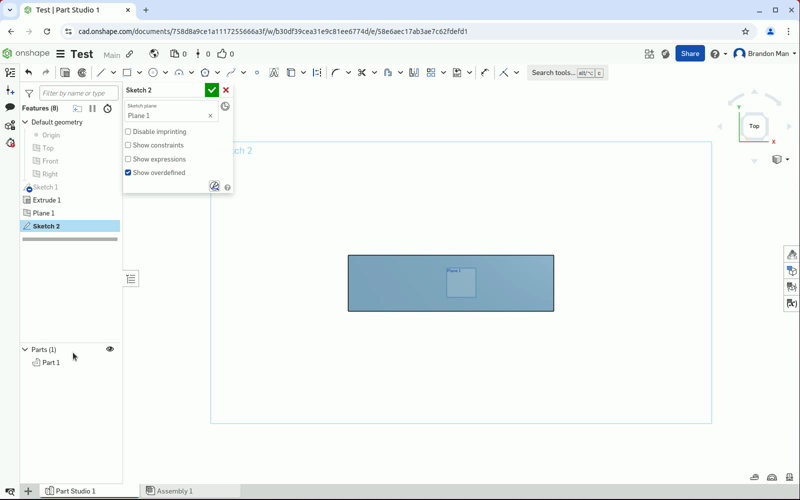
key(y)
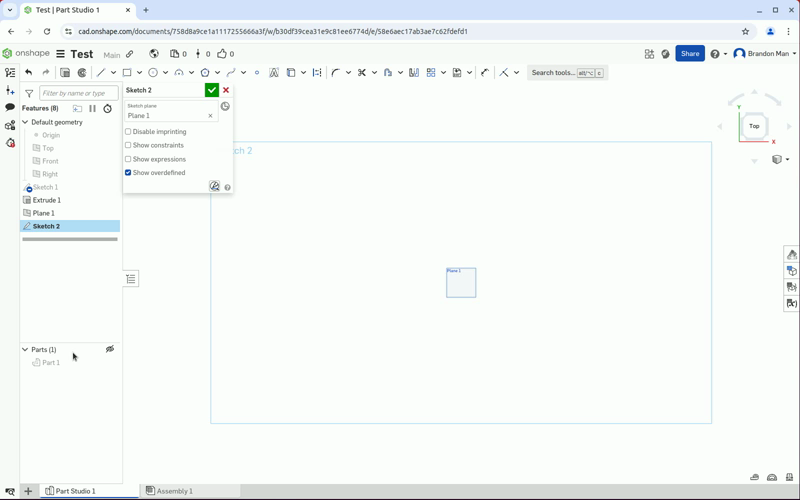
key(c)
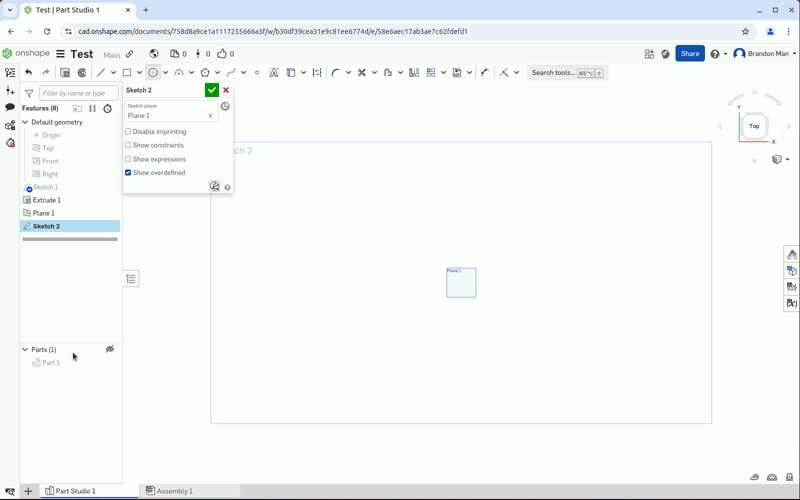
key_down(shift)
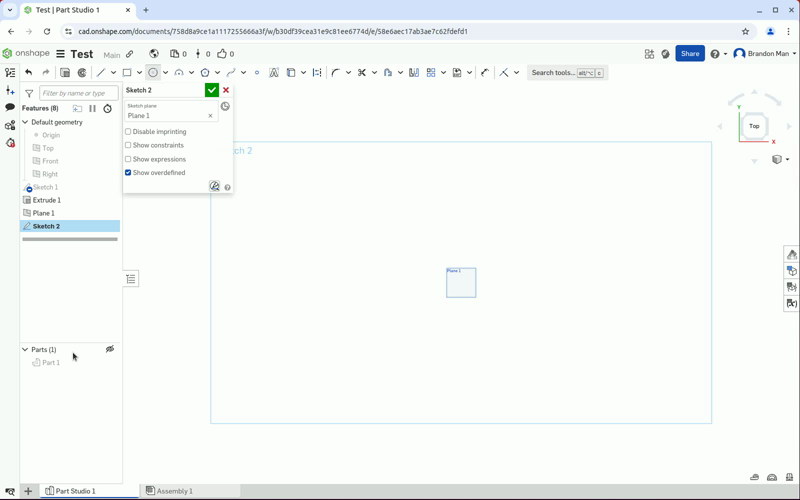
mouse_move(358, 273)
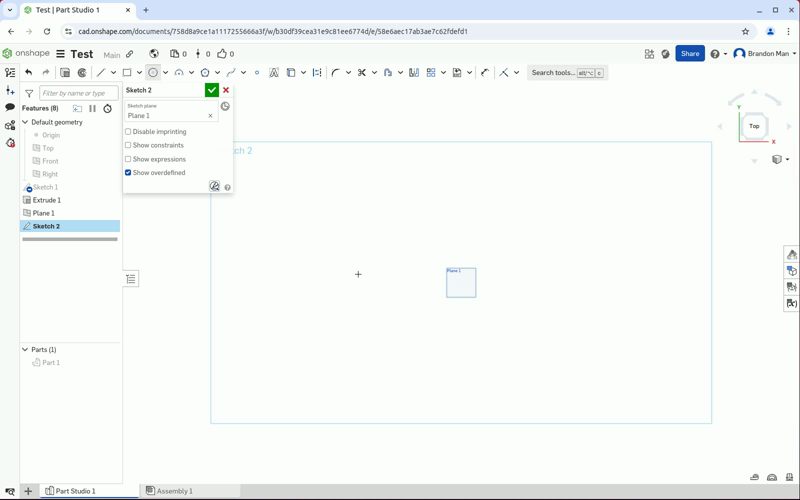
click(358, 273)
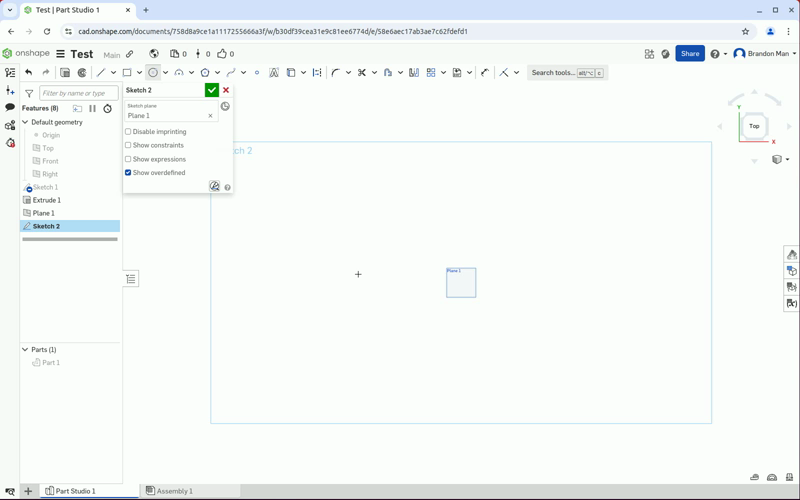
key_up(shift)
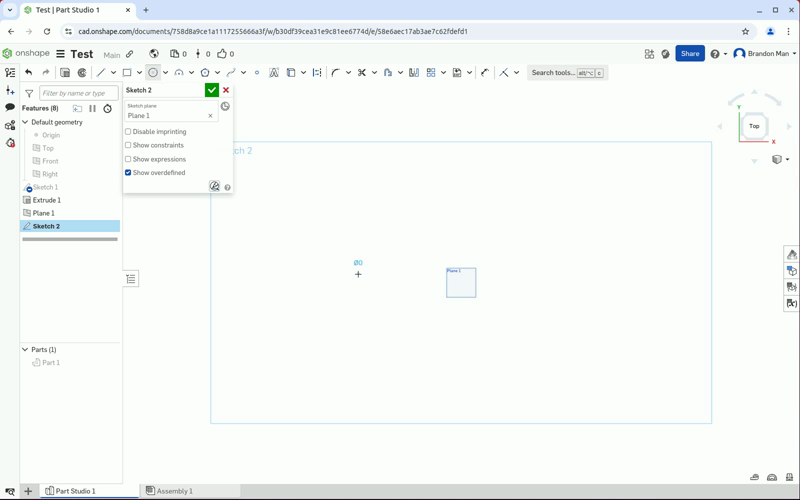
mouse_move(361, 273)
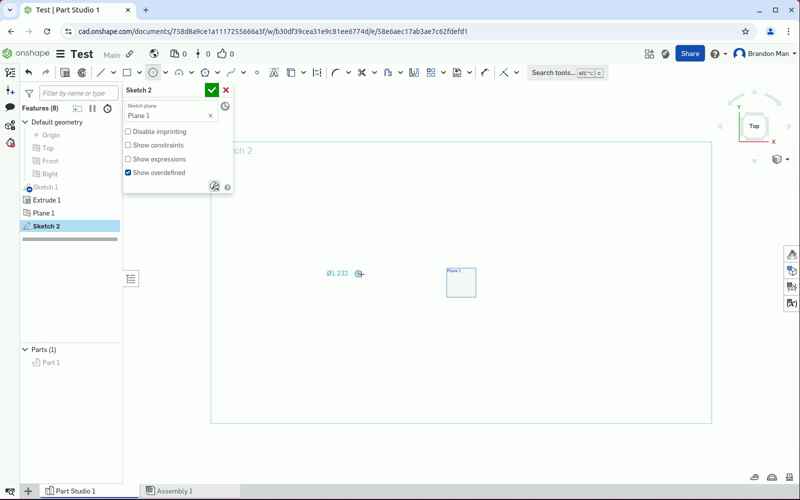
click(361, 273)
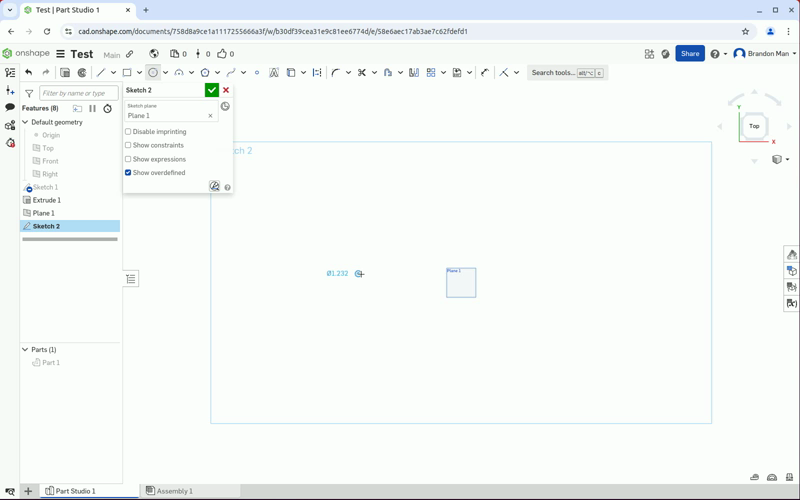
key(esc)
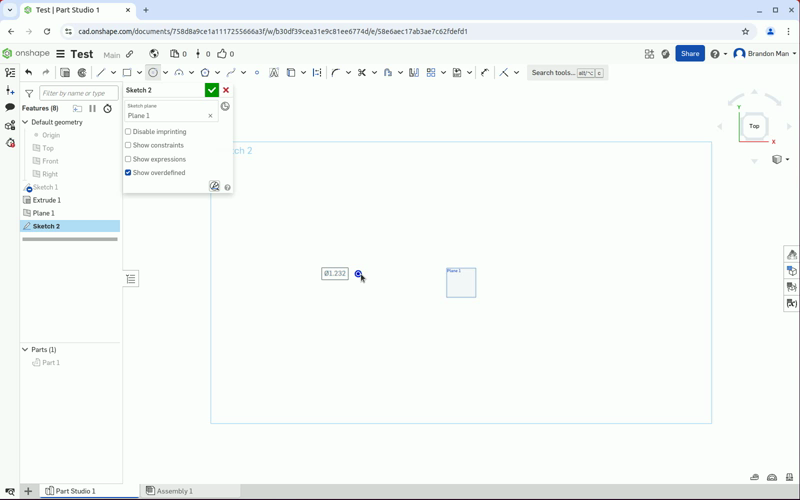
mouse_move(360, 272)
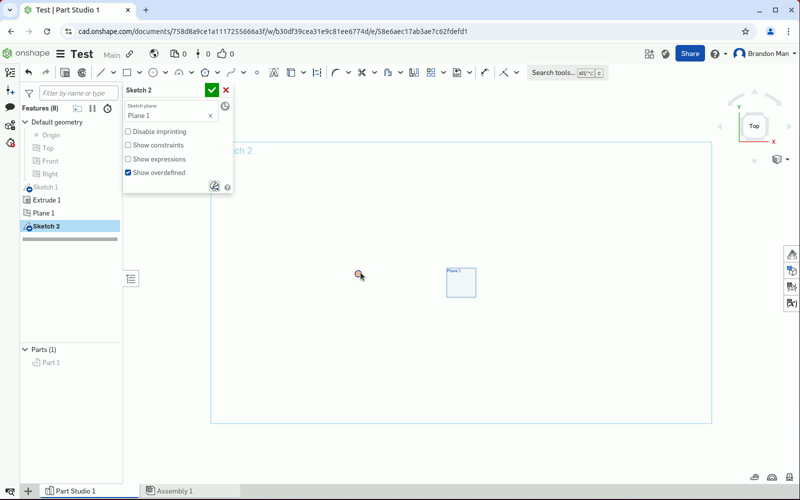
scroll(6)
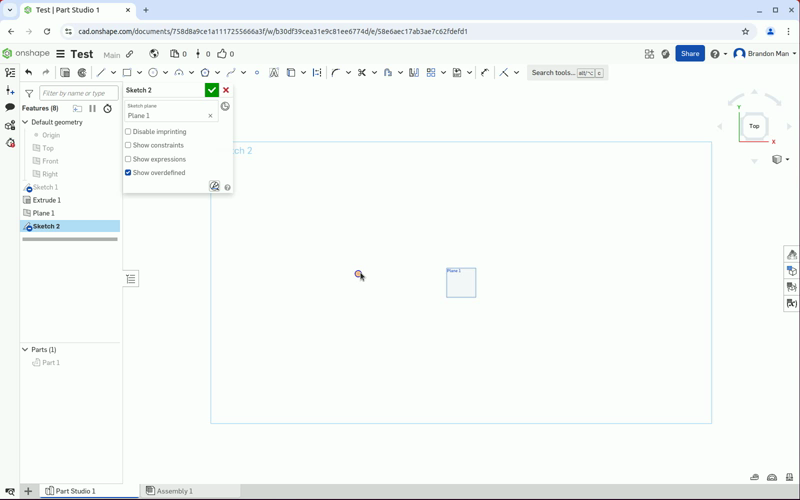
scroll(6)
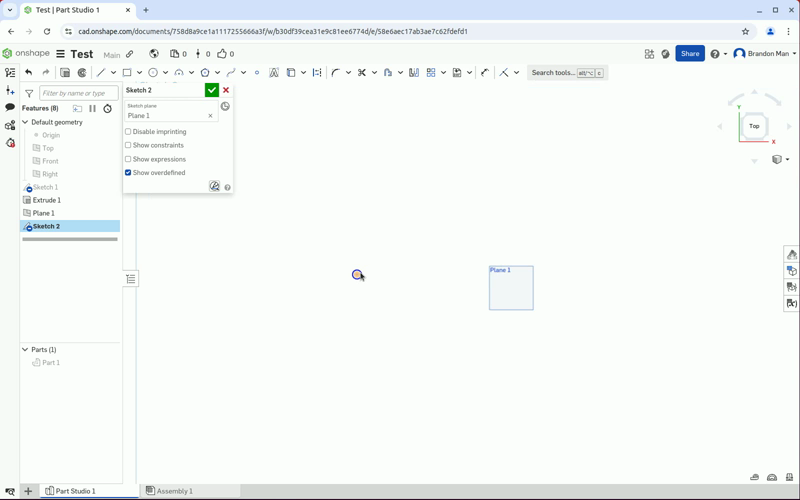
scroll(6)
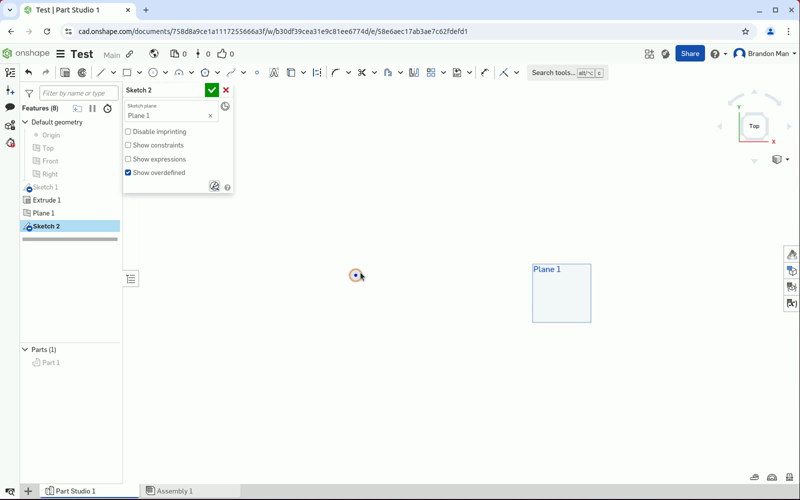
scroll(6)
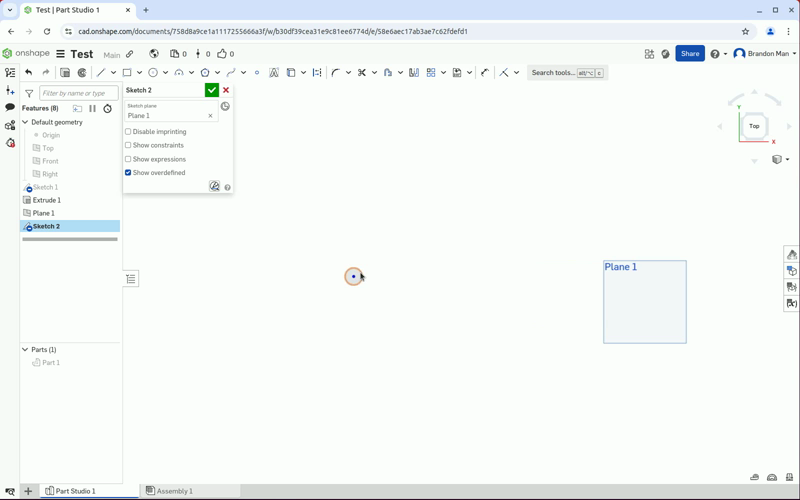
scroll(6)
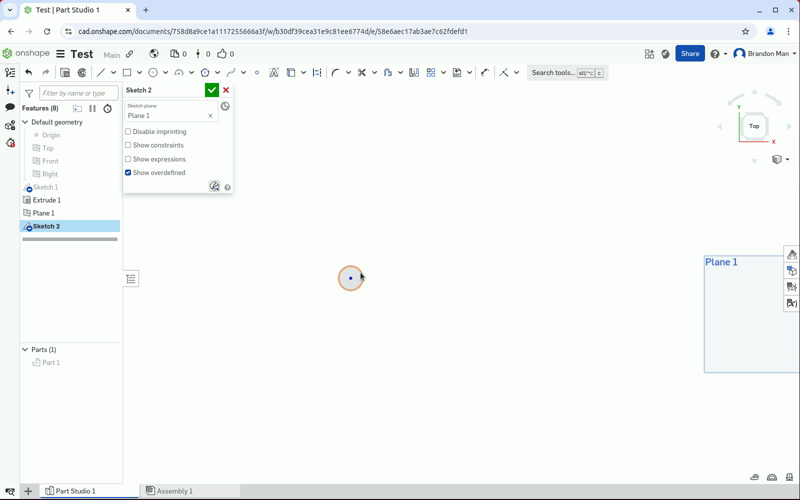
scroll(6)
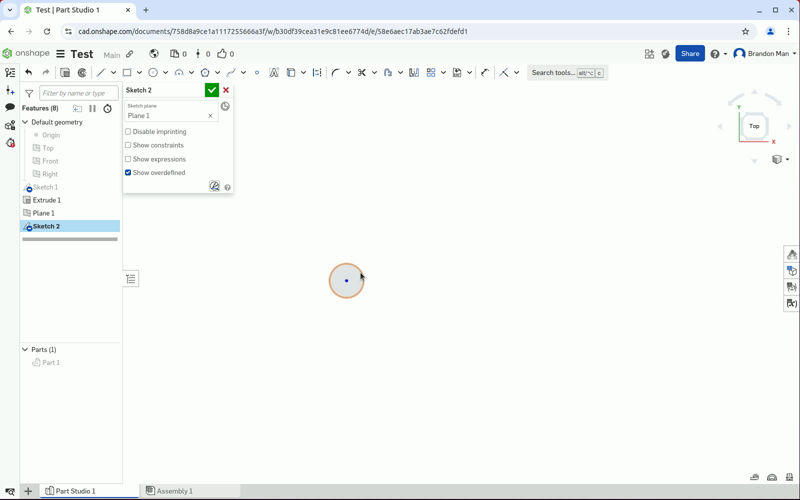
scroll(6)
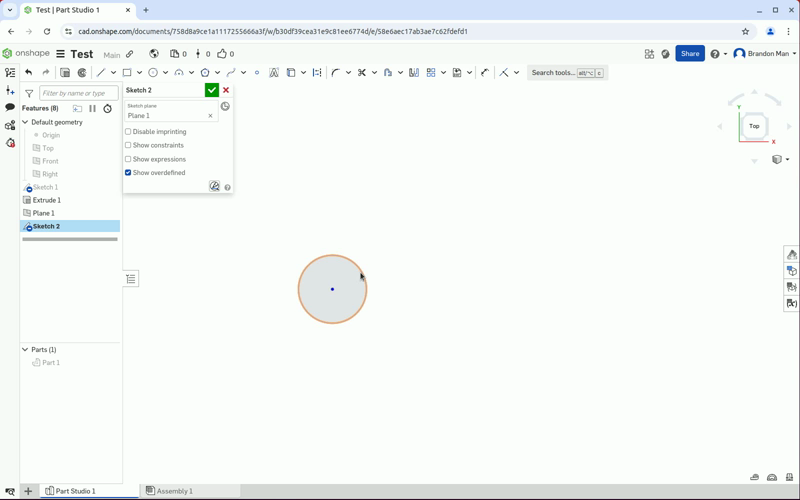
click(360, 272)
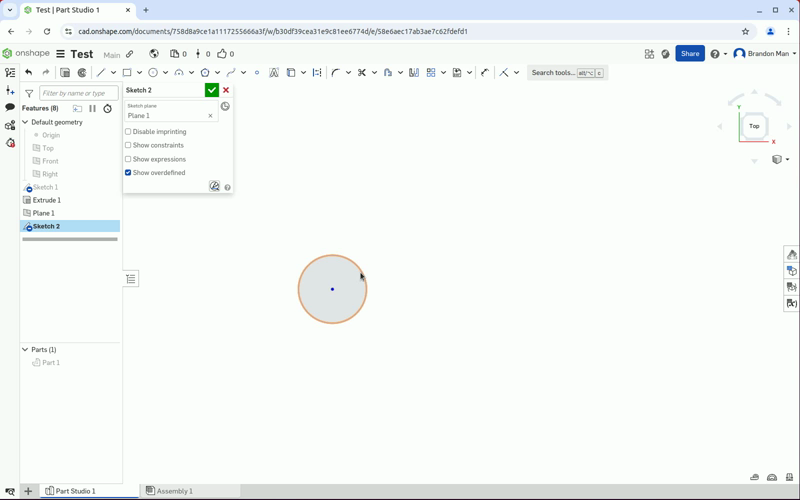
scroll(-6)
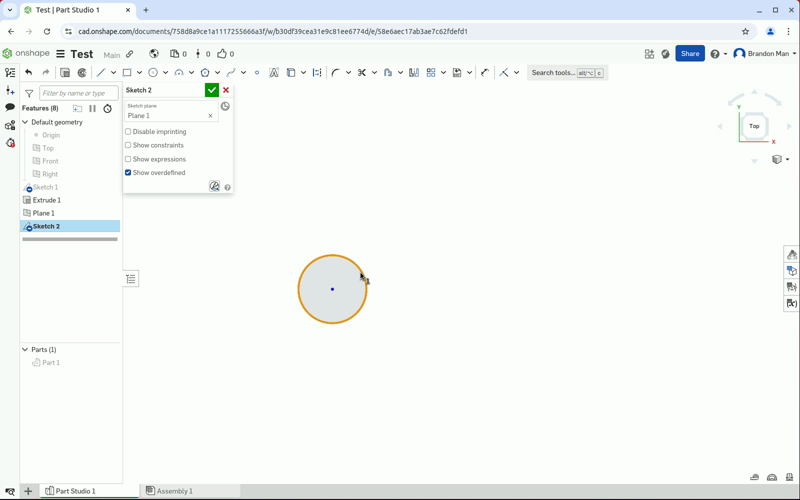
scroll(-6)
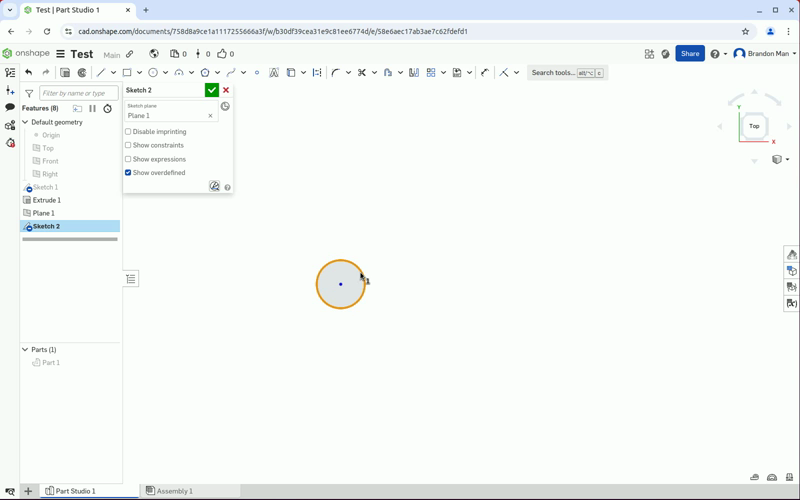
scroll(-6)
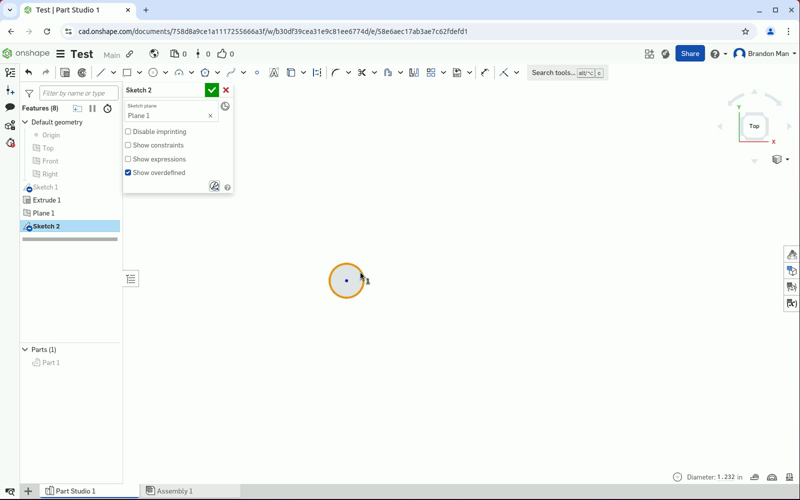
scroll(-6)
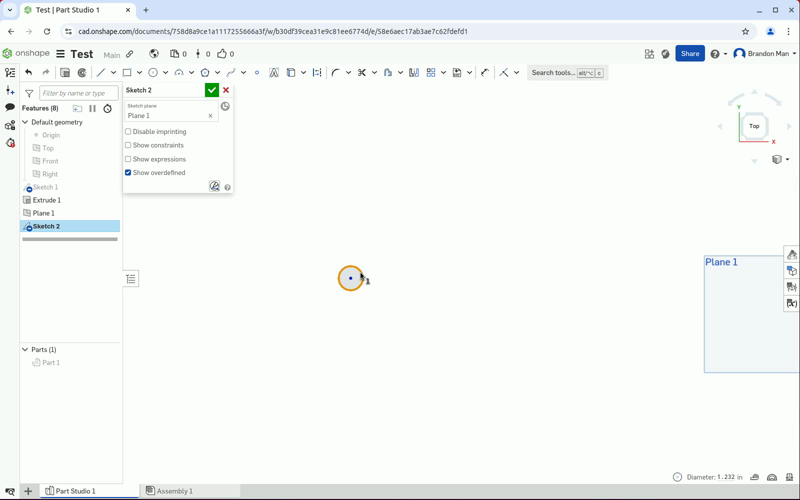
scroll(-6)
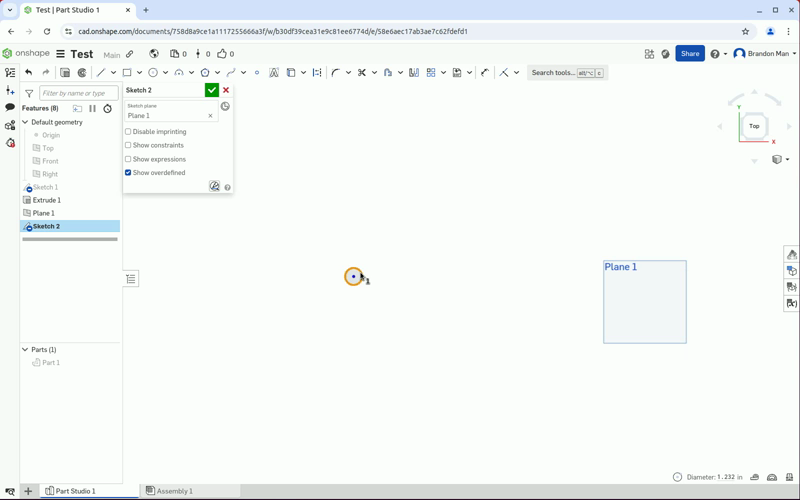
scroll(-6)
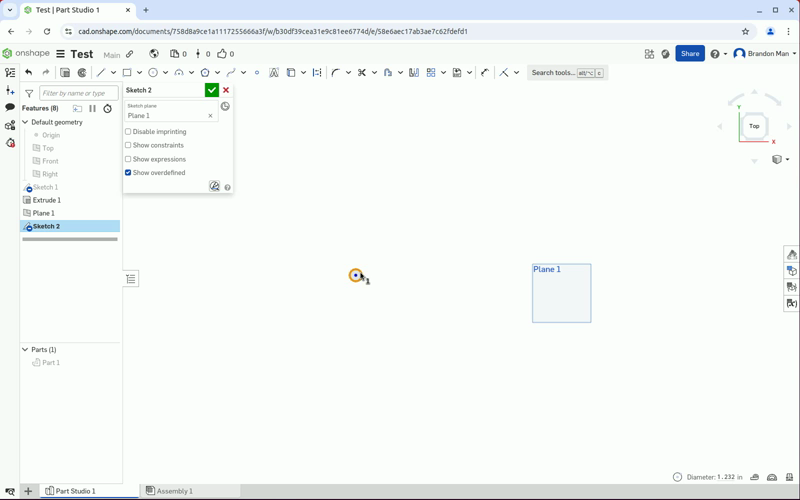
scroll(-6)
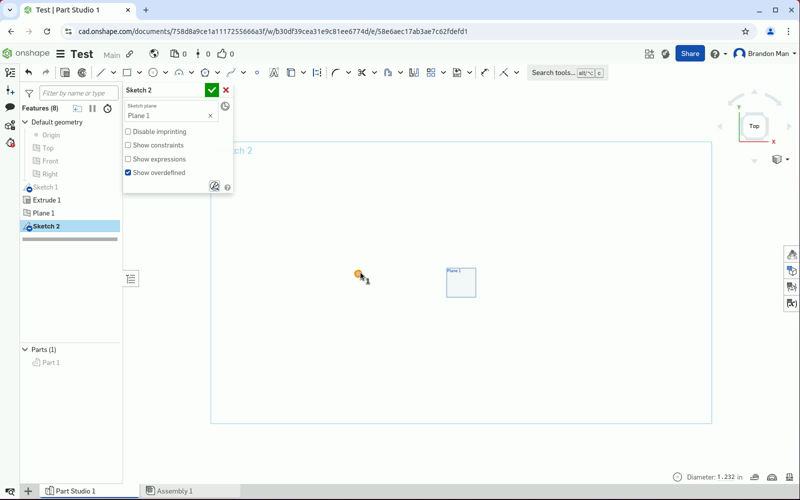
mouse_move(73, 352)
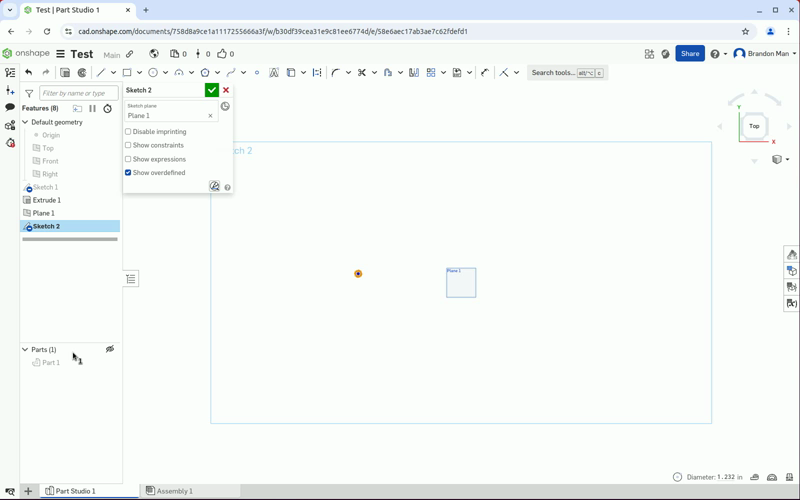
key(shift+y)
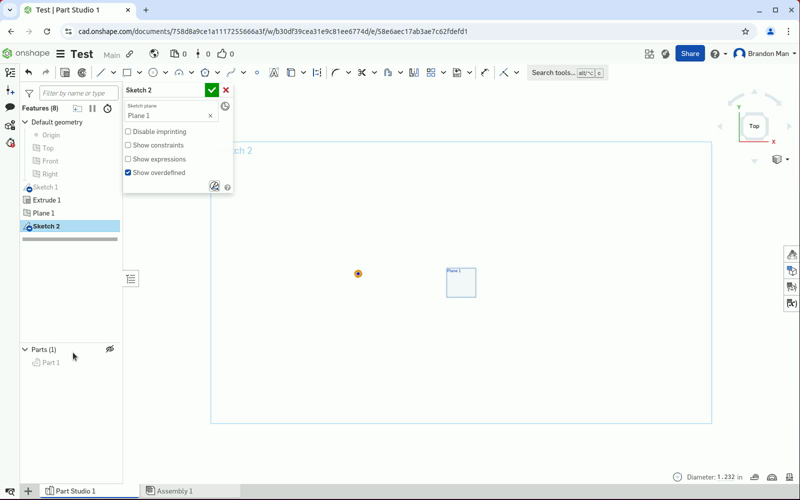
key(shift+e)
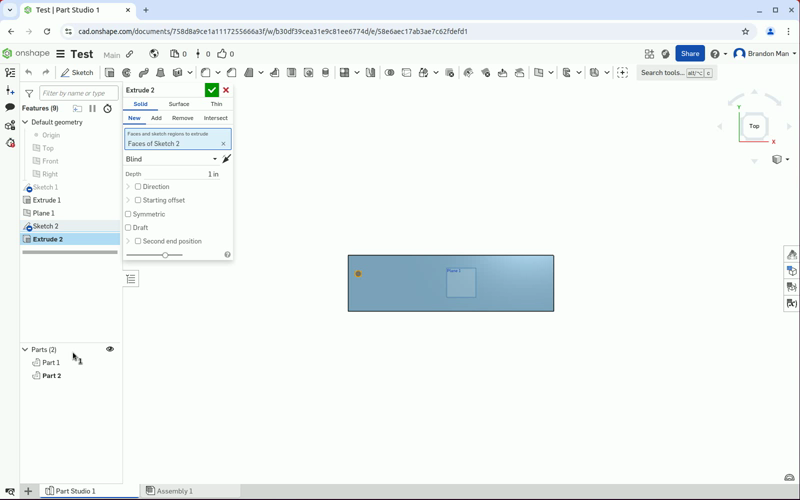
mouse_move(143, 106)
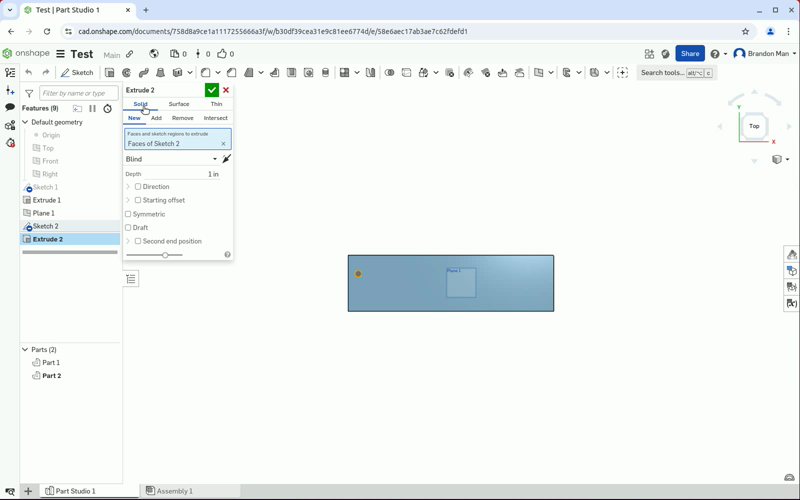
click(143, 106)
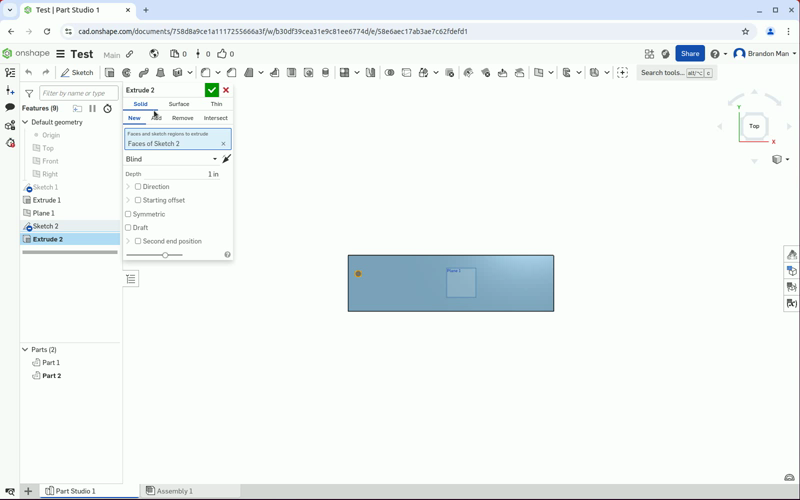
mouse_move(186, 120)
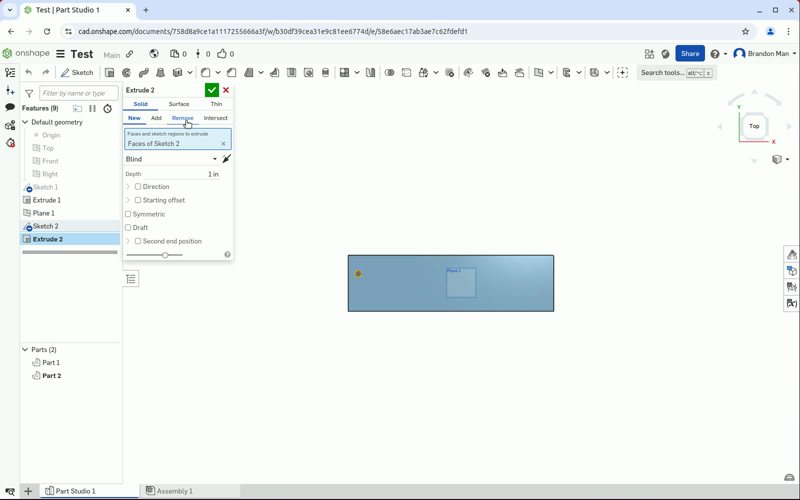
click(186, 120)
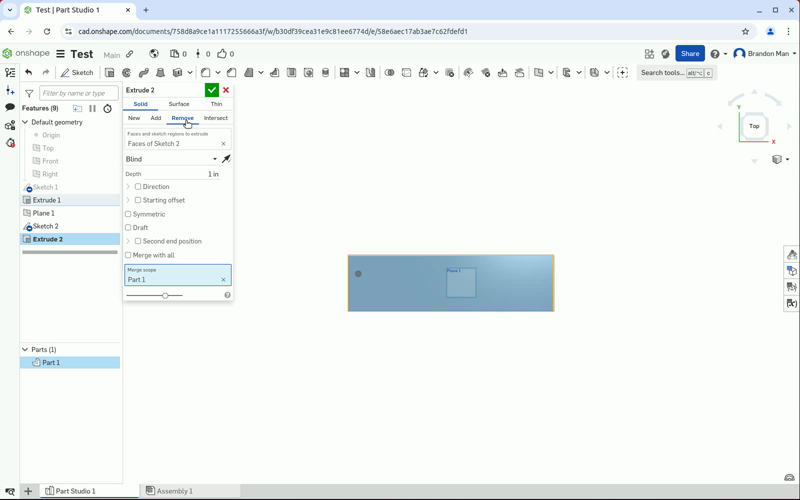
key(tab, 4)
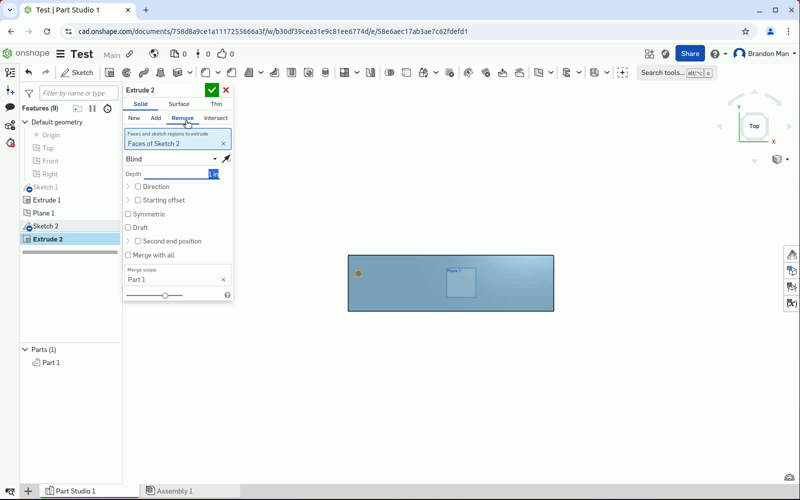
text(7.703)
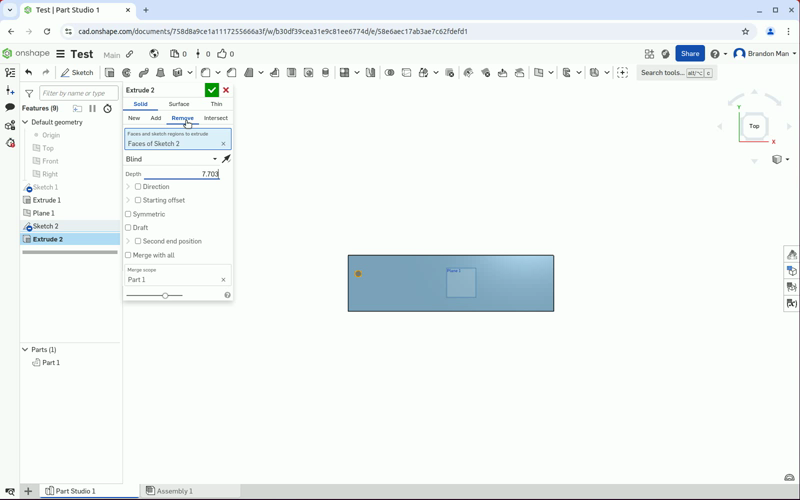
key(tab, 6)
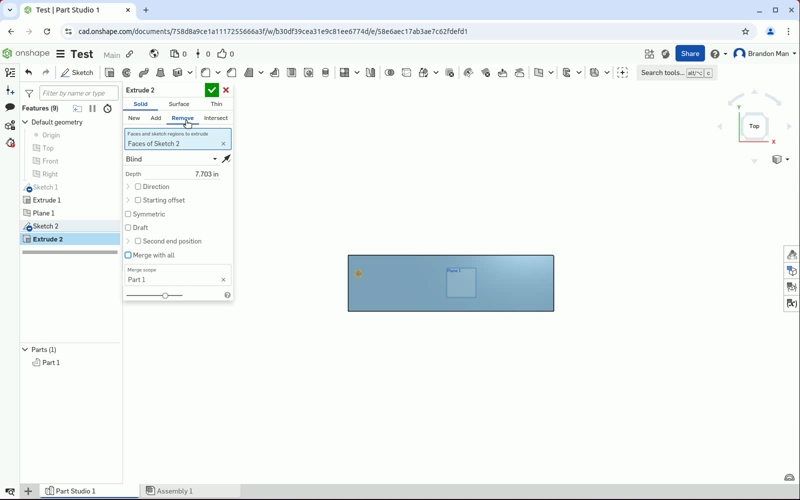
key(space)
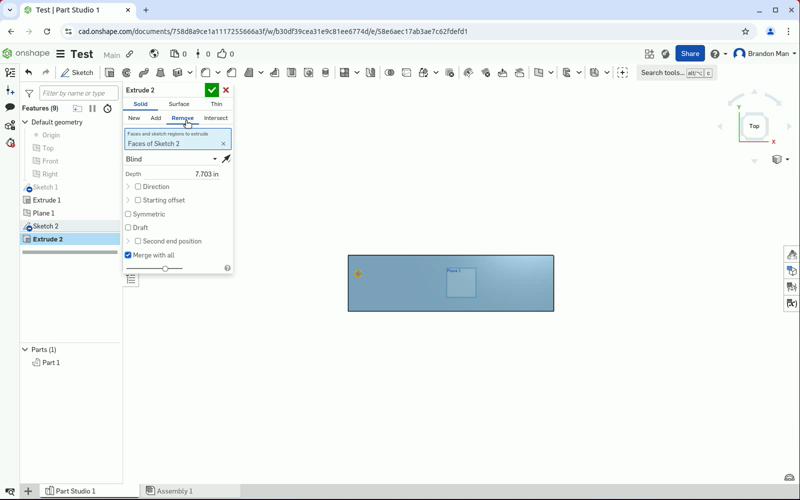
key(enter)
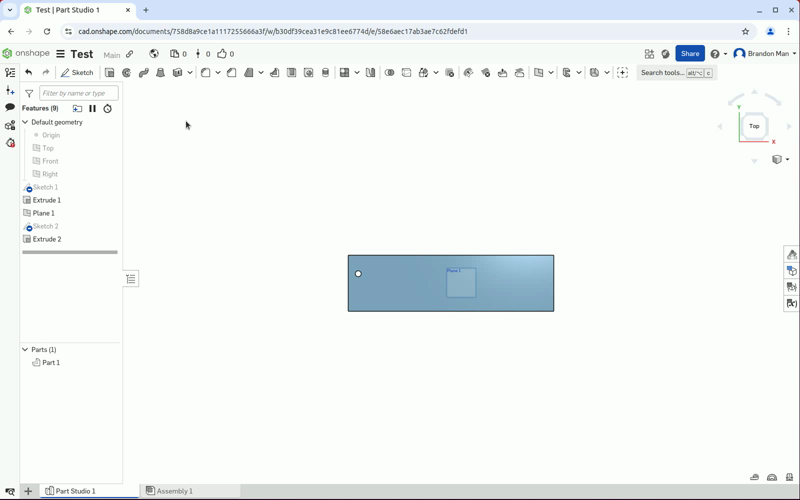
key(shift+h)
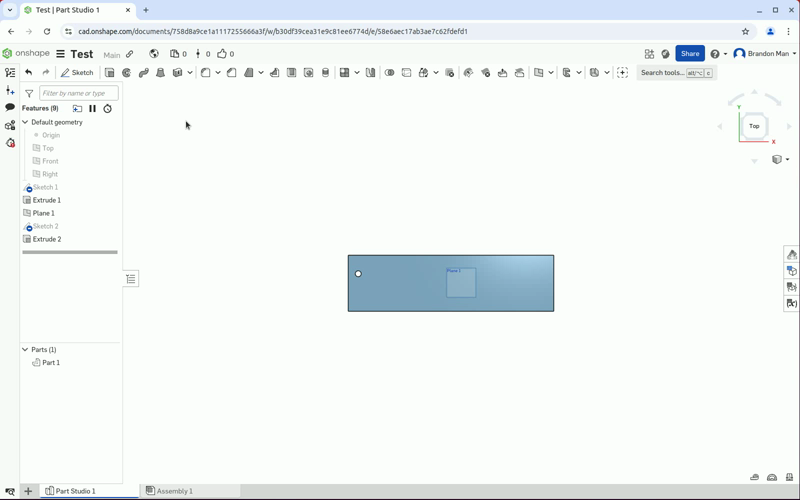
key(shift+h)
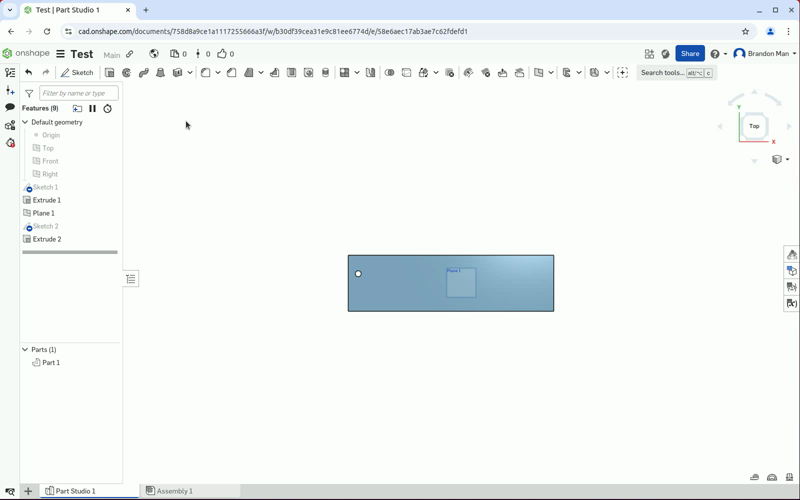
mouse_move(73, 189)
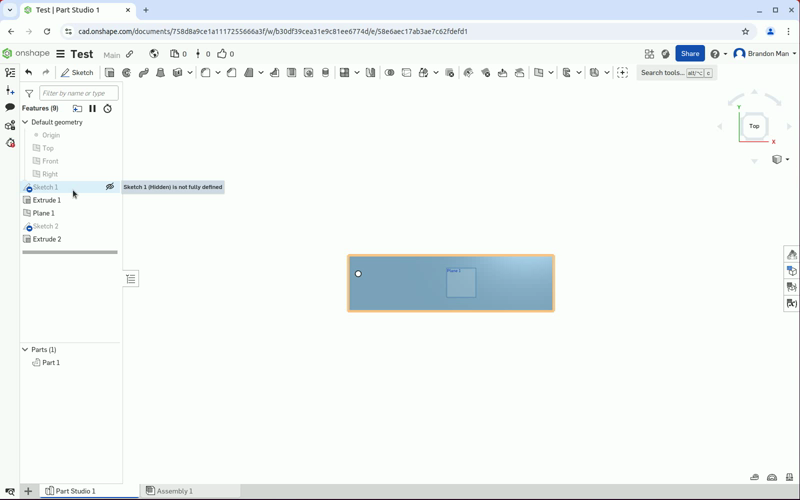
click(73, 189)
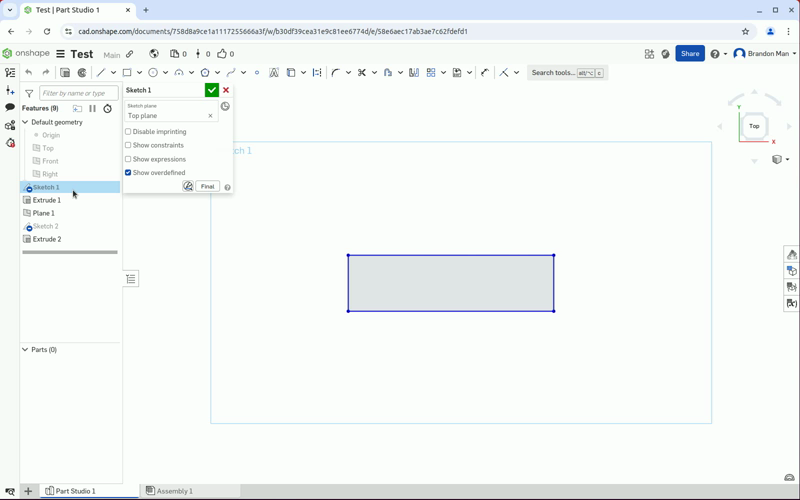
mouse_move(229, 92)
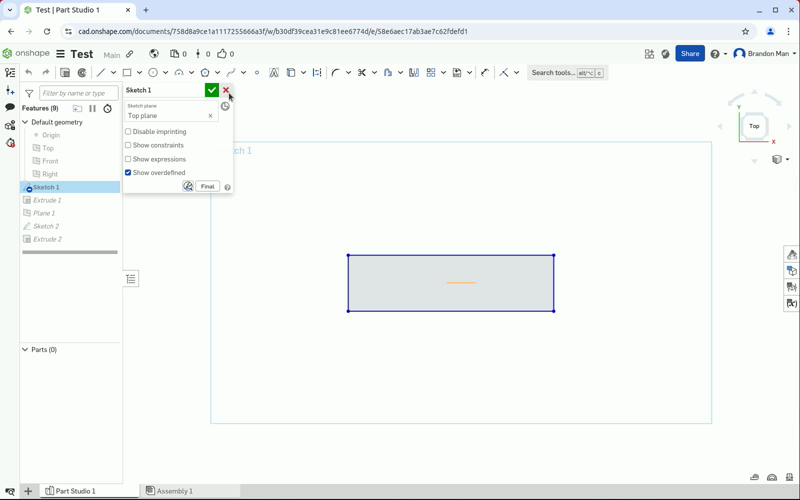
click(229, 92)
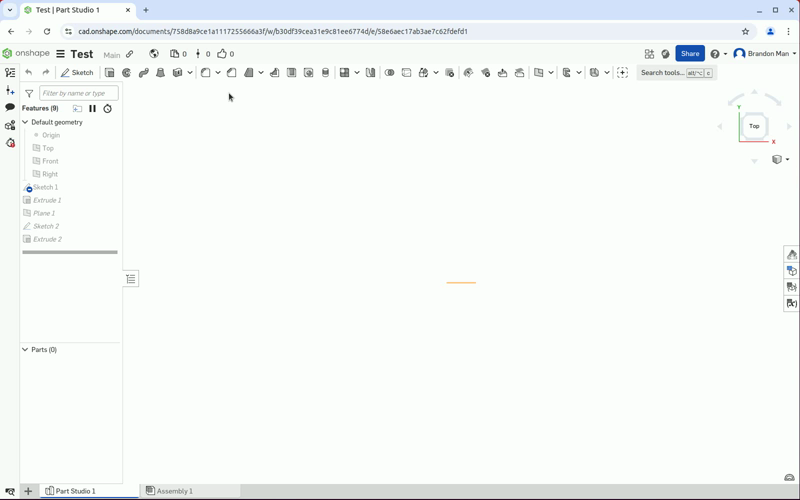
key(shift+s)
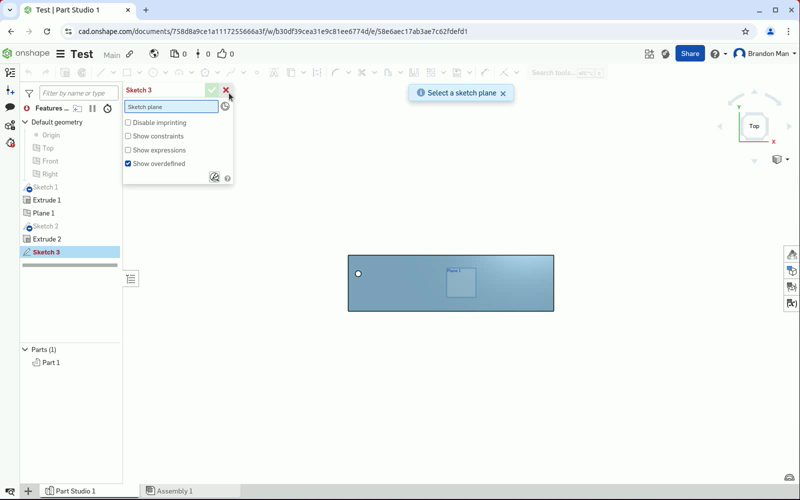
mouse_move(73, 215)
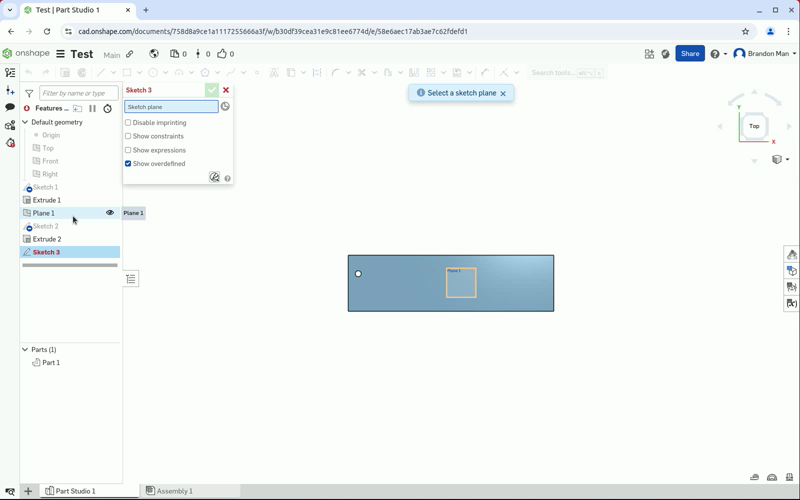
click(73, 215)
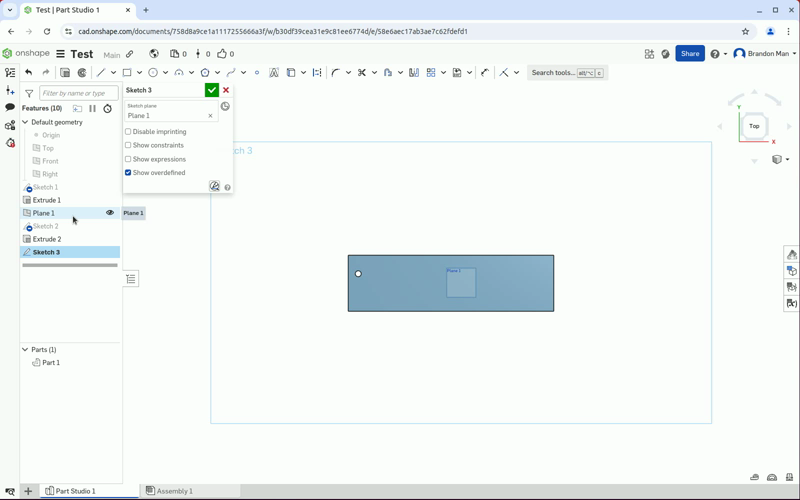
mouse_move(73, 352)
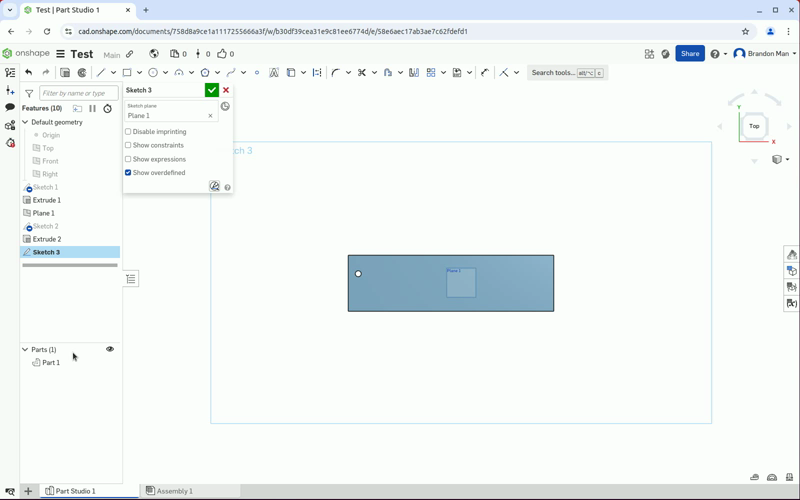
key(y)
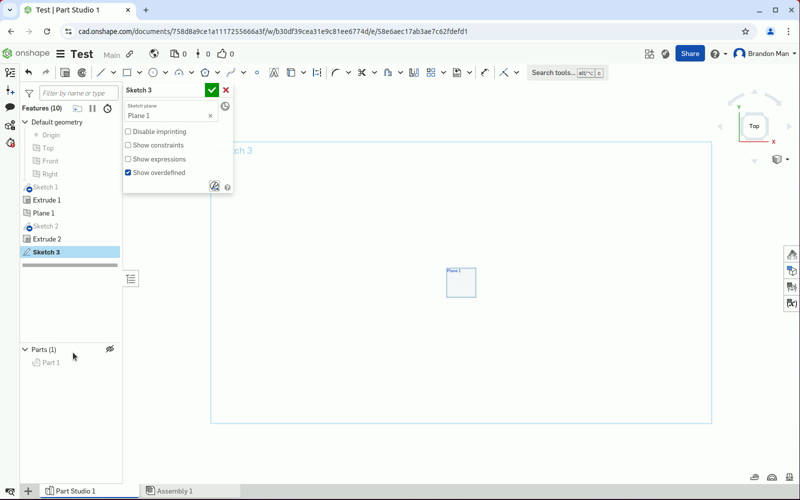
key(c)
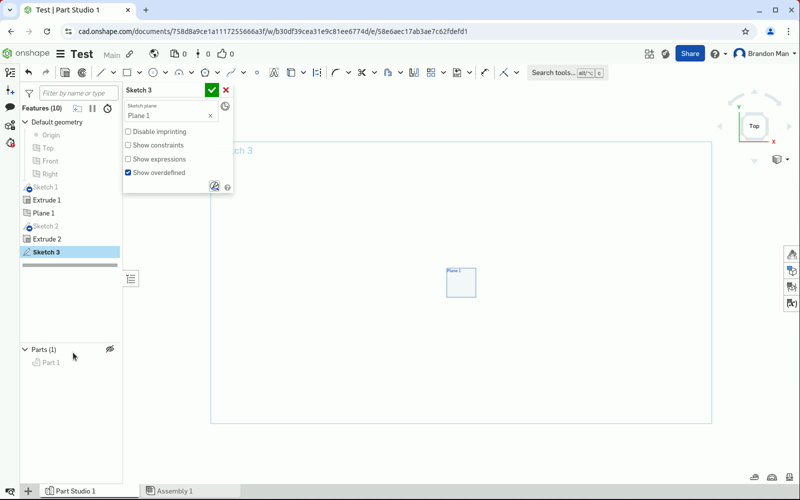
key_down(shift)
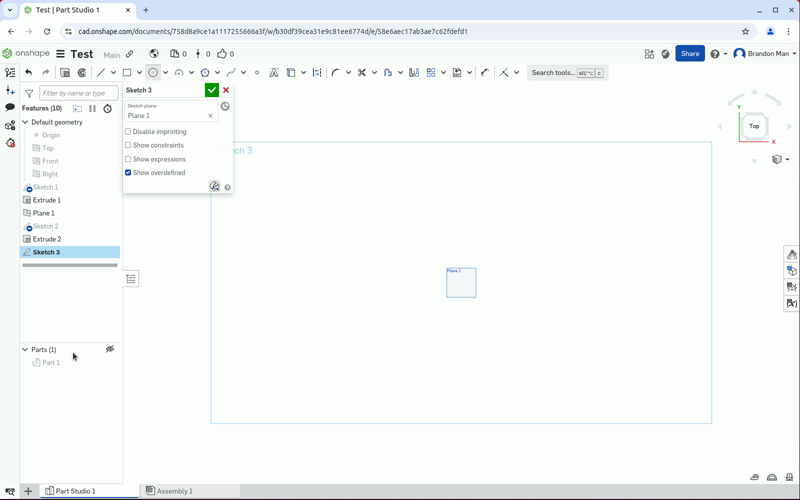
mouse_move(358, 292)
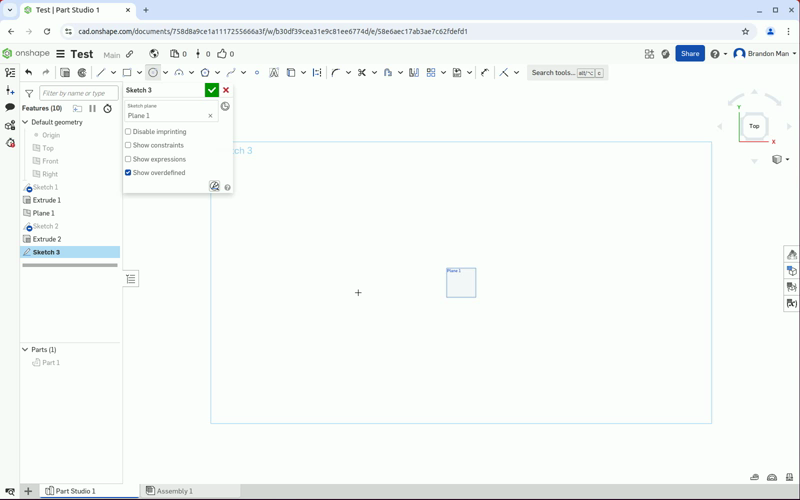
click(358, 292)
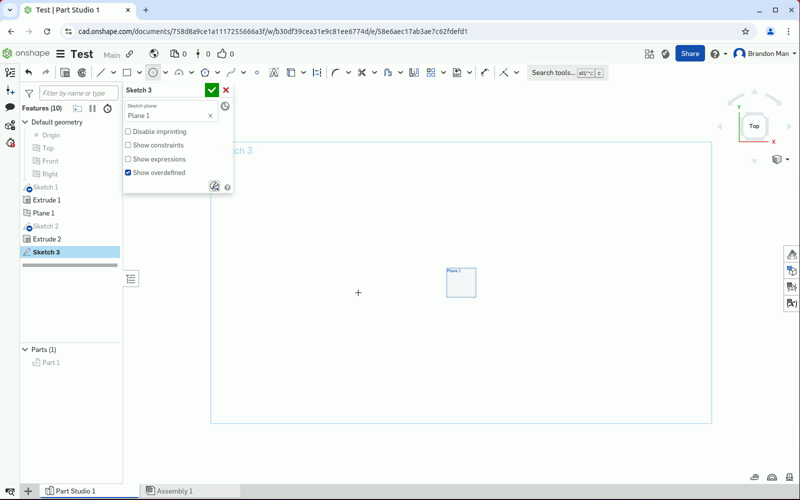
key_up(shift)
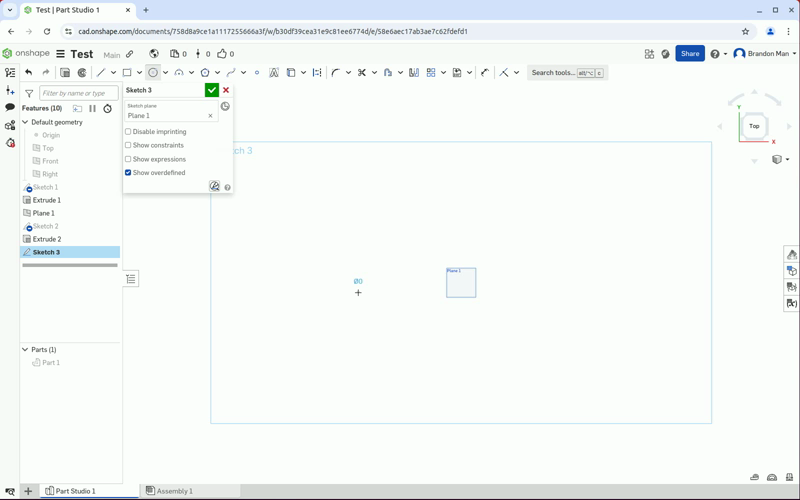
mouse_move(361, 292)
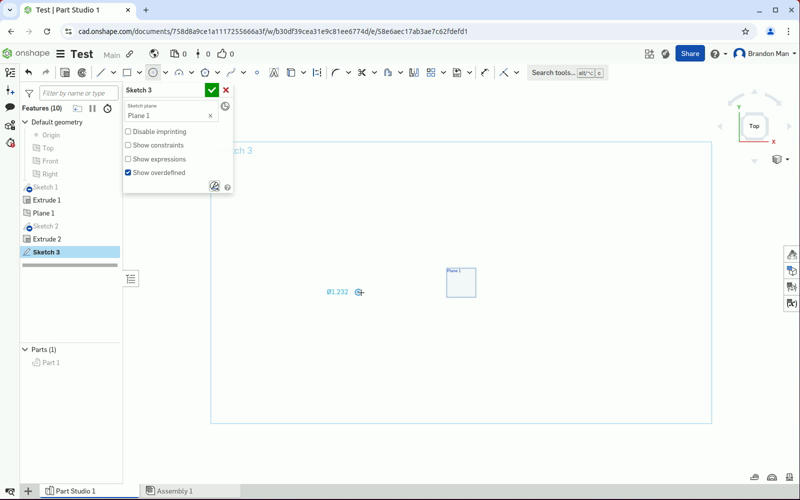
click(361, 292)
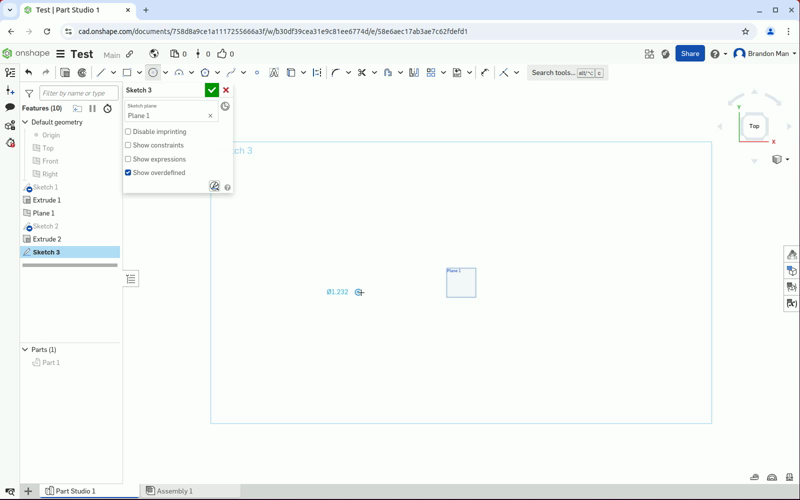
key(esc)
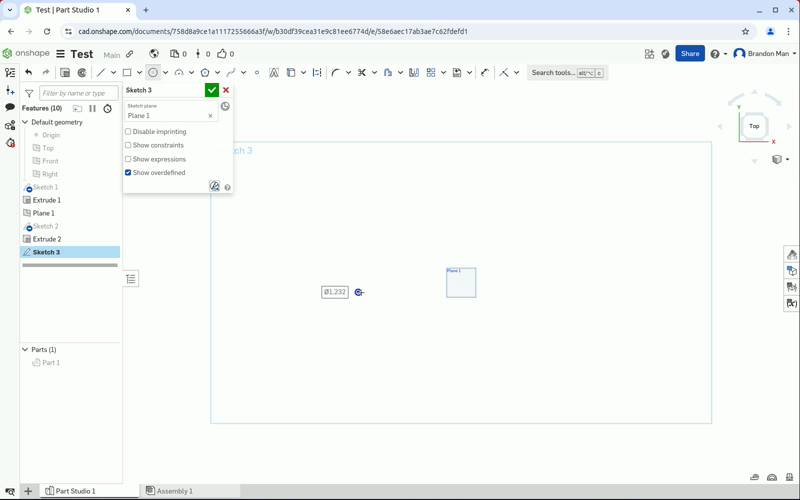
mouse_move(359, 290)
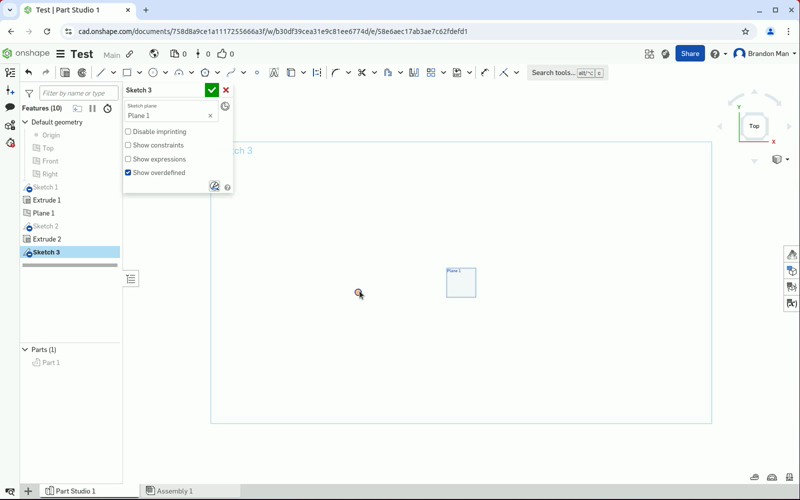
scroll(6)
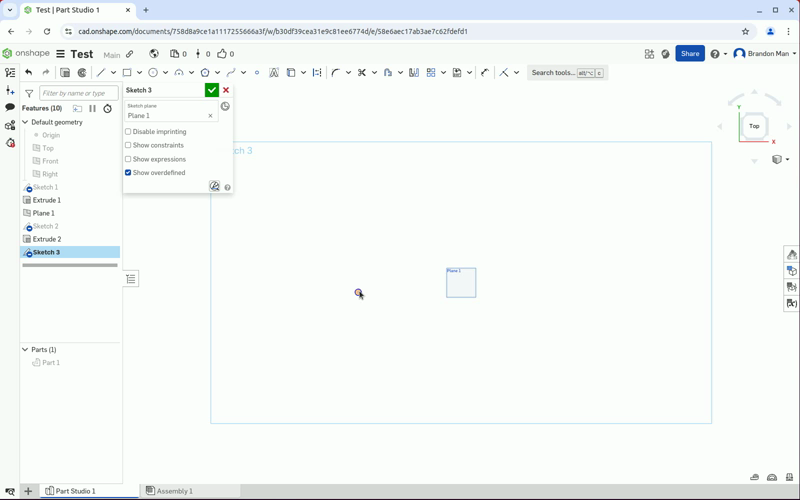
scroll(6)
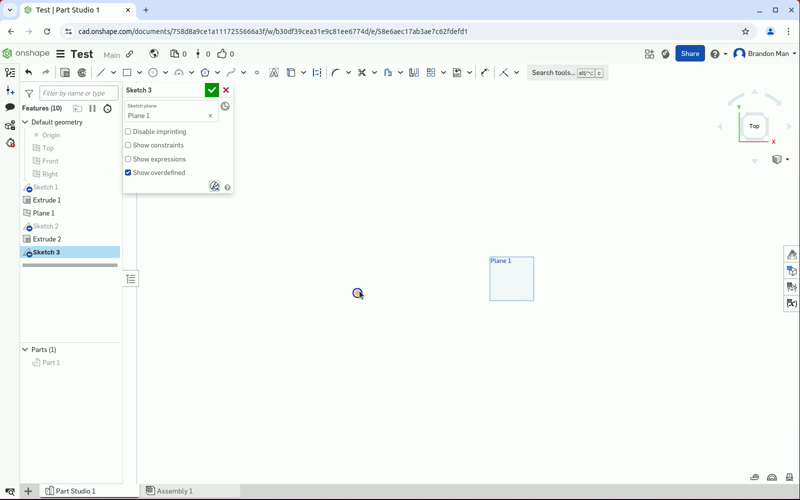
scroll(6)
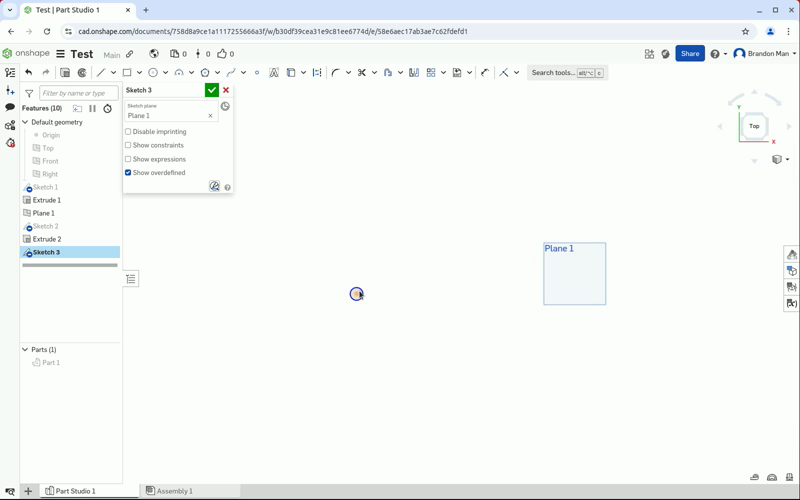
scroll(6)
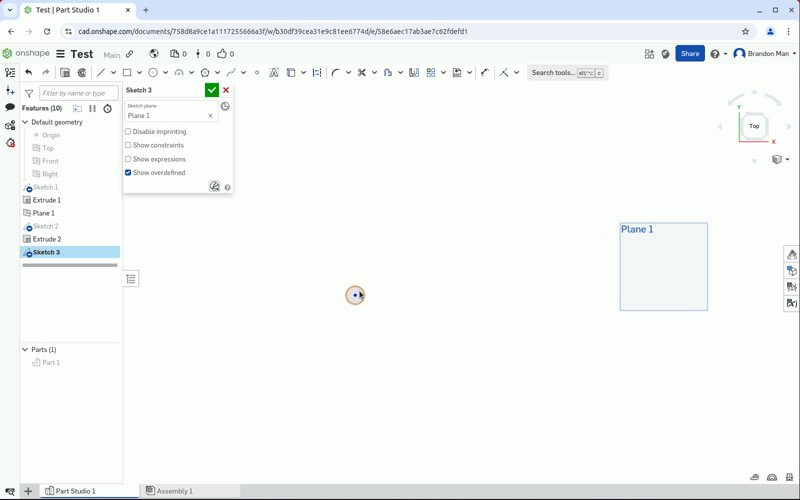
scroll(6)
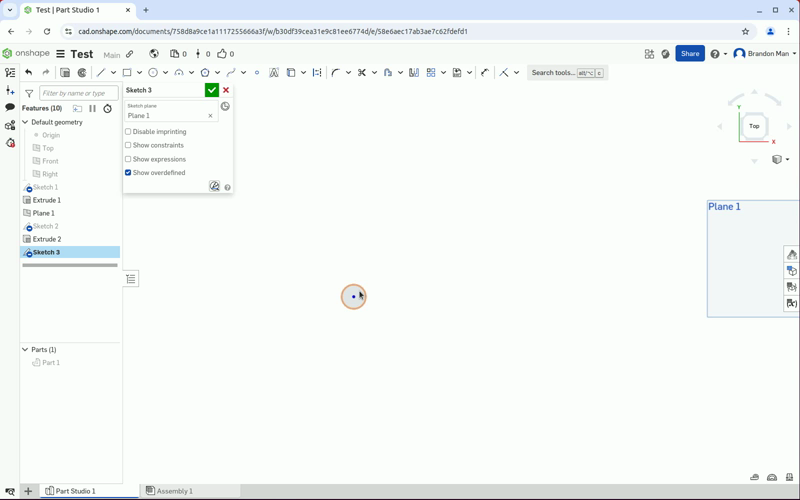
scroll(6)
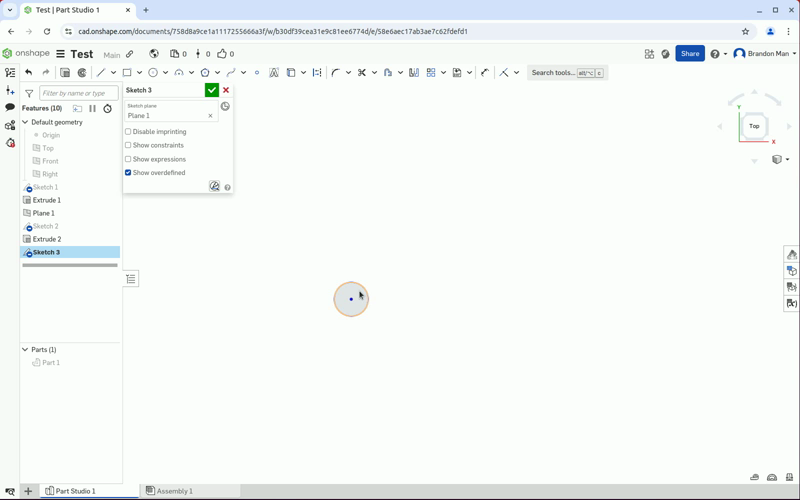
scroll(6)
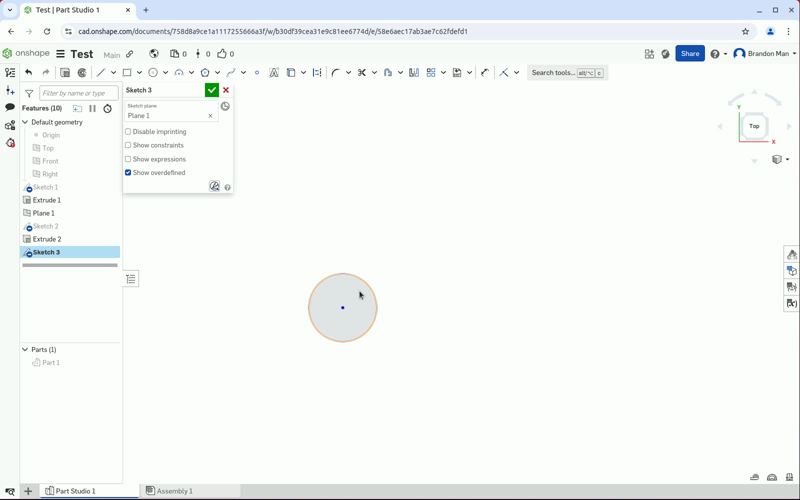
click(359, 290)
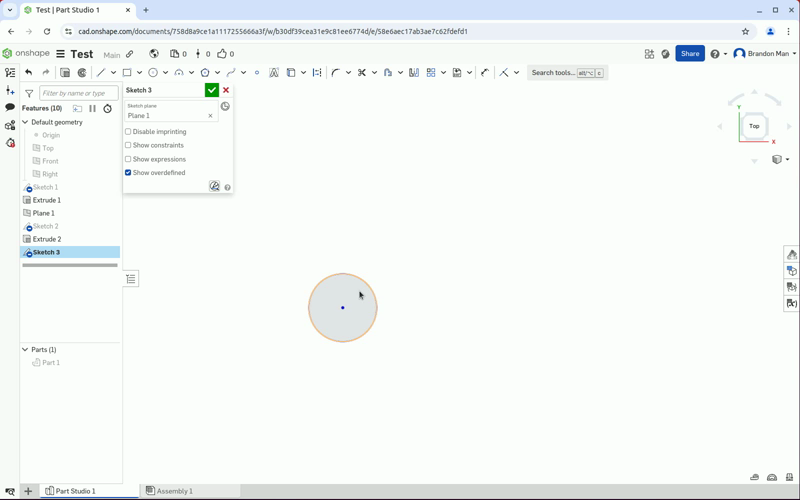
scroll(-6)
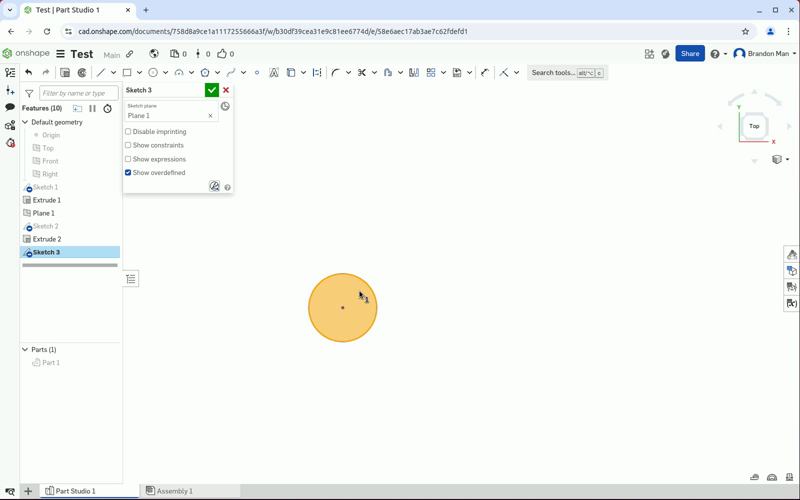
scroll(-6)
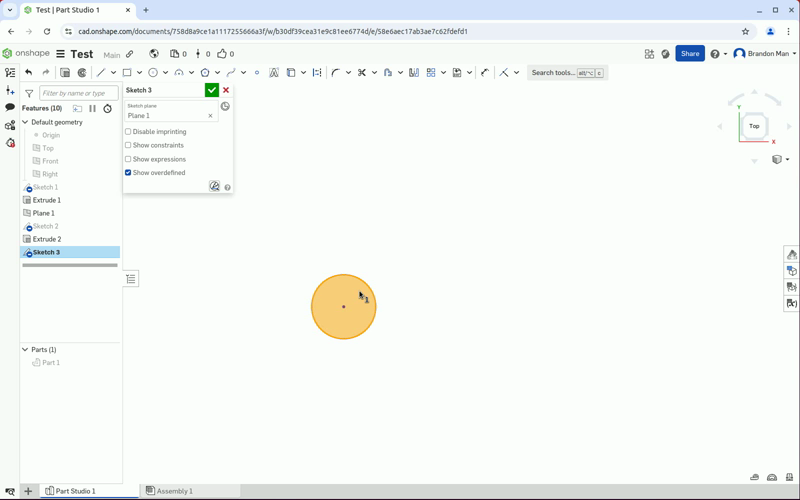
scroll(-6)
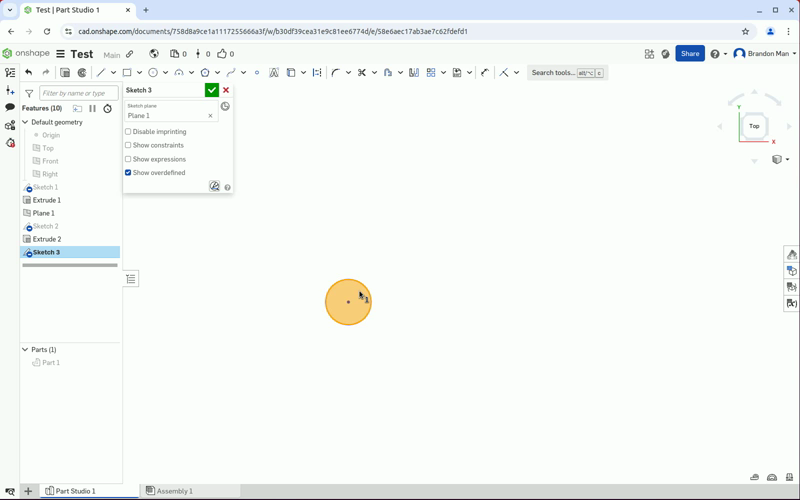
scroll(-6)
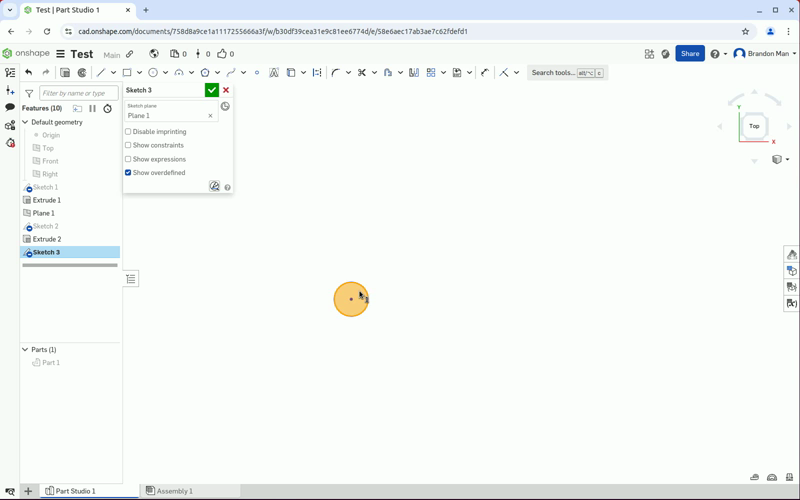
scroll(-6)
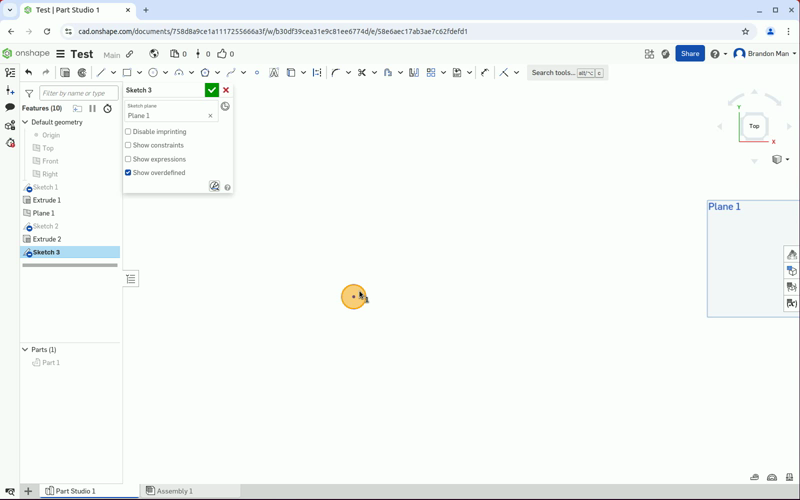
scroll(-6)
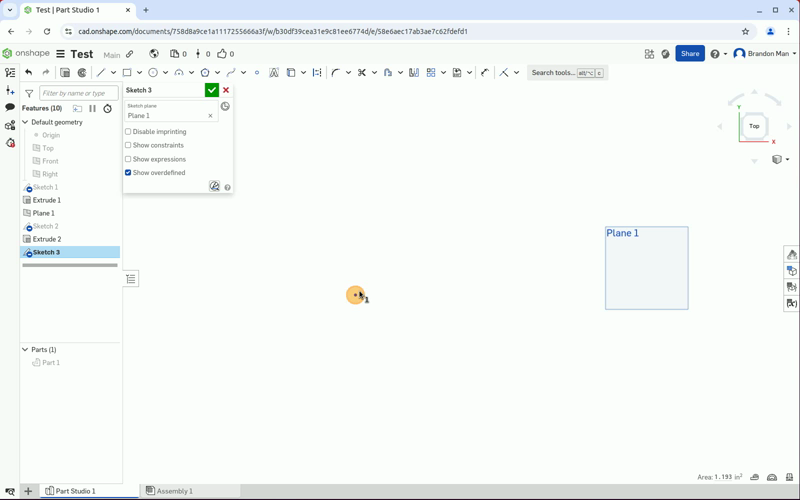
scroll(-6)
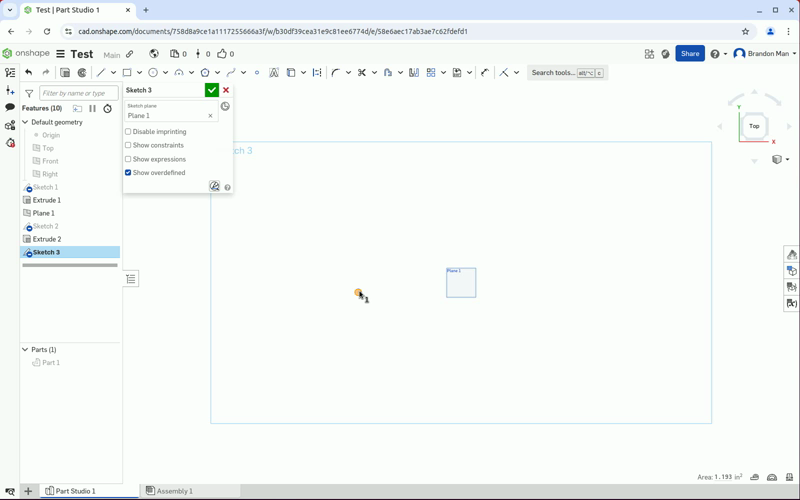
mouse_move(73, 352)
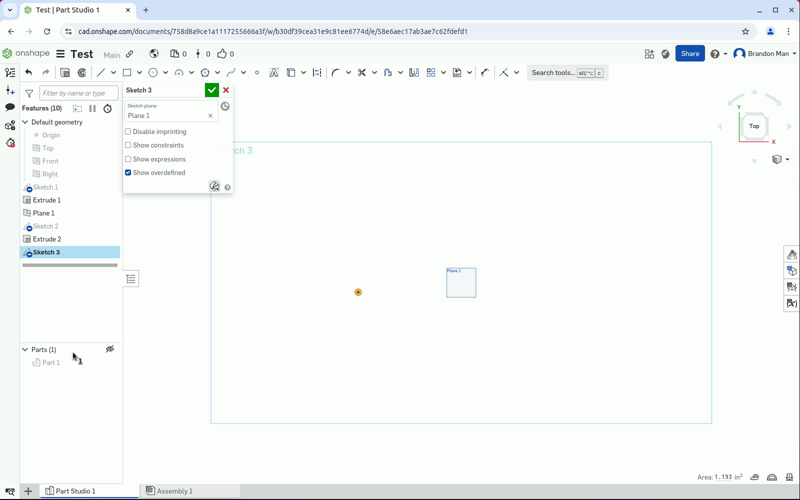
key(shift+y)
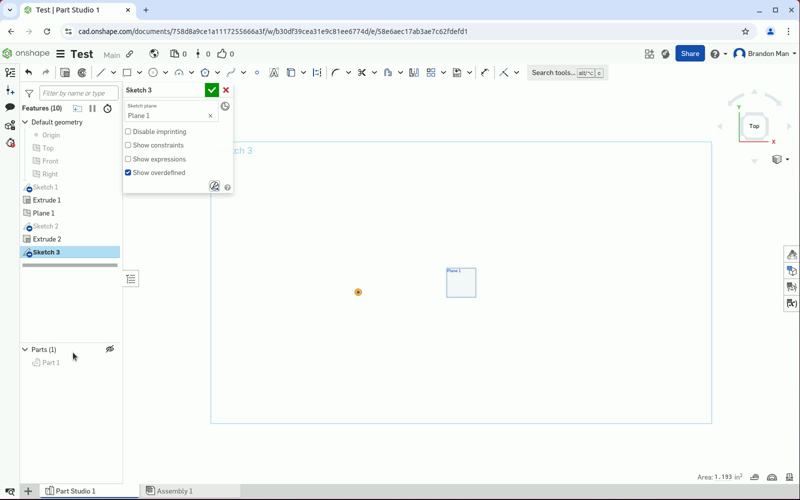
key(shift+e)
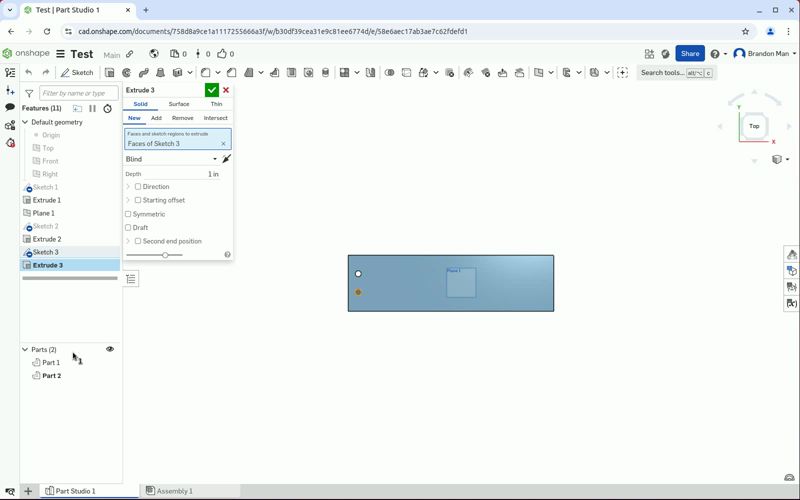
mouse_move(143, 106)
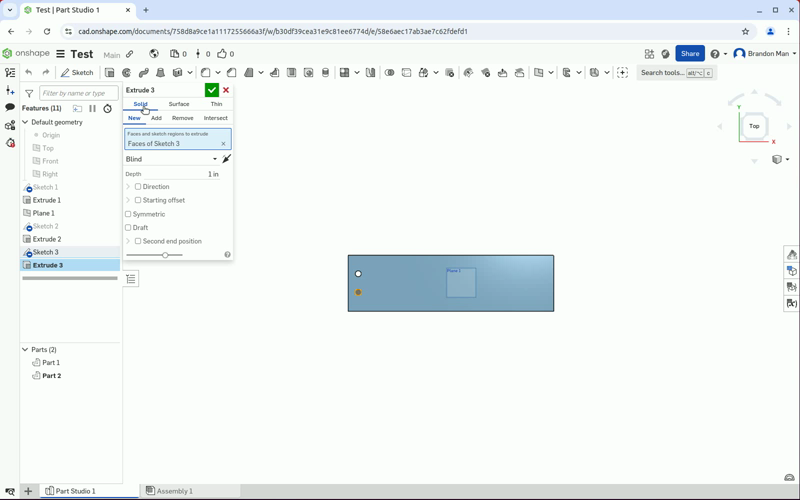
click(143, 106)
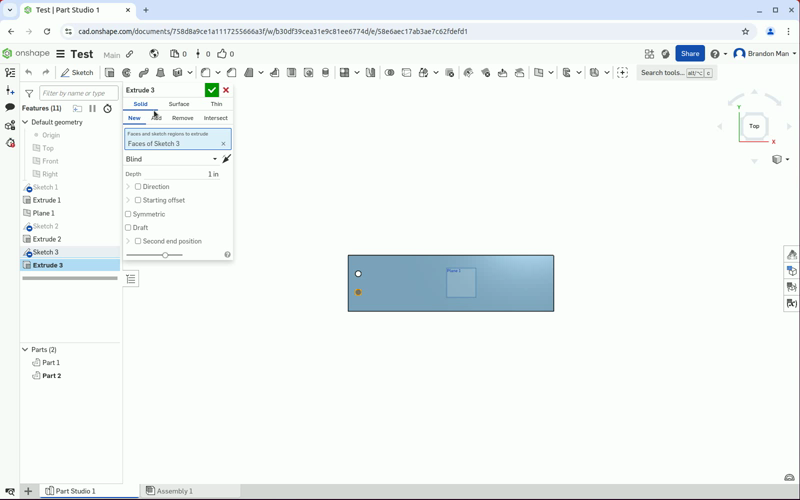
mouse_move(186, 120)
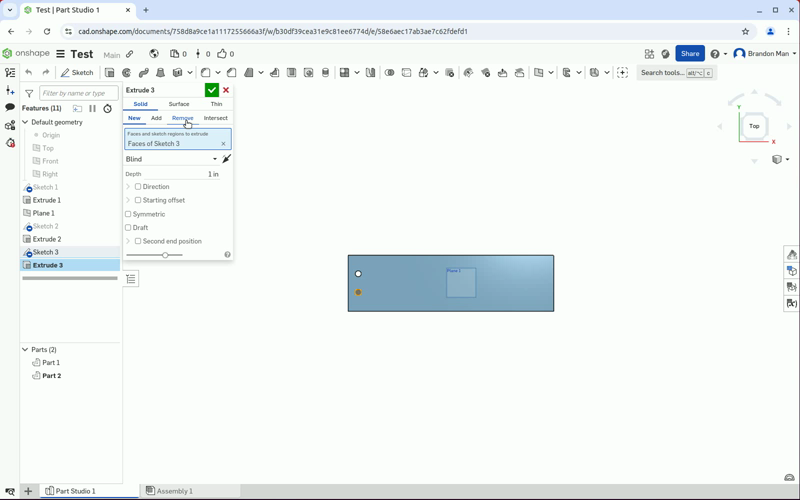
click(186, 120)
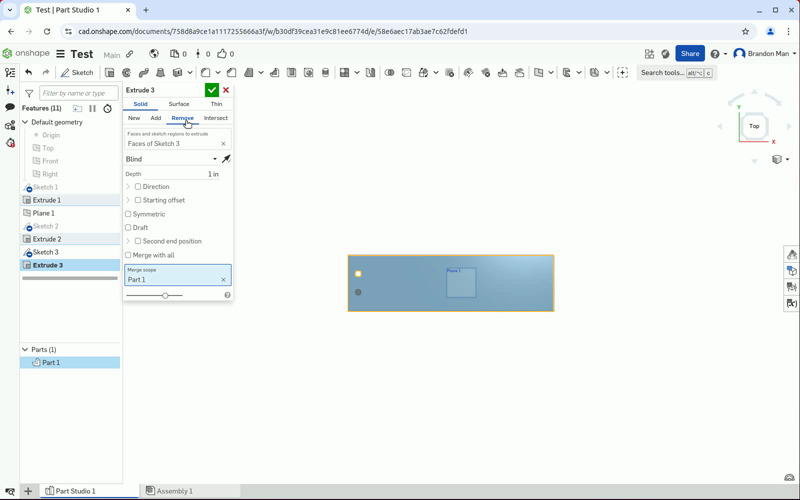
key(tab, 4)
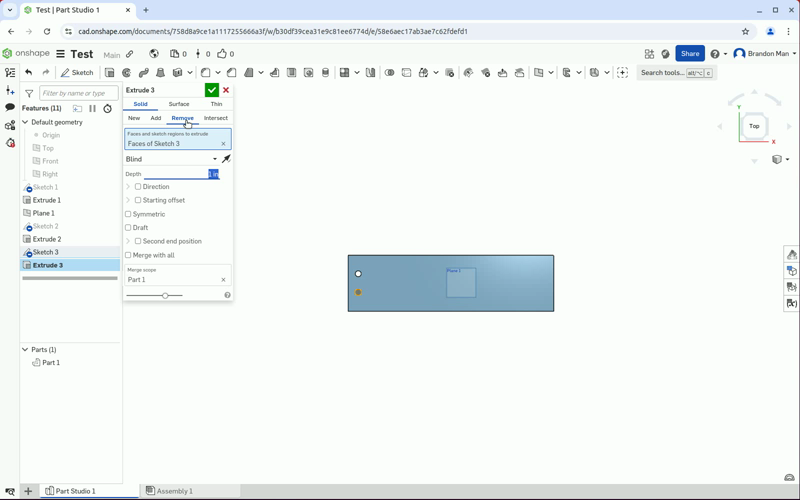
text(7.703)
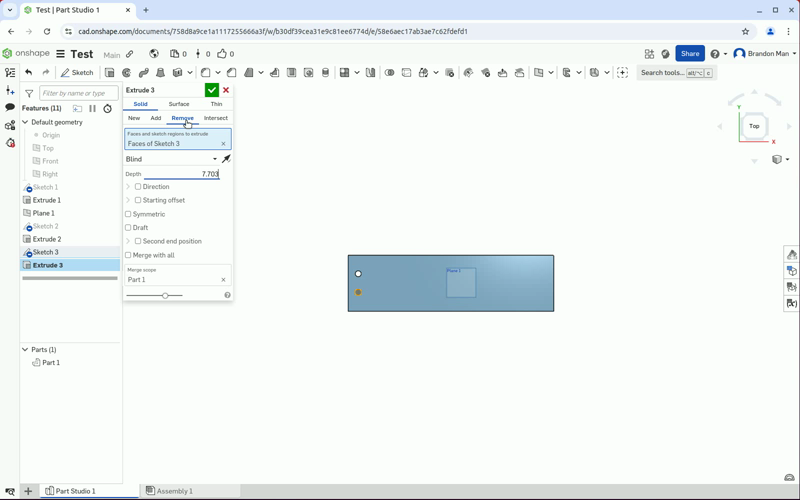
key(tab, 6)
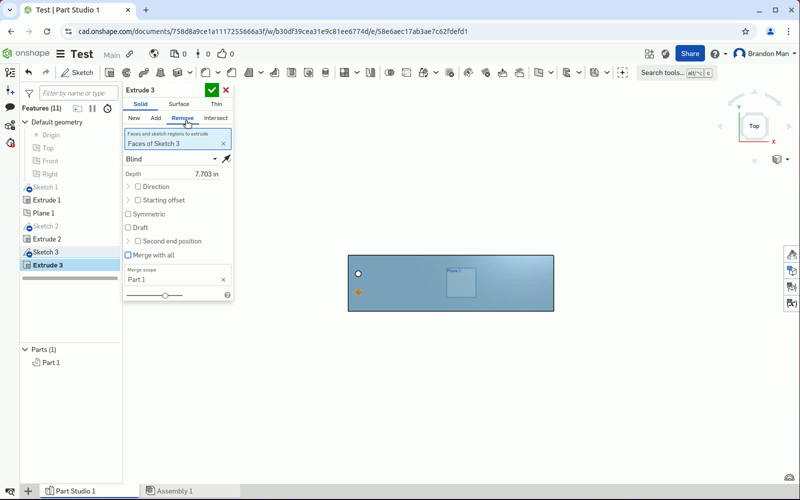
key(space)
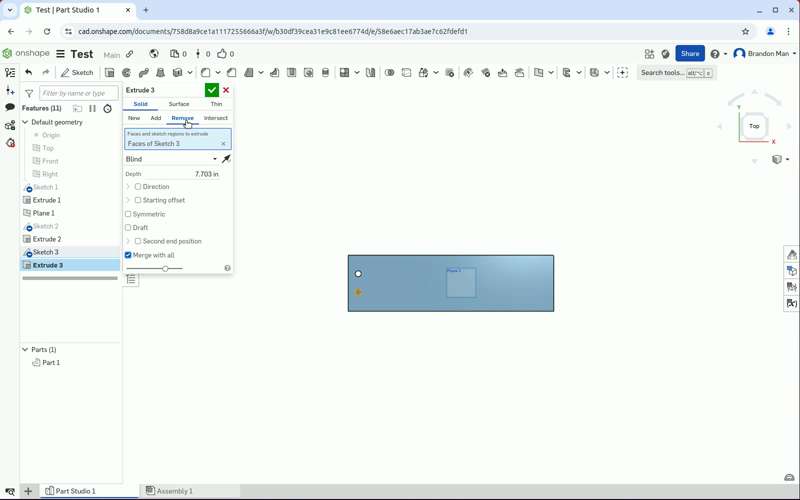
key(enter)
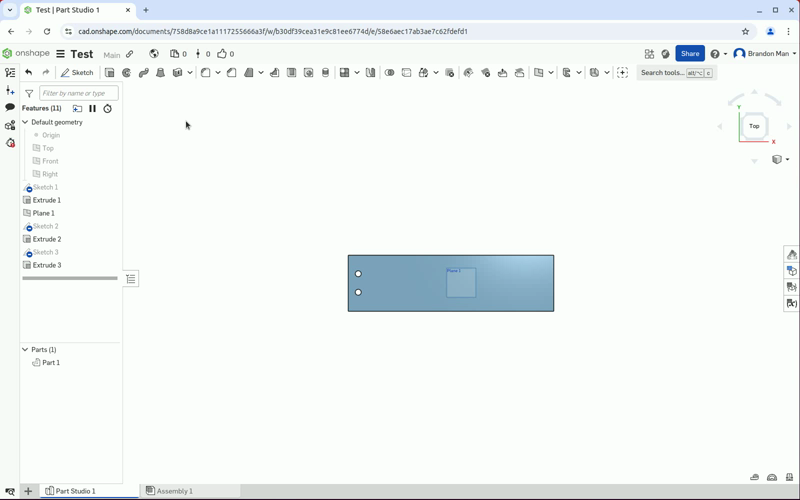
key(shift+h)
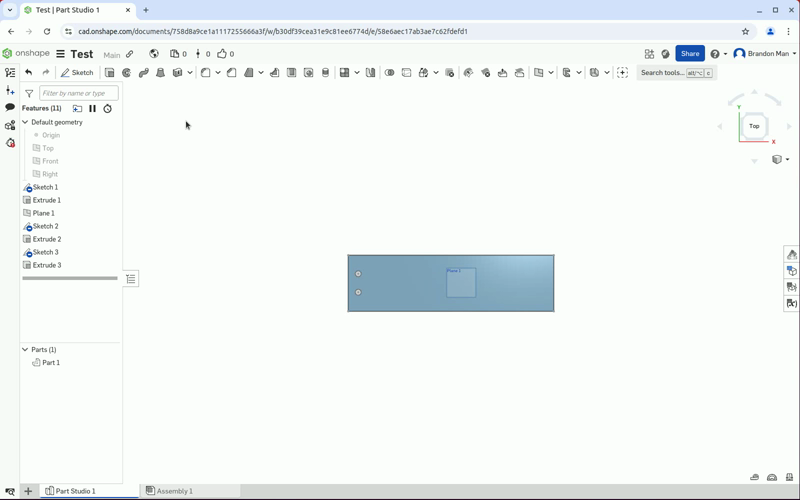
key(shift+h)
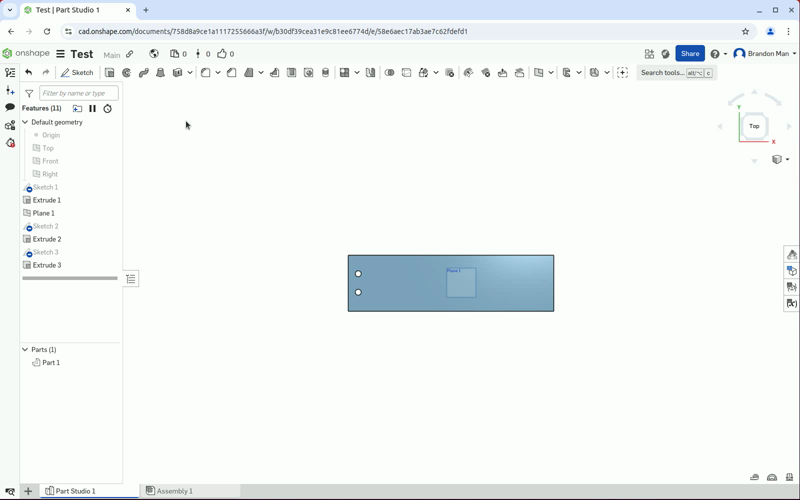
mouse_move(73, 189)
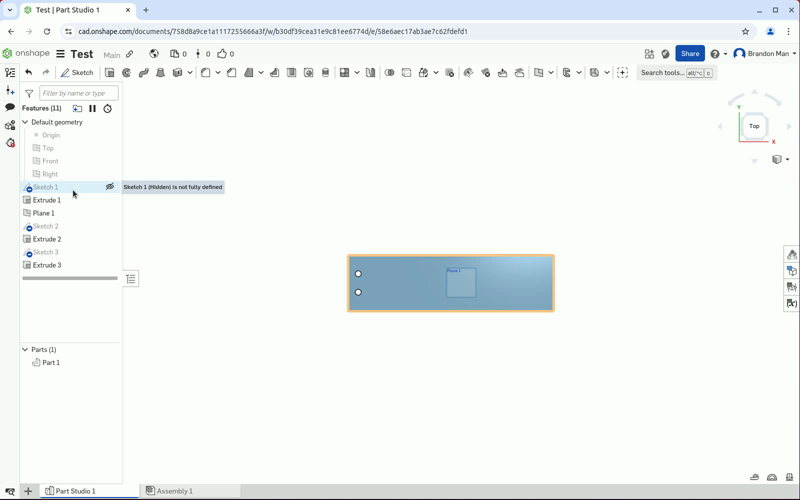
click(73, 189)
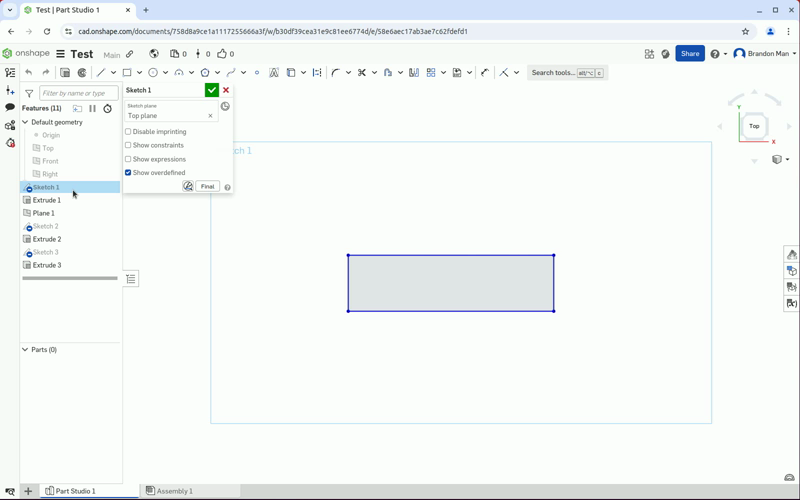
mouse_move(229, 92)
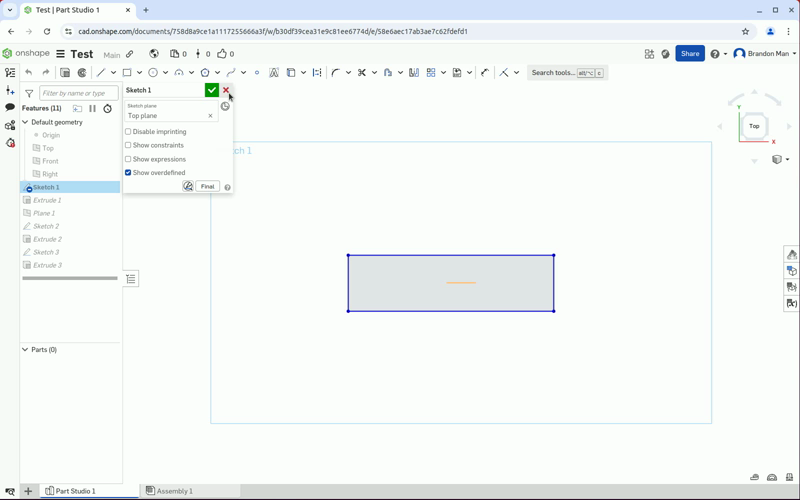
click(229, 92)
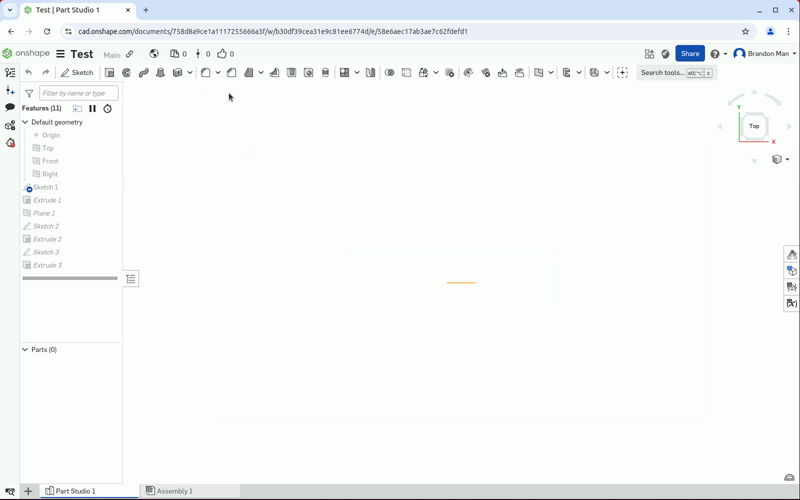
key(shift+s)
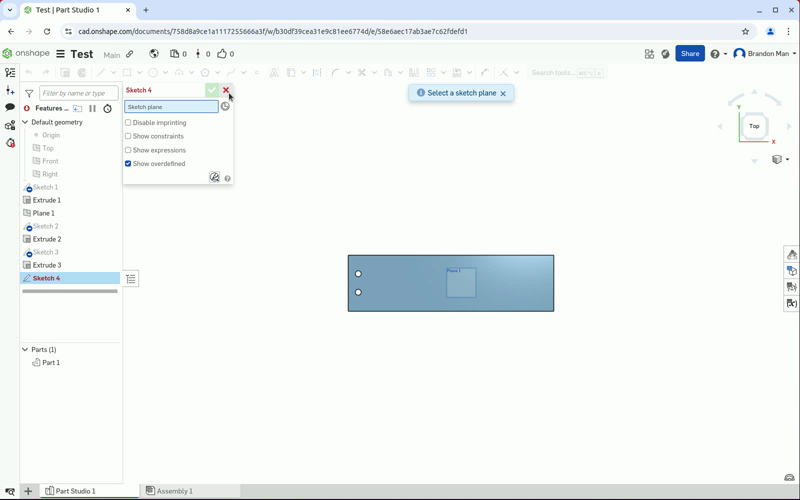
mouse_move(73, 215)
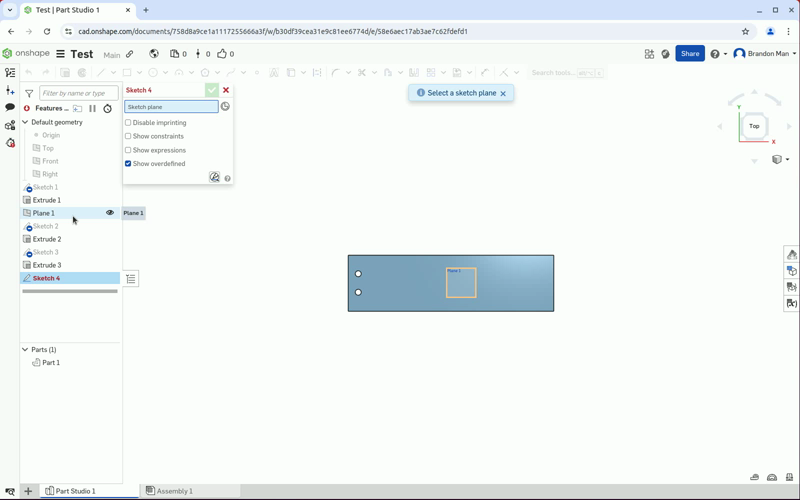
click(73, 215)
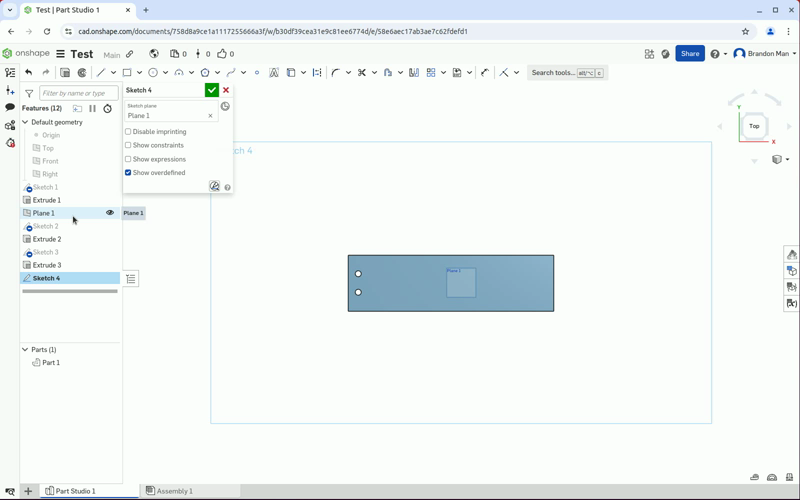
mouse_move(73, 352)
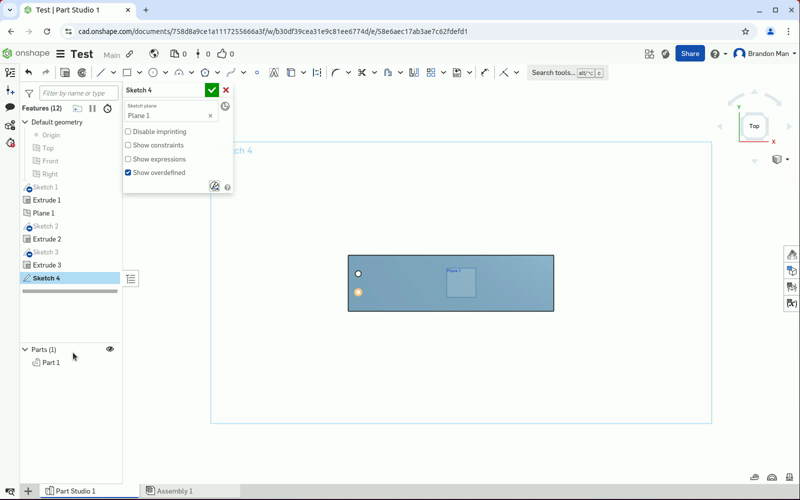
key(y)
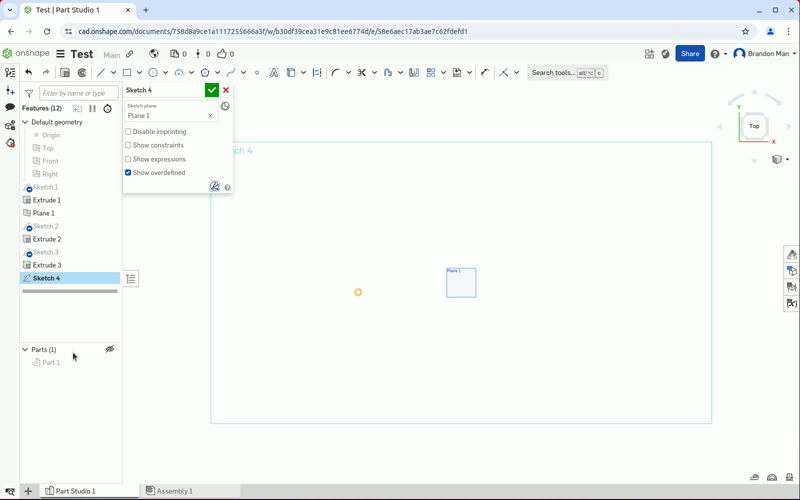
key(c)
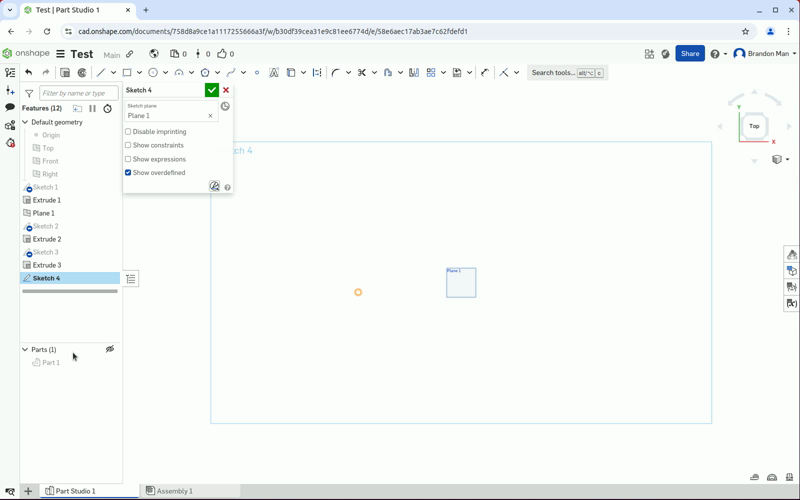
key_down(shift)
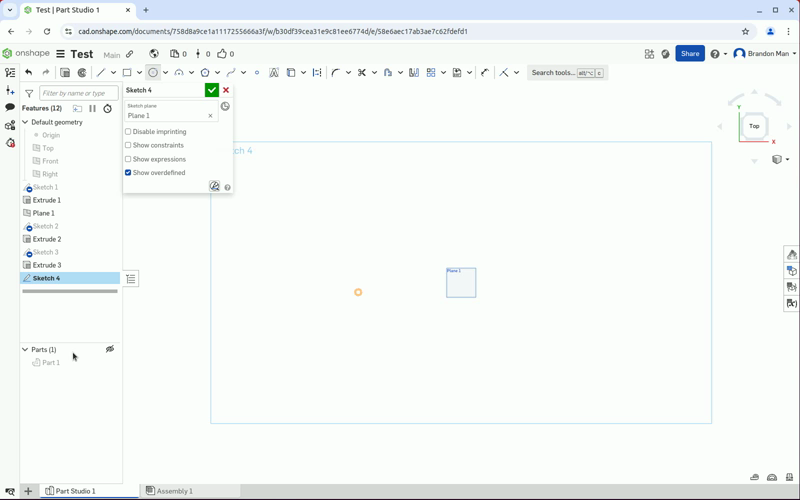
mouse_move(428, 273)
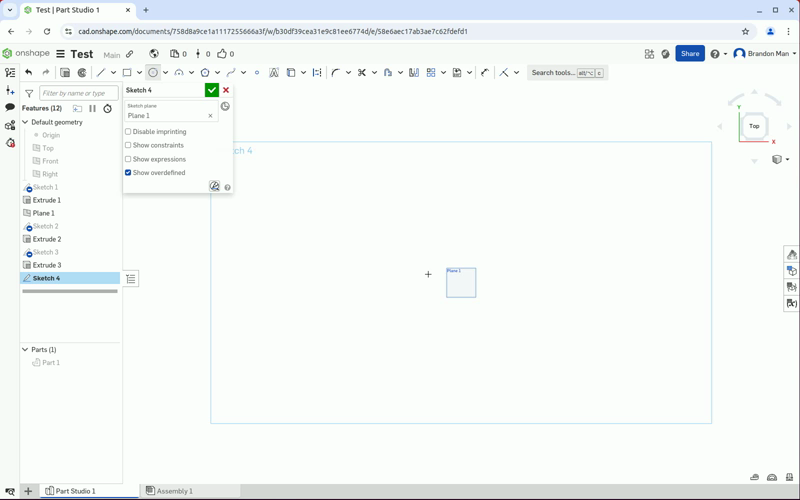
click(428, 273)
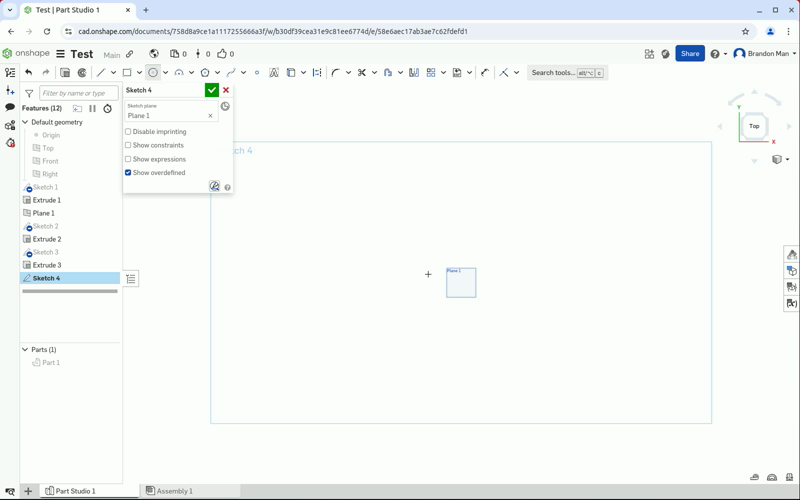
key_up(shift)
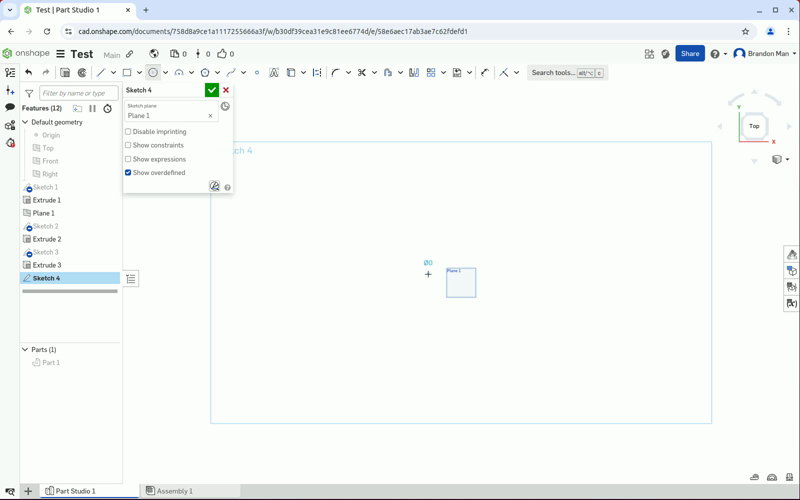
mouse_move(430, 273)
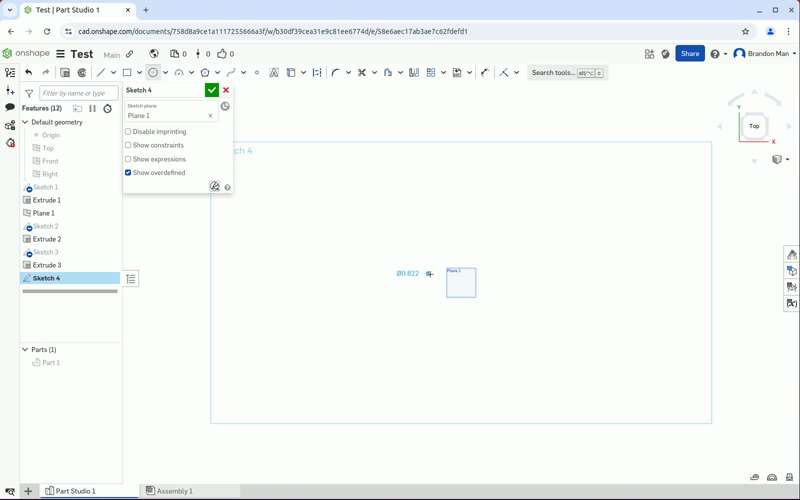
scroll(6)
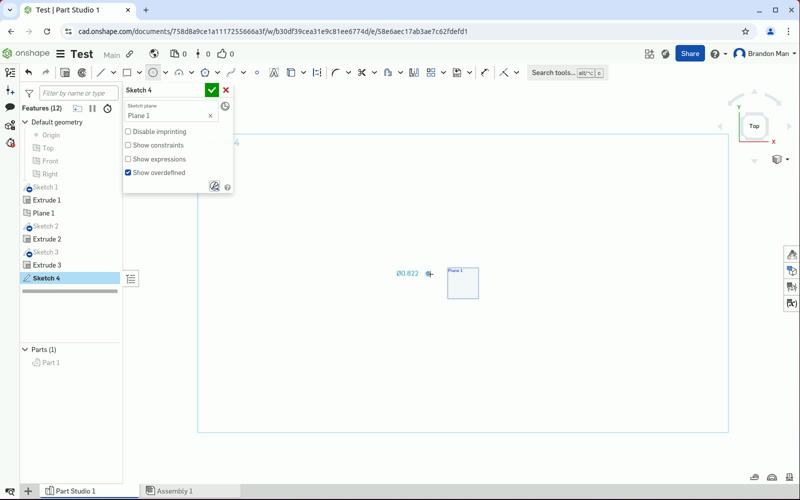
scroll(6)
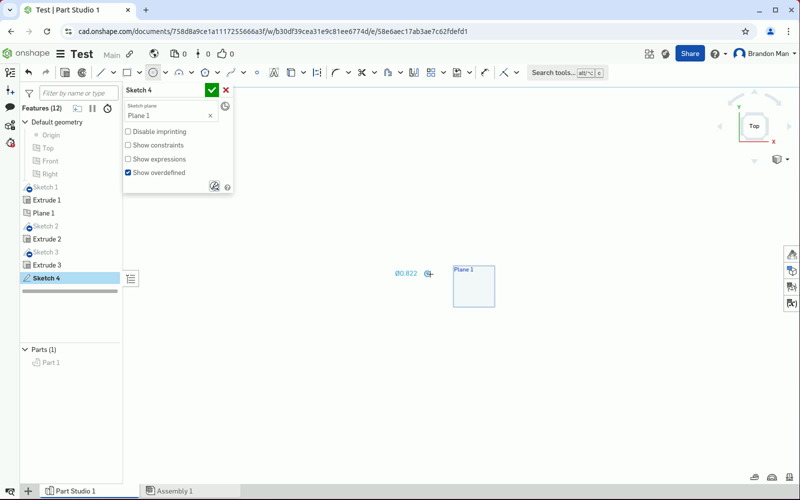
scroll(6)
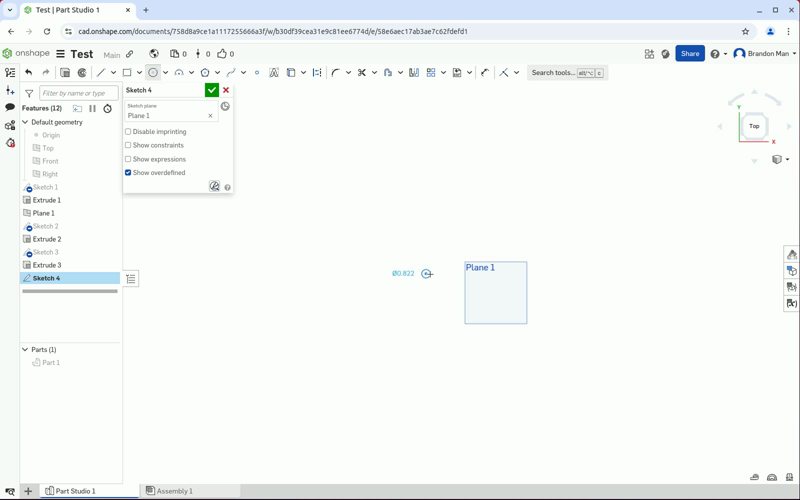
scroll(6)
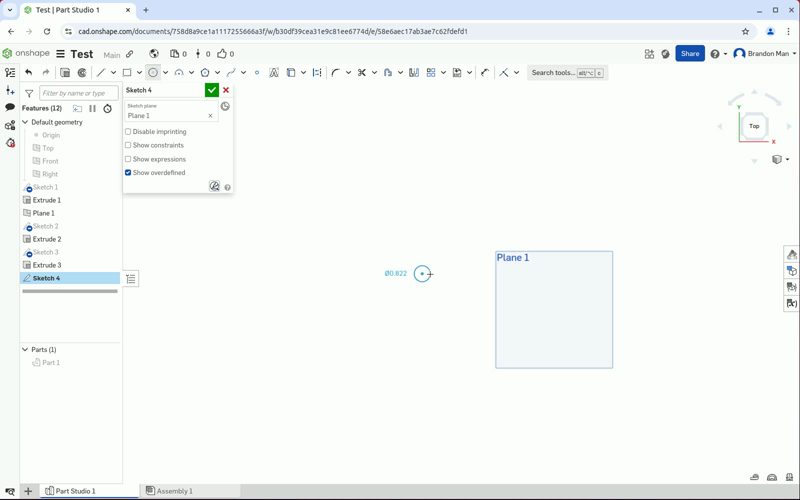
scroll(6)
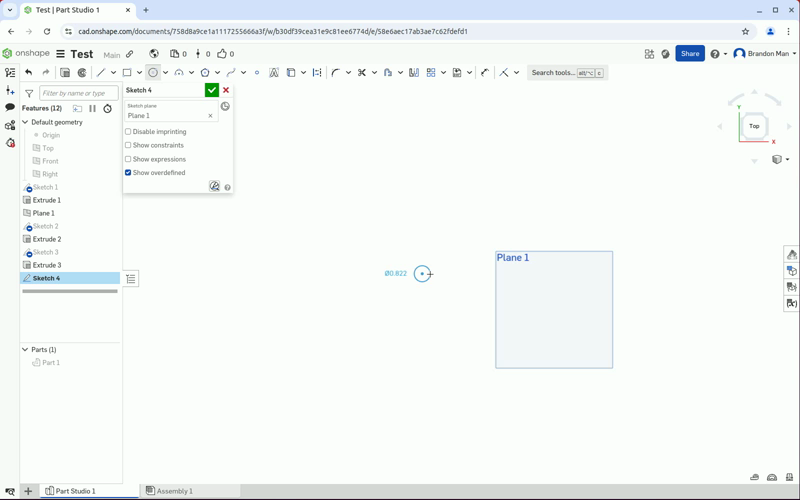
scroll(6)
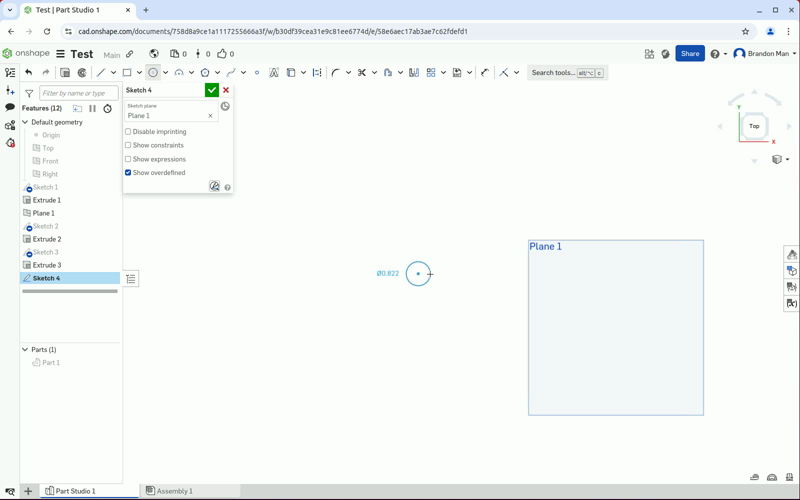
scroll(6)
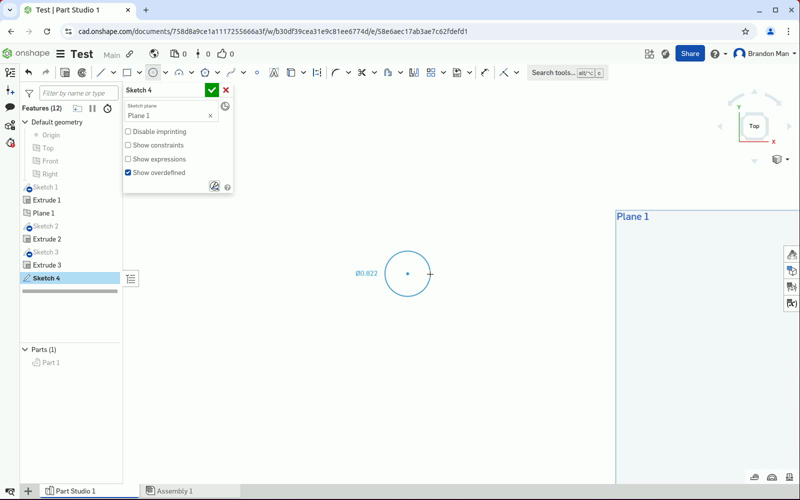
click(430, 273)
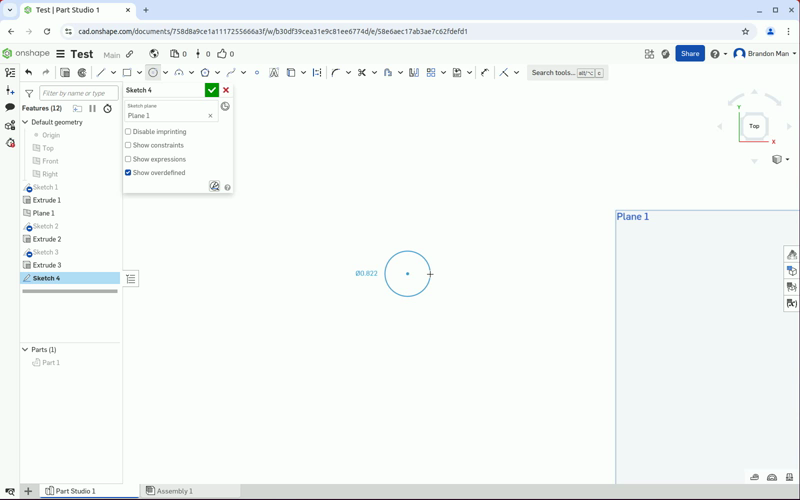
scroll(-6)
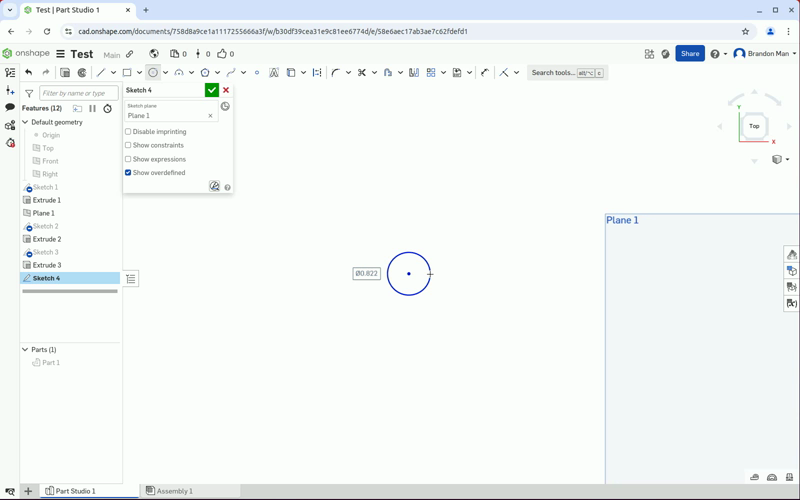
scroll(-6)
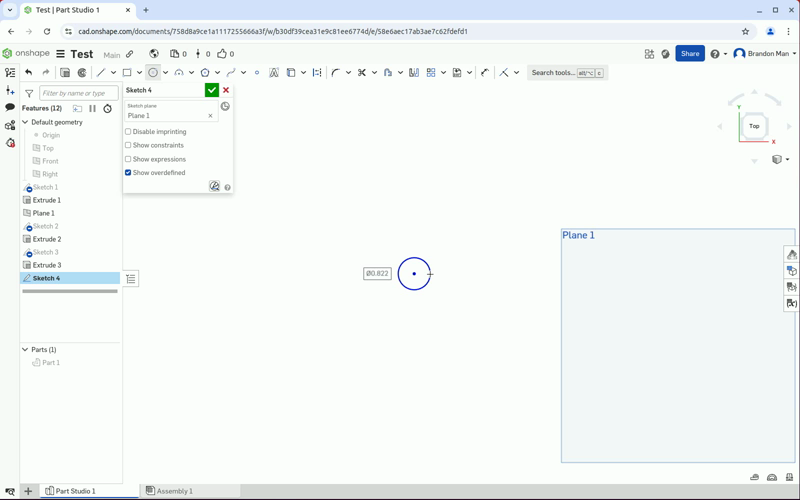
scroll(-6)
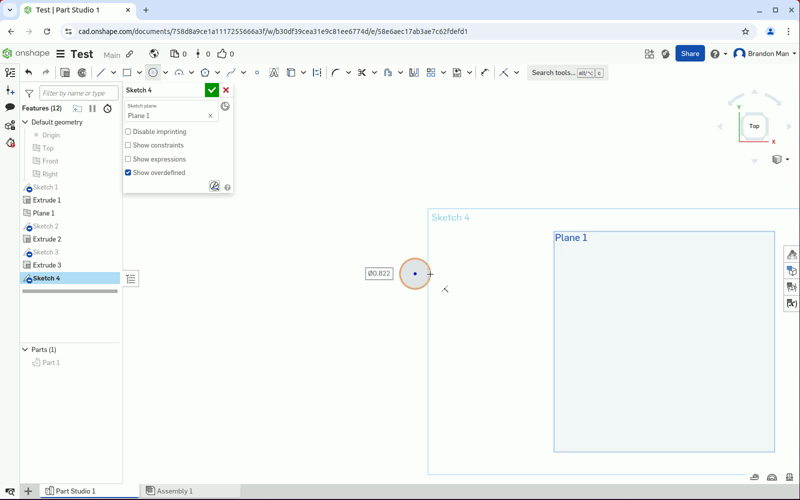
scroll(-6)
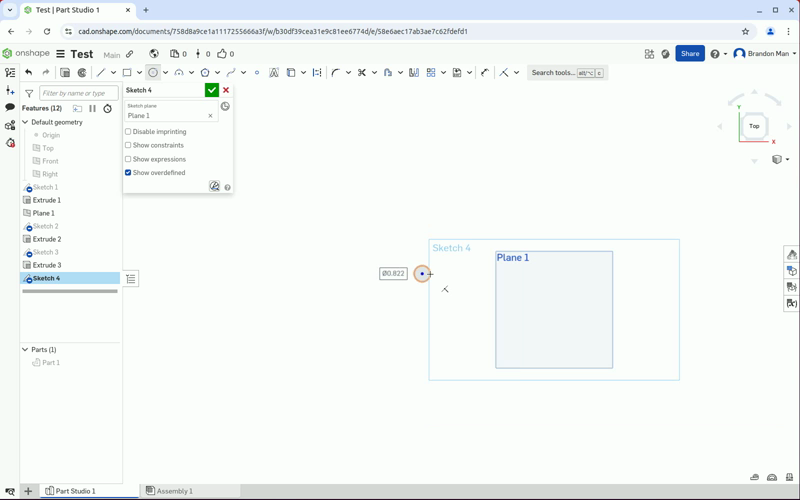
scroll(-6)
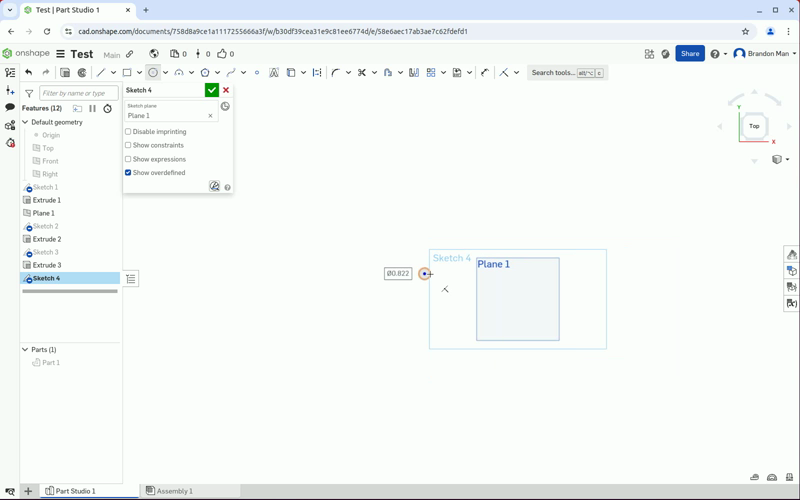
scroll(-6)
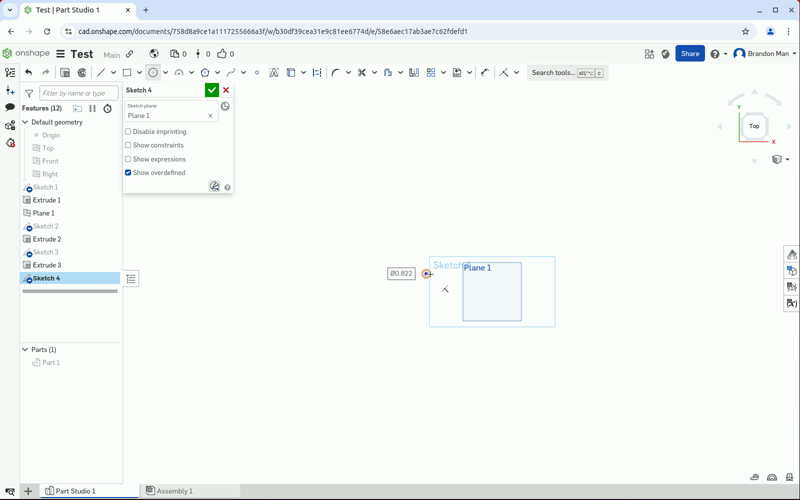
scroll(-6)
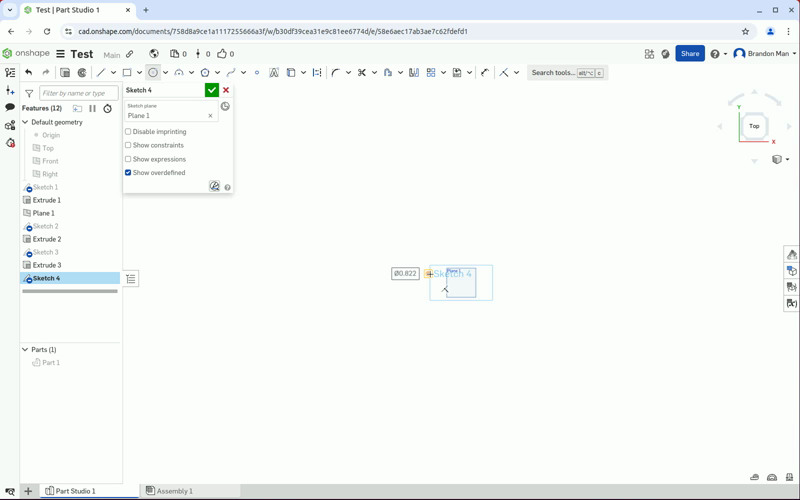
key(esc)
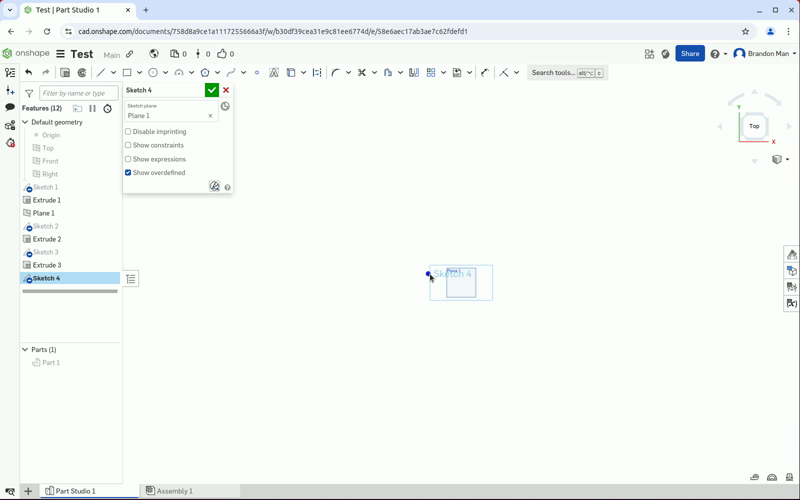
mouse_move(429, 274)
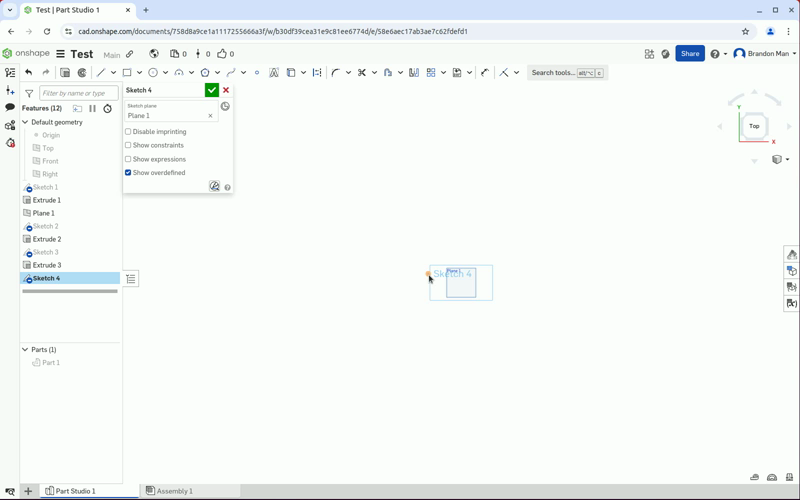
scroll(6)
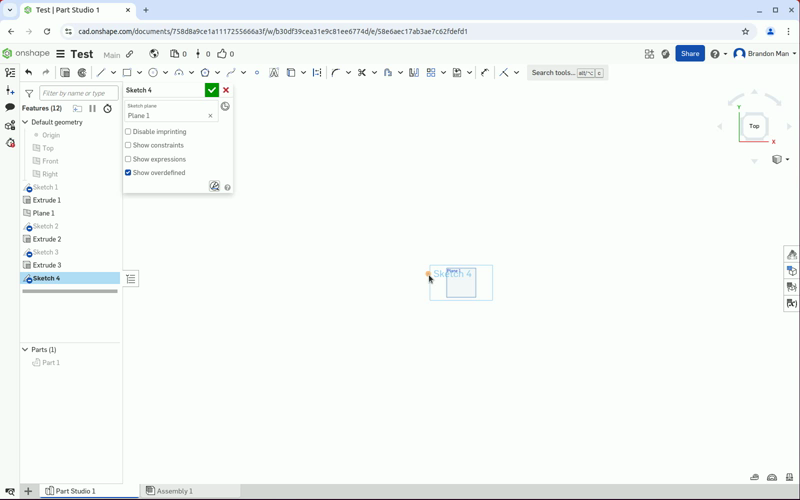
scroll(6)
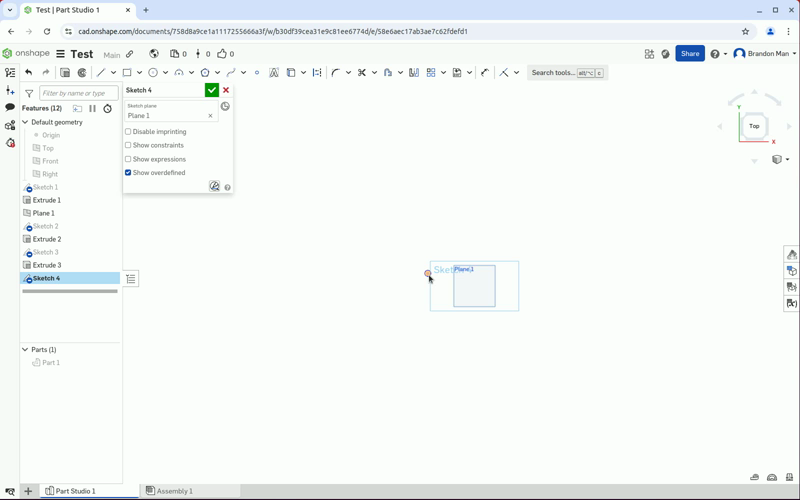
scroll(6)
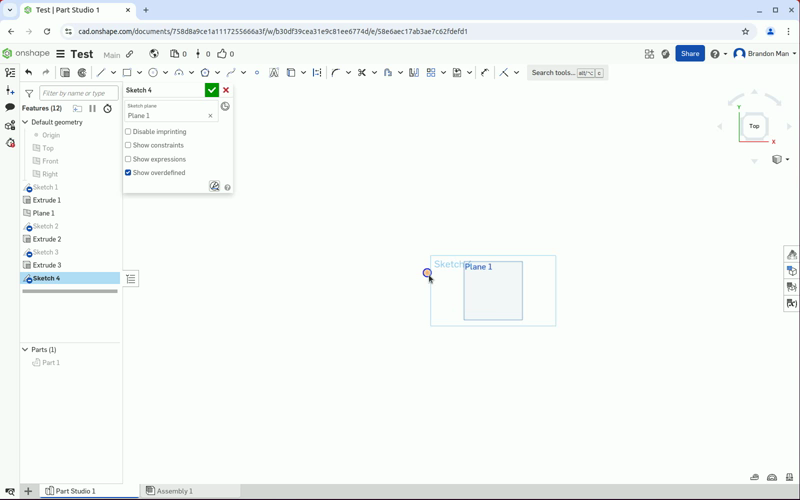
scroll(6)
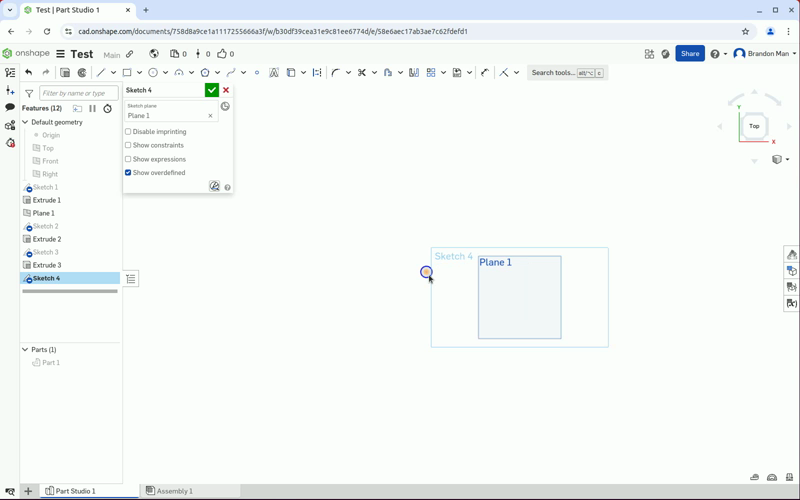
scroll(6)
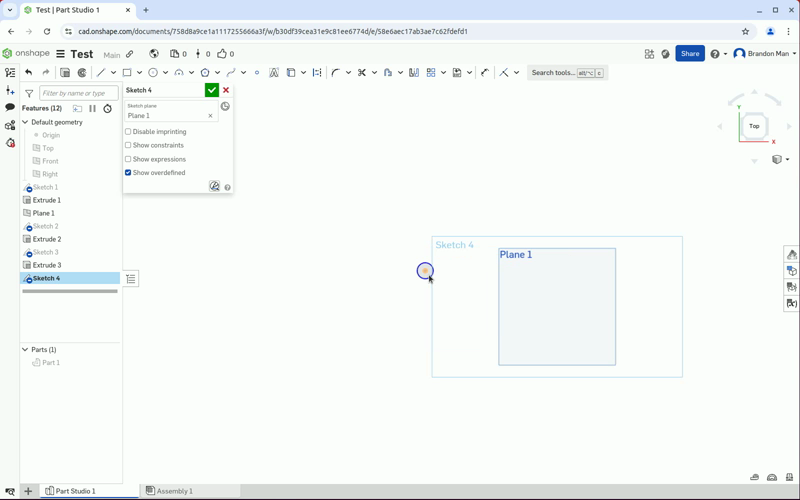
scroll(6)
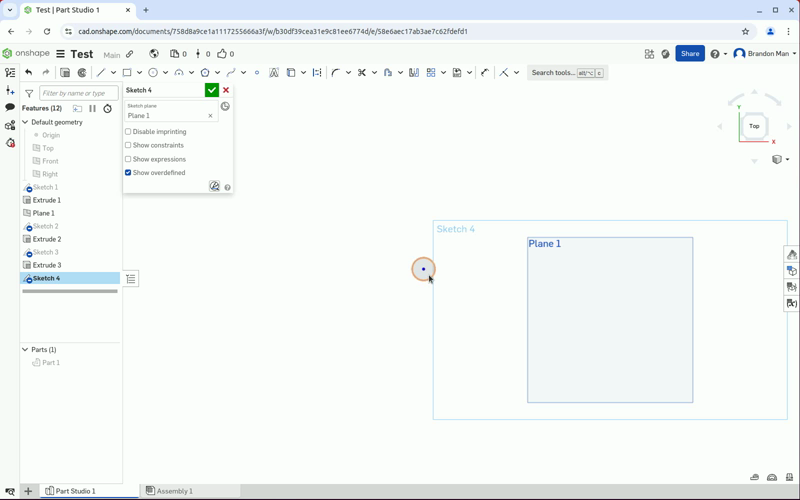
scroll(6)
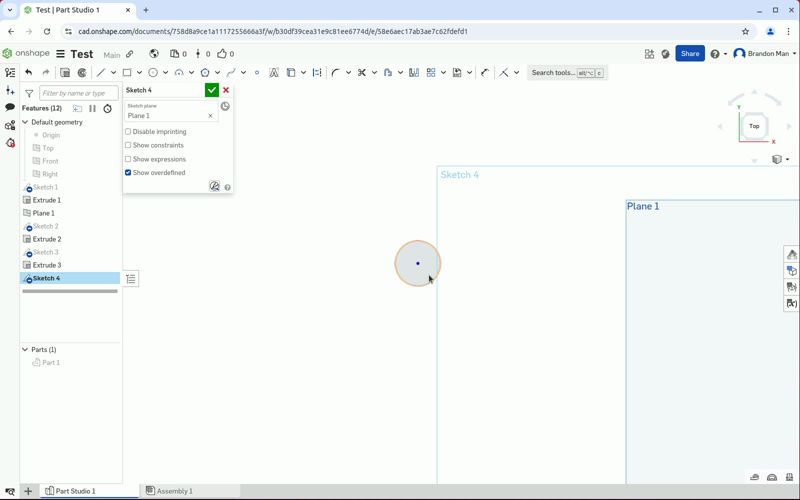
click(429, 274)
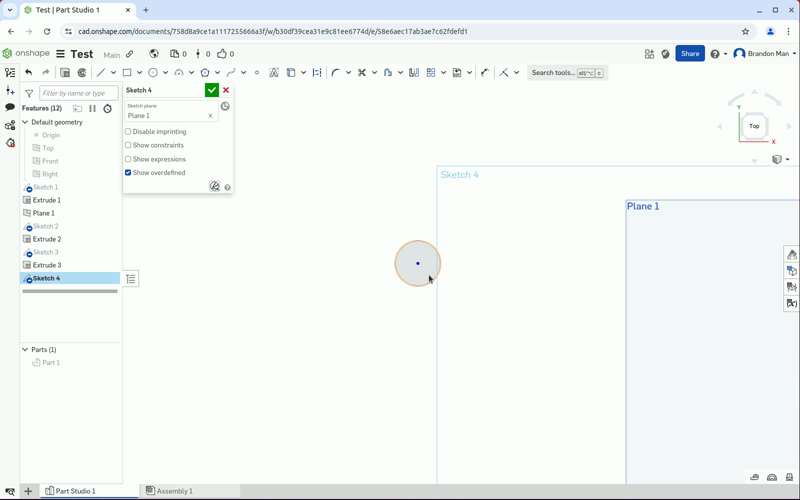
scroll(-6)
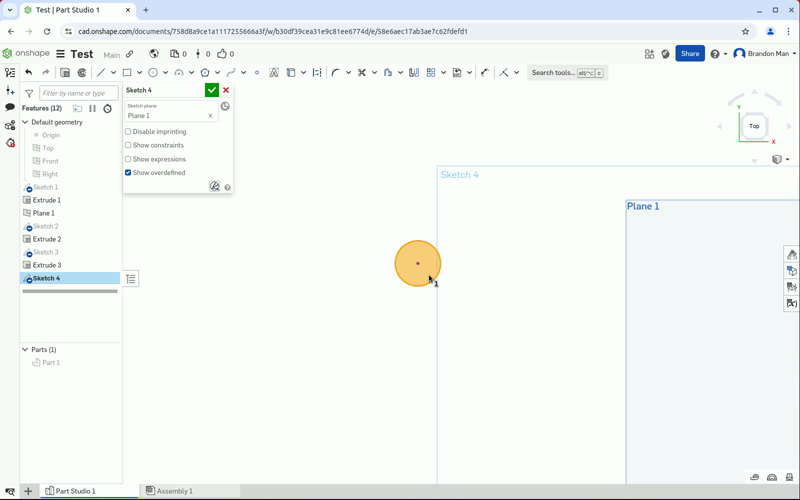
scroll(-6)
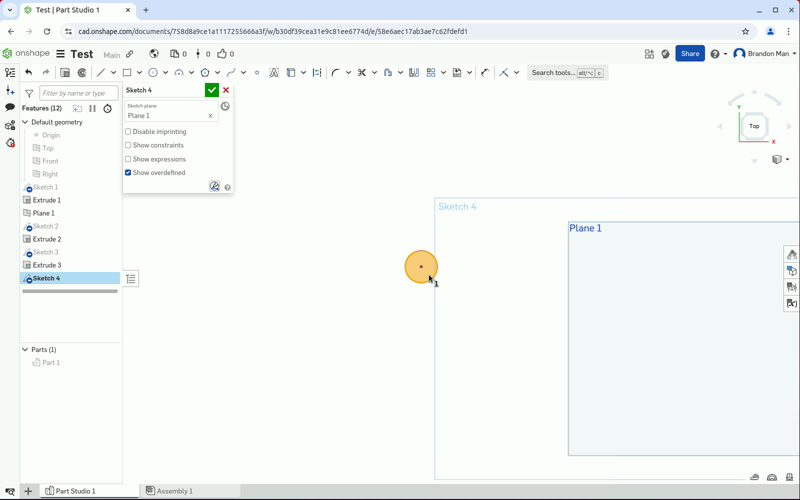
scroll(-6)
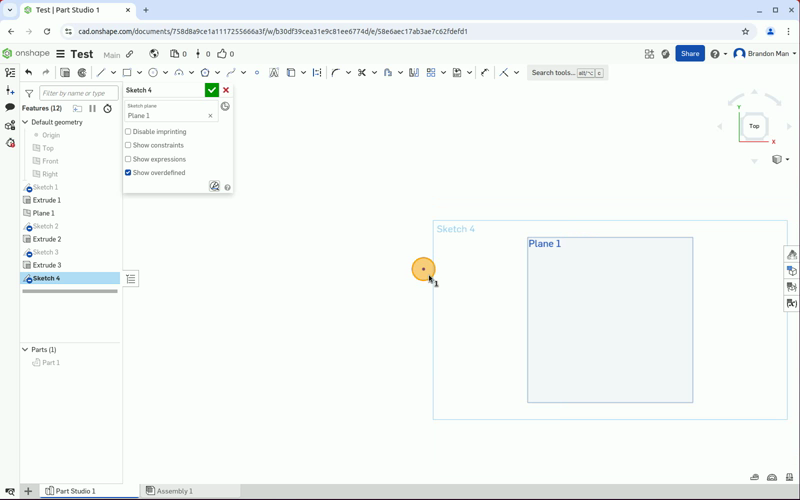
scroll(-6)
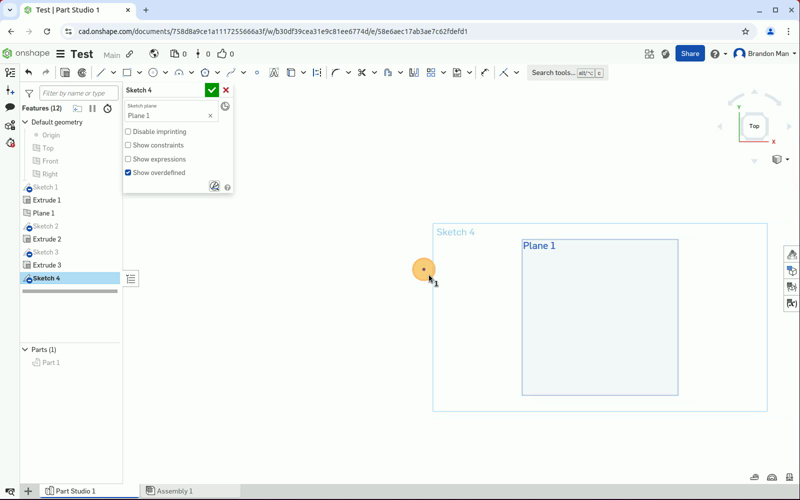
scroll(-6)
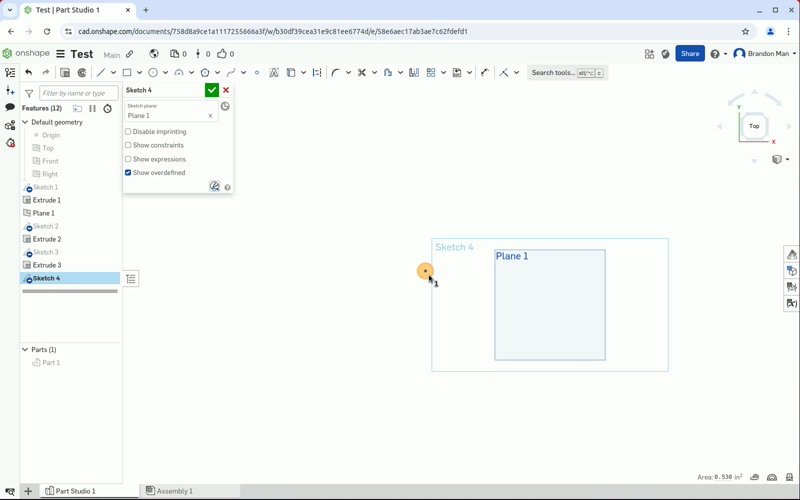
scroll(-6)
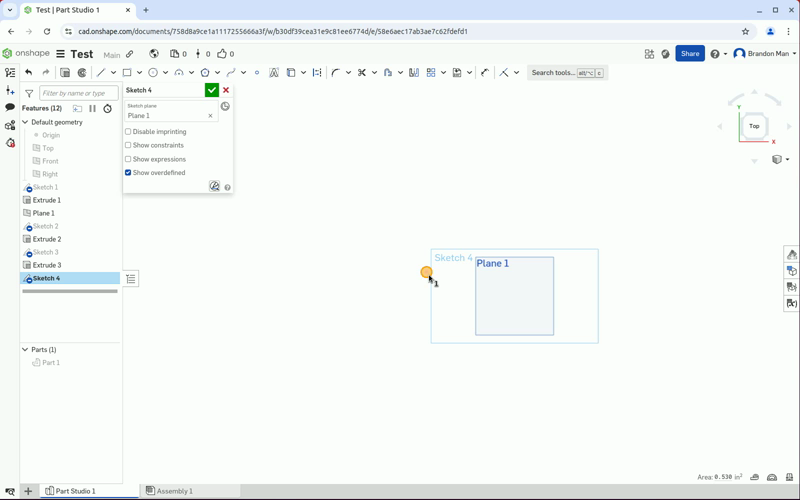
scroll(-6)
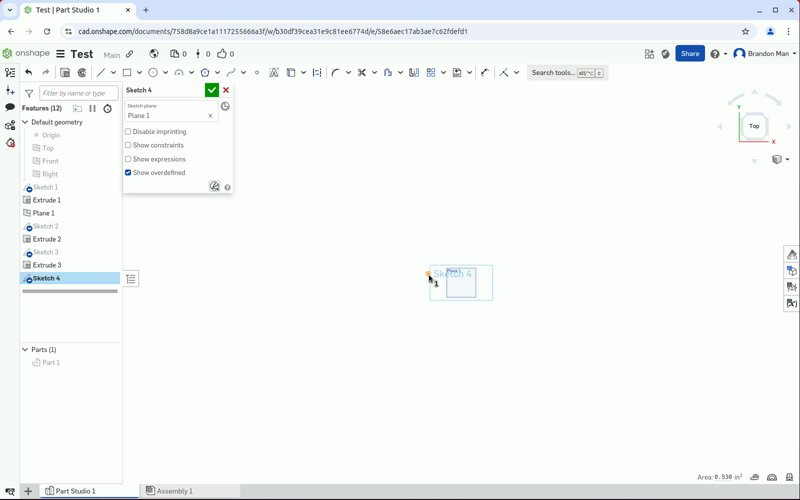
mouse_move(73, 352)
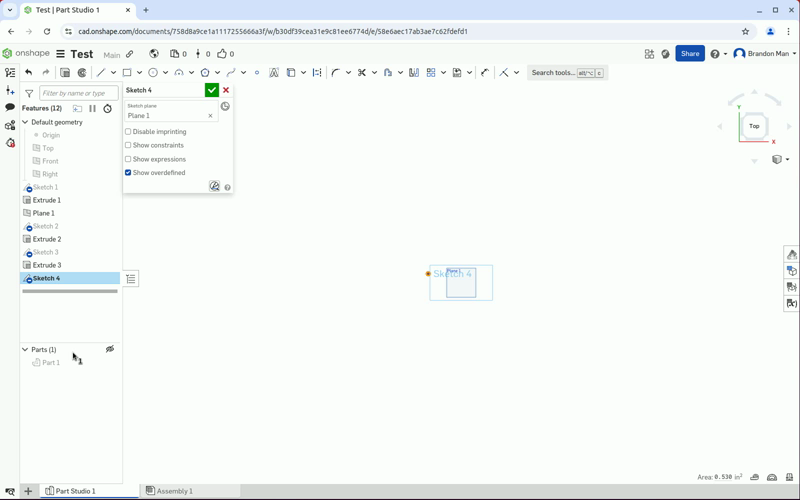
key(shift+y)
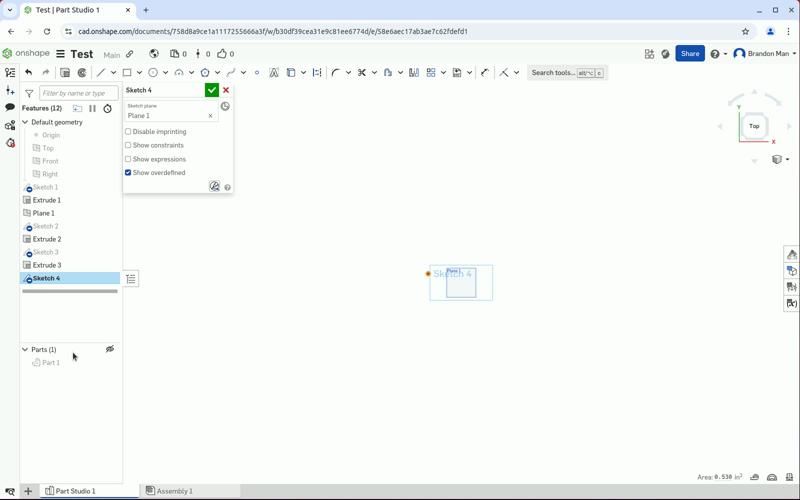
key(shift+e)
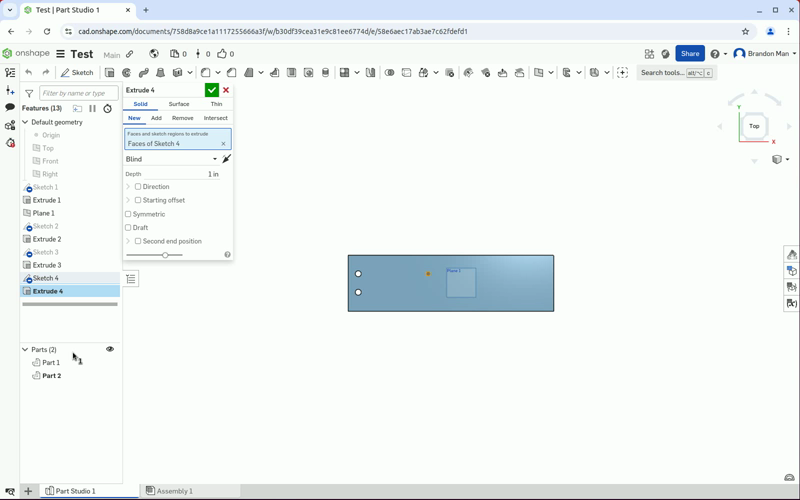
mouse_move(143, 106)
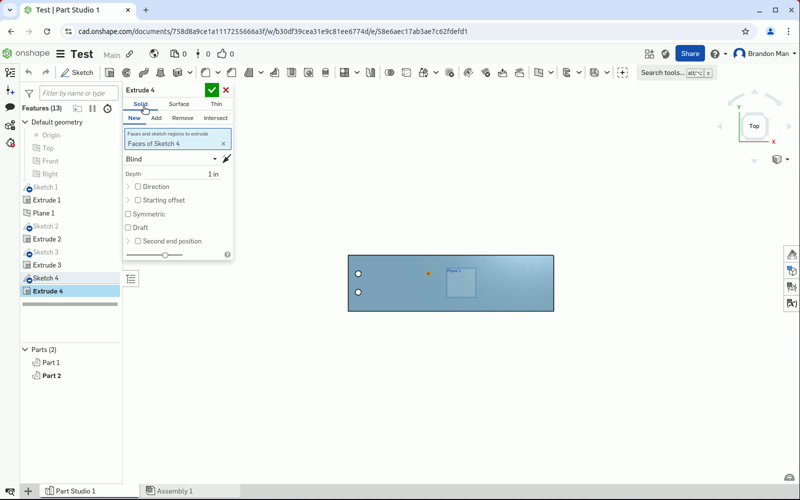
click(143, 106)
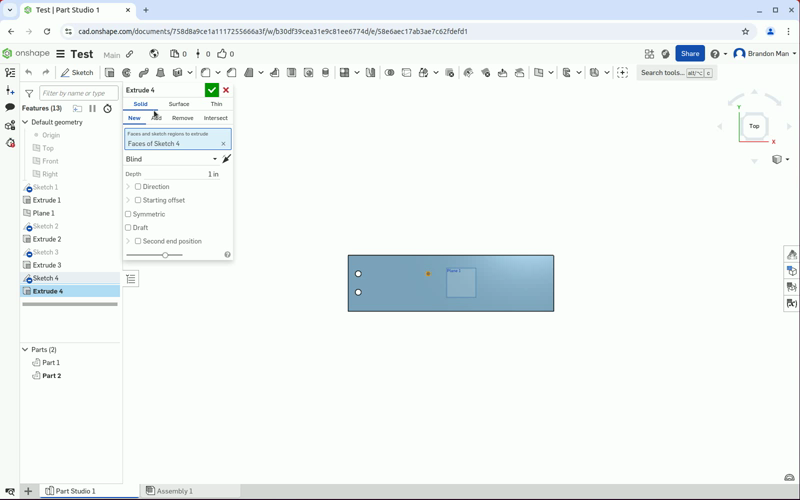
mouse_move(186, 120)
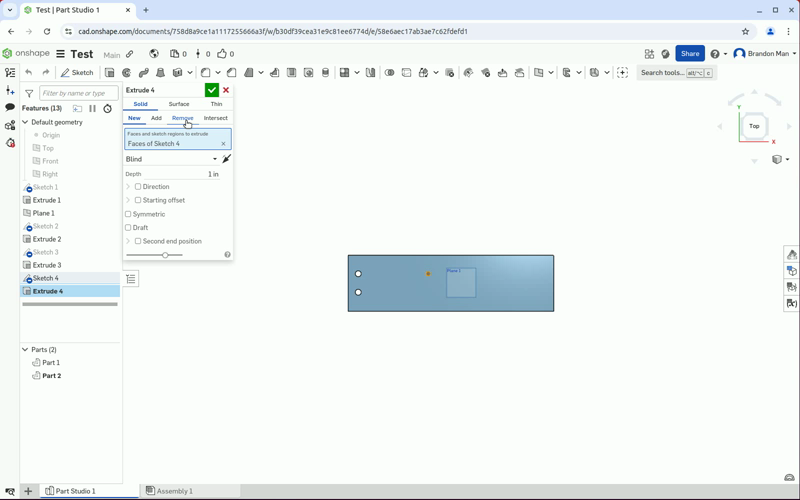
click(186, 120)
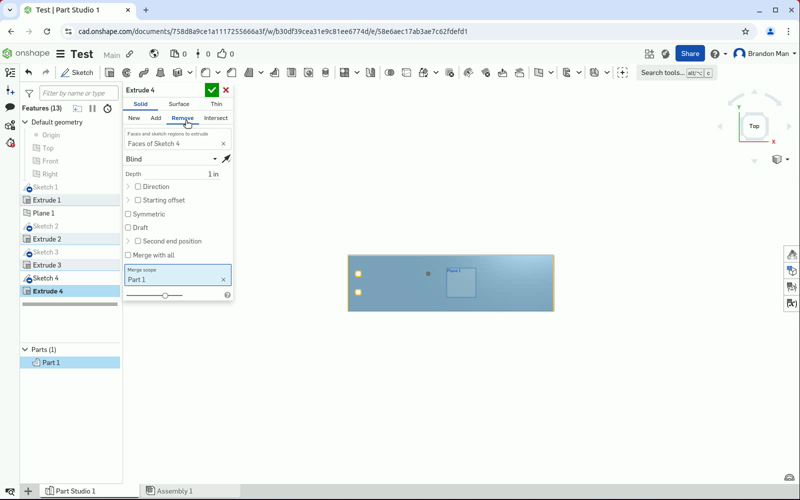
key(tab, 4)
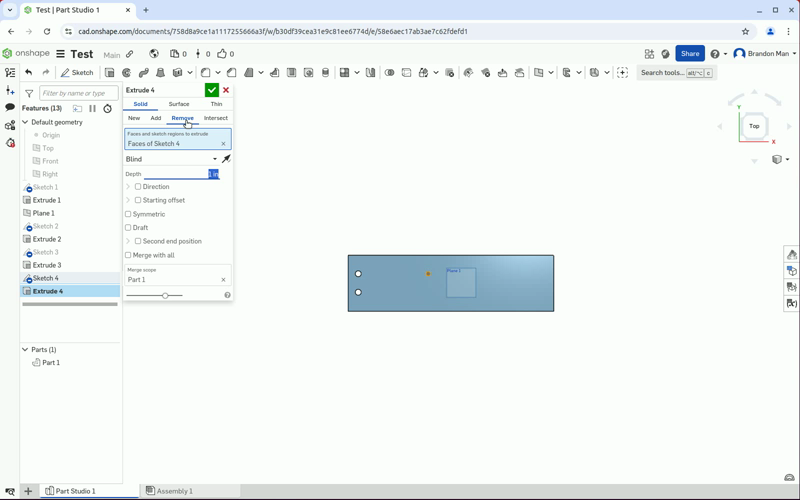
text(7.703)
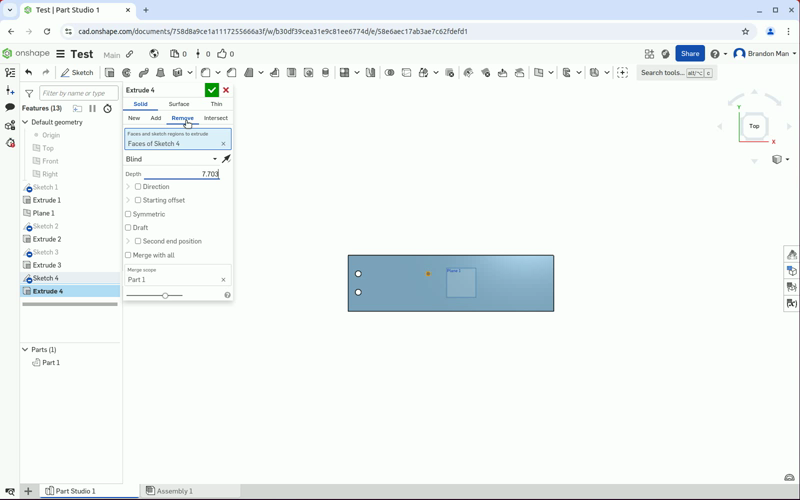
key(tab, 6)
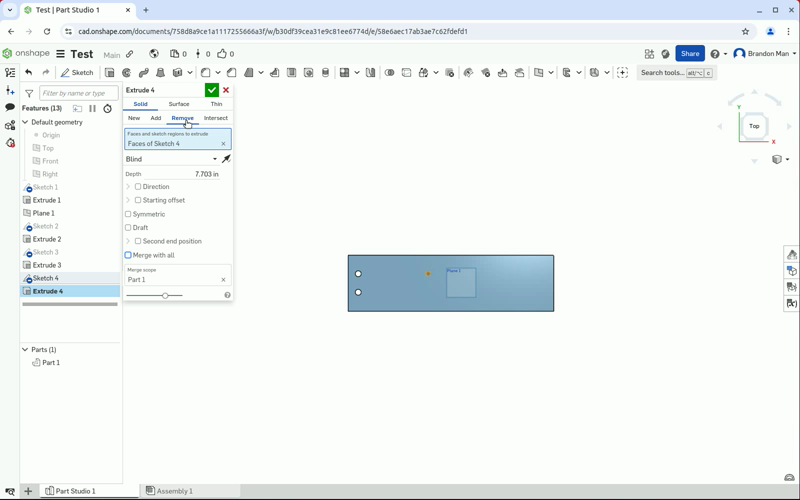
key(space)
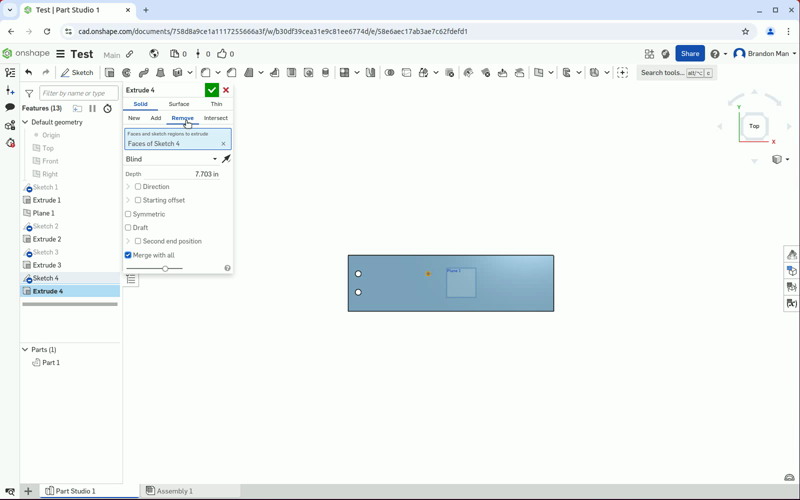
key(enter)
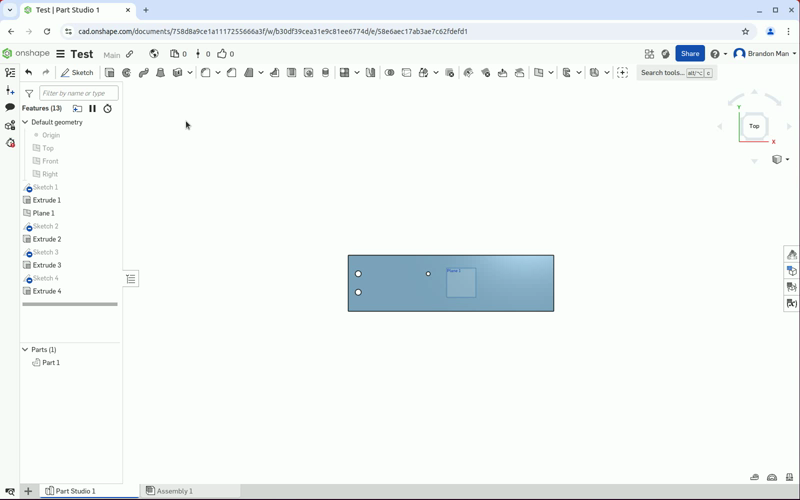
key(shift+h)
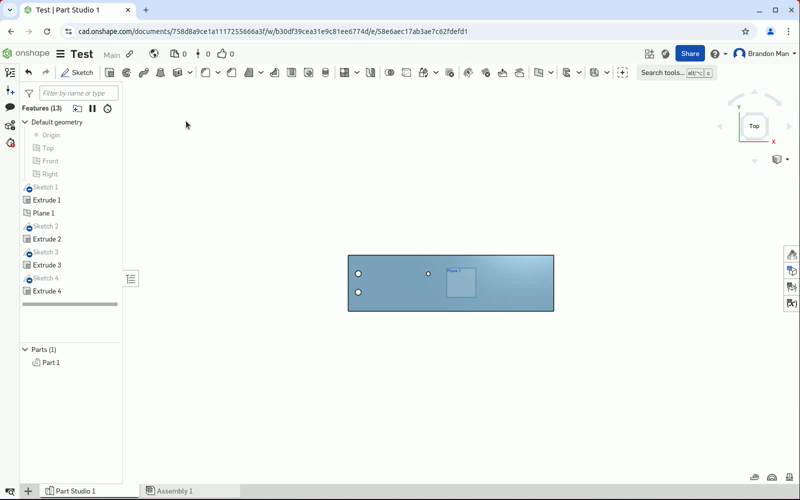
key(shift+h)
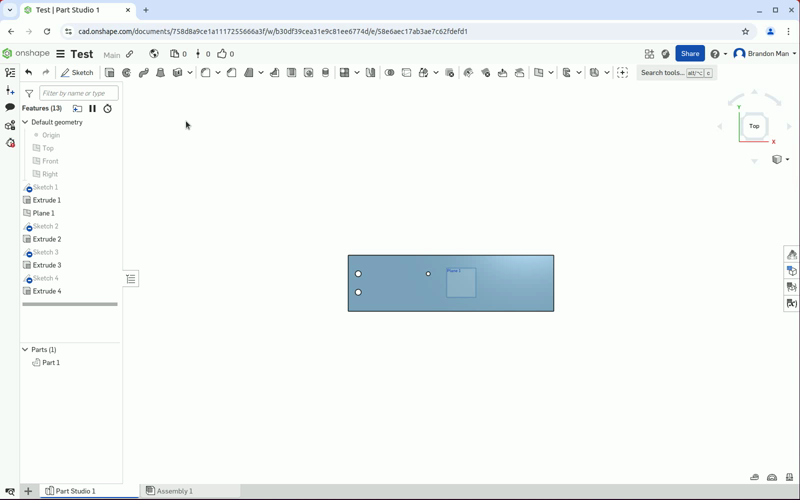
mouse_move(73, 189)
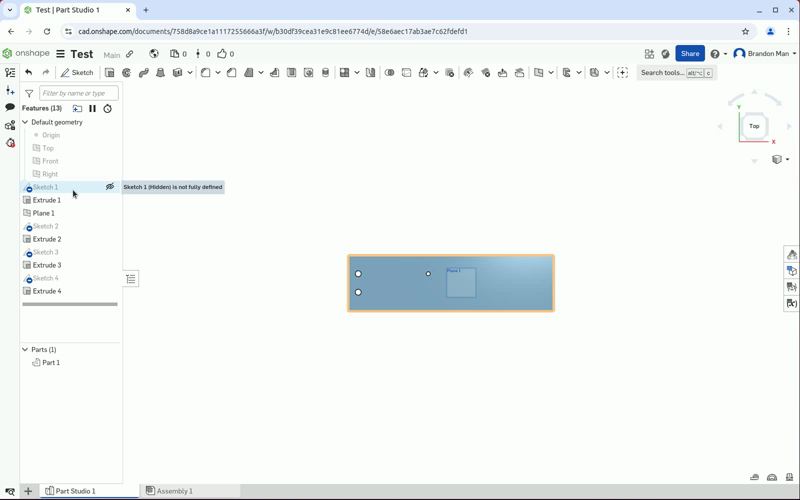
click(73, 189)
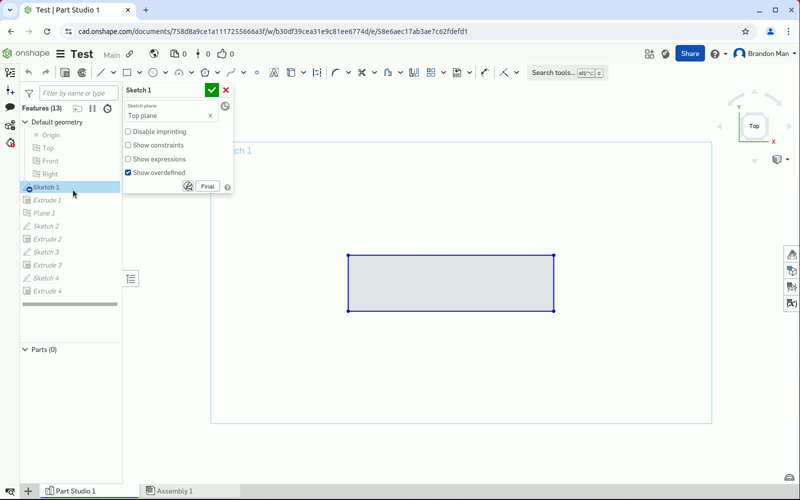
mouse_move(229, 92)
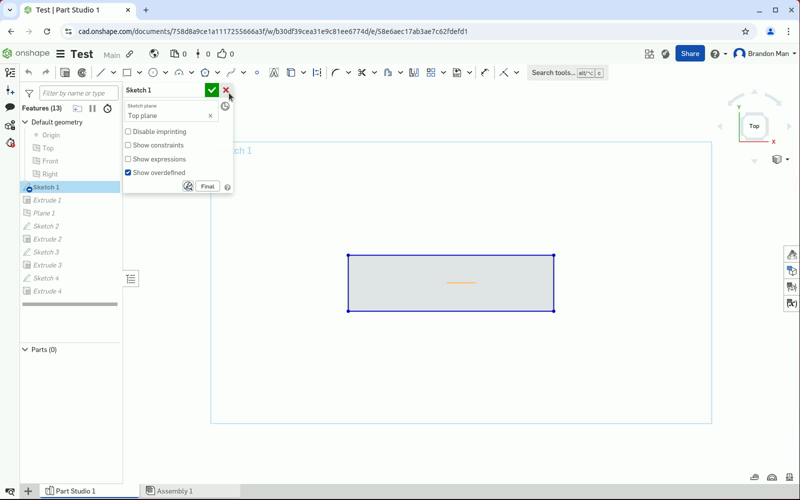
click(229, 92)
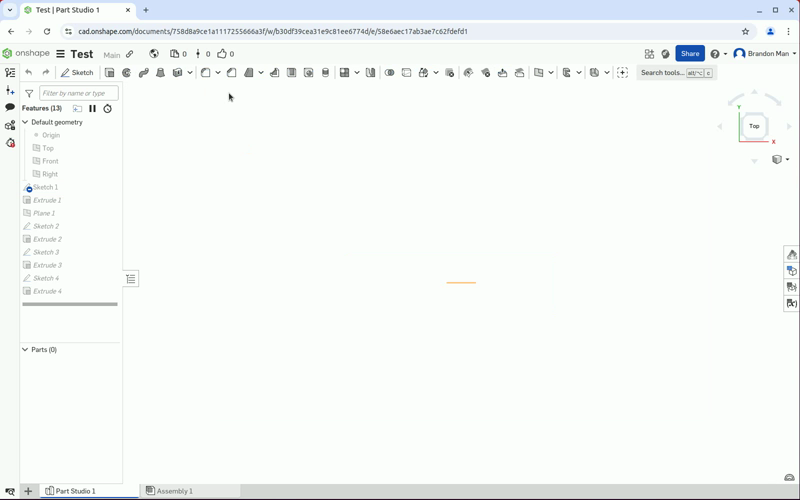
key(shift+s)
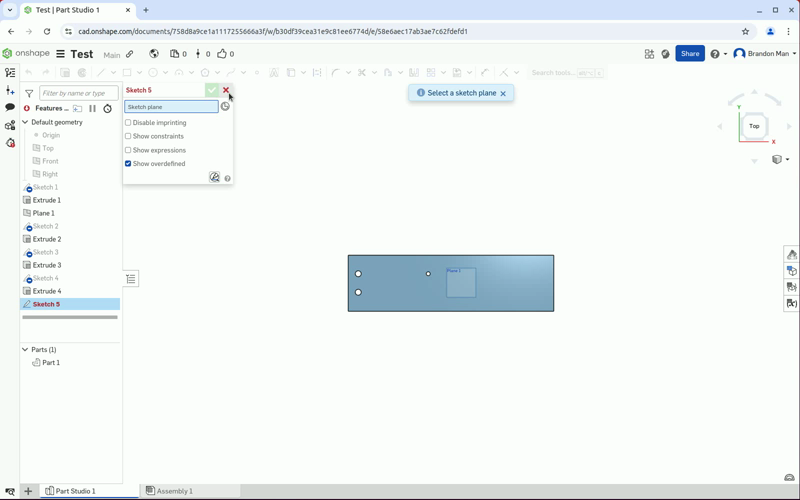
mouse_move(73, 215)
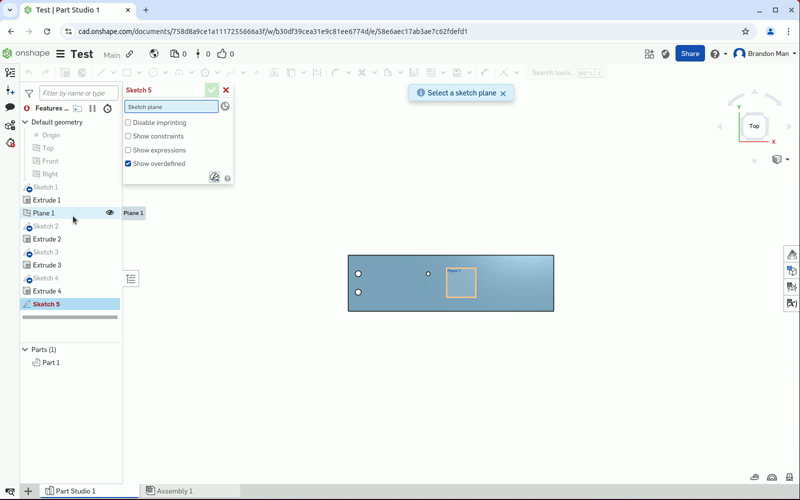
click(73, 215)
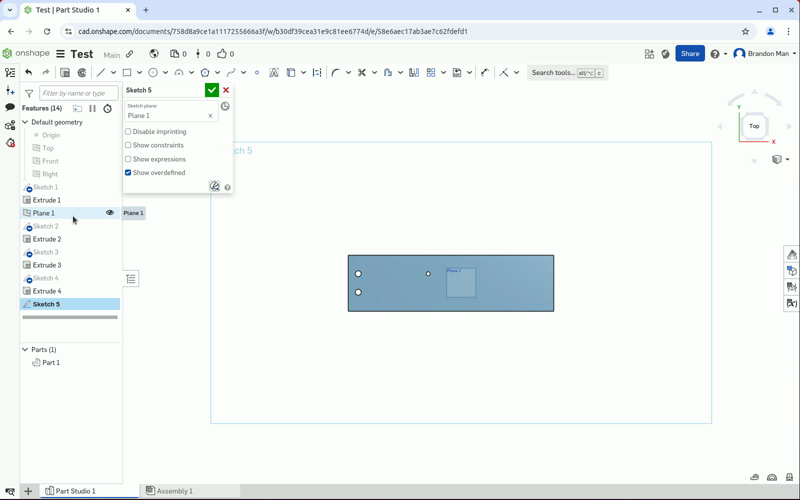
mouse_move(73, 352)
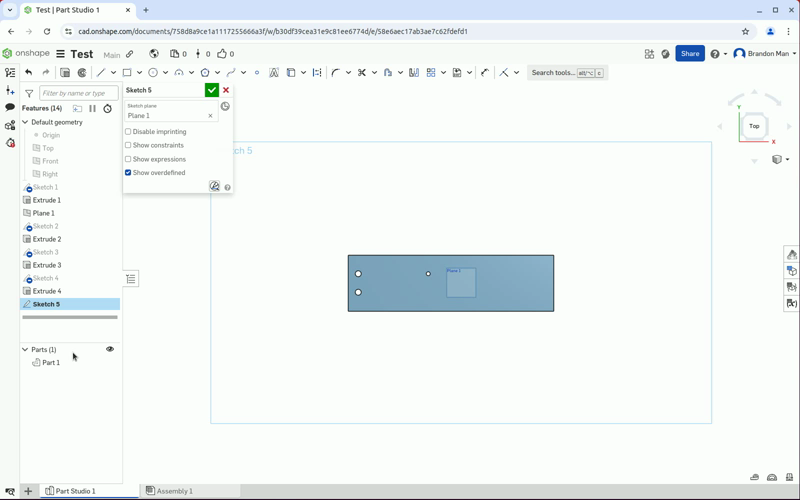
key(y)
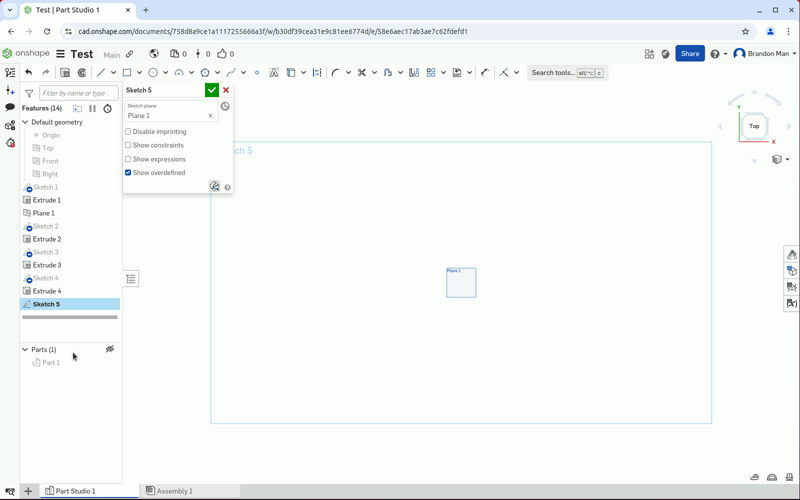
key(c)
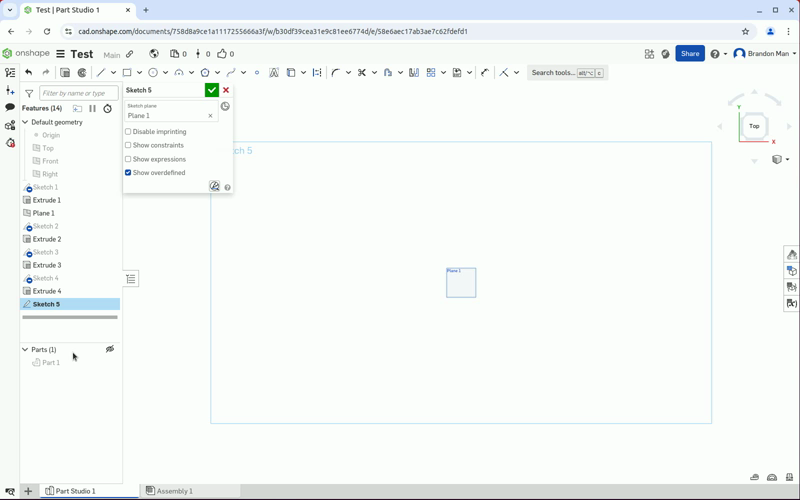
key_down(shift)
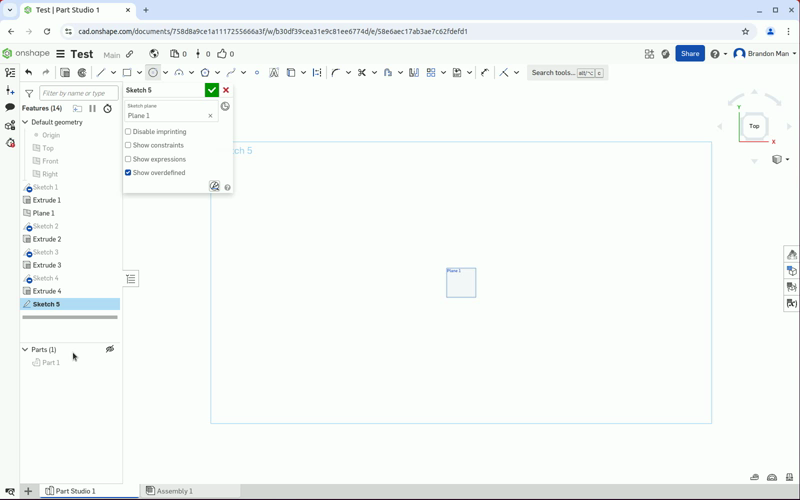
mouse_move(428, 292)
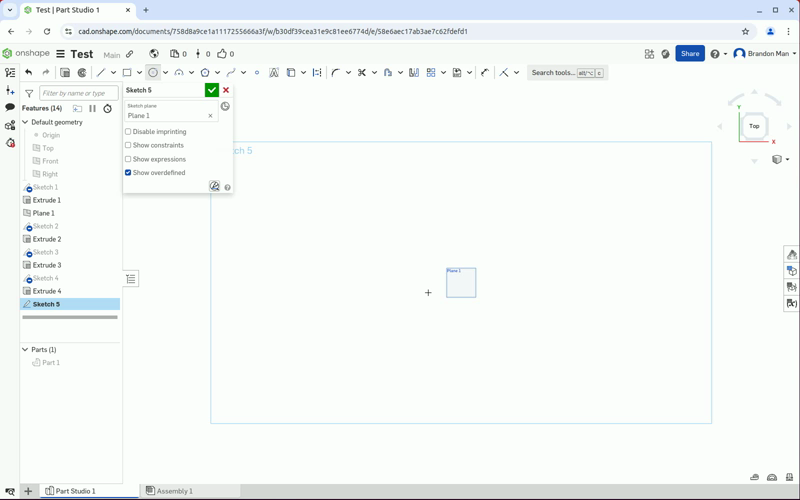
click(428, 292)
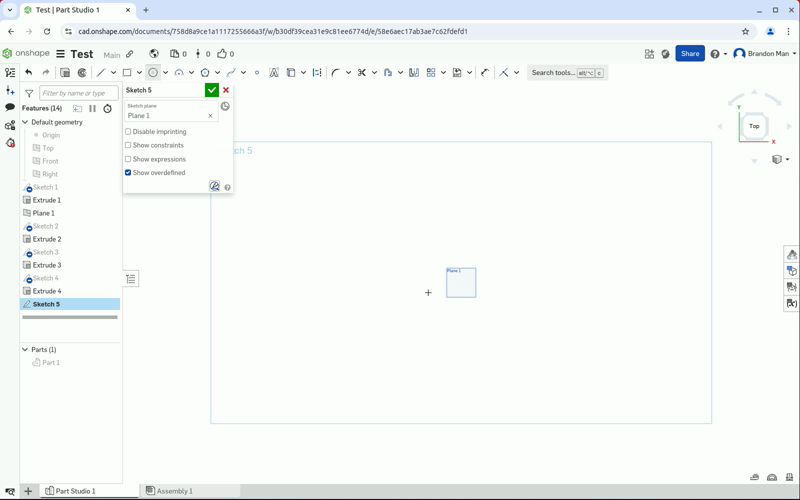
key_up(shift)
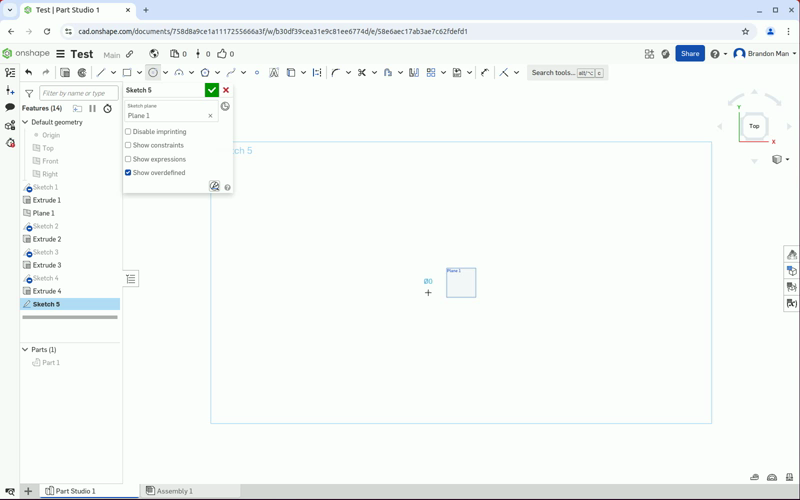
mouse_move(430, 292)
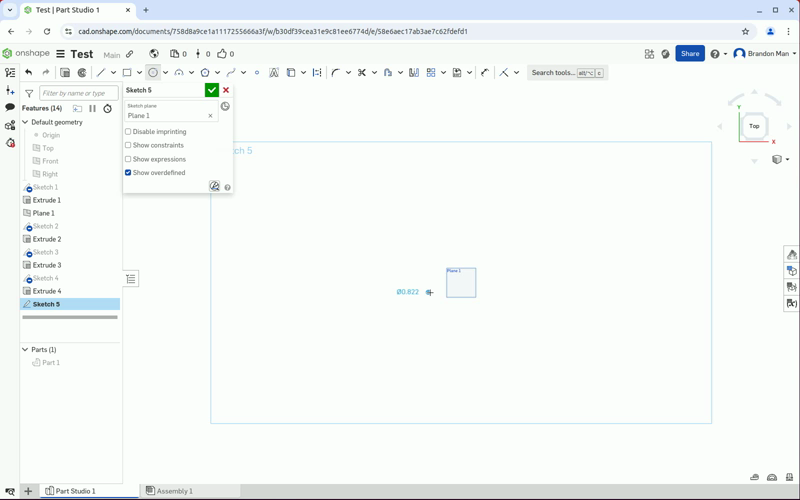
scroll(6)
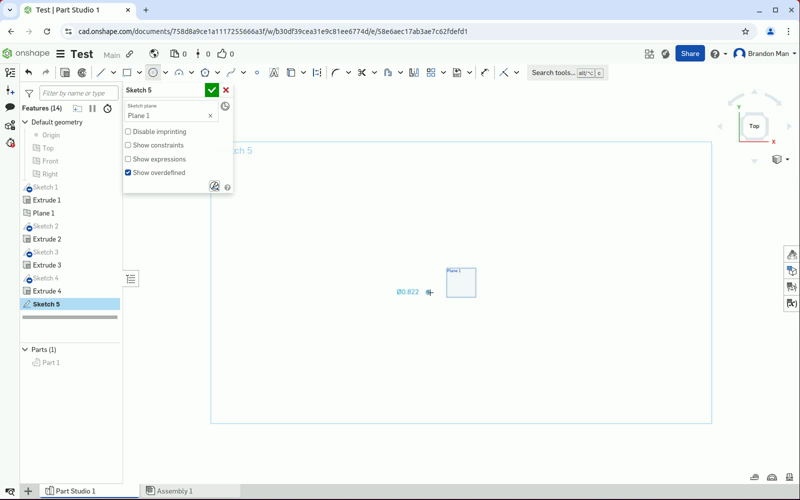
scroll(6)
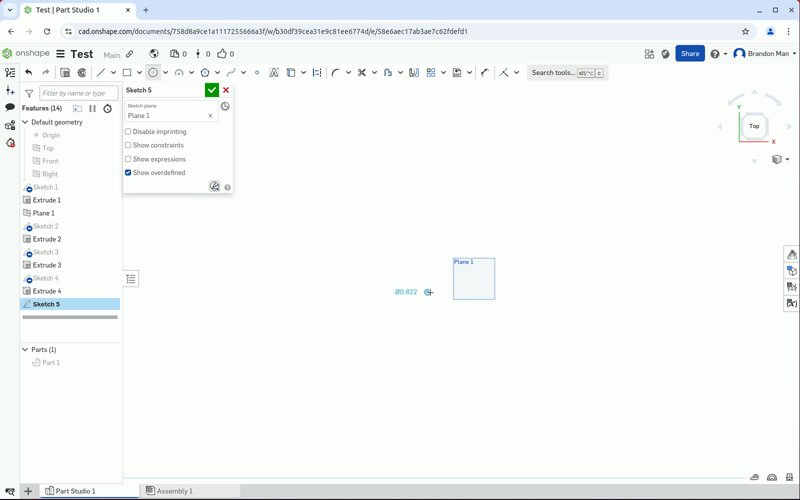
scroll(6)
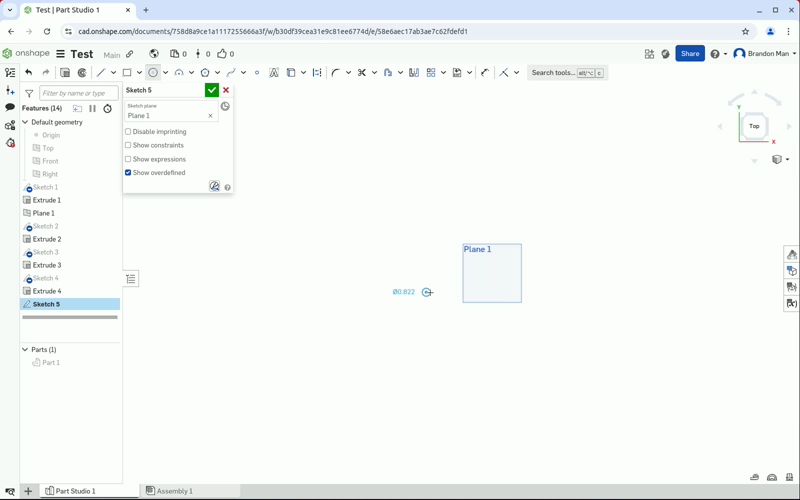
scroll(6)
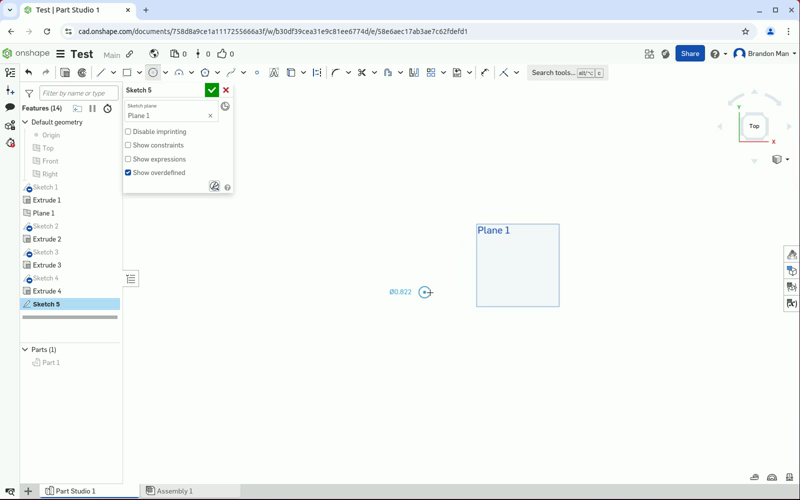
scroll(6)
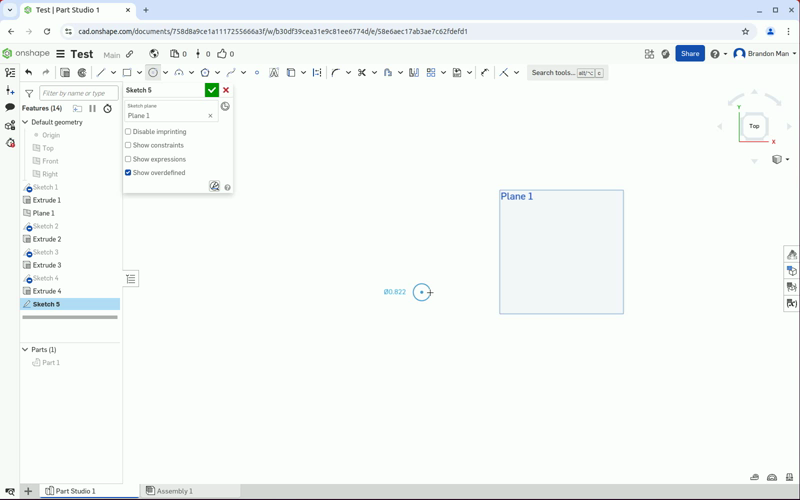
scroll(6)
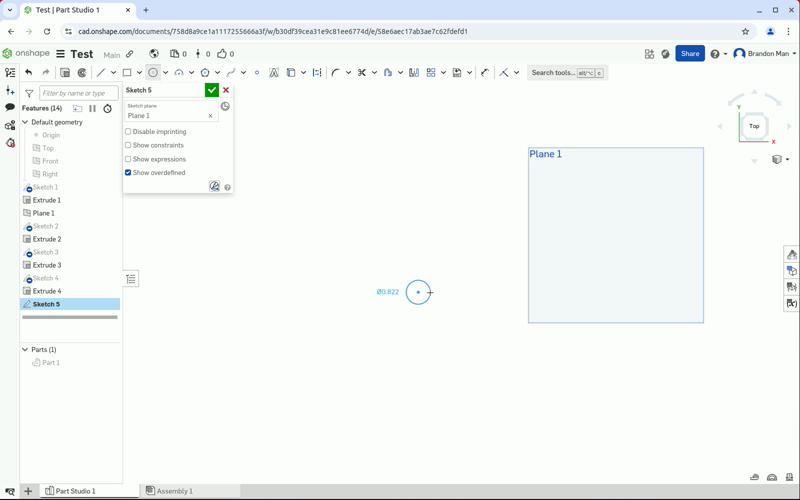
scroll(6)
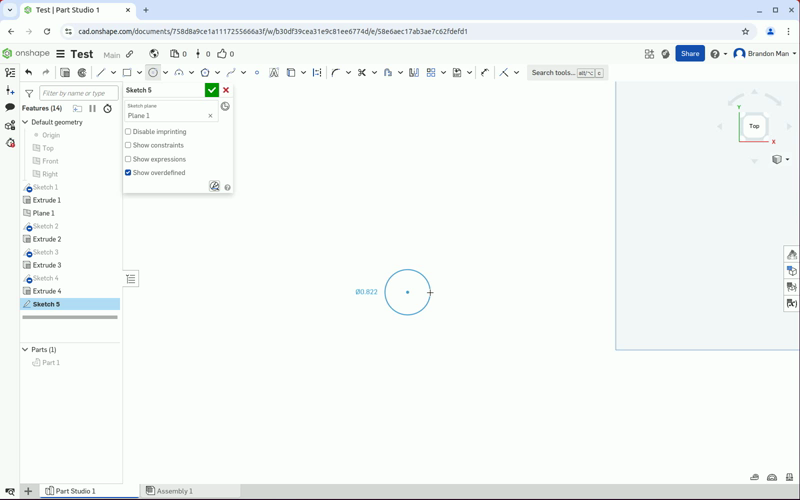
click(430, 292)
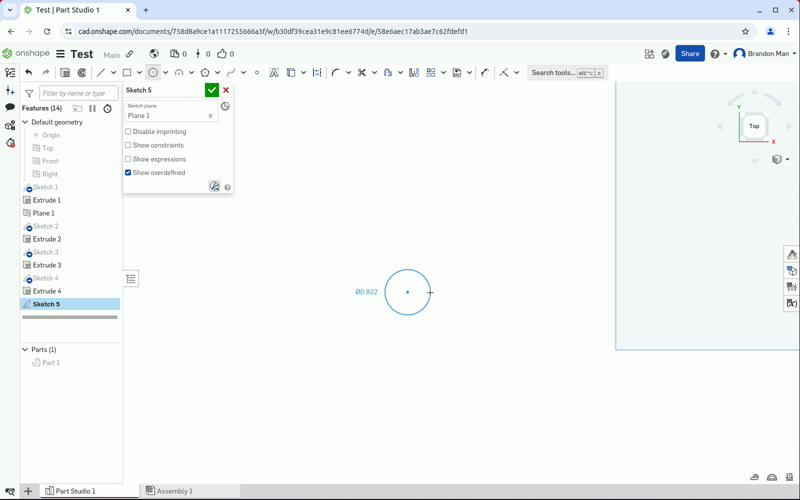
scroll(-6)
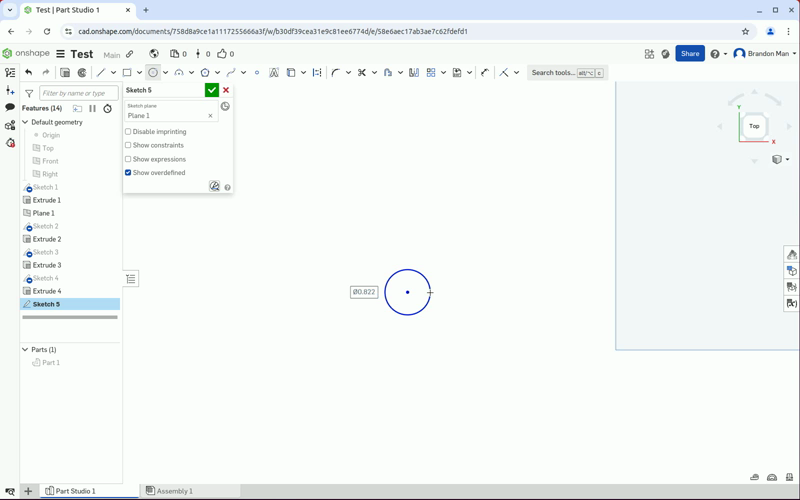
scroll(-6)
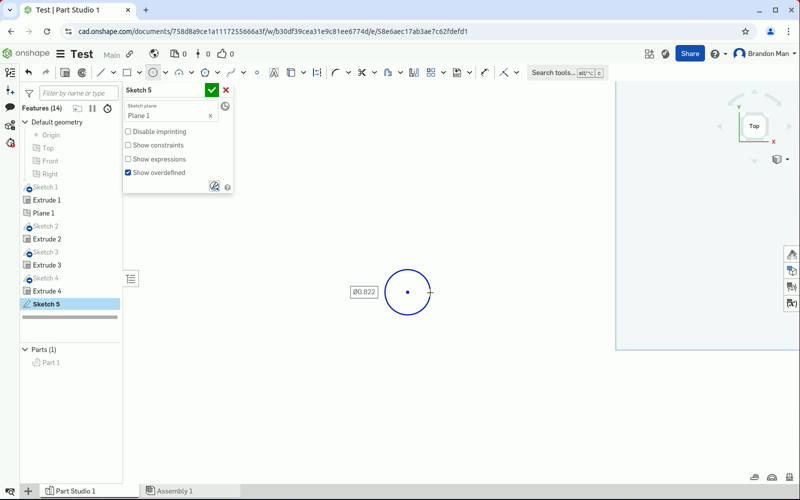
scroll(-6)
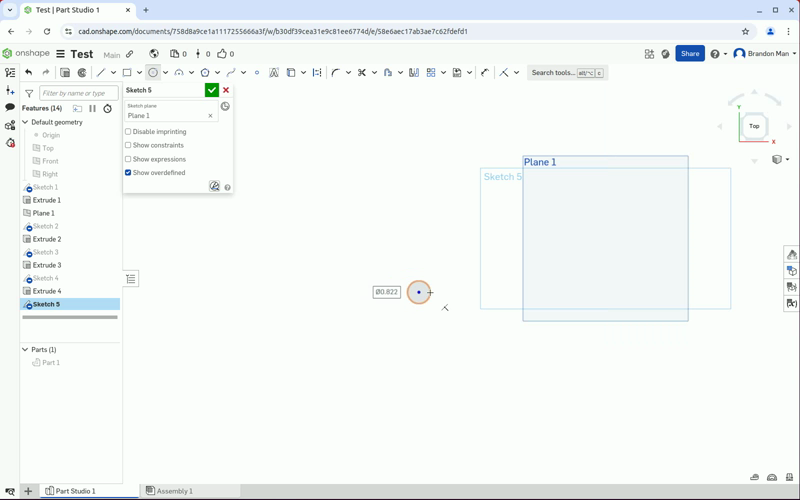
scroll(-6)
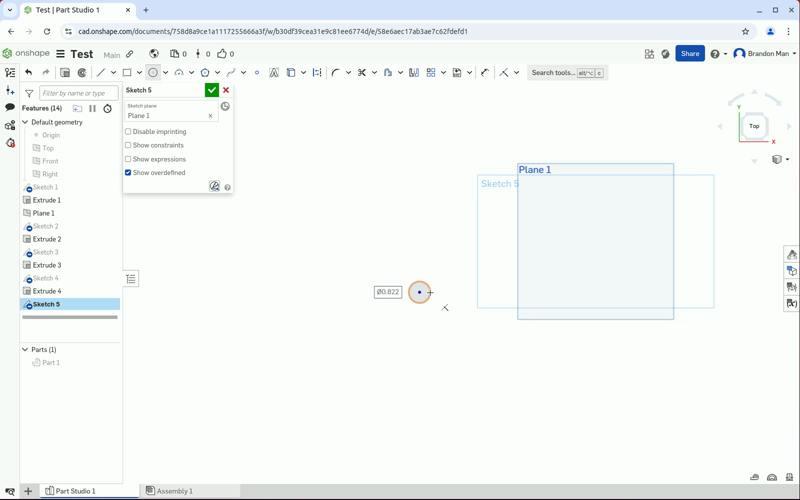
scroll(-6)
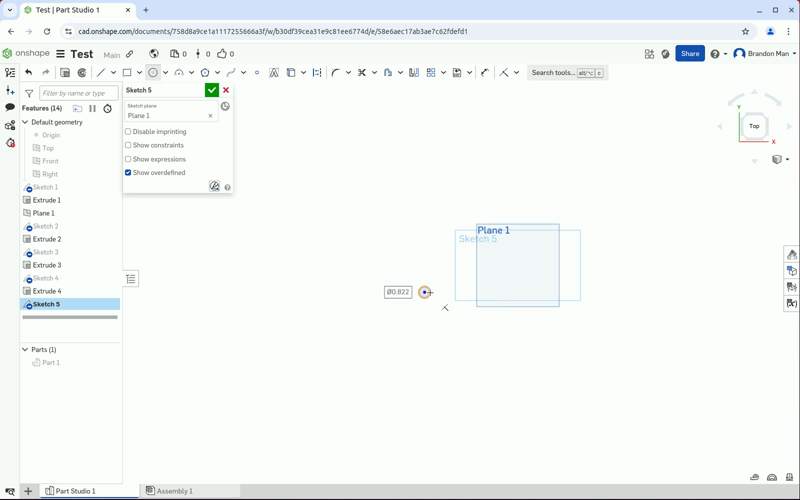
scroll(-6)
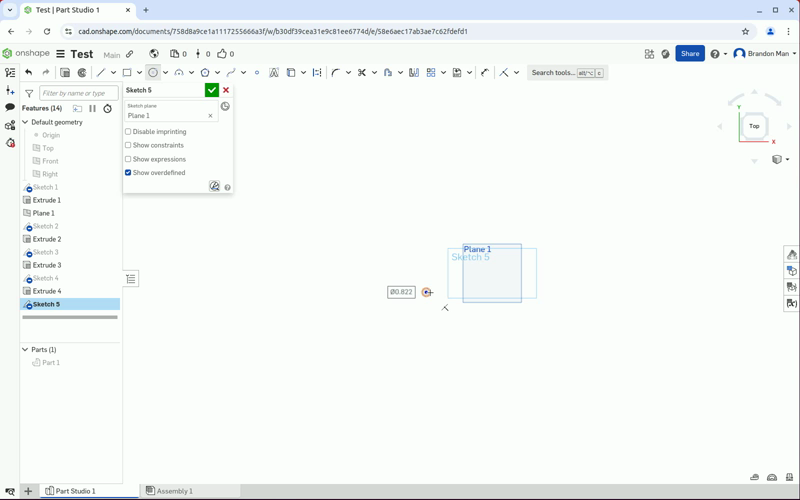
scroll(-6)
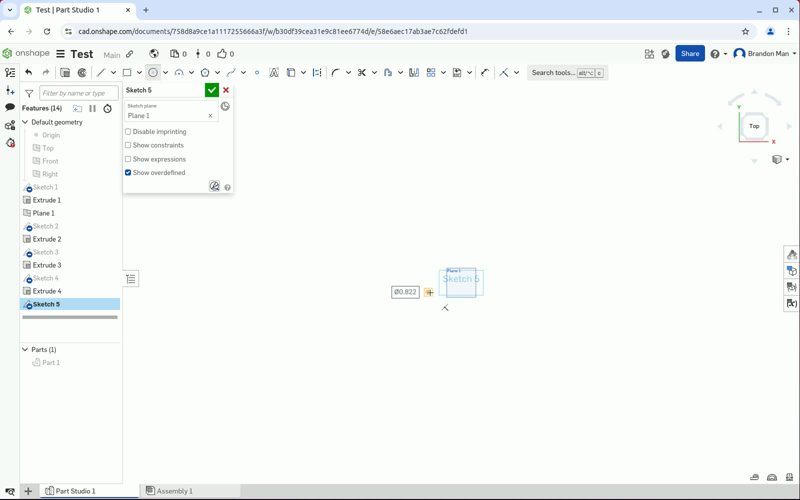
key(esc)
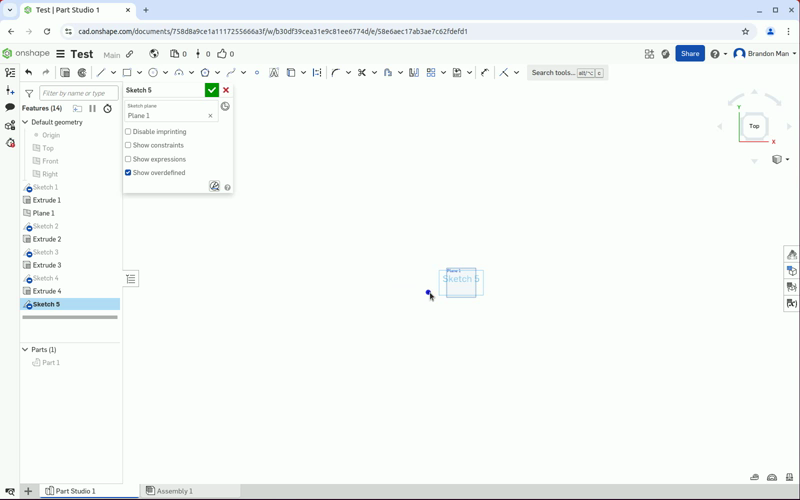
mouse_move(428, 290)
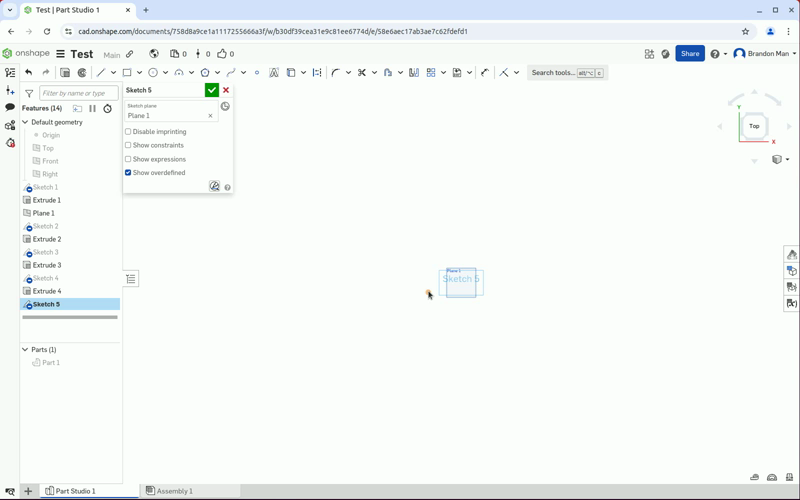
scroll(6)
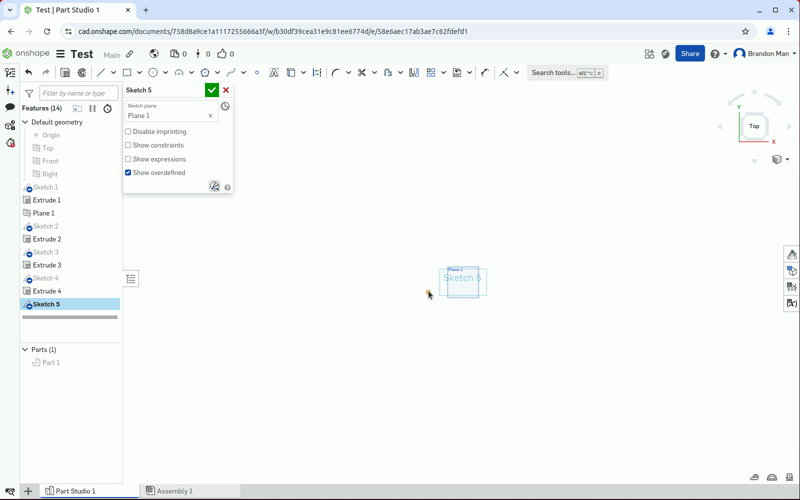
scroll(6)
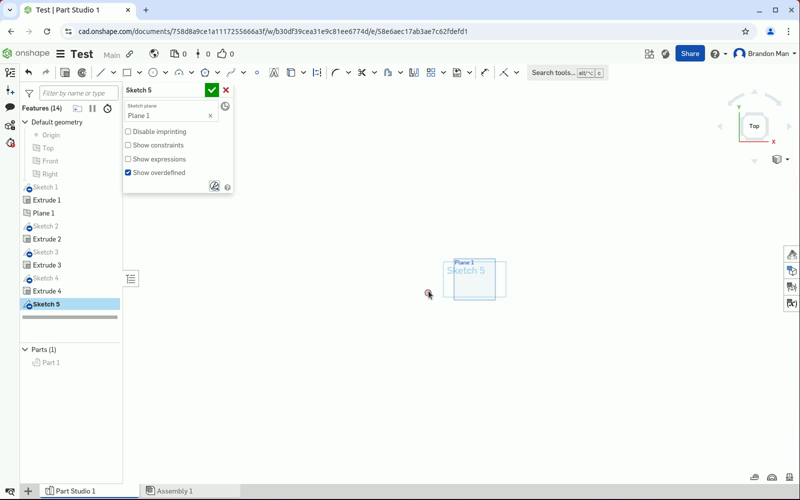
scroll(6)
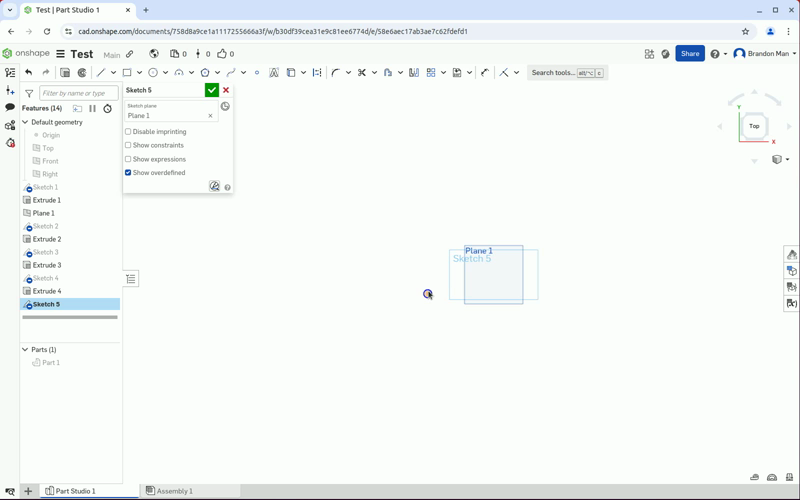
scroll(6)
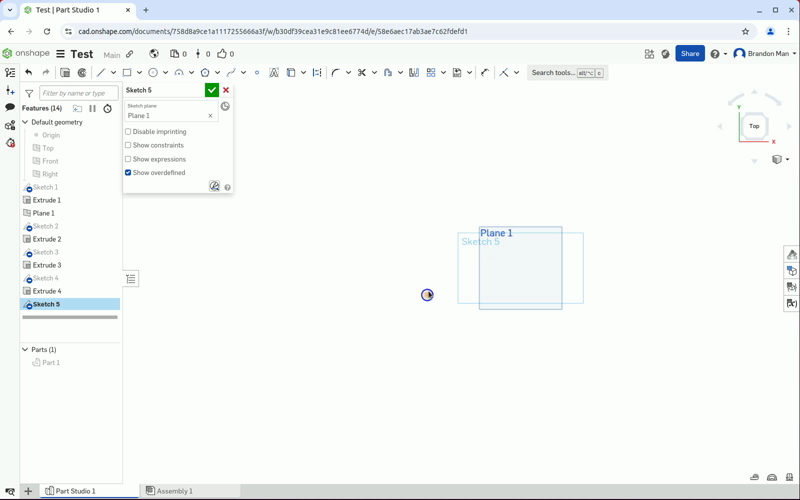
scroll(6)
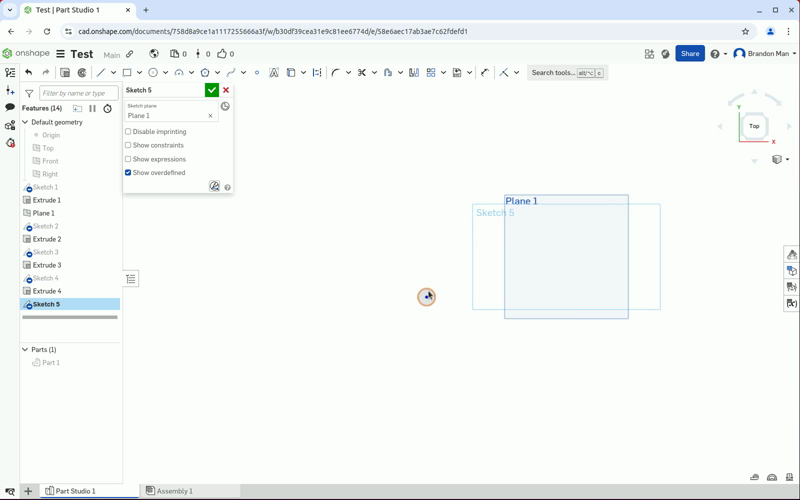
scroll(6)
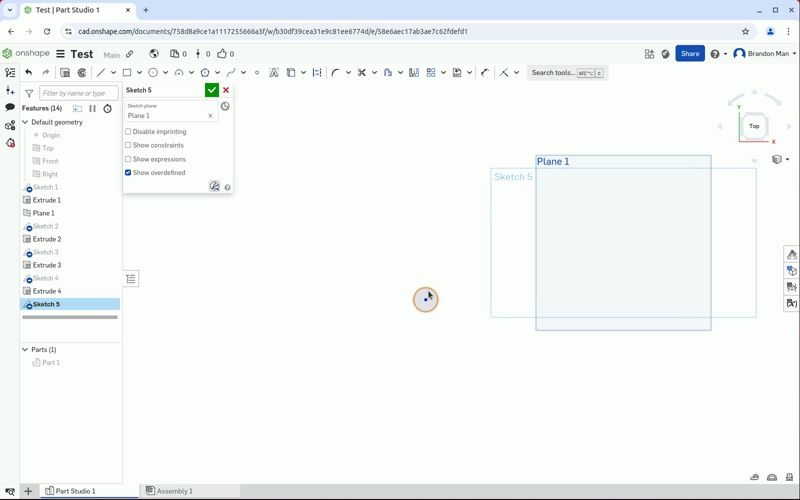
scroll(6)
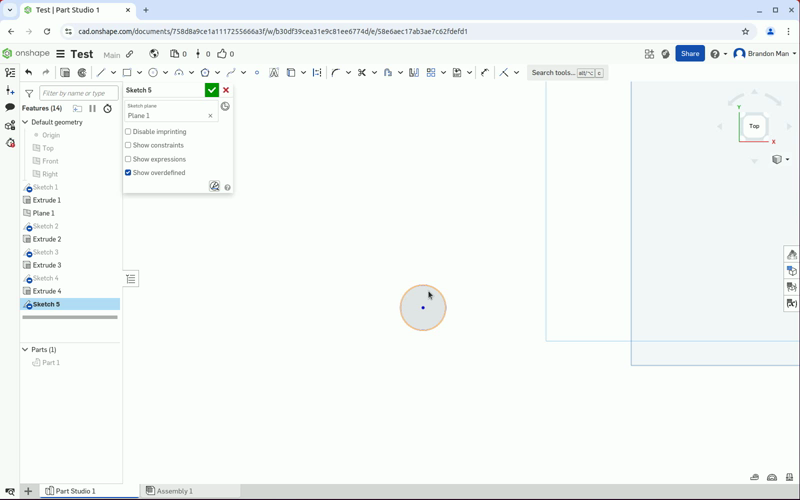
click(428, 290)
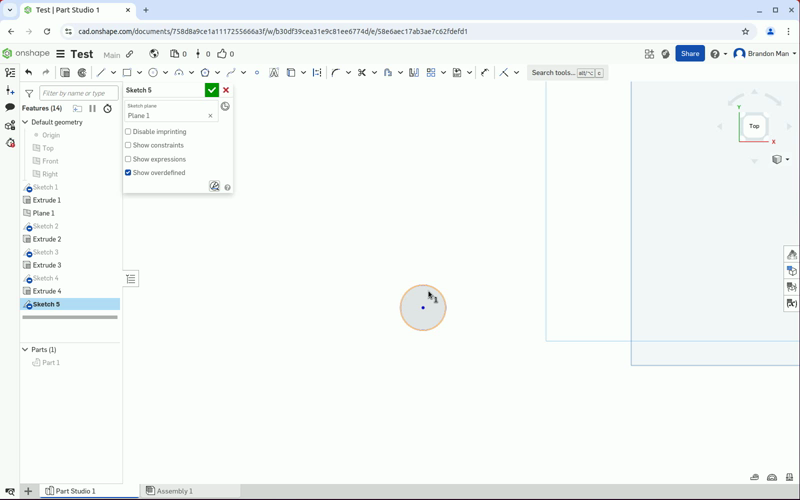
scroll(-6)
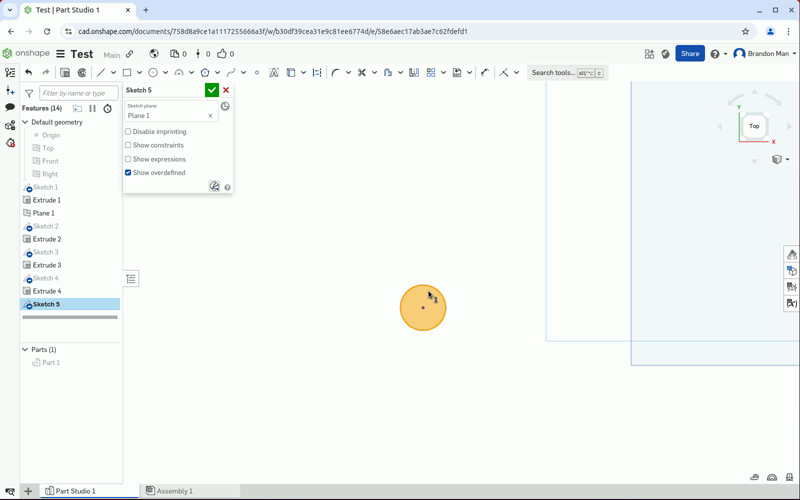
scroll(-6)
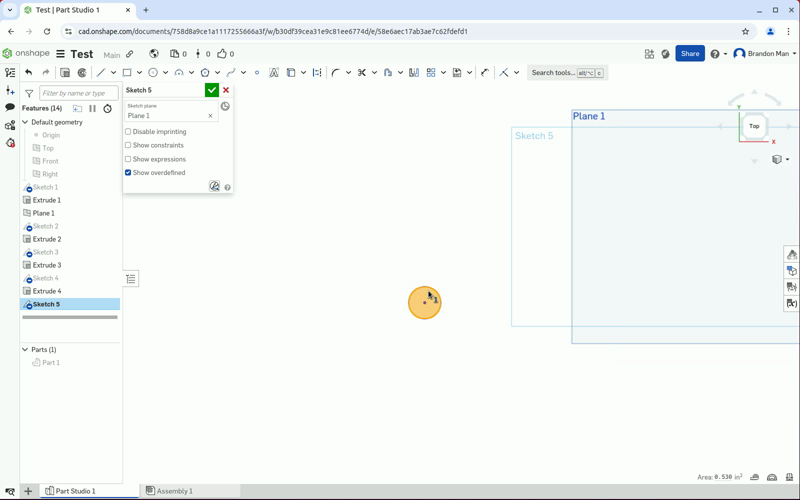
scroll(-6)
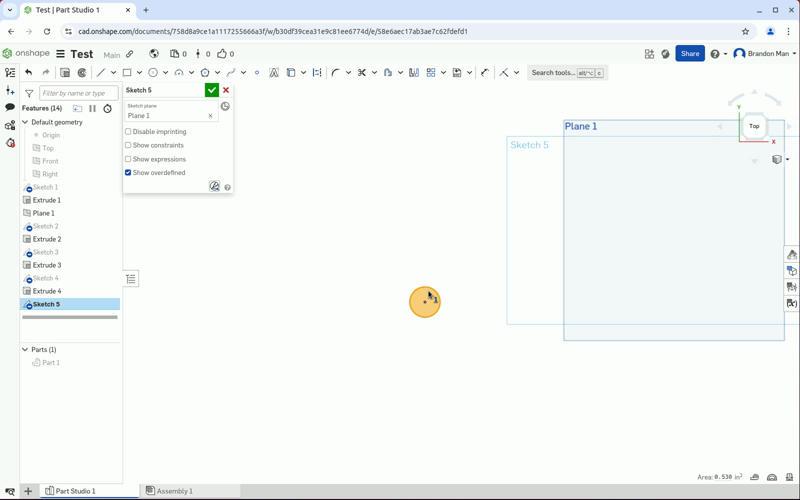
scroll(-6)
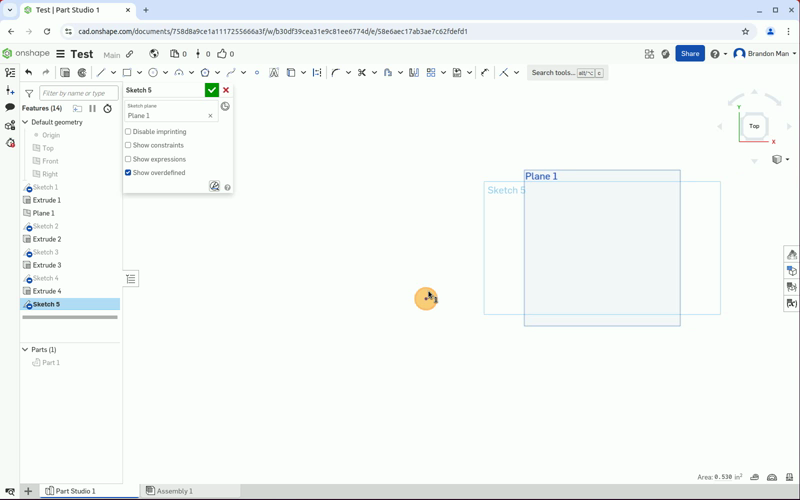
scroll(-6)
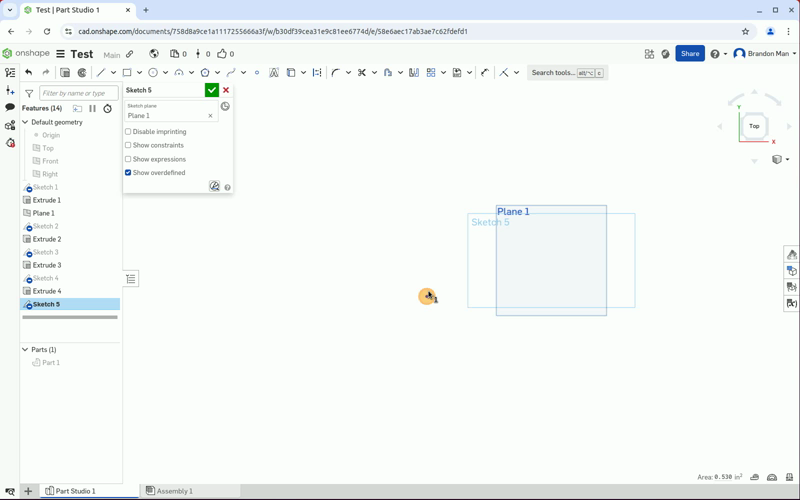
scroll(-6)
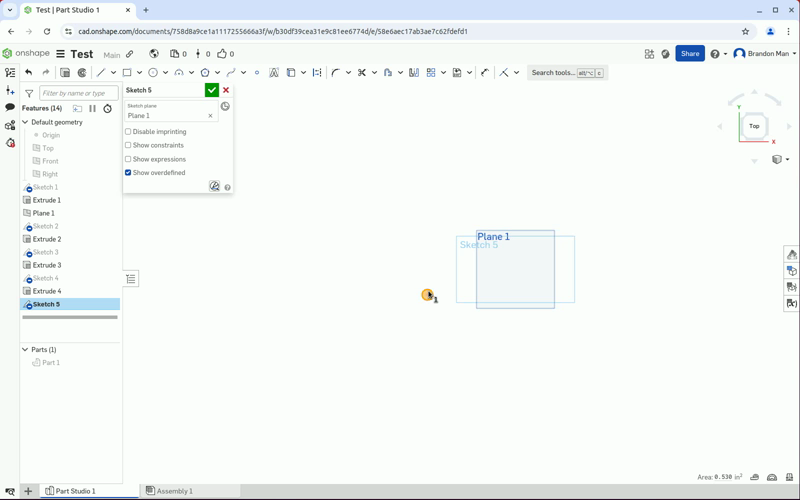
scroll(-6)
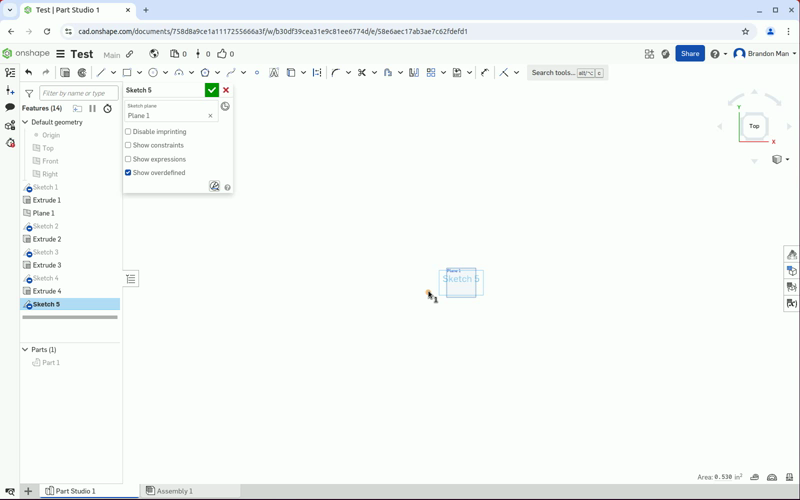
mouse_move(73, 352)
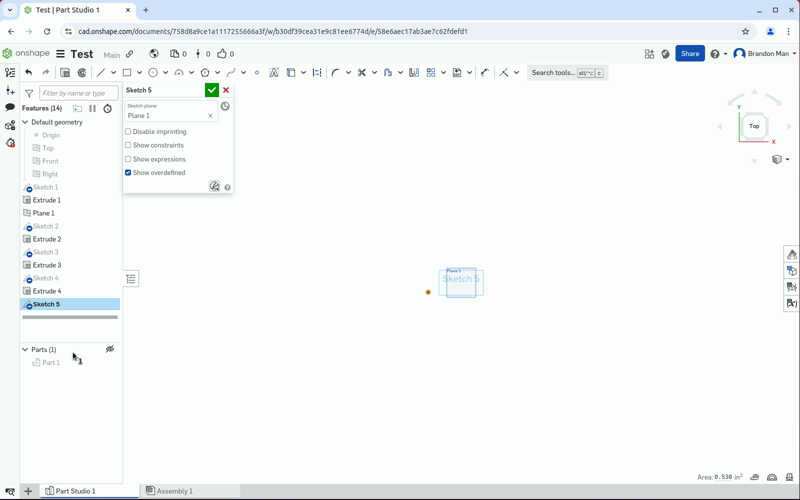
key(shift+y)
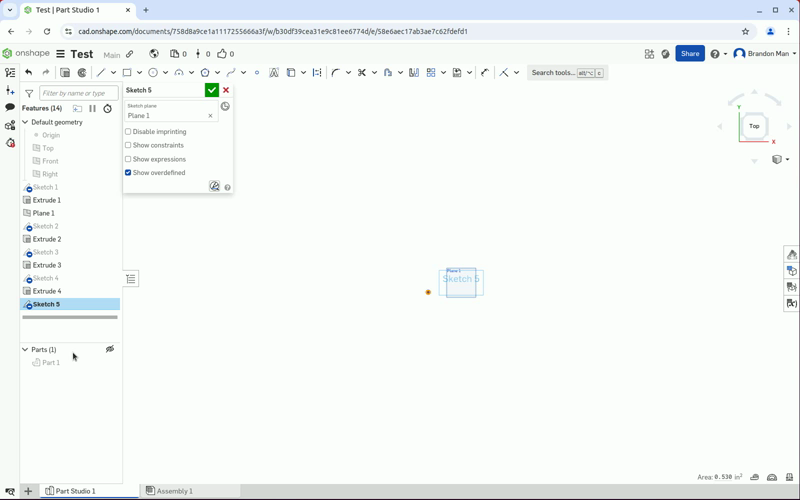
key(shift+e)
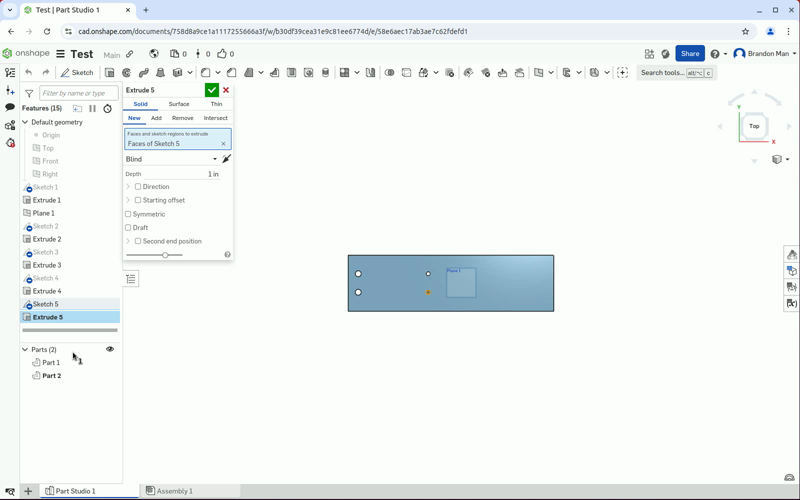
mouse_move(143, 106)
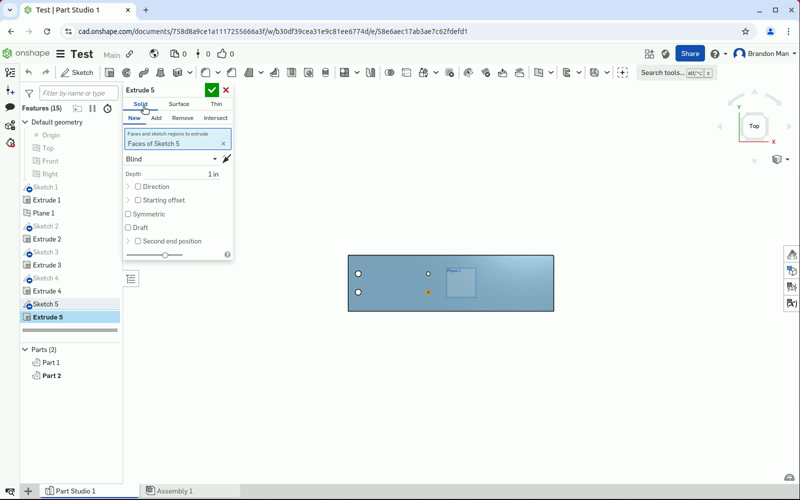
click(143, 106)
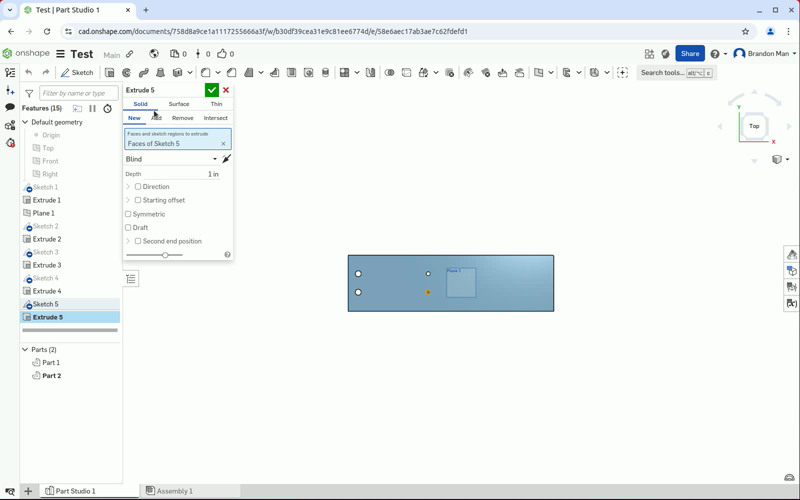
mouse_move(186, 120)
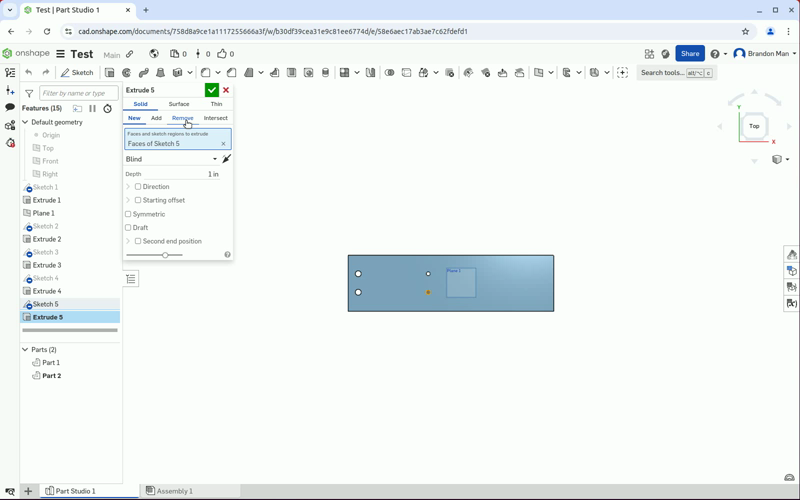
click(186, 120)
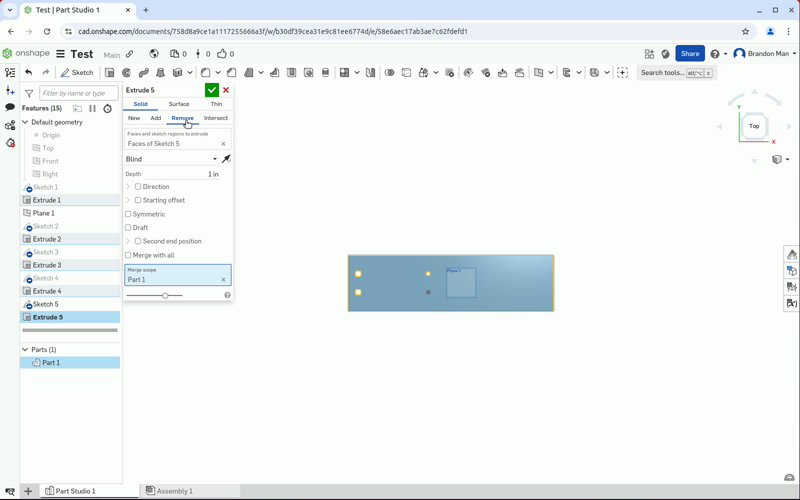
key(tab, 4)
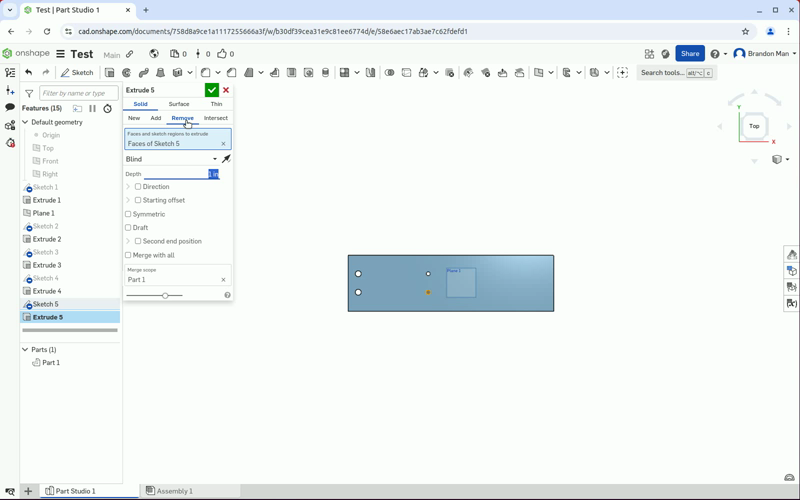
text(7.703)
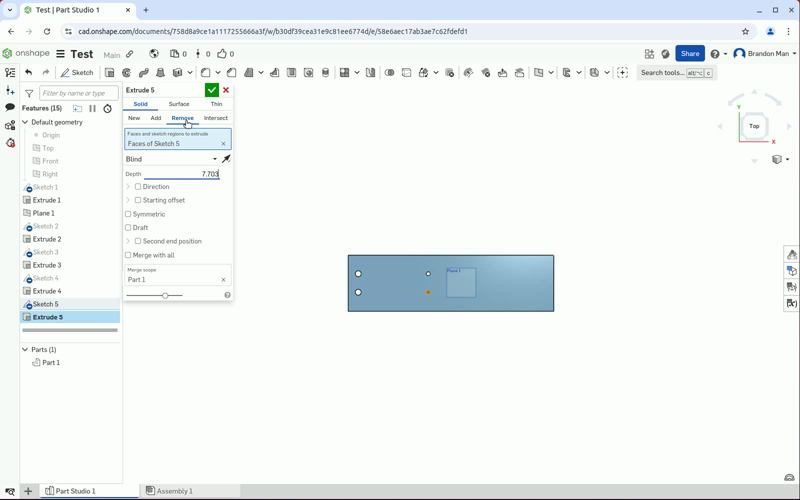
key(tab, 6)
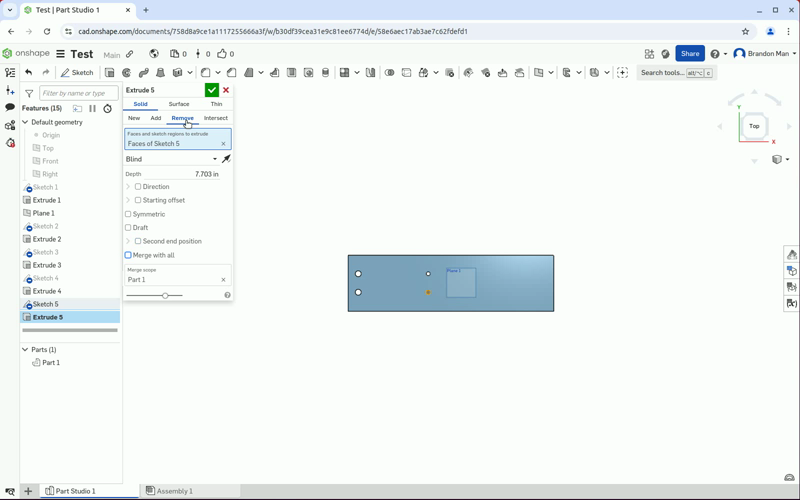
key(space)
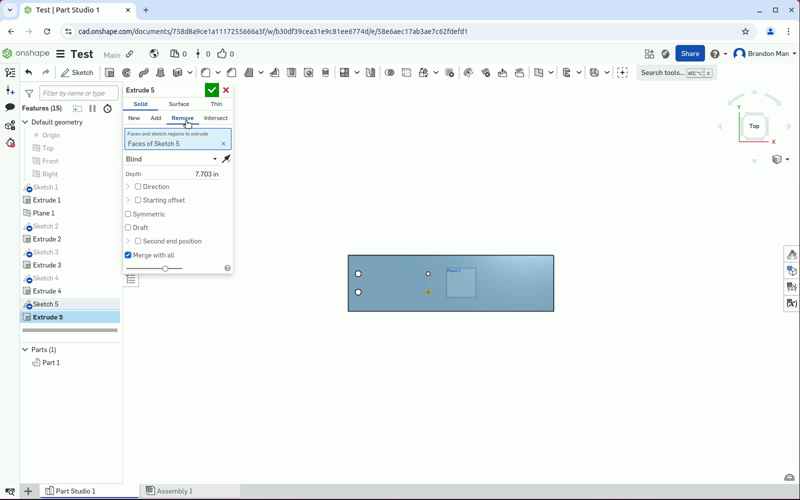
key(enter)
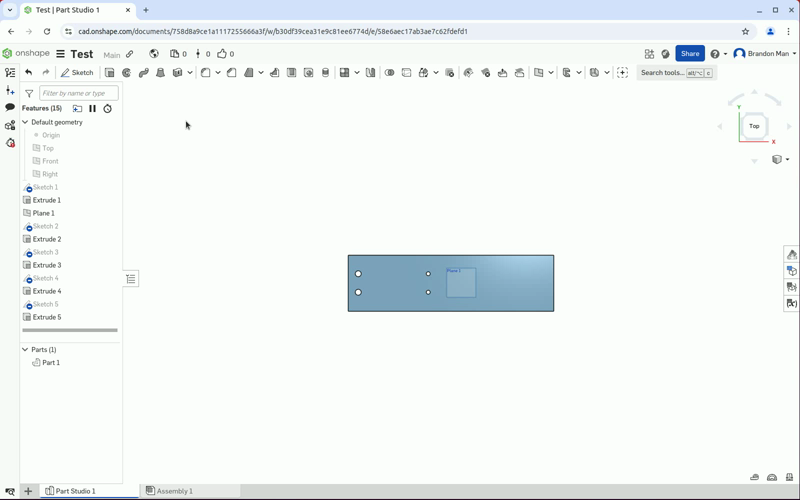
key(shift+h)
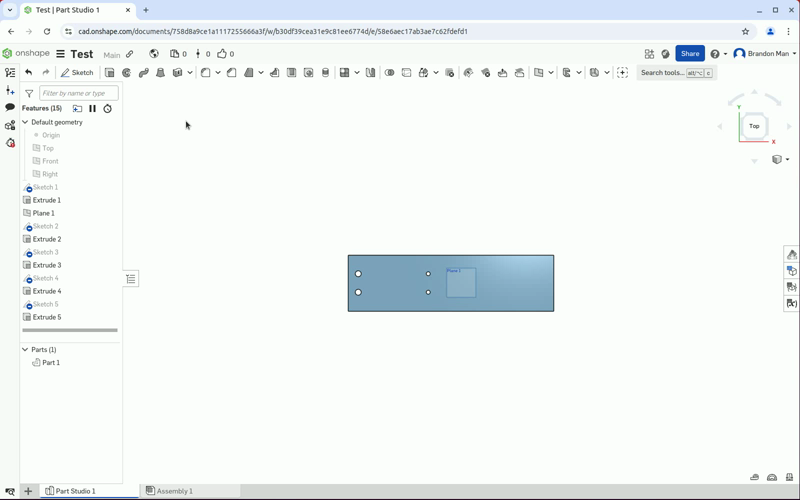
key(shift+h)
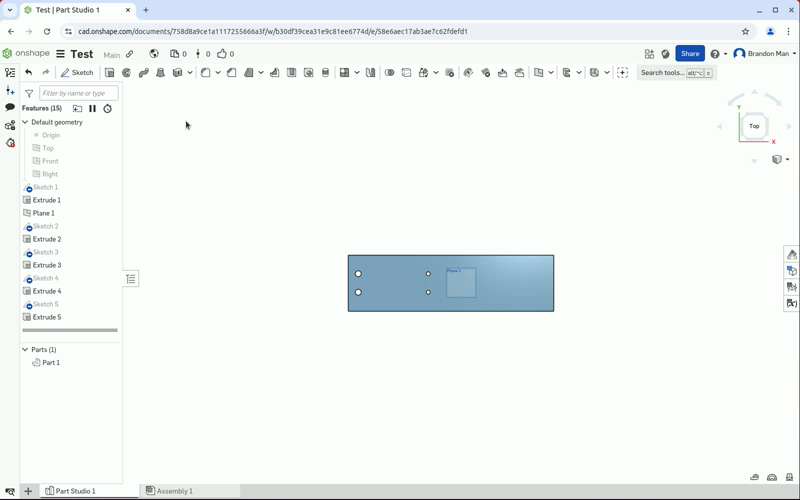
mouse_move(73, 189)
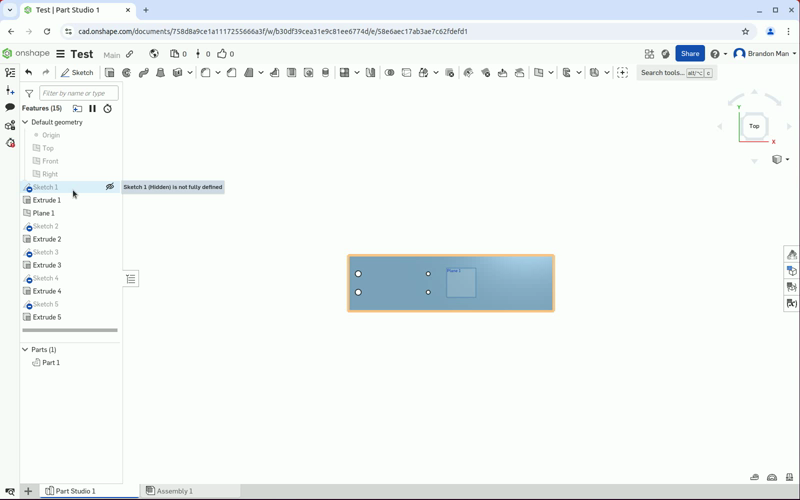
click(73, 189)
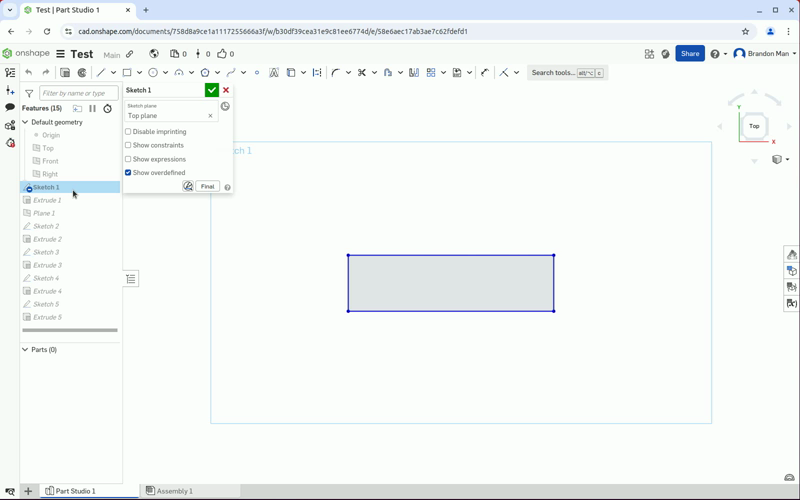
mouse_move(229, 92)
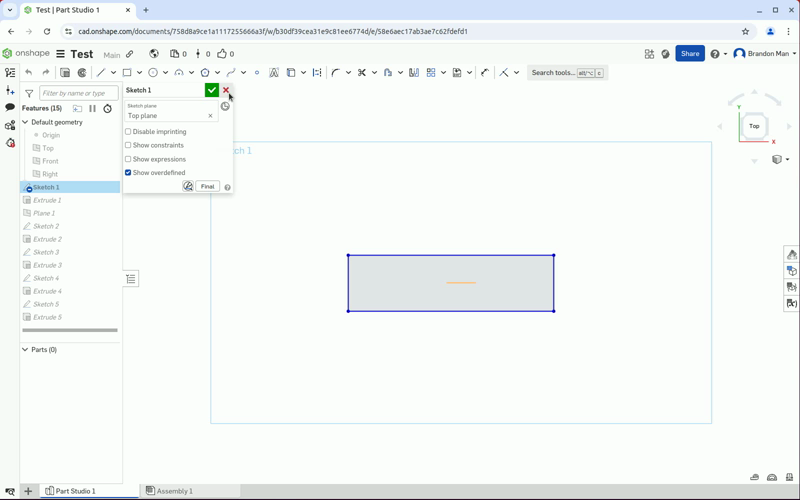
click(229, 92)
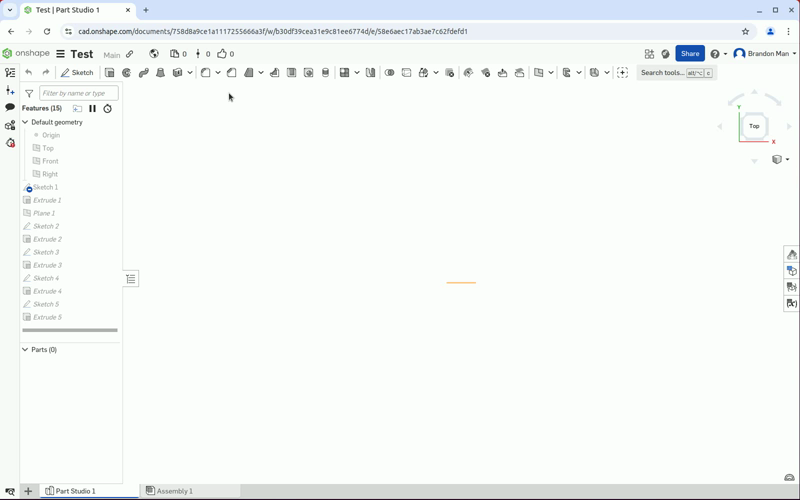
key(shift+s)
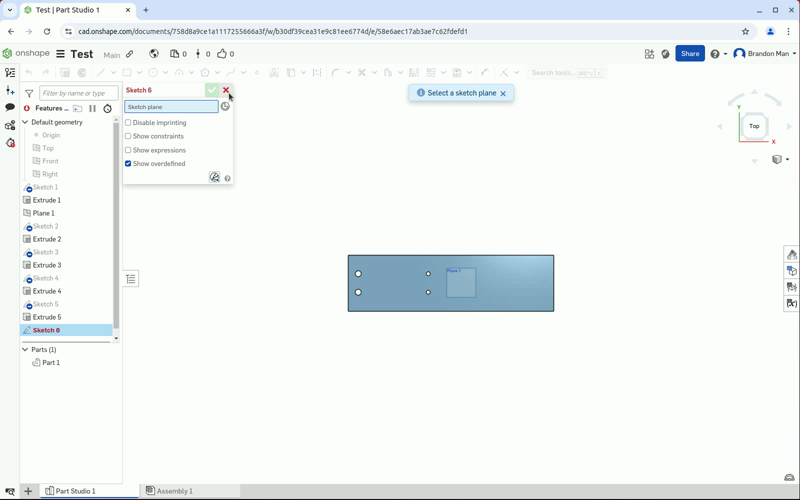
mouse_move(69, 215)
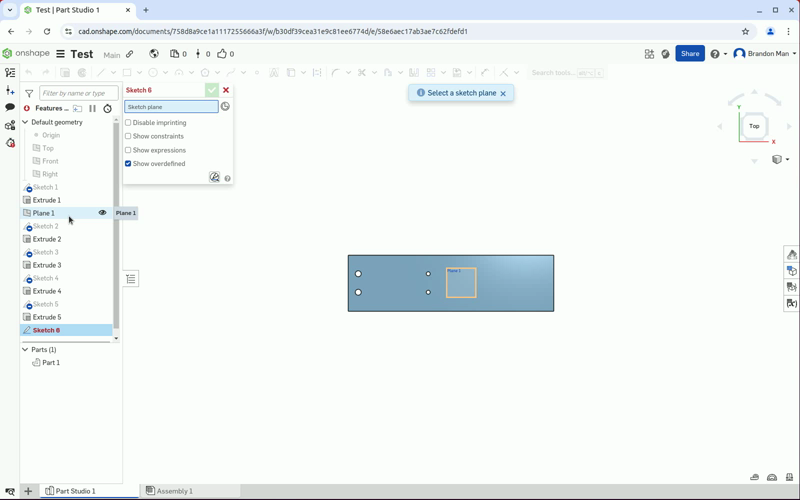
click(69, 215)
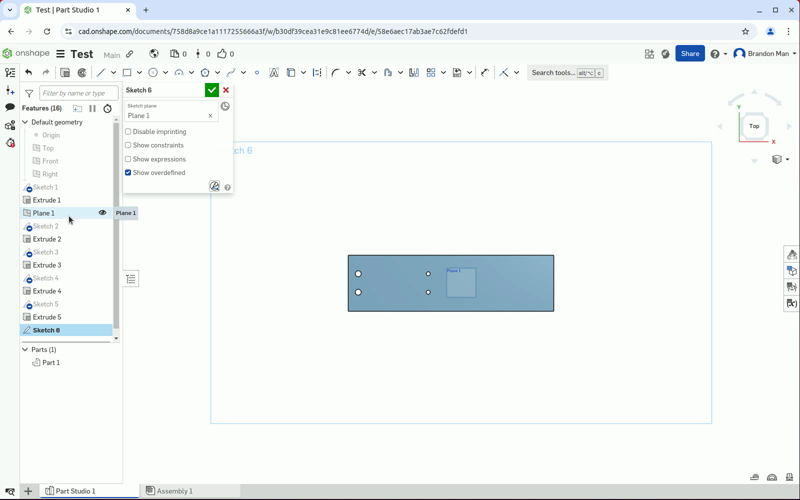
mouse_move(73, 352)
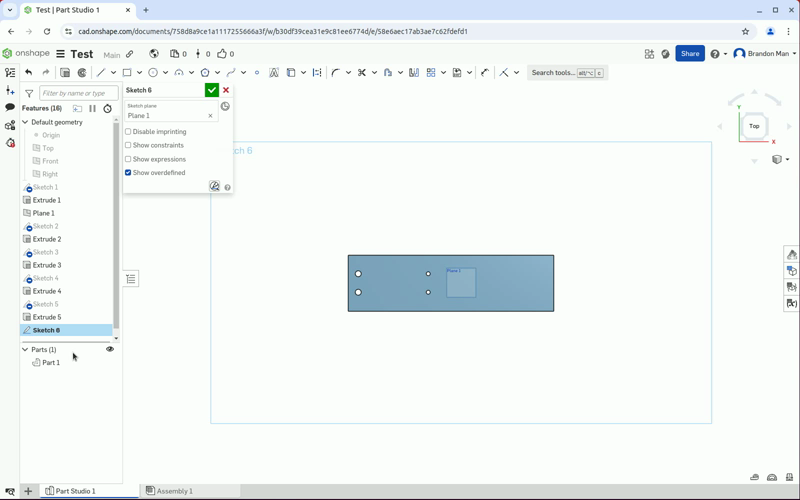
key(y)
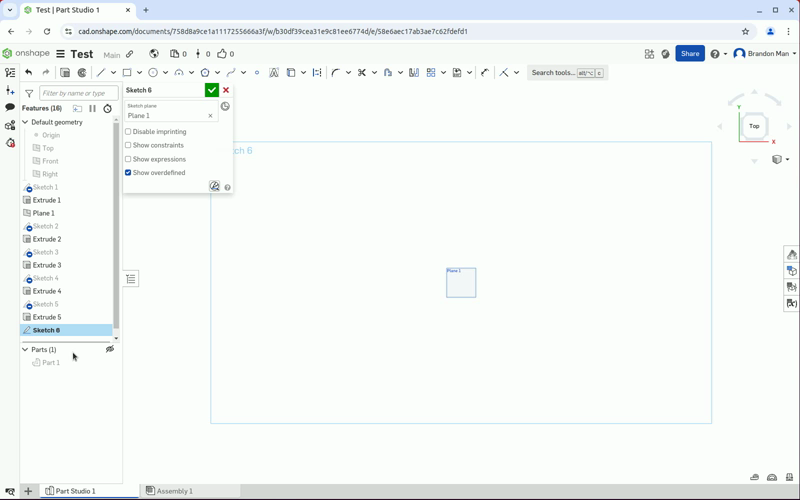
key(c)
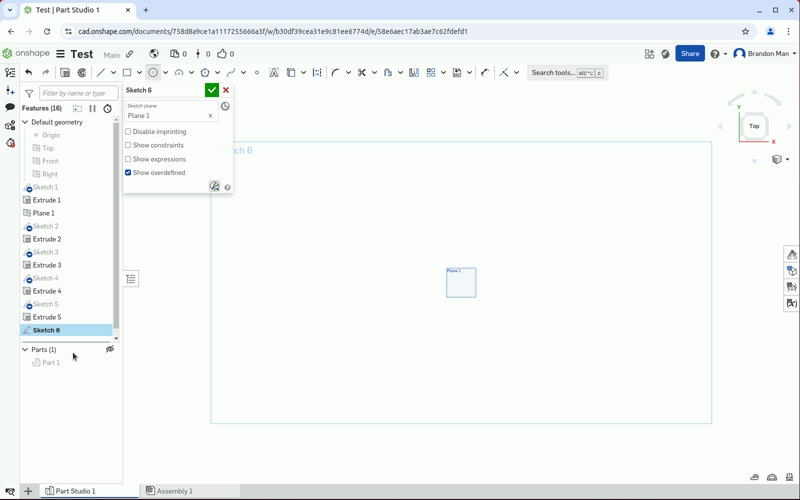
key_down(shift)
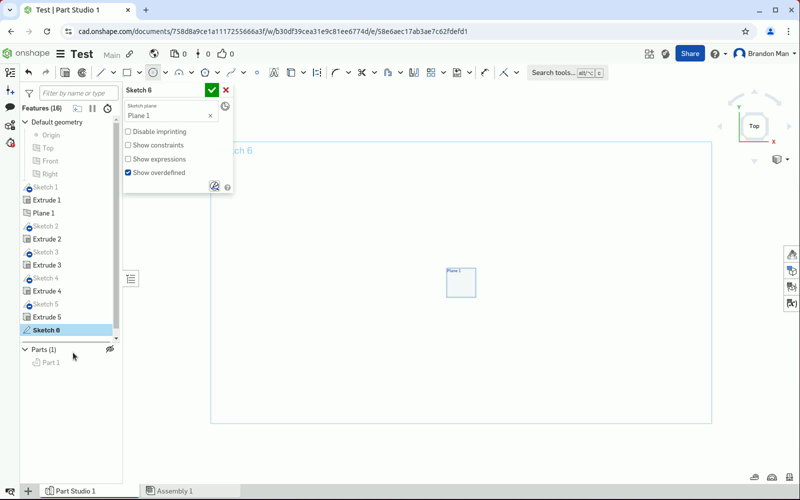
mouse_move(475, 273)
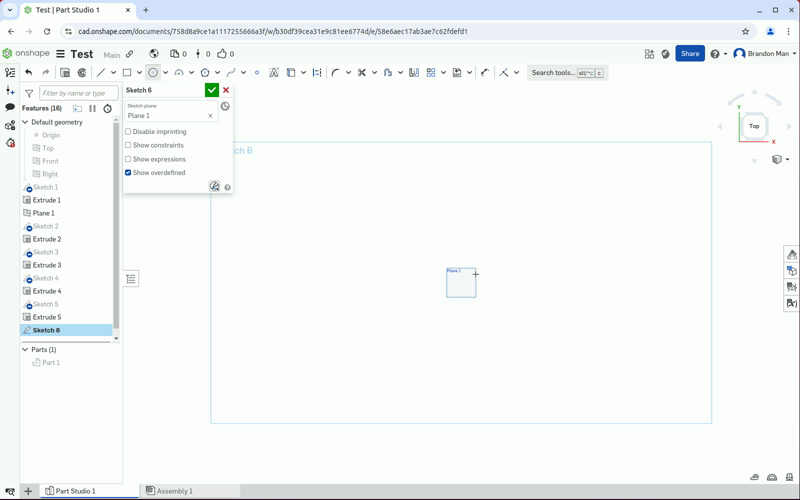
click(475, 273)
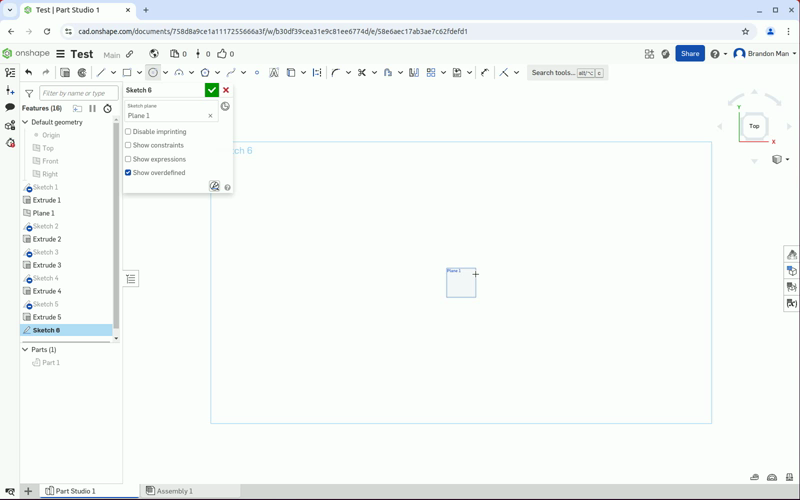
key_up(shift)
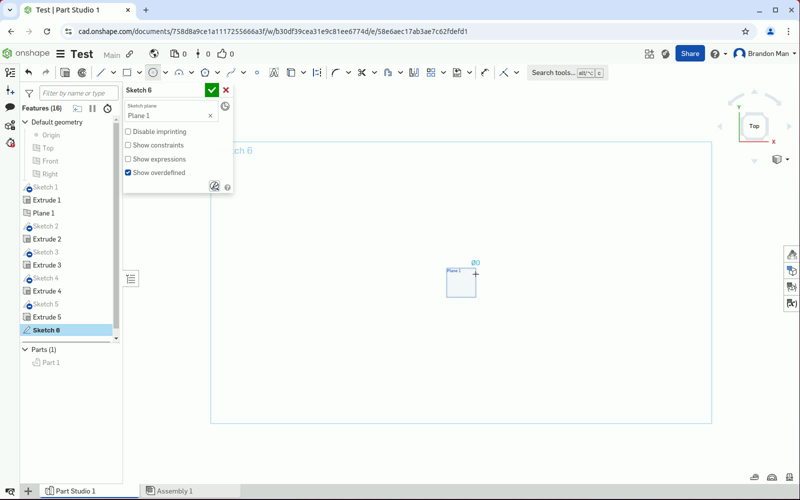
mouse_move(477, 273)
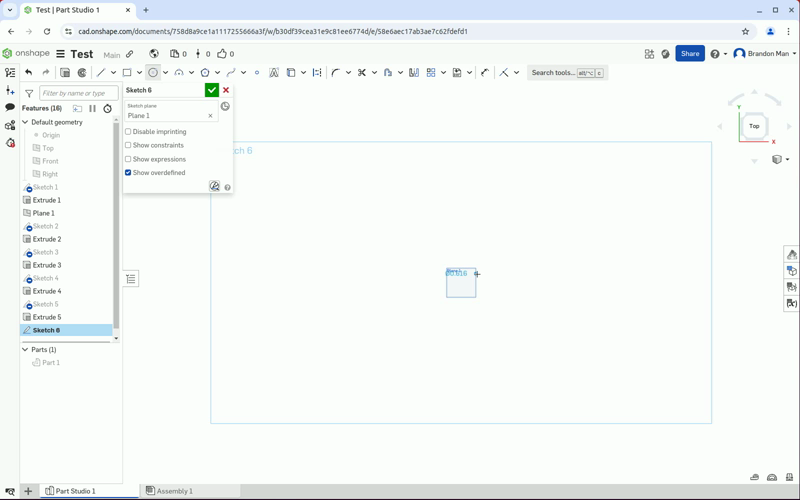
scroll(6)
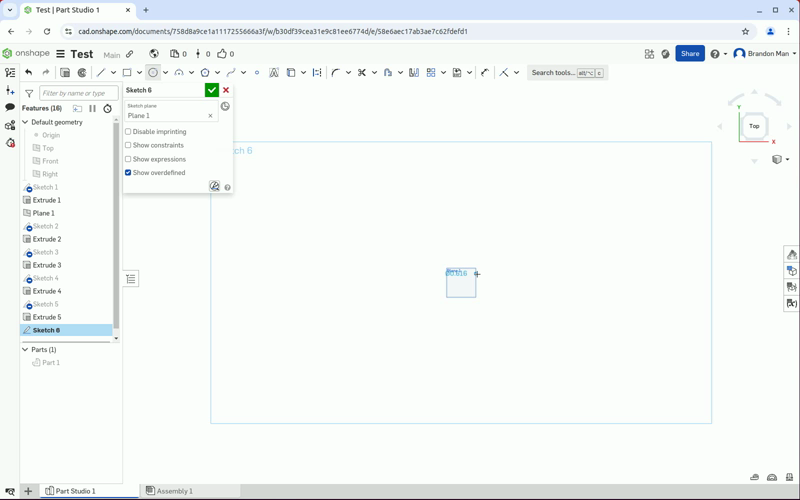
scroll(6)
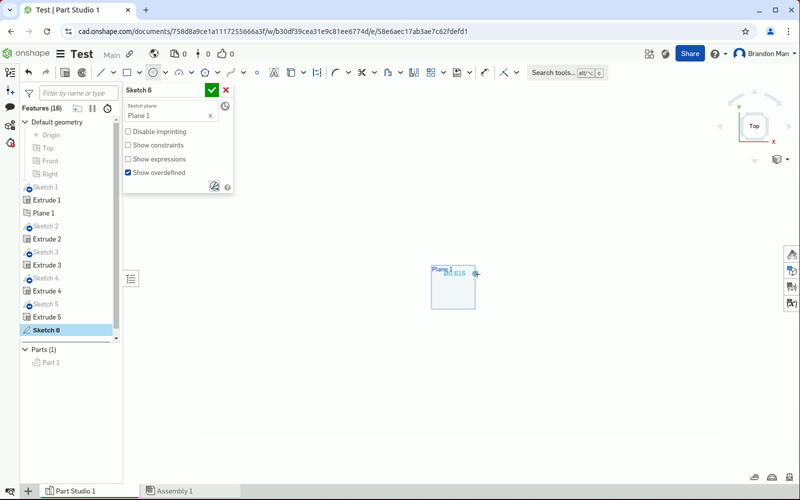
scroll(6)
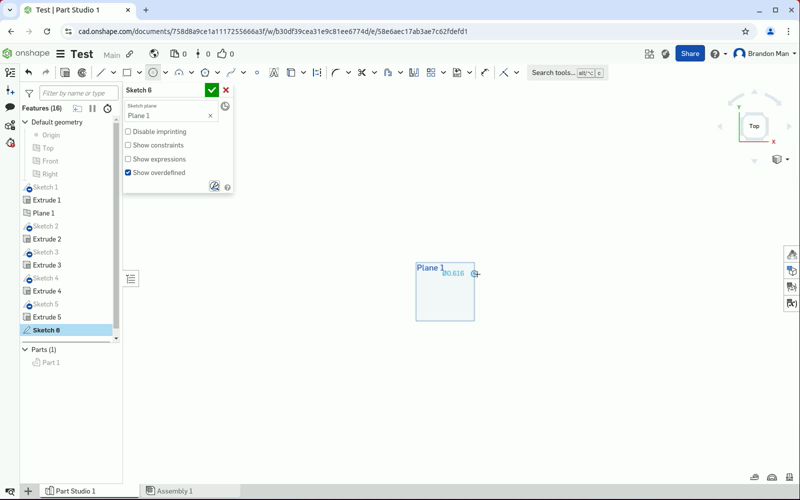
scroll(6)
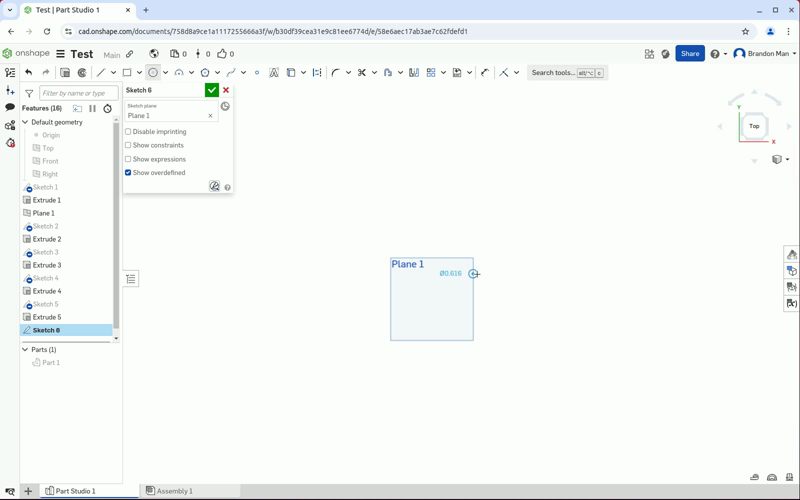
scroll(6)
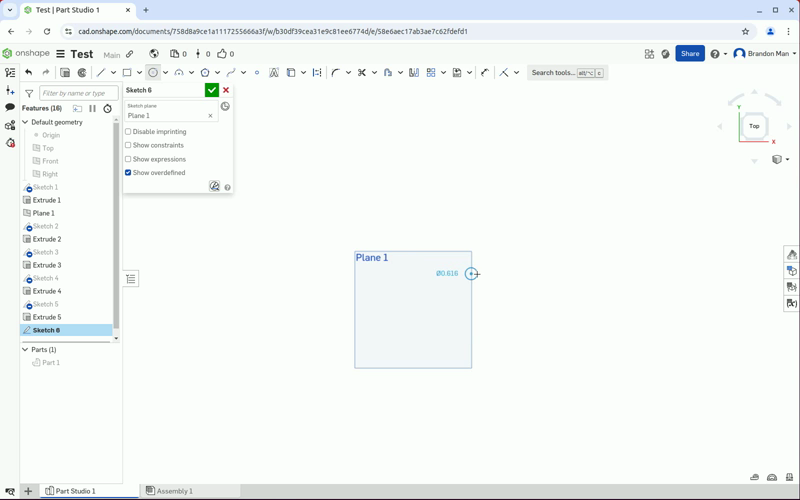
scroll(6)
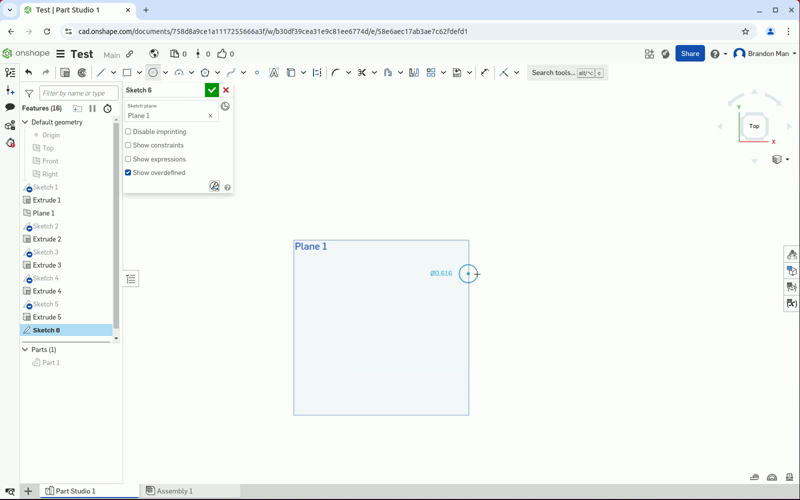
scroll(6)
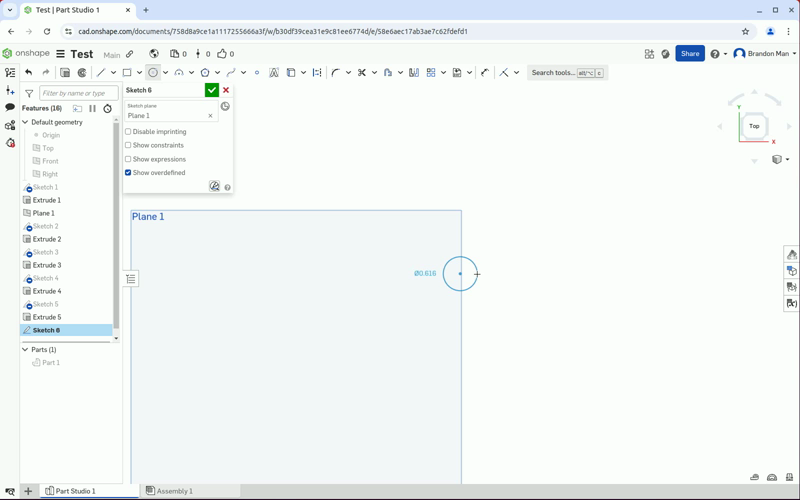
click(477, 273)
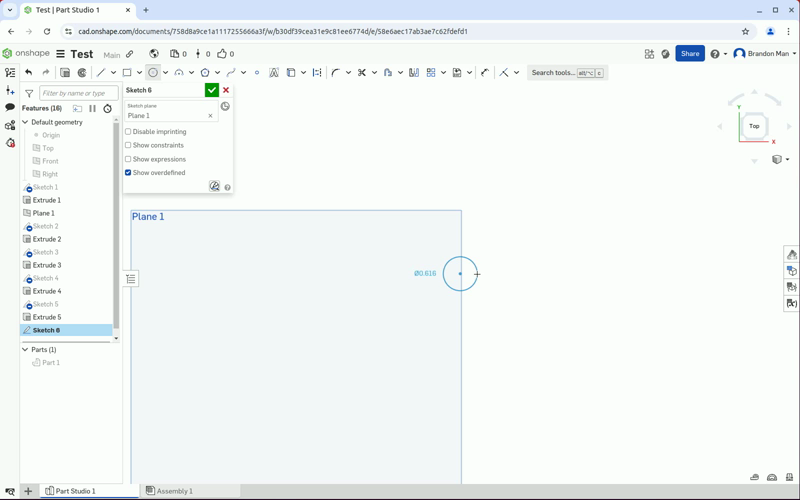
scroll(-6)
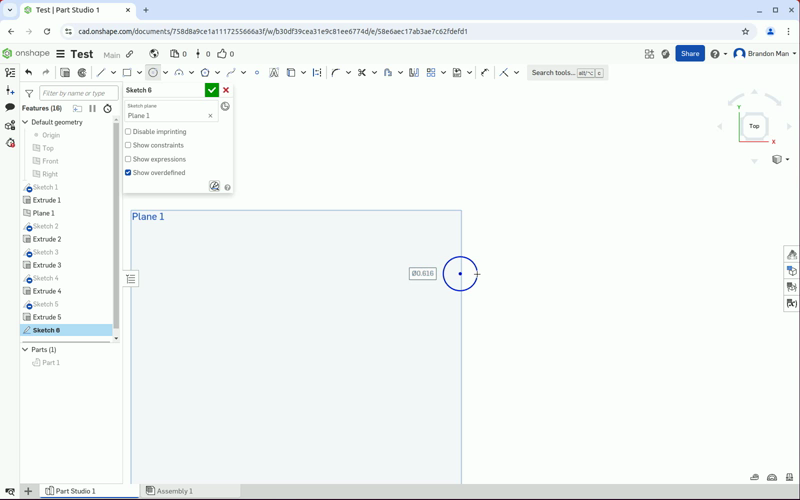
scroll(-6)
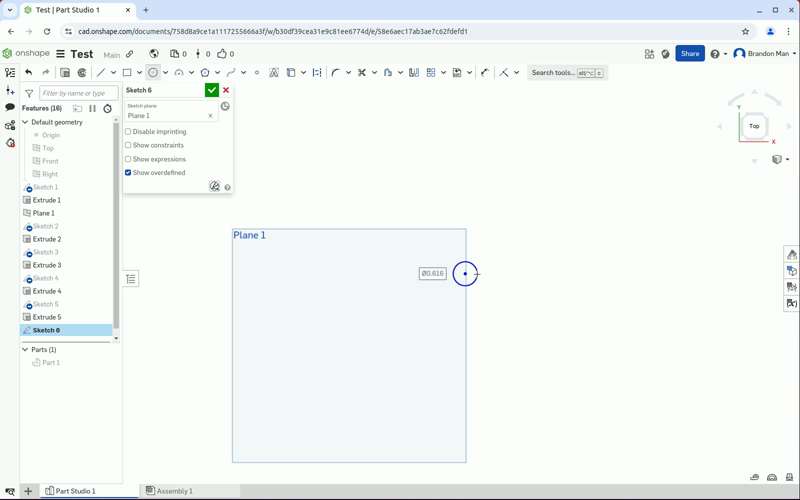
scroll(-6)
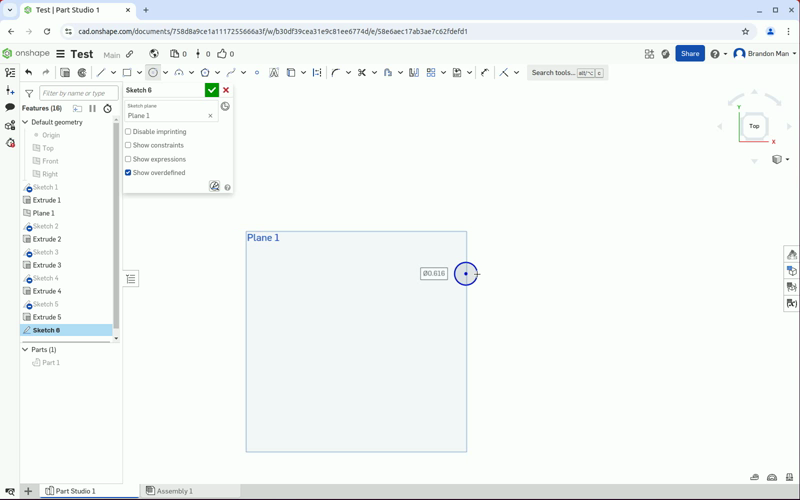
scroll(-6)
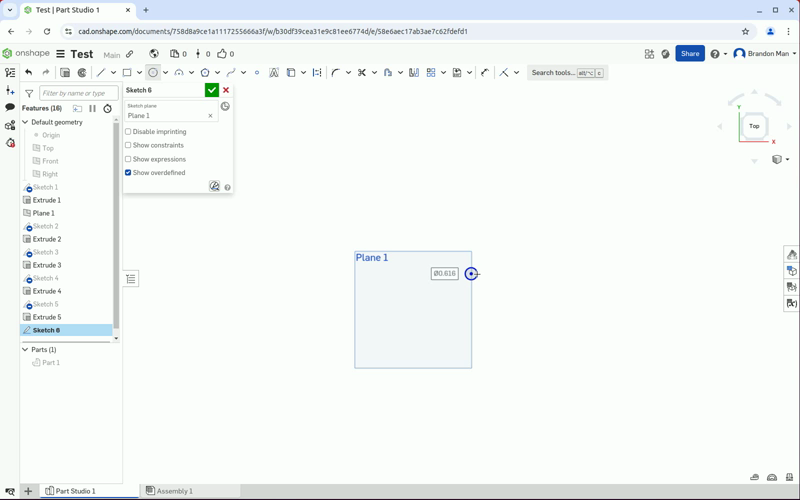
scroll(-6)
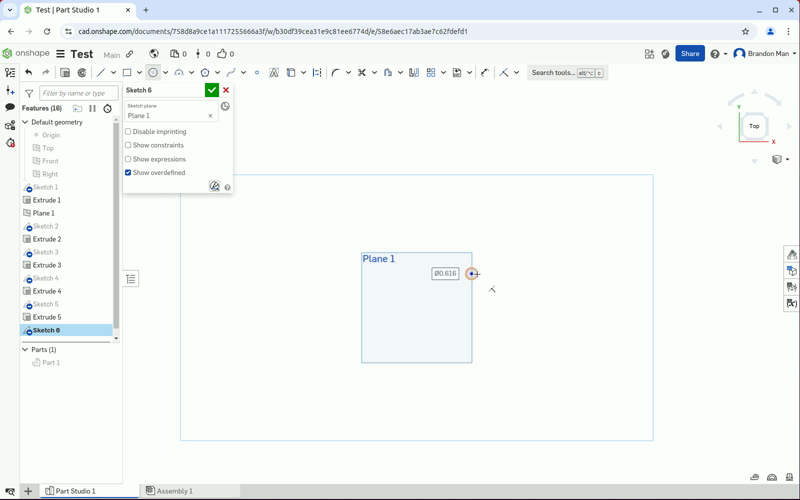
scroll(-6)
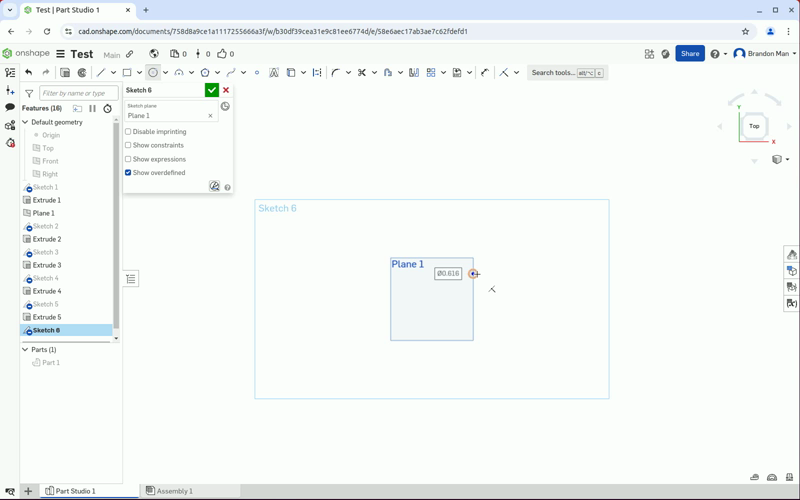
scroll(-6)
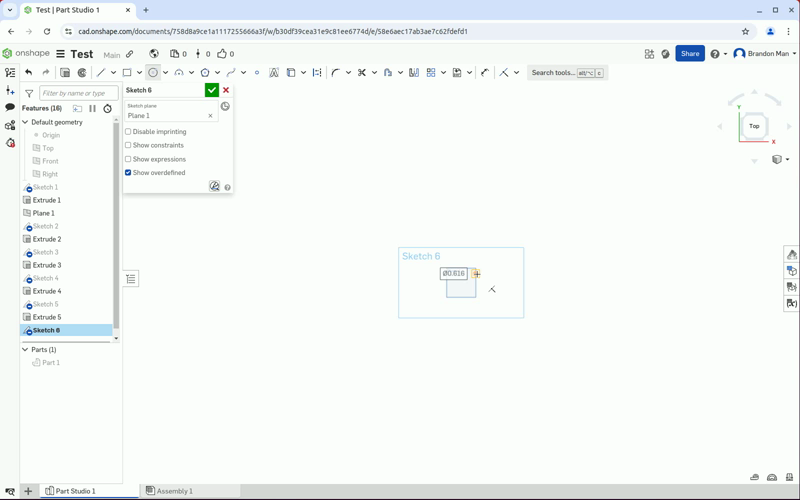
key(esc)
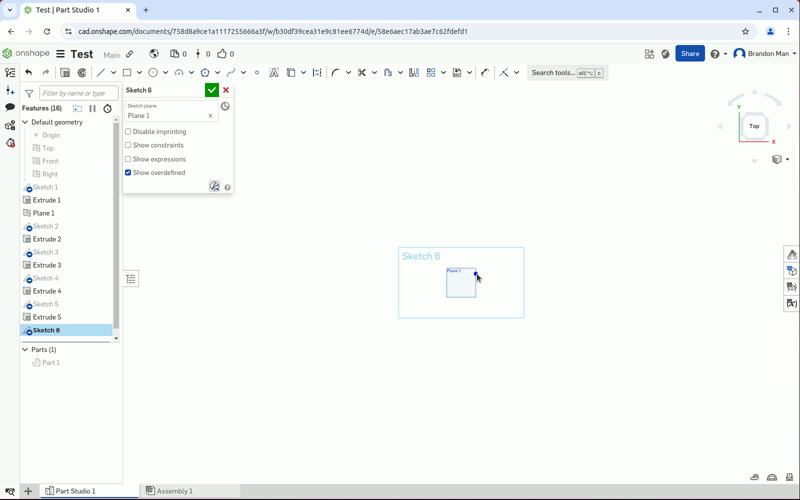
mouse_move(474, 273)
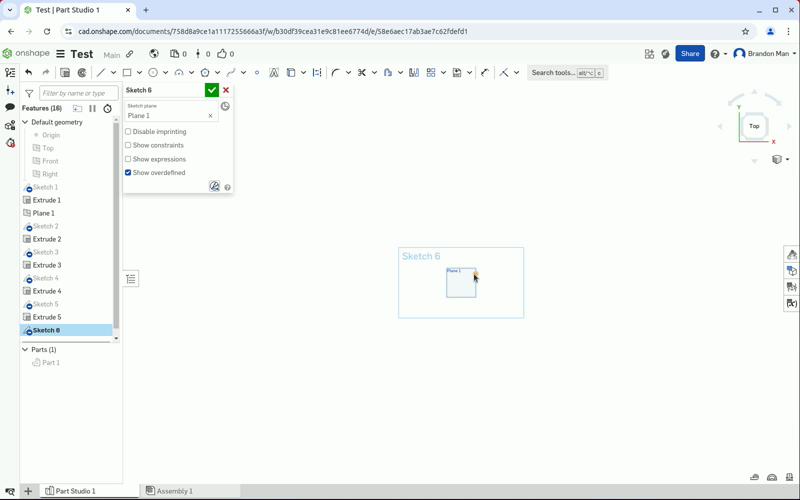
scroll(6)
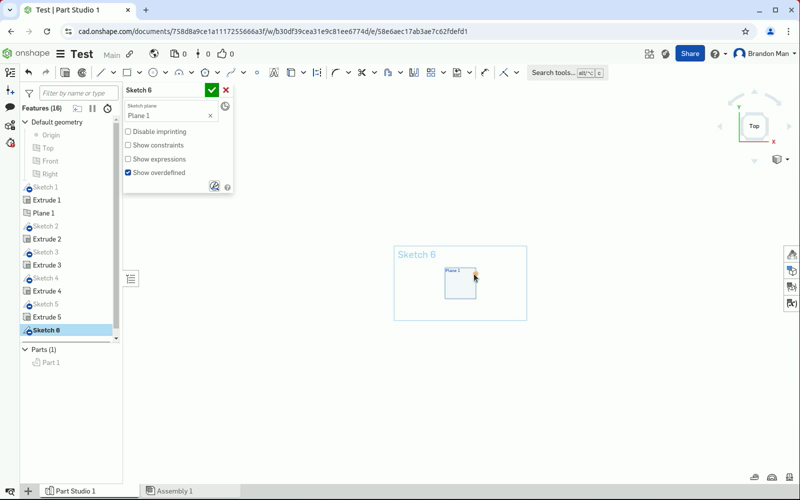
scroll(6)
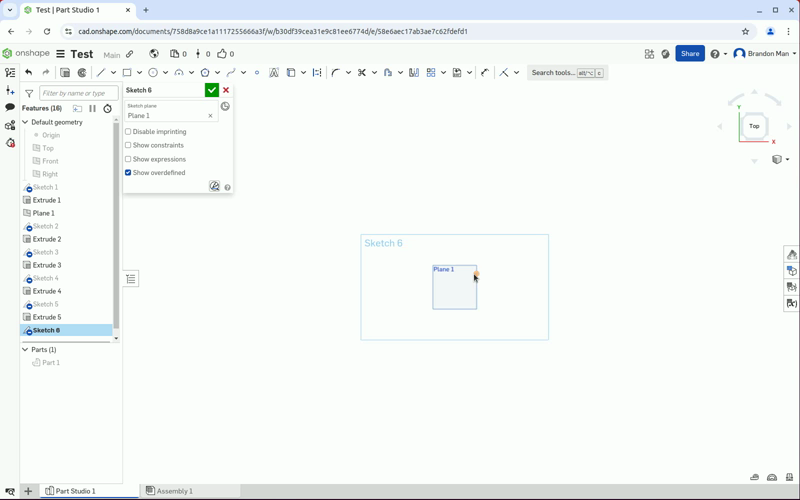
scroll(6)
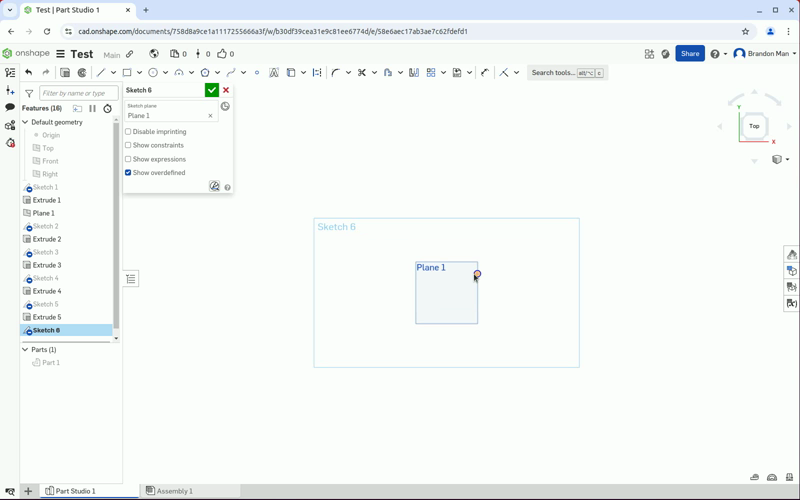
scroll(6)
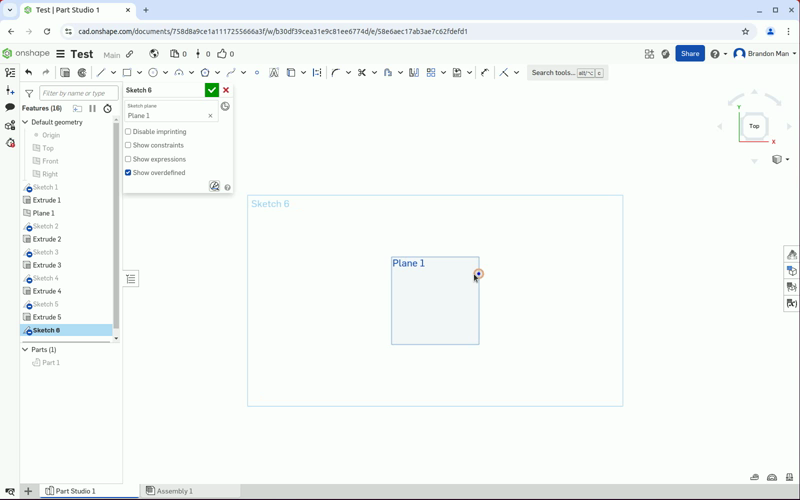
scroll(6)
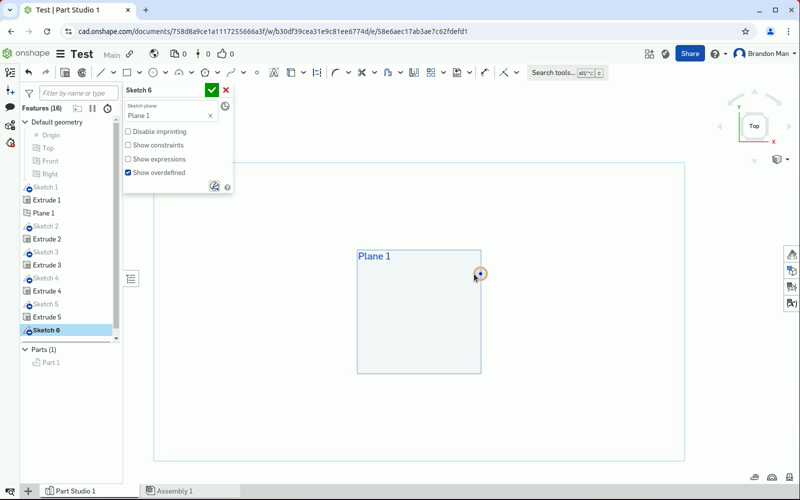
scroll(6)
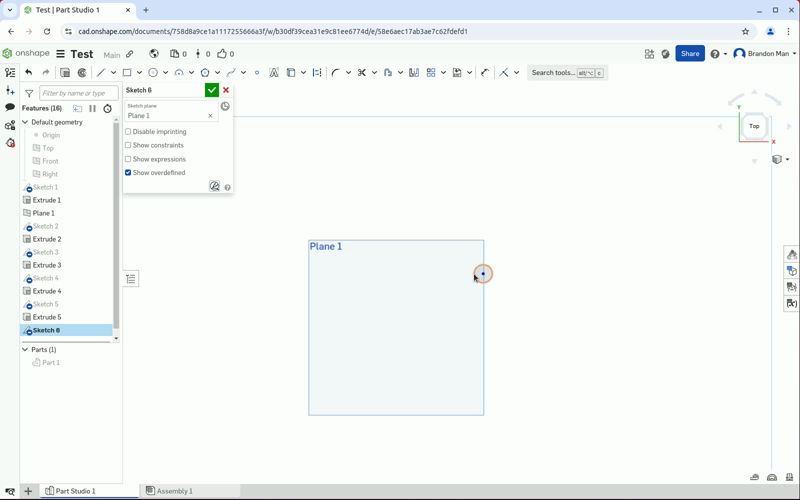
scroll(6)
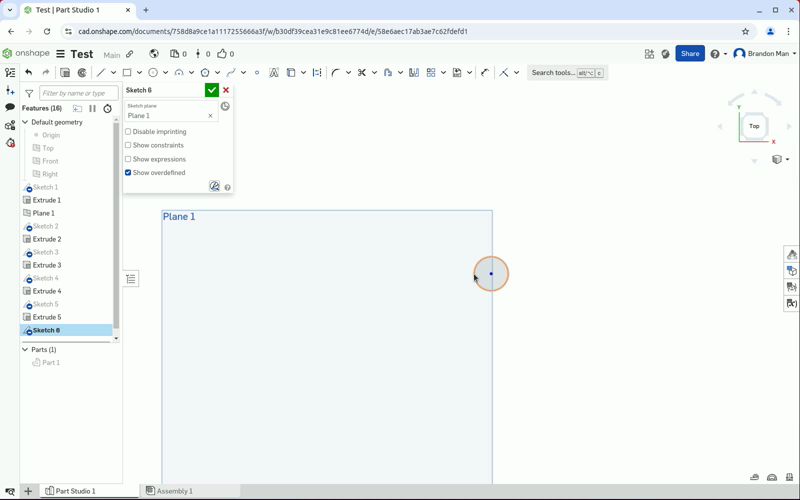
click(474, 273)
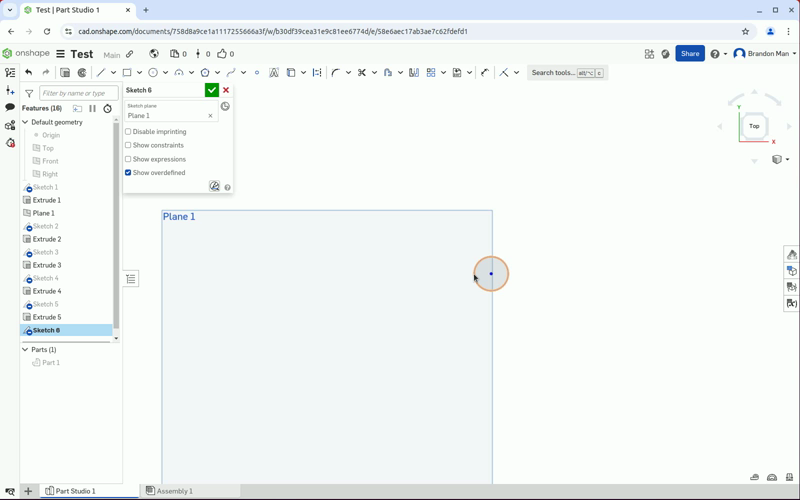
scroll(-6)
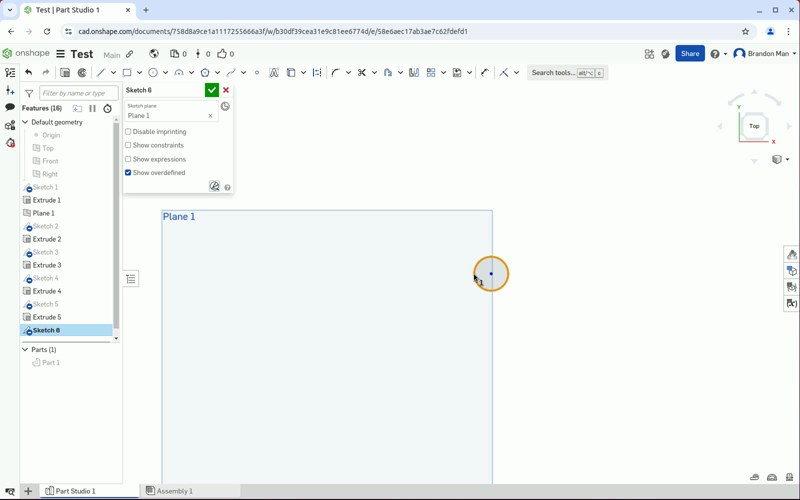
scroll(-6)
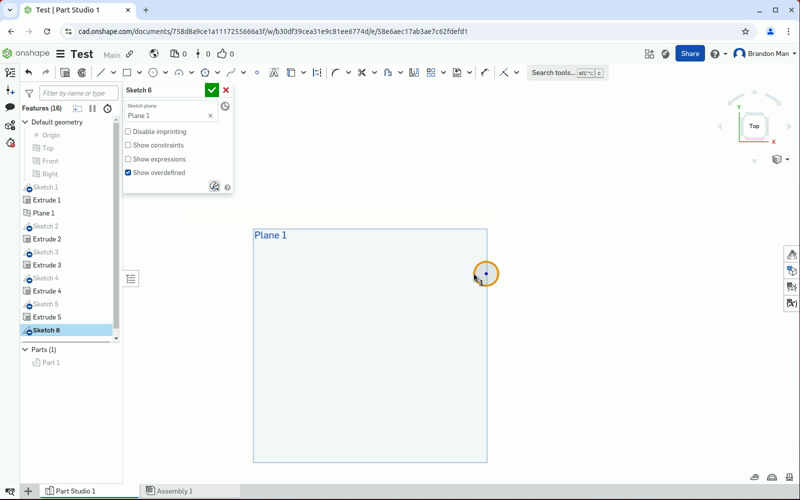
scroll(-6)
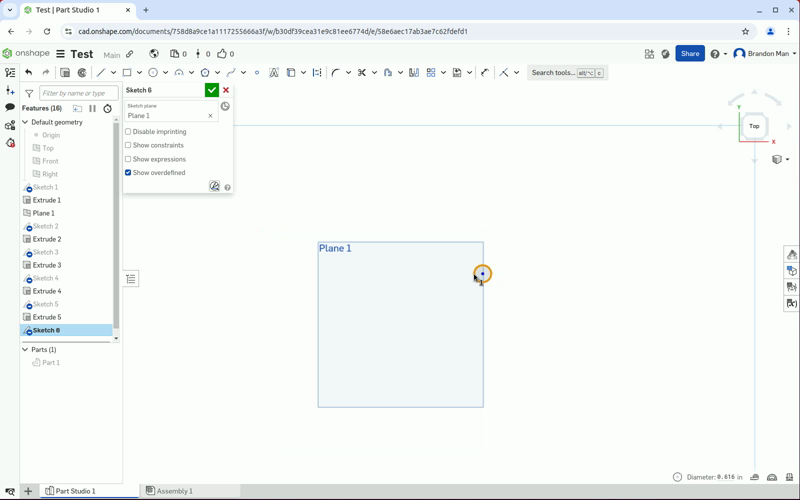
scroll(-6)
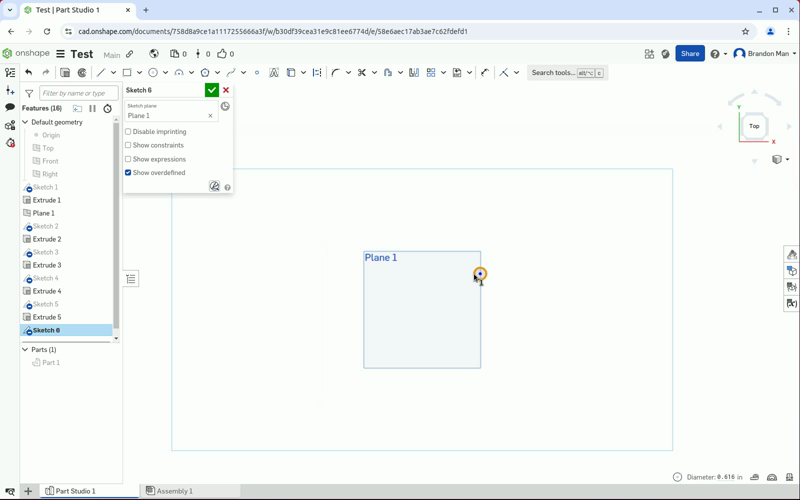
scroll(-6)
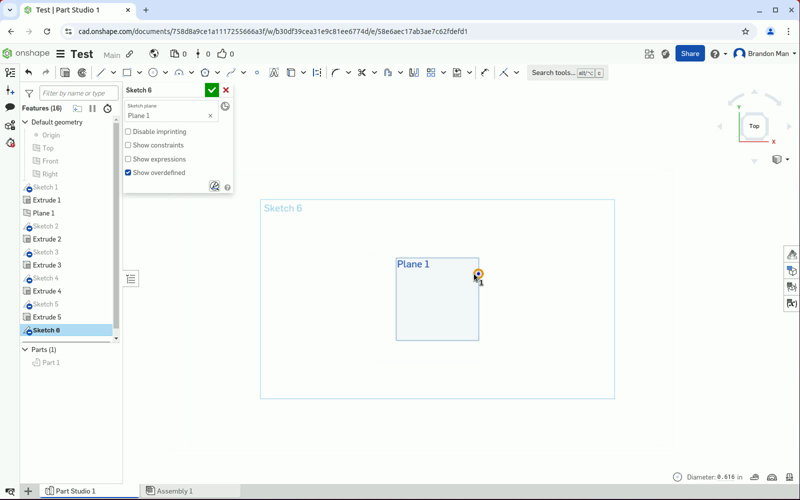
scroll(-6)
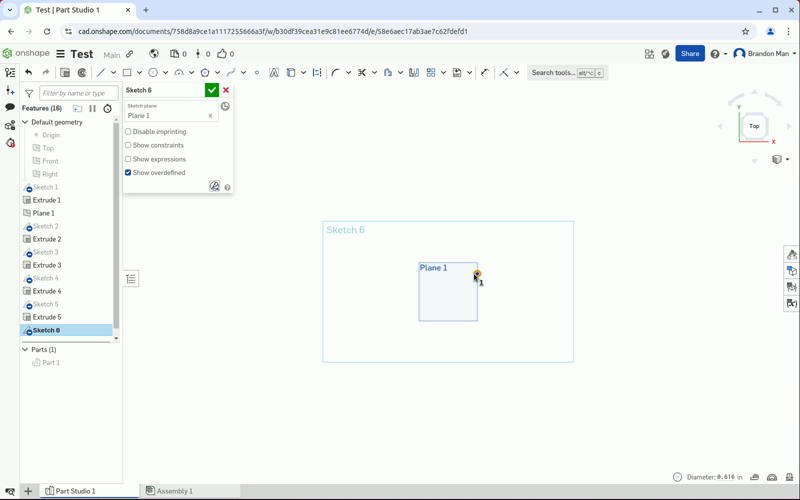
scroll(-6)
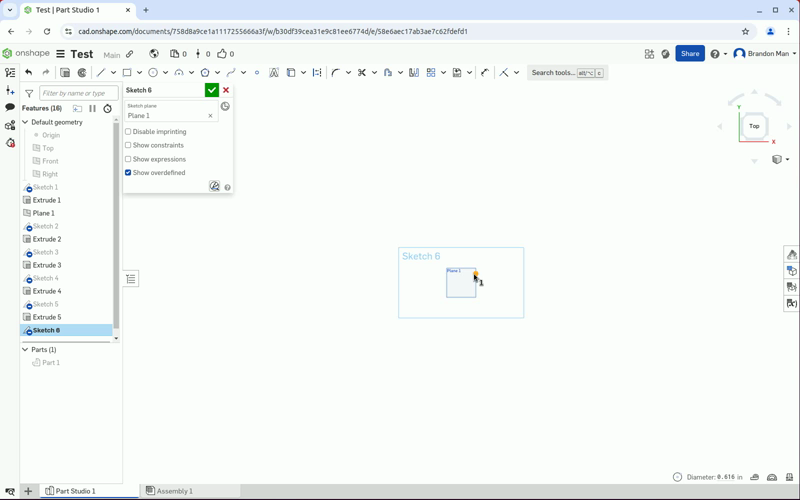
mouse_move(73, 352)
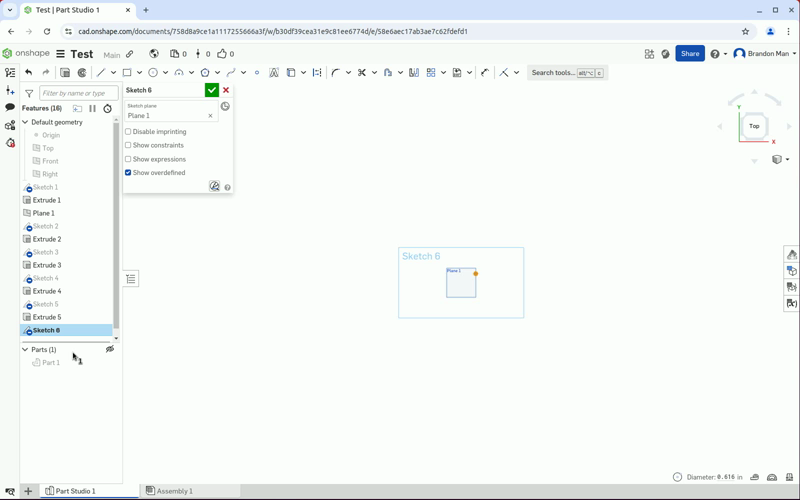
key(shift+y)
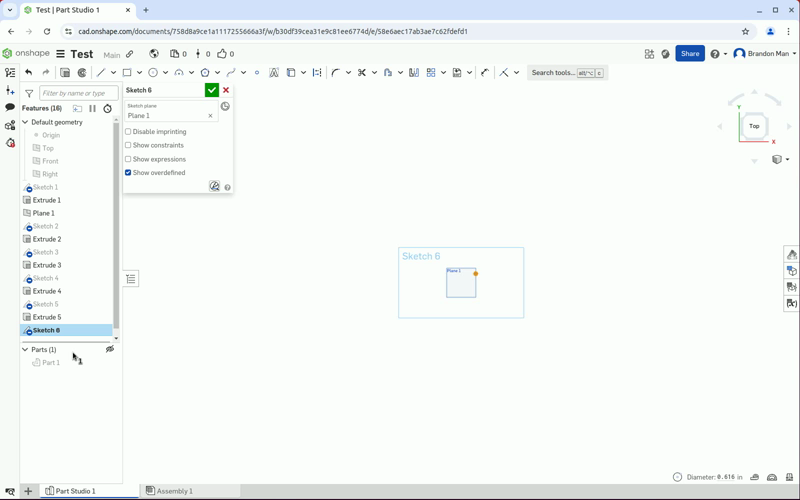
key(shift+e)
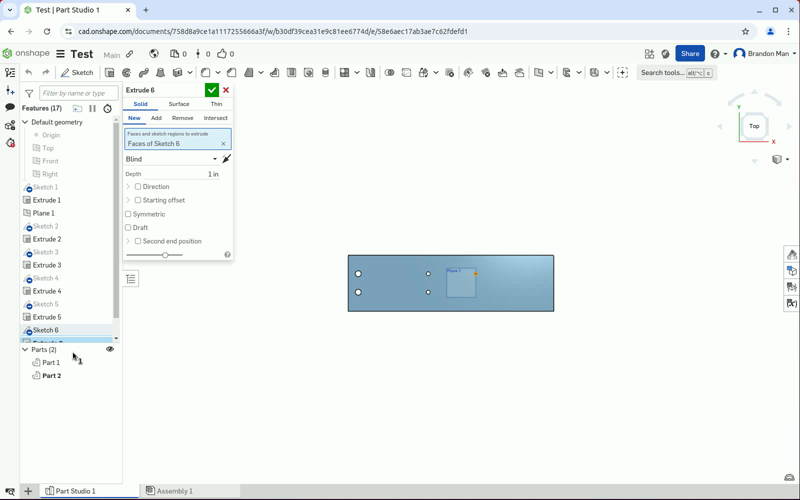
mouse_move(143, 106)
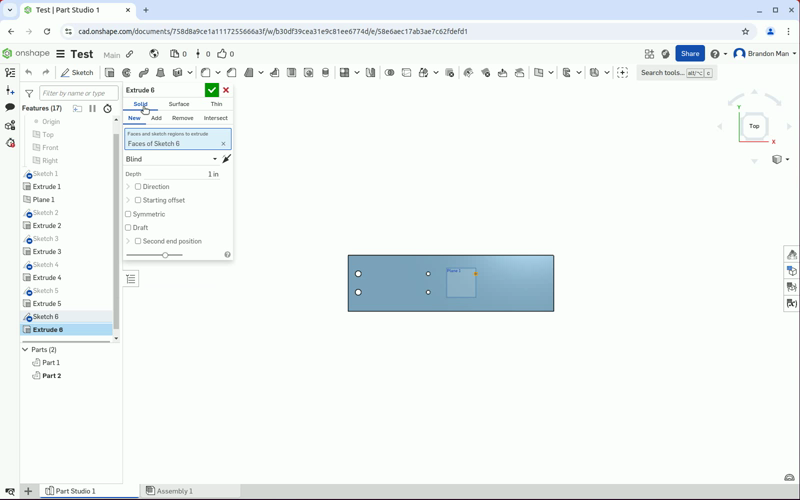
click(143, 106)
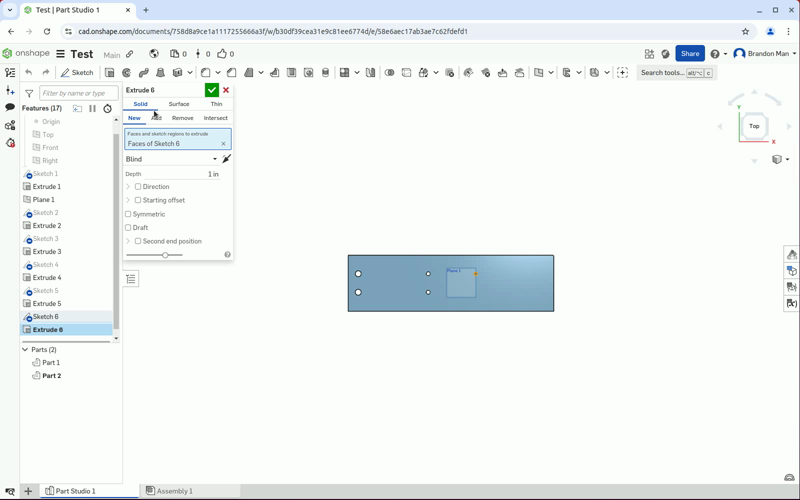
mouse_move(186, 120)
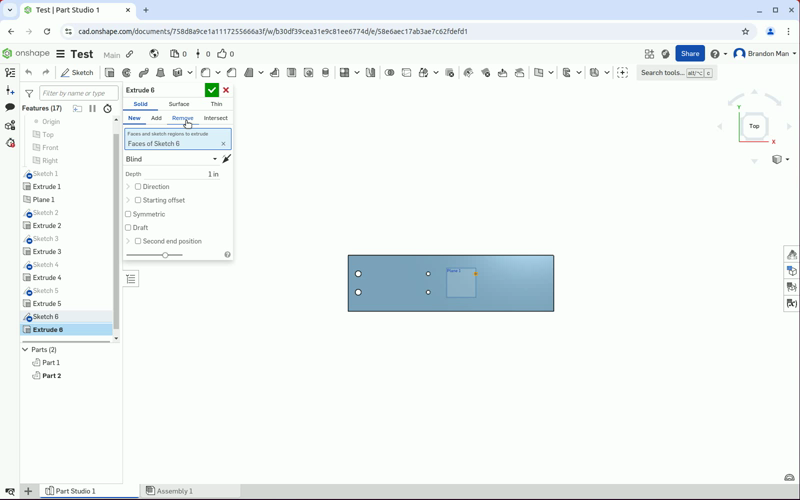
click(186, 120)
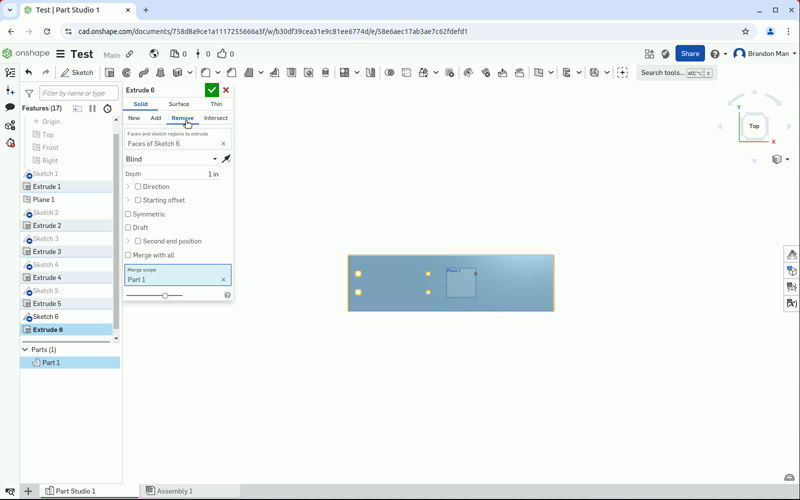
key(tab, 4)
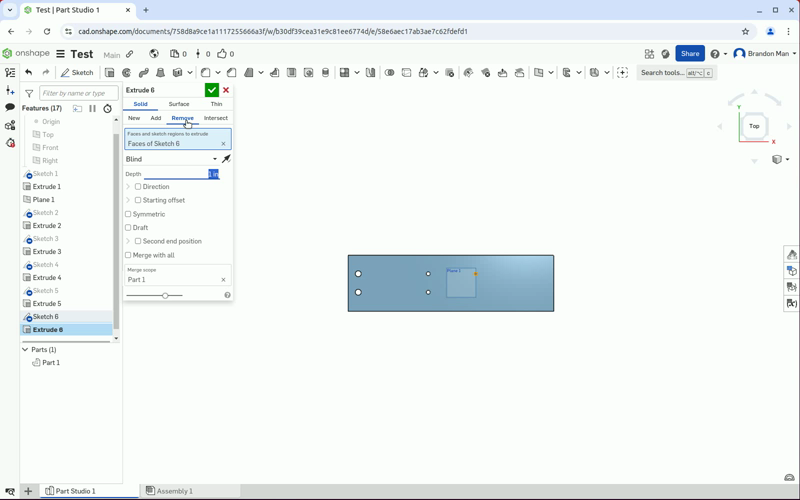
text(7.703)
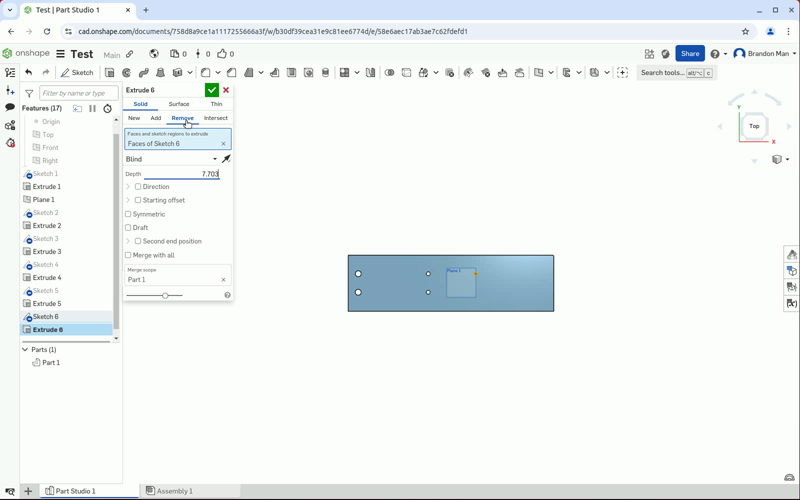
key(tab, 6)
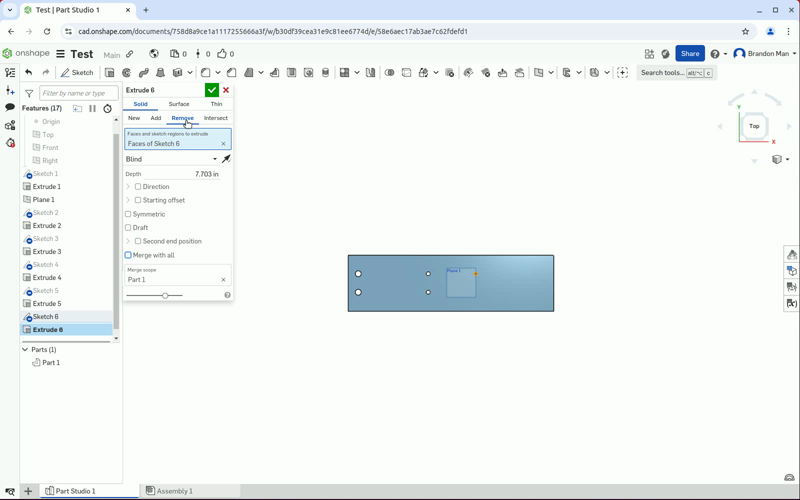
key(space)
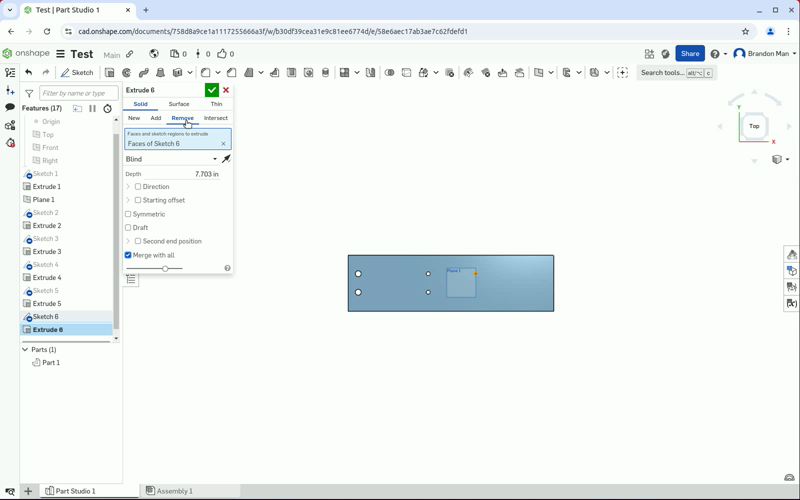
key(enter)
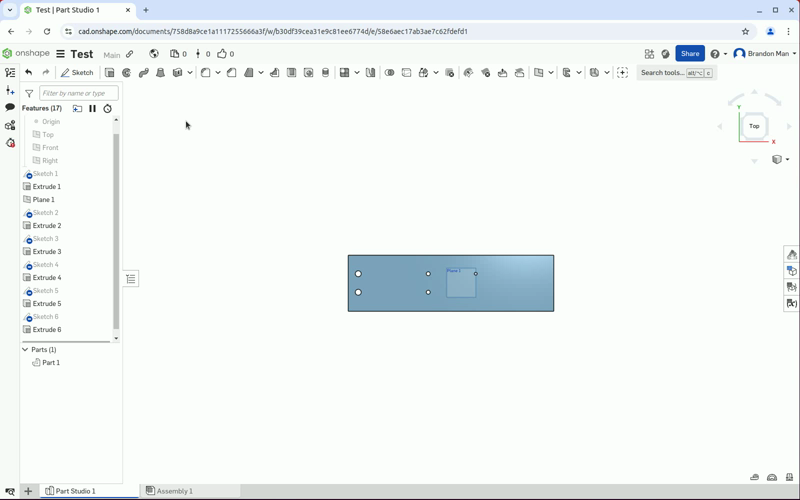
key(shift+h)
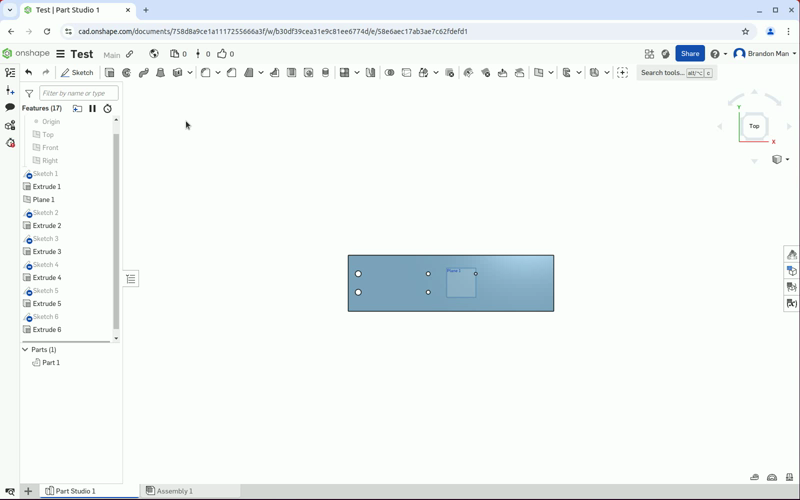
key(shift+h)
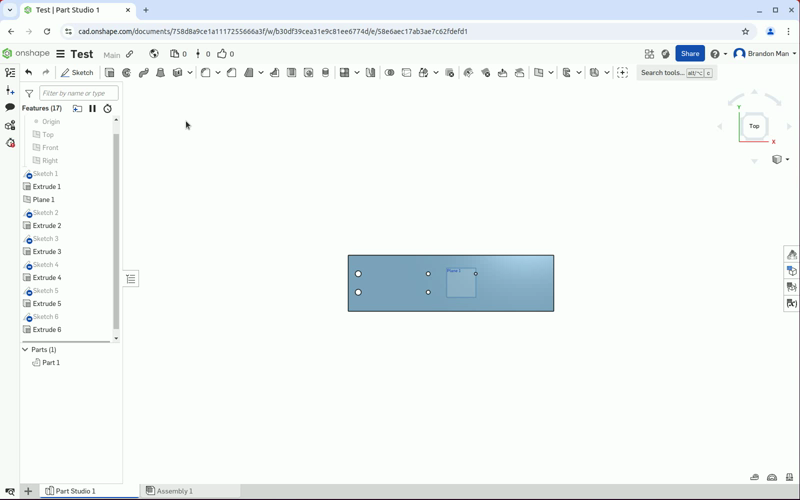
mouse_move(69, 176)
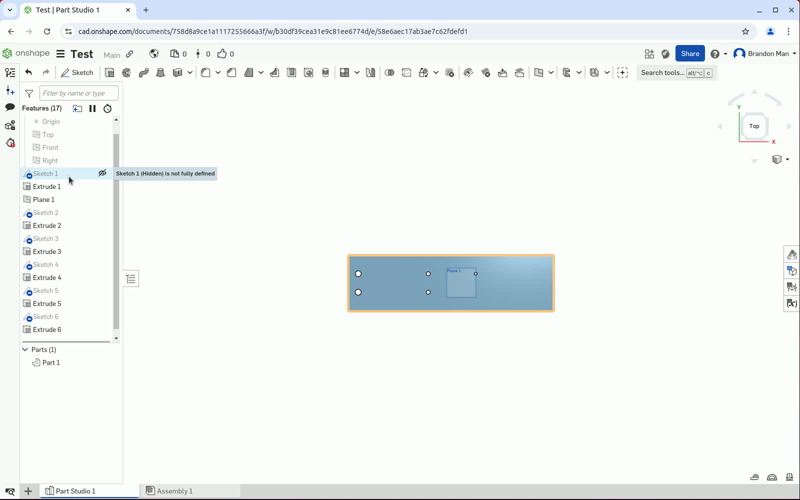
click(69, 176)
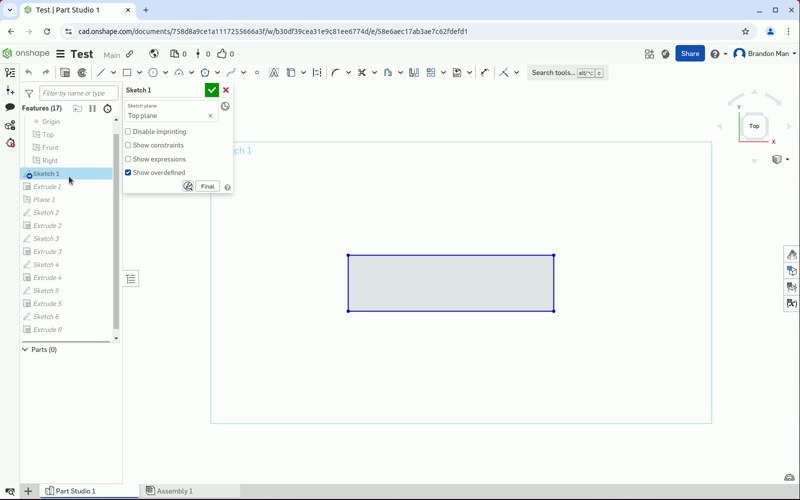
mouse_move(229, 92)
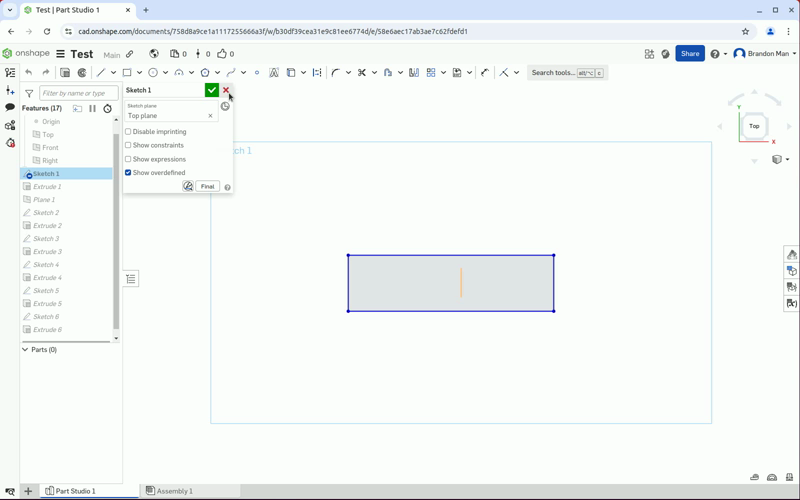
click(229, 92)
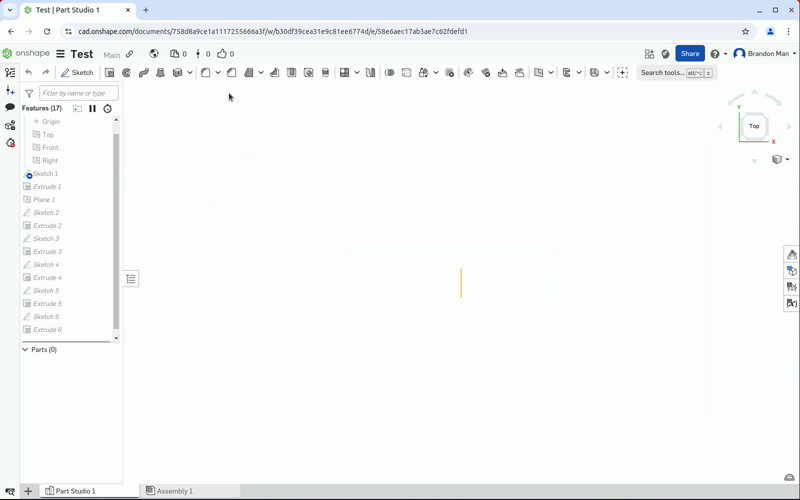
key(shift+s)
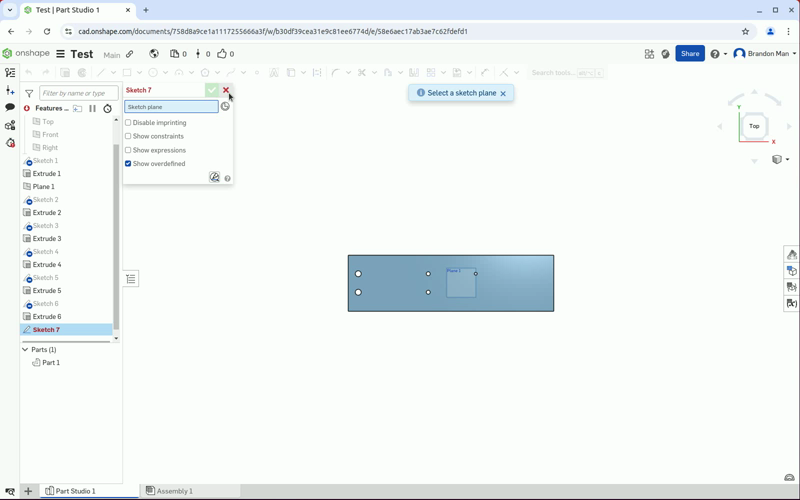
mouse_move(69, 189)
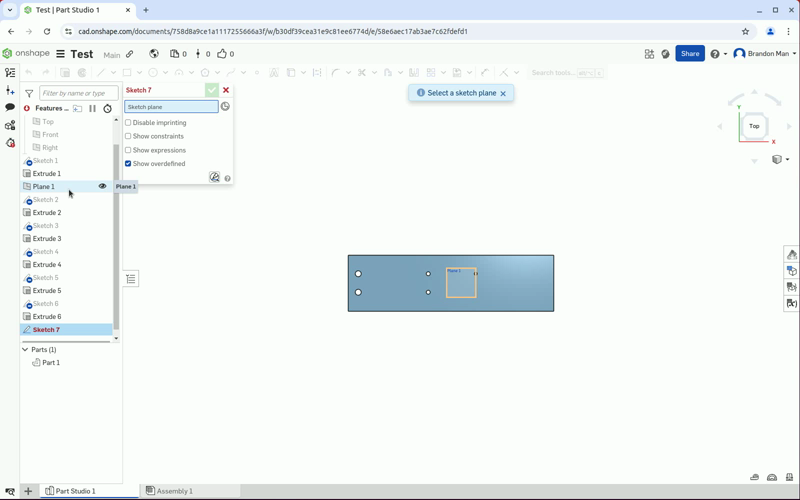
click(69, 189)
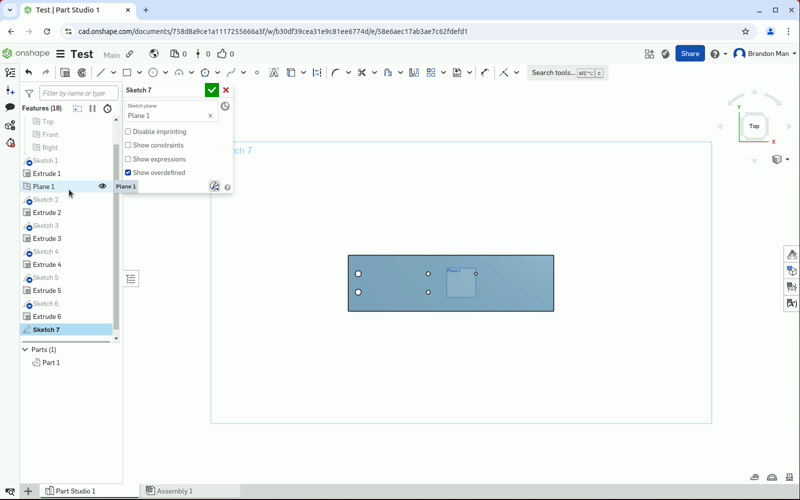
mouse_move(73, 352)
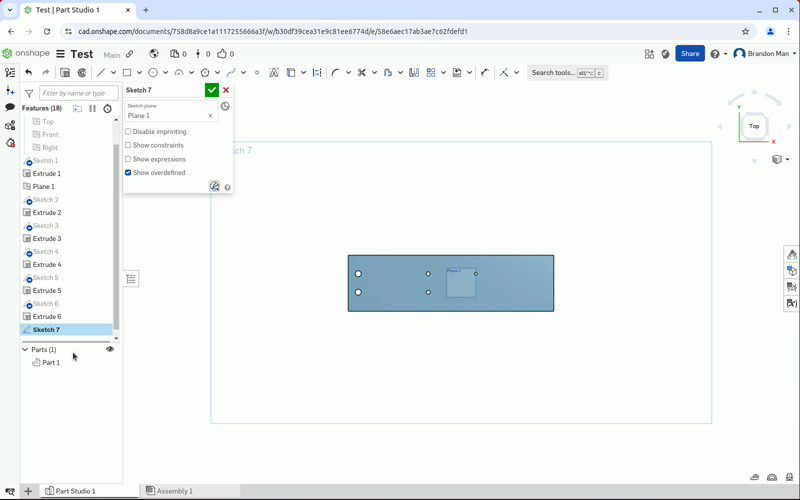
key(y)
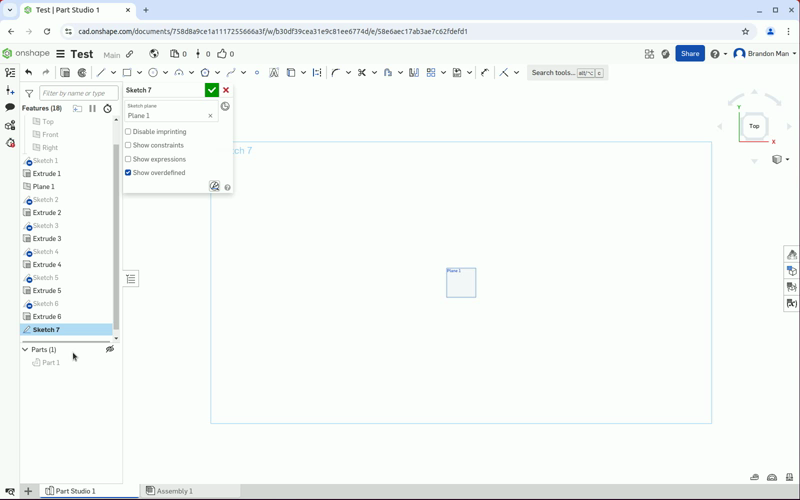
key(c)
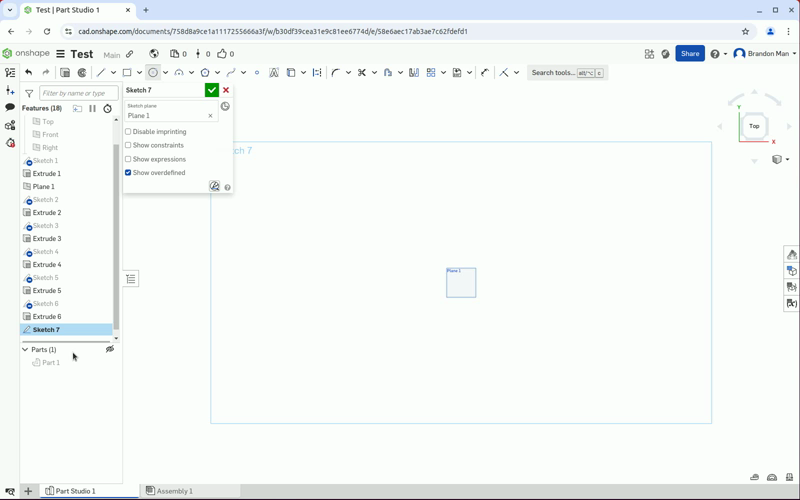
key_down(shift)
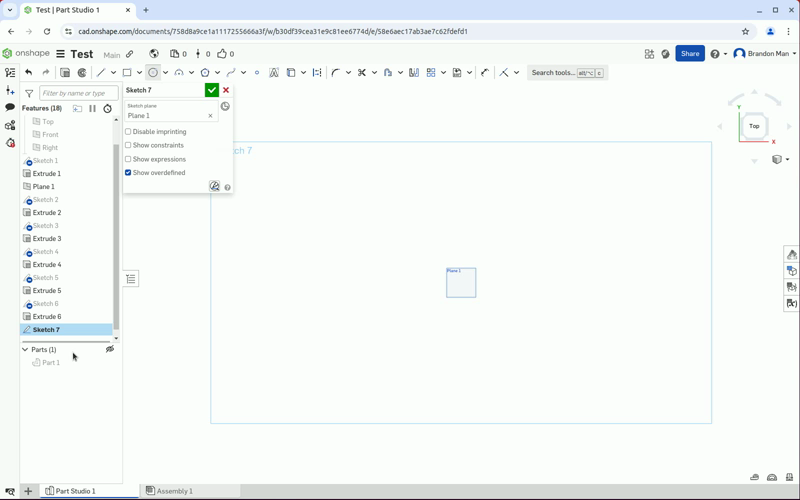
mouse_move(475, 292)
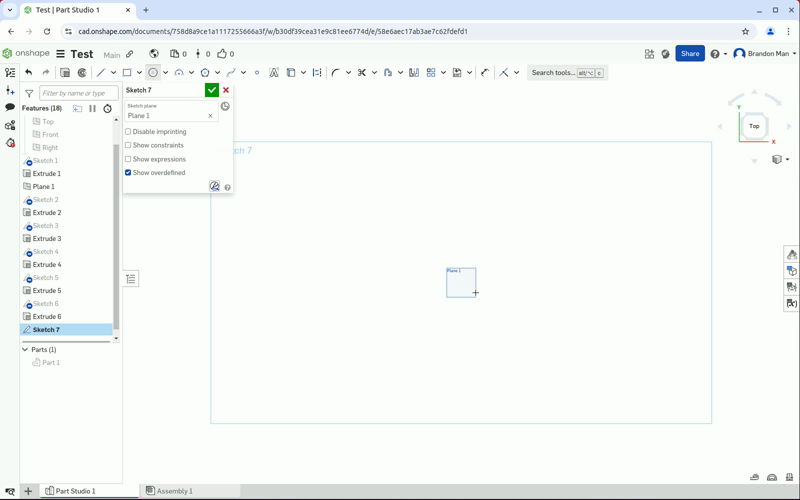
click(475, 292)
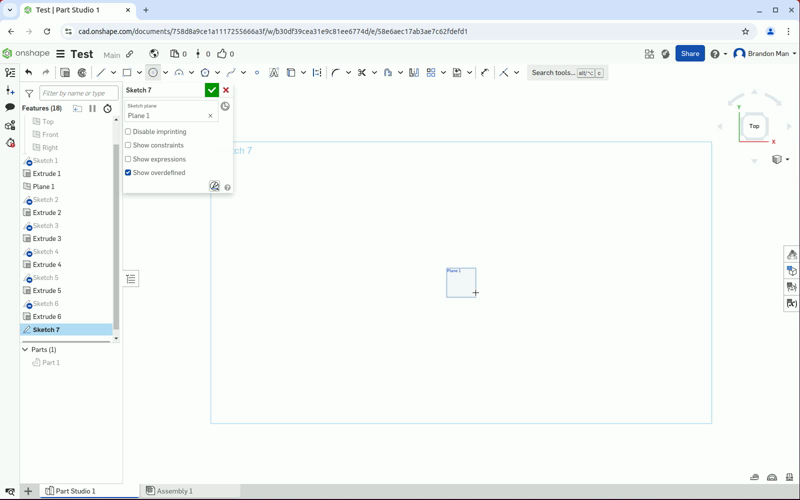
key_up(shift)
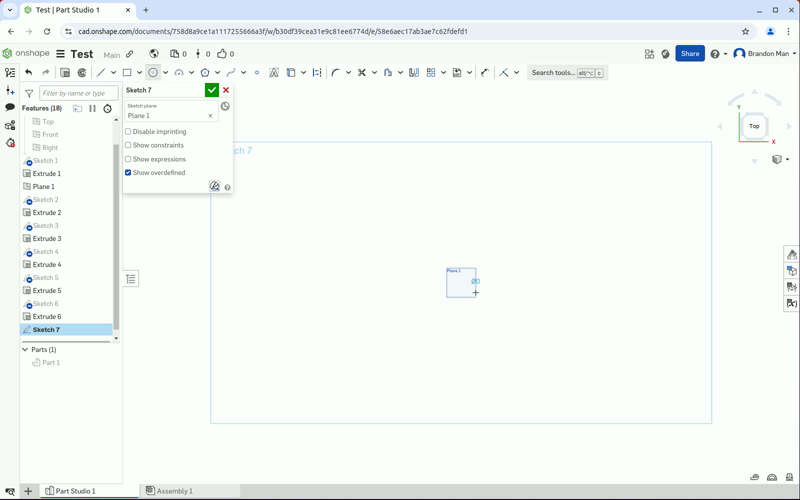
mouse_move(477, 292)
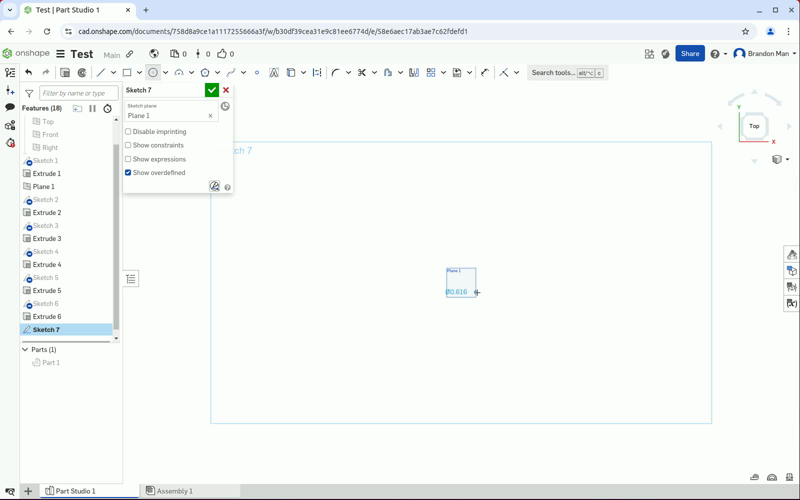
scroll(6)
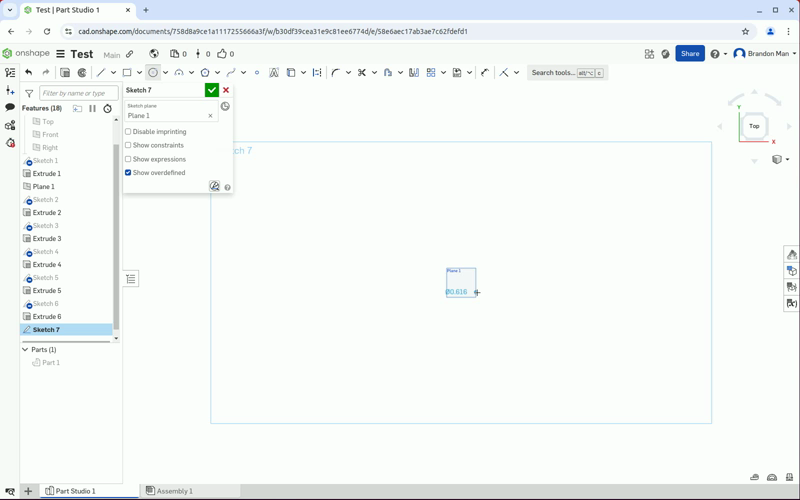
scroll(6)
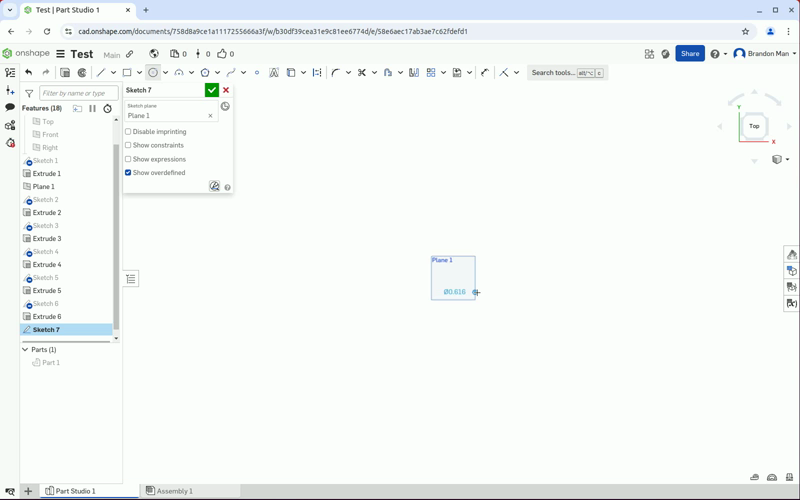
scroll(6)
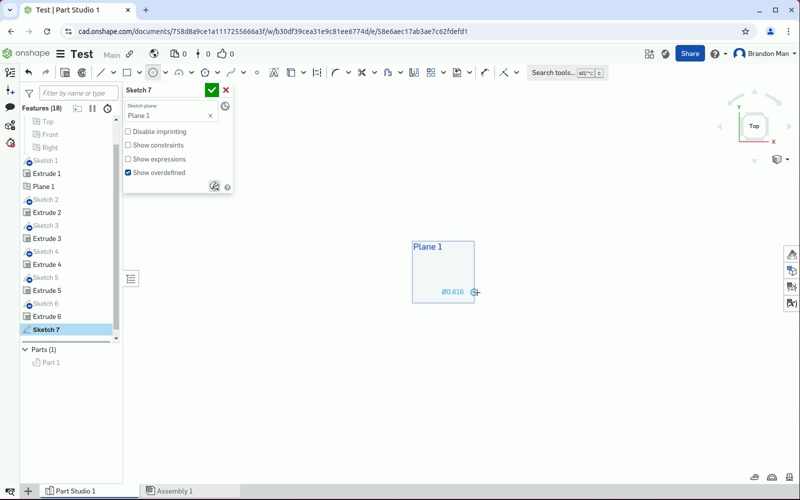
scroll(6)
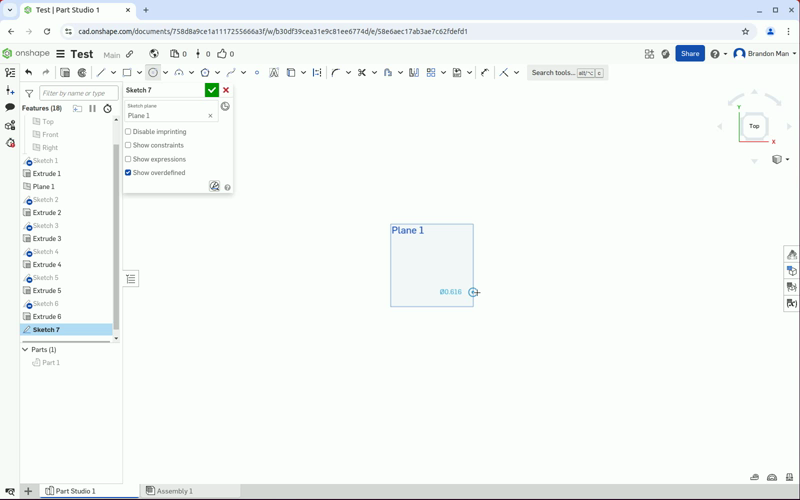
scroll(6)
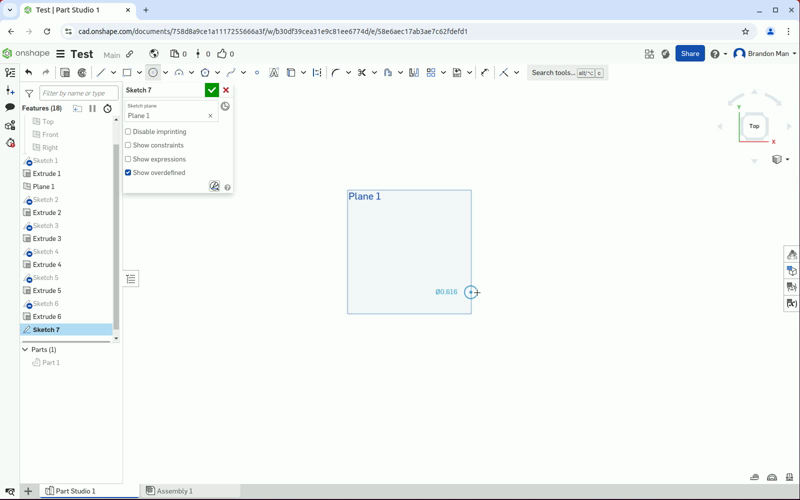
scroll(6)
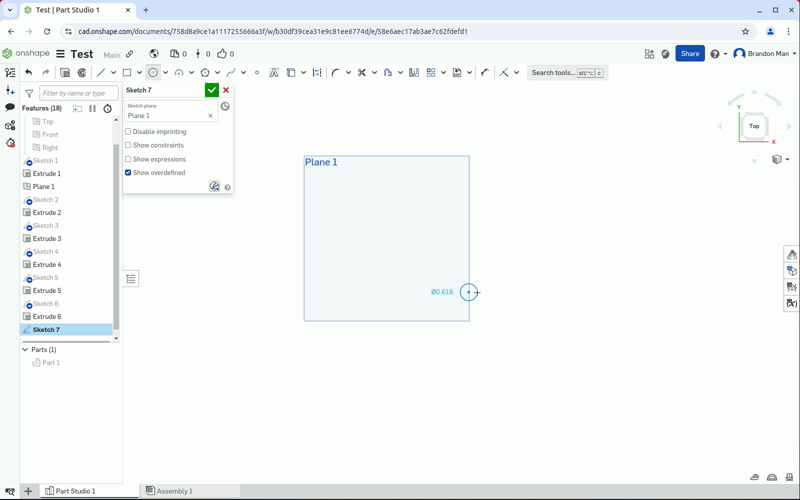
scroll(6)
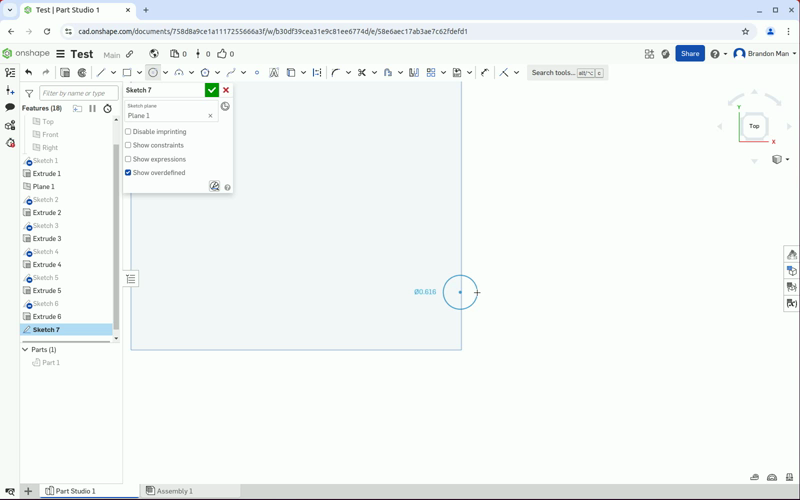
click(477, 292)
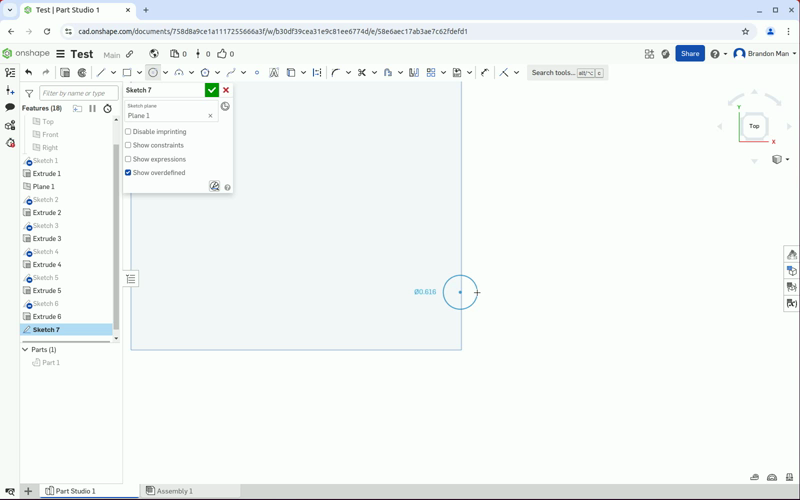
scroll(-6)
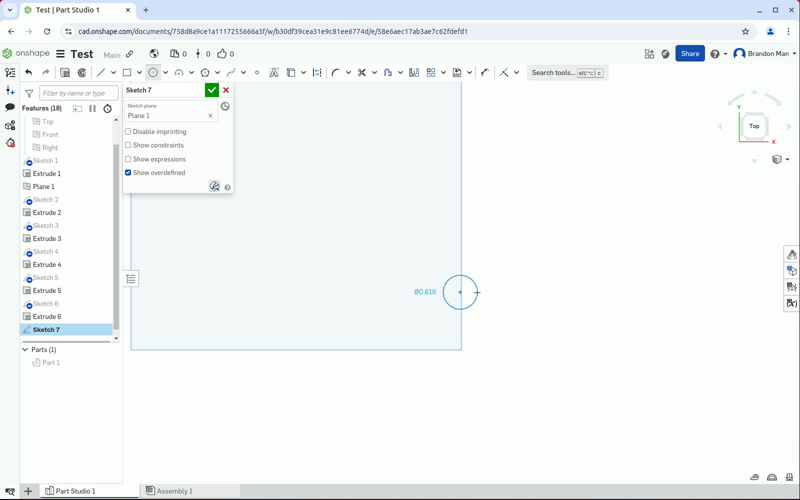
scroll(-6)
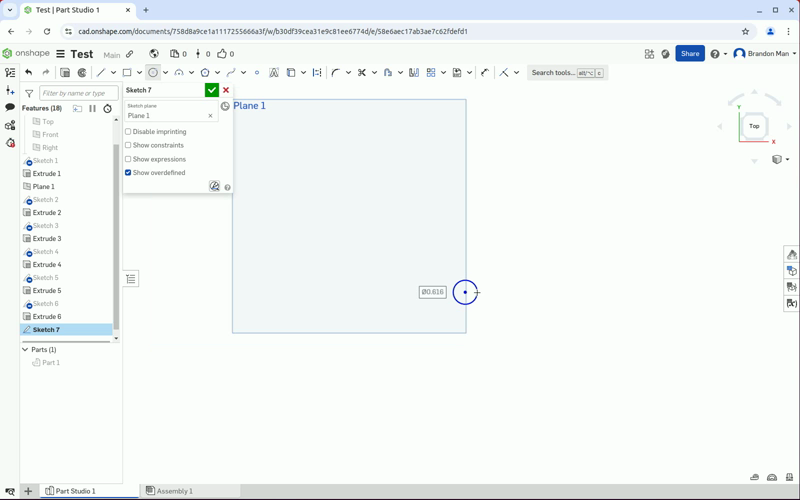
scroll(-6)
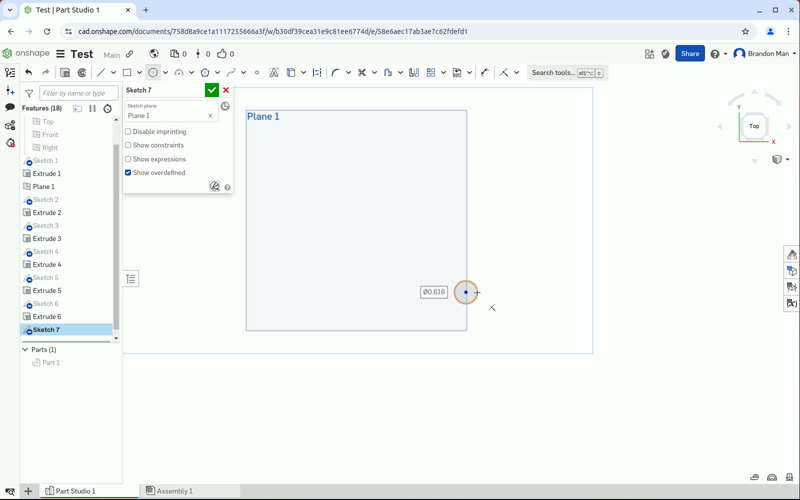
scroll(-6)
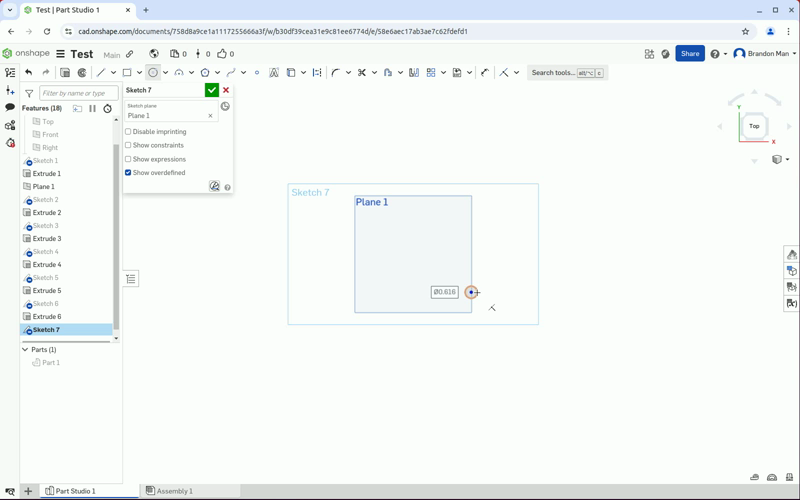
scroll(-6)
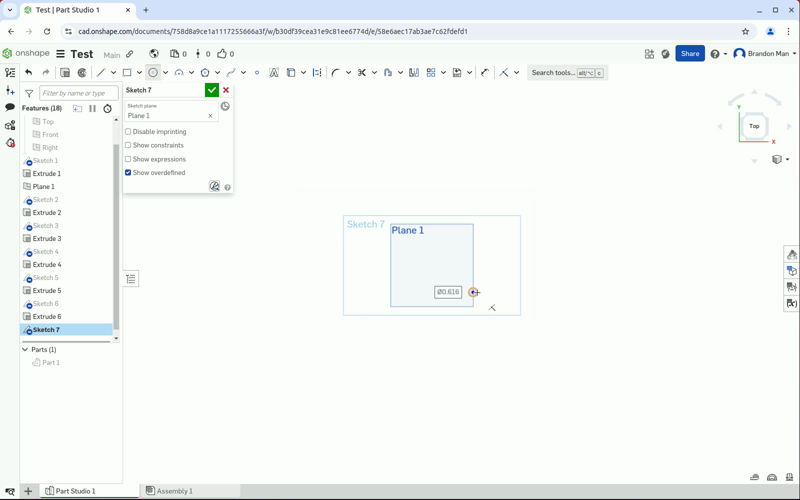
scroll(-6)
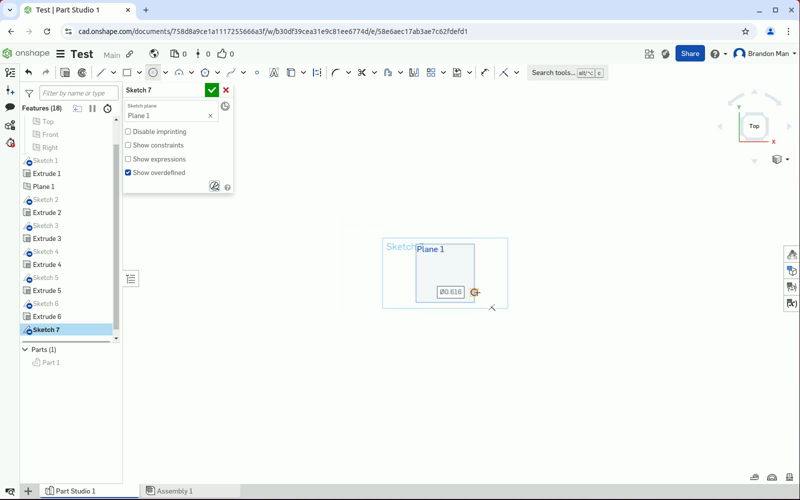
scroll(-6)
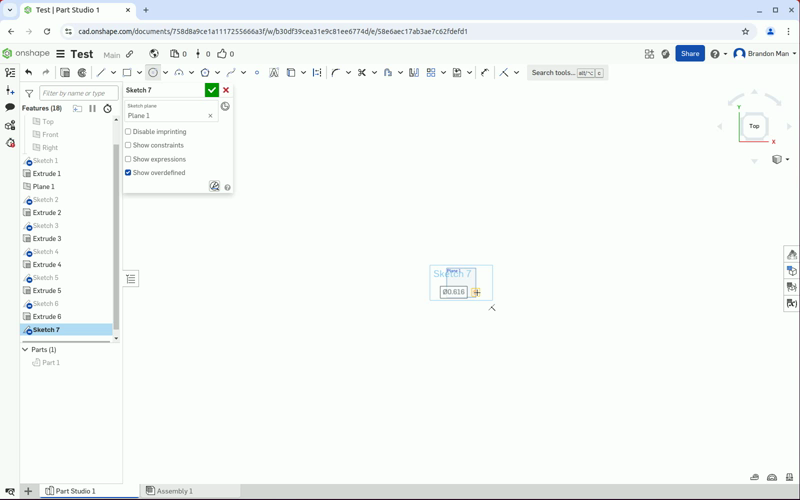
key(esc)
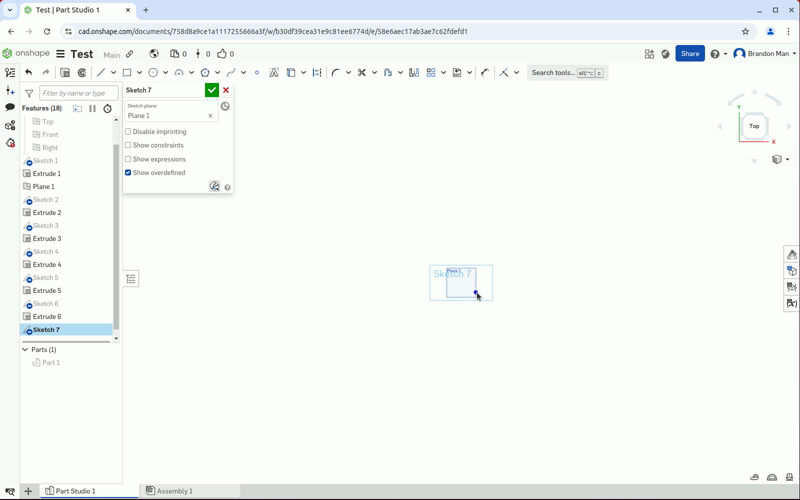
mouse_move(474, 291)
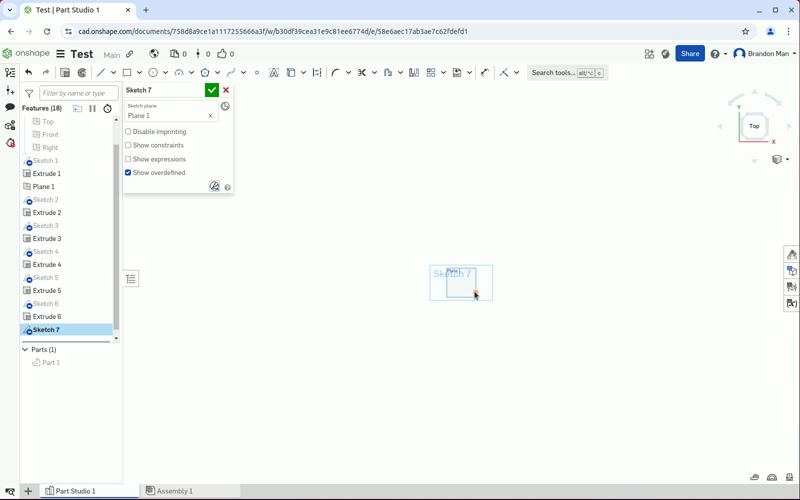
scroll(6)
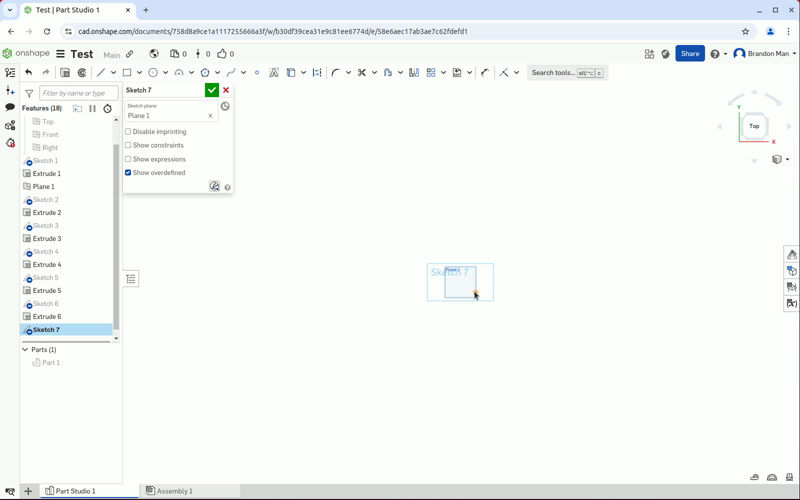
scroll(6)
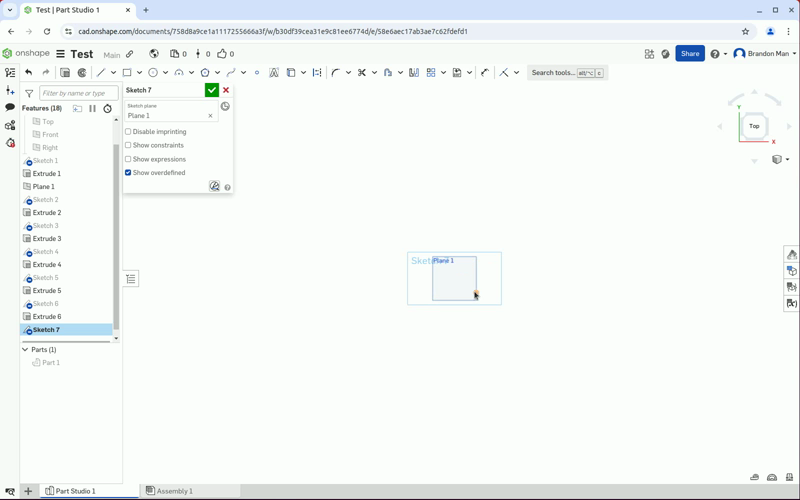
scroll(6)
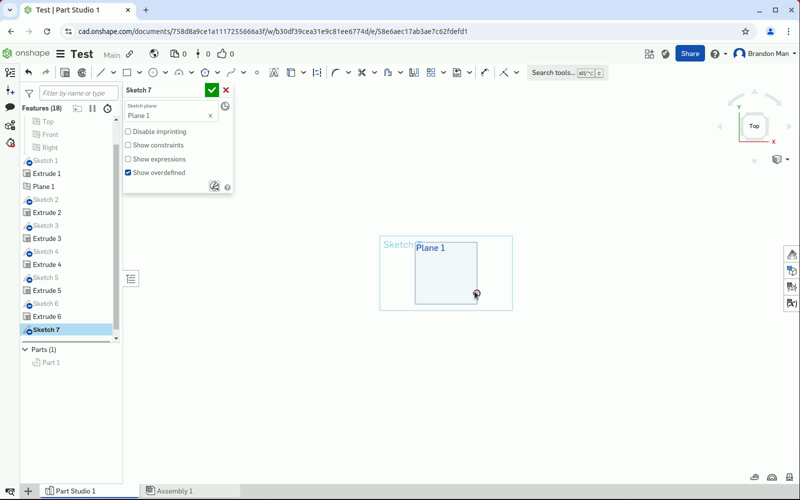
scroll(6)
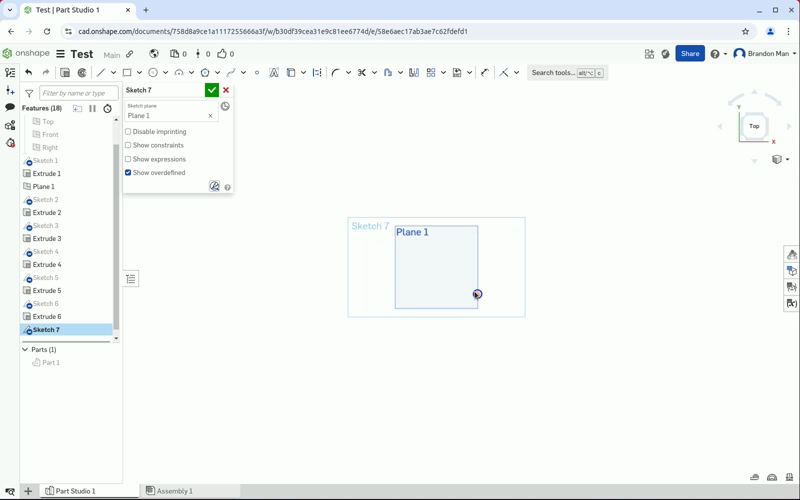
scroll(6)
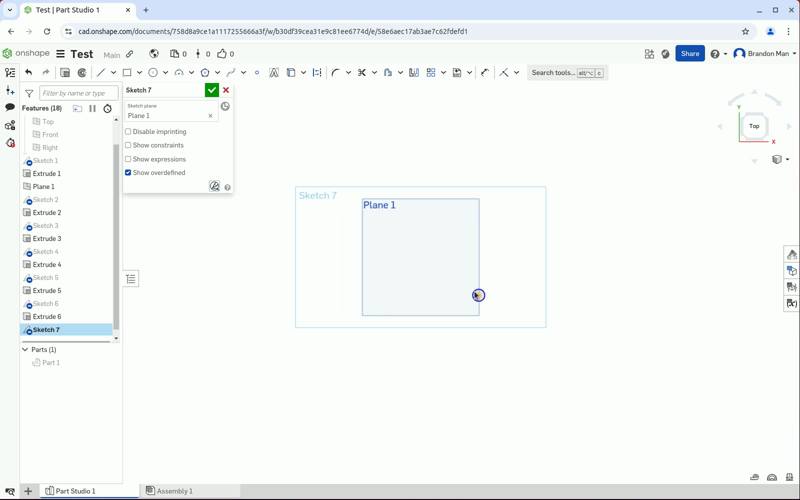
scroll(6)
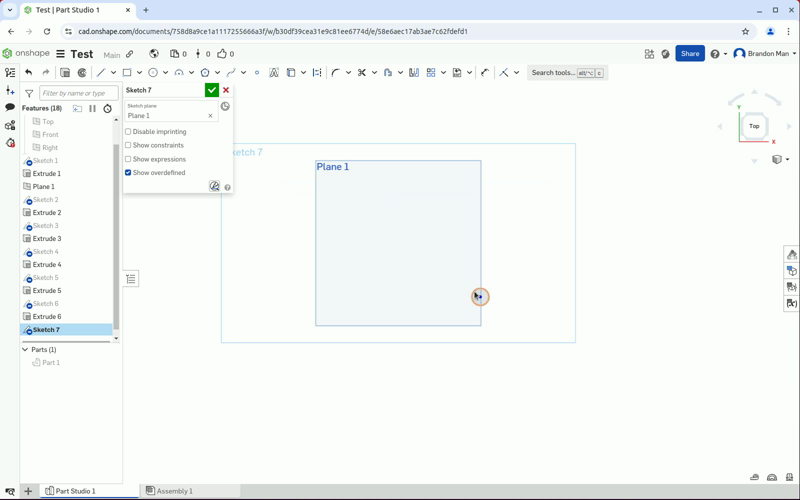
scroll(6)
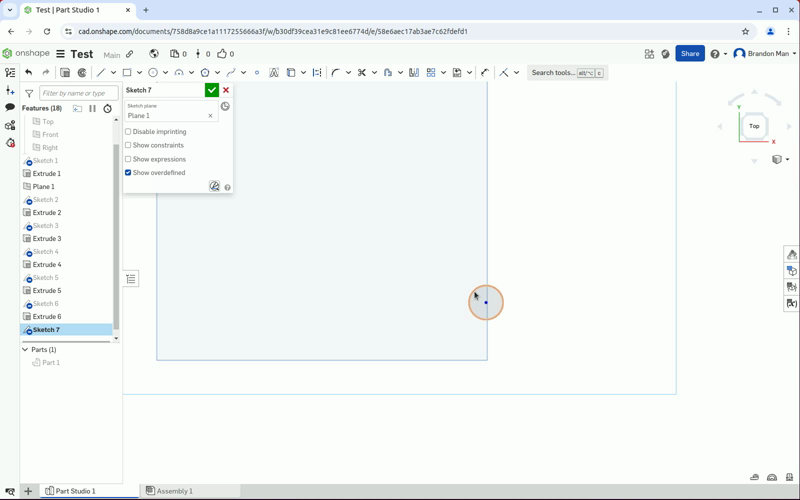
click(474, 291)
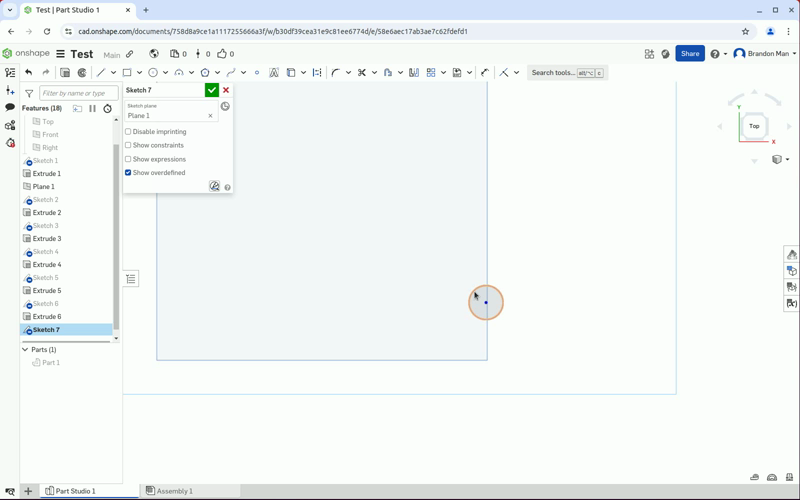
scroll(-6)
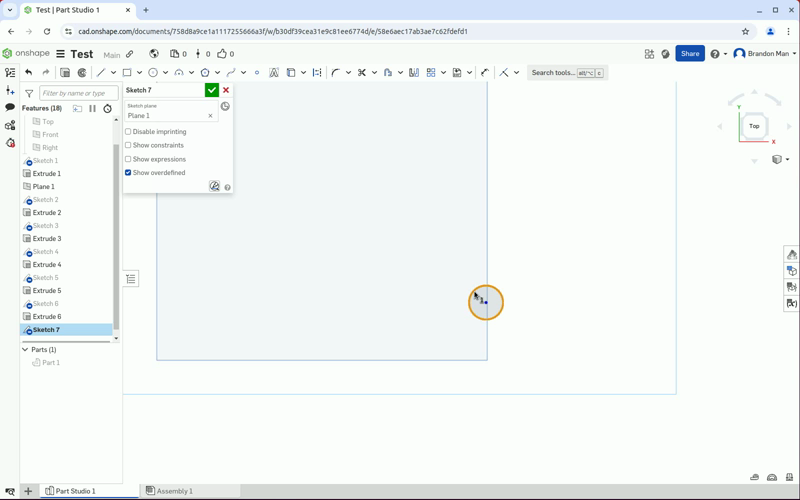
scroll(-6)
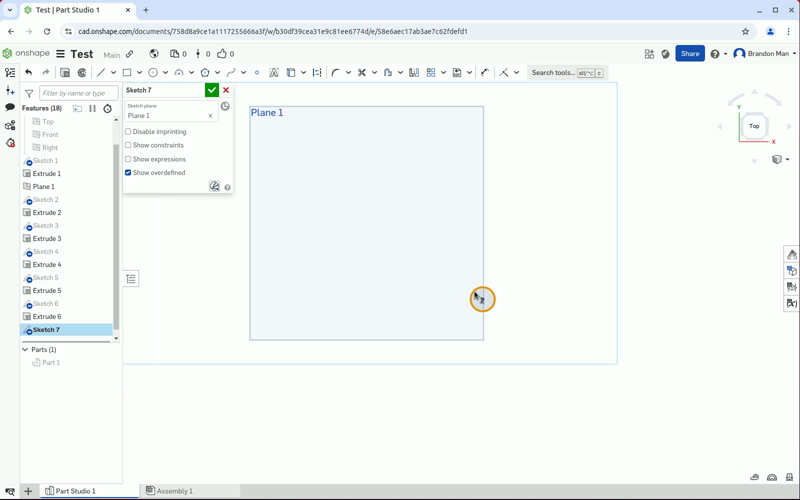
scroll(-6)
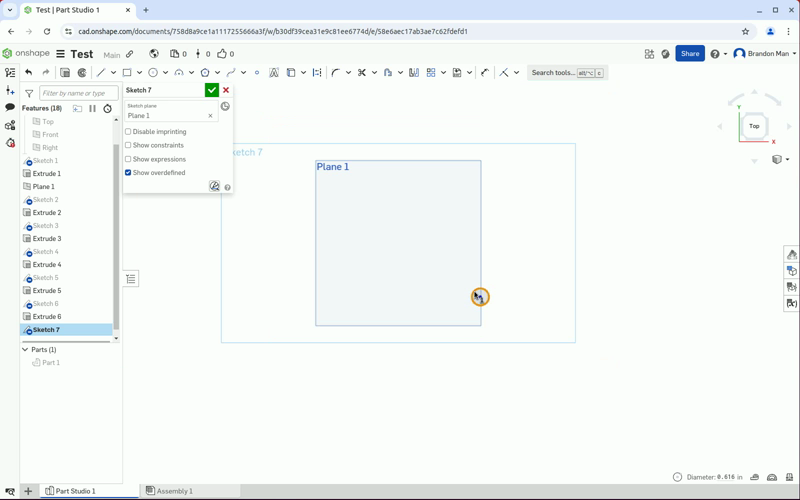
scroll(-6)
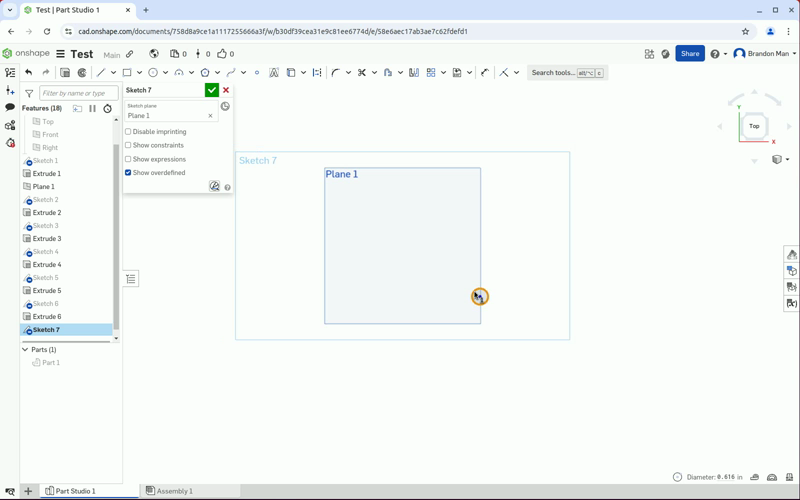
scroll(-6)
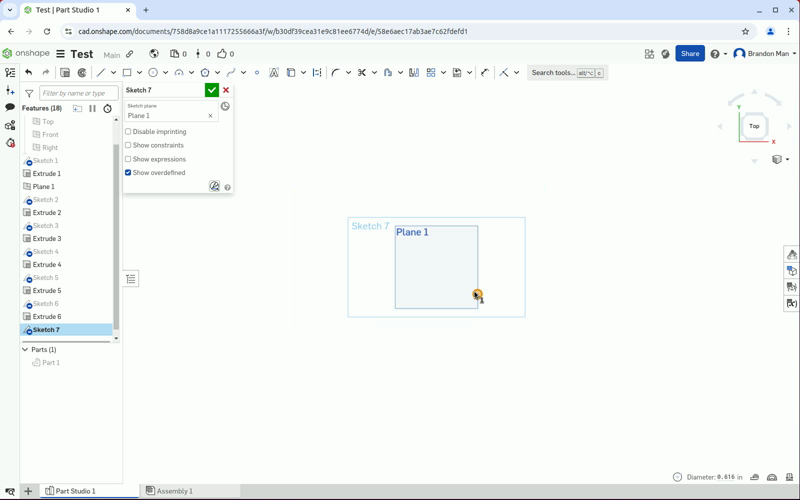
scroll(-6)
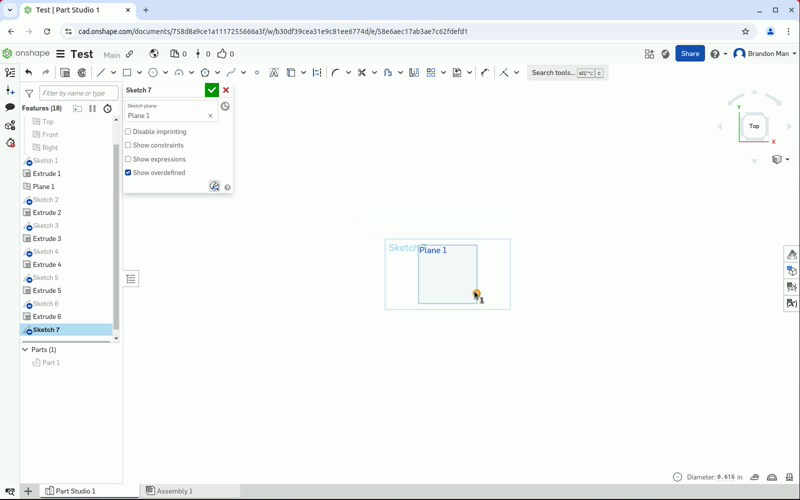
scroll(-6)
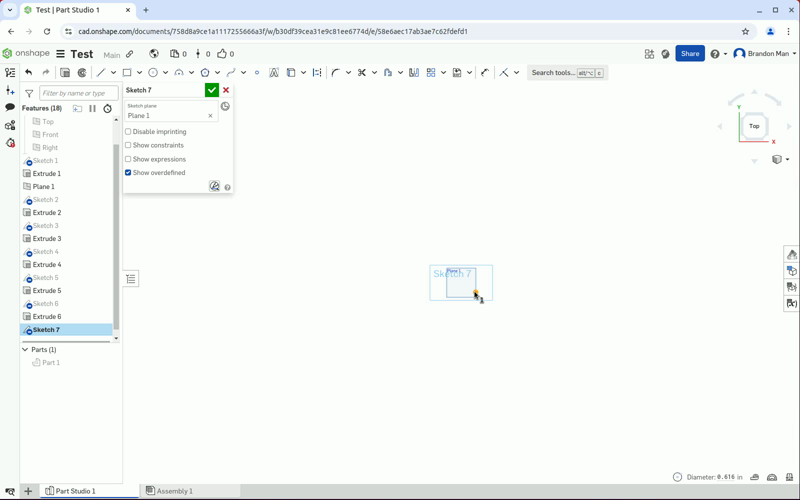
mouse_move(73, 352)
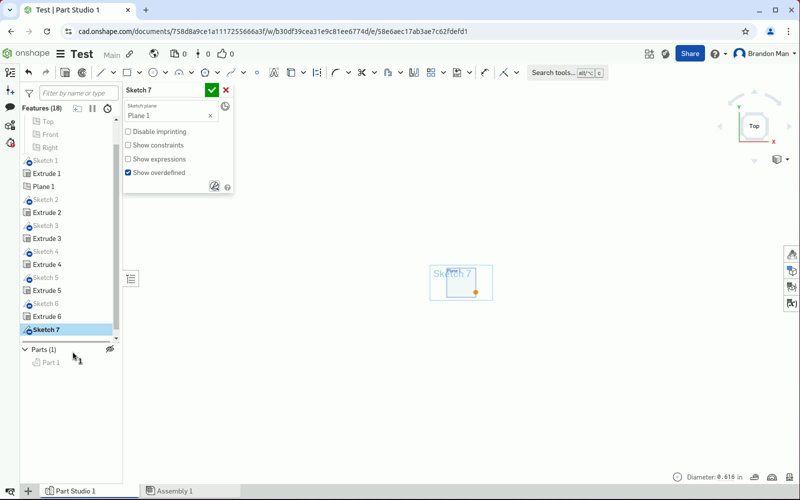
key(shift+y)
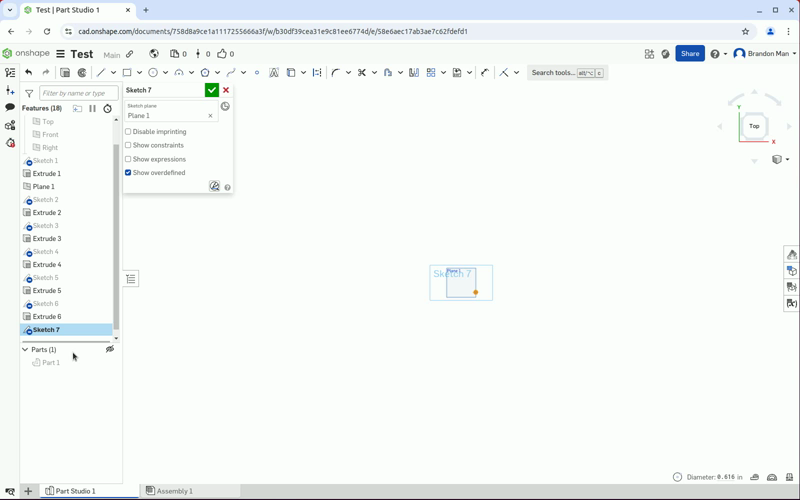
key(shift+e)
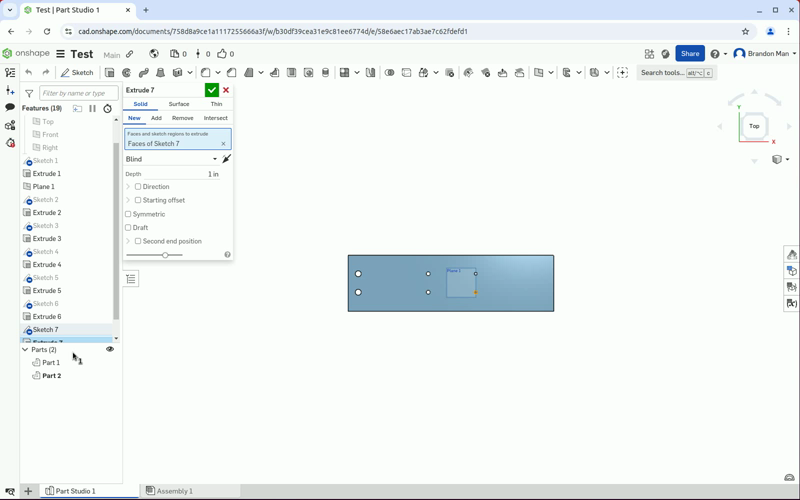
mouse_move(143, 106)
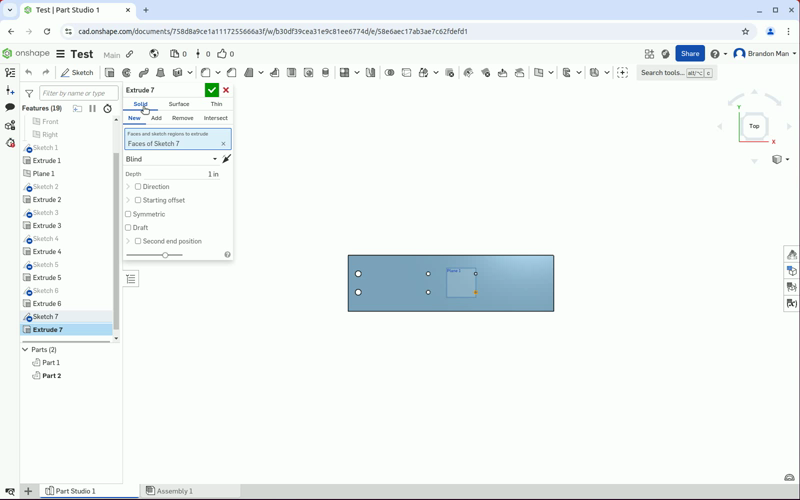
click(143, 106)
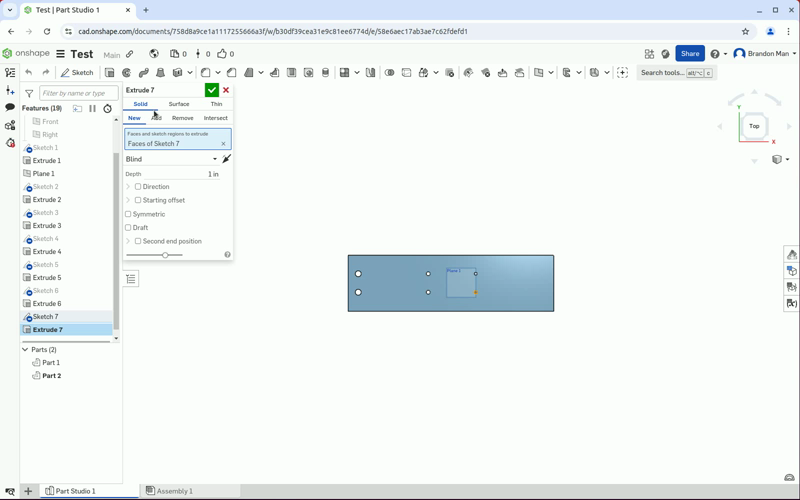
mouse_move(186, 120)
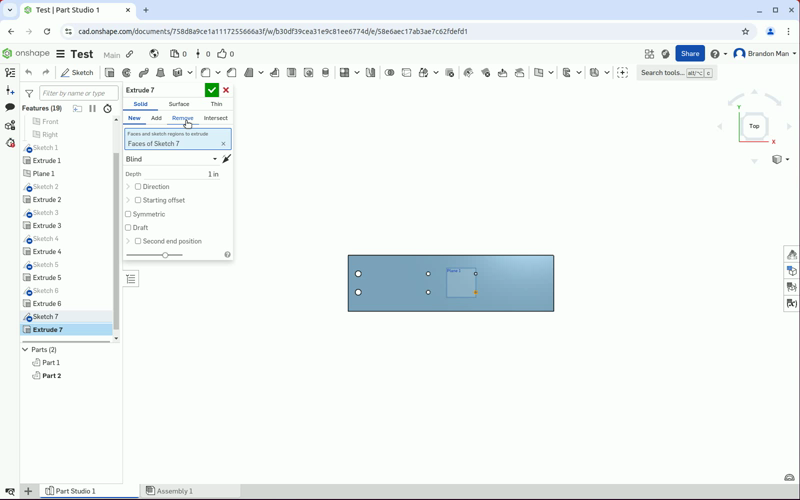
click(186, 120)
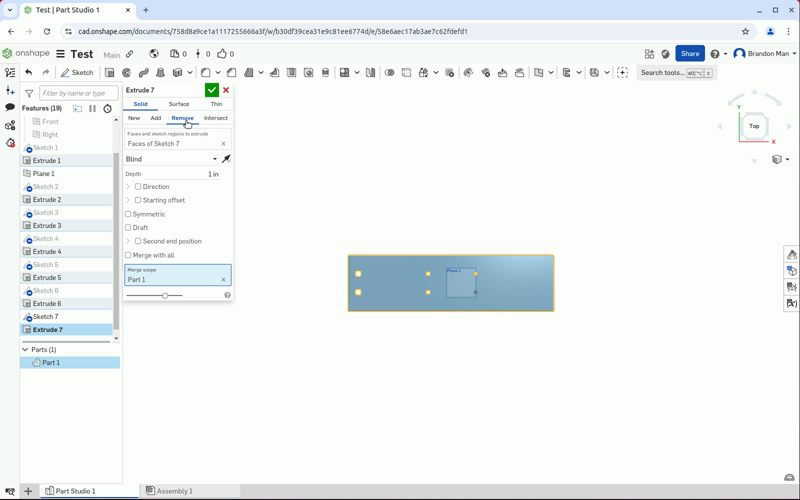
key(tab, 4)
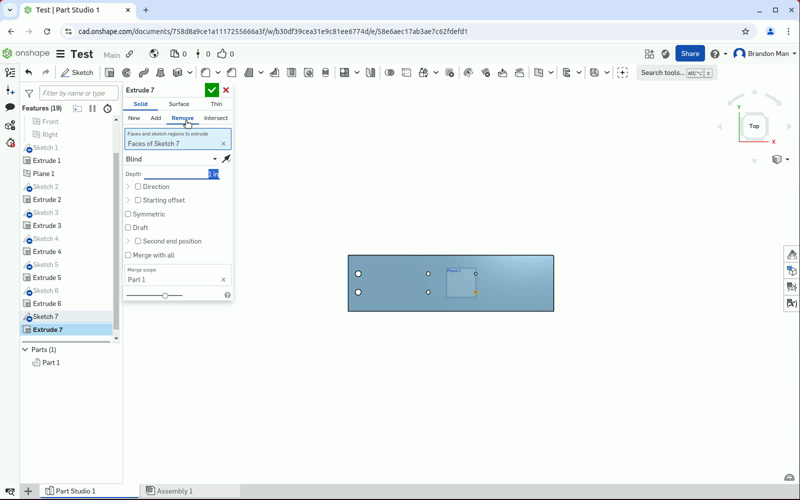
text(7.703)
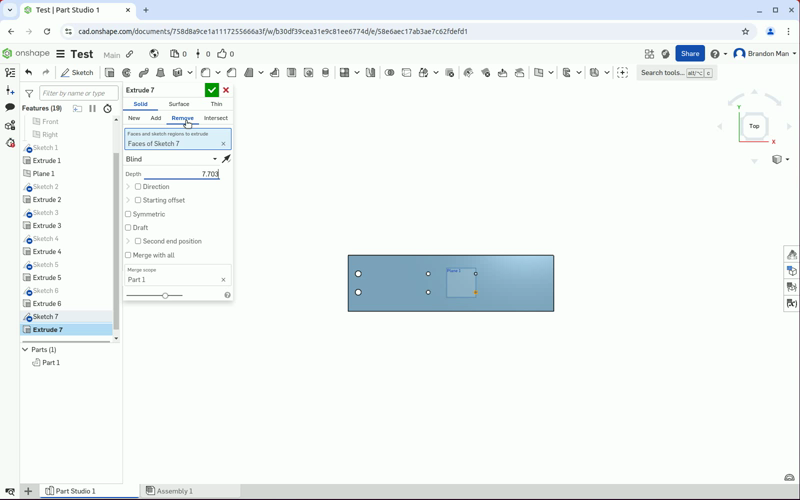
key(tab, 6)
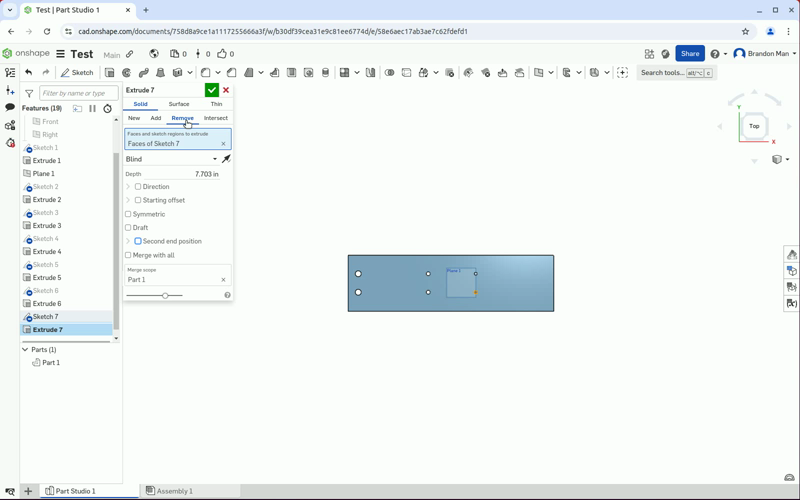
key(space)
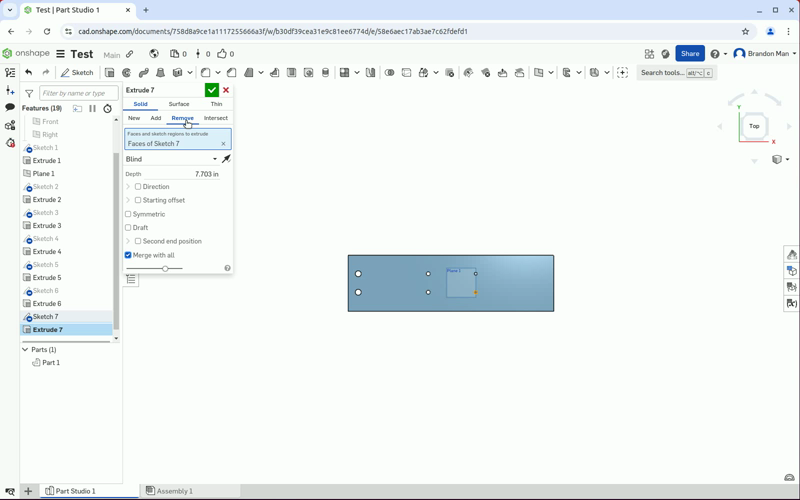
key(enter)
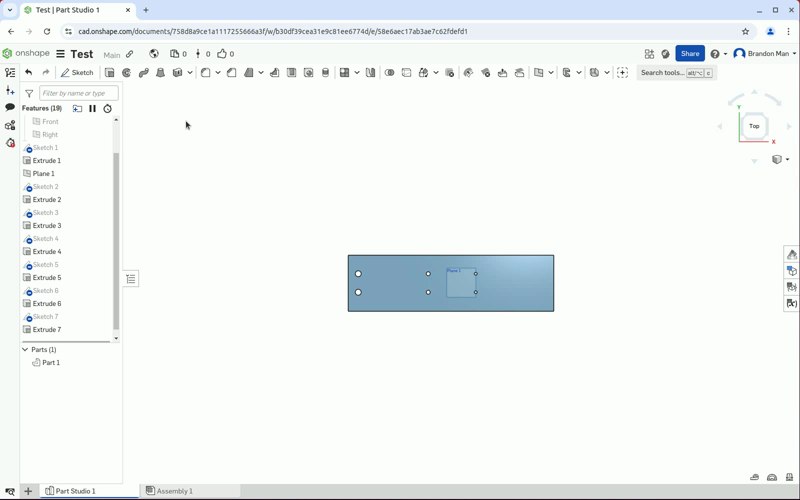
key(shift+h)
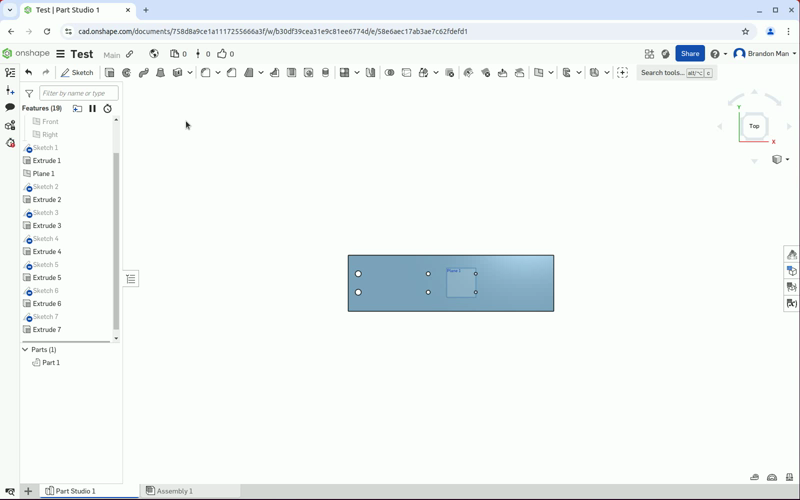
key(shift+h)
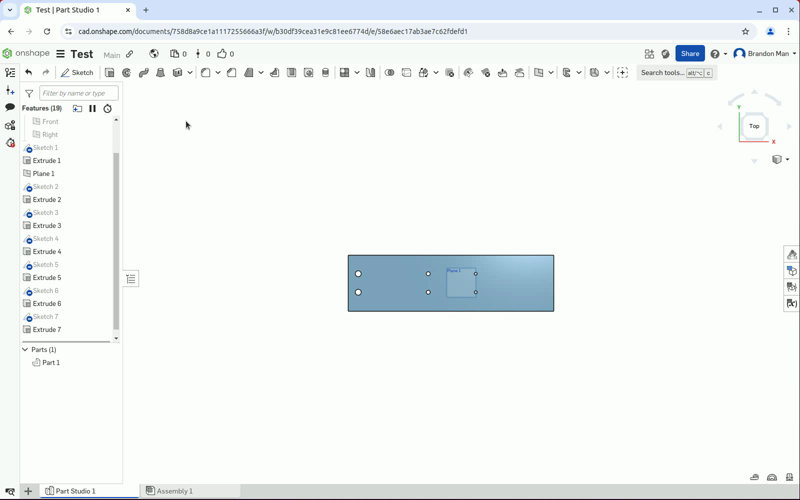
mouse_move(69, 150)
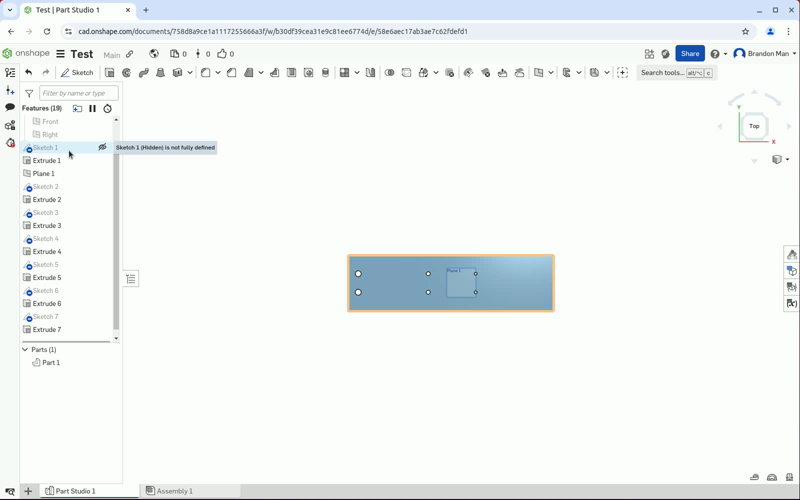
click(69, 150)
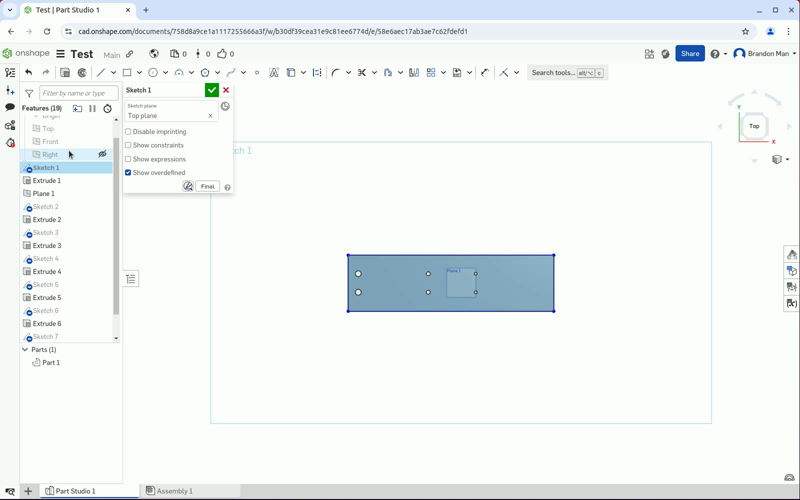
mouse_move(229, 92)
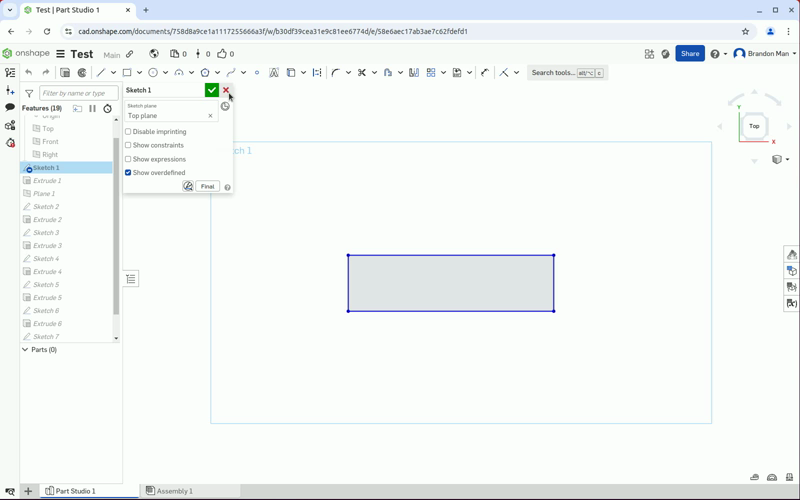
click(229, 92)
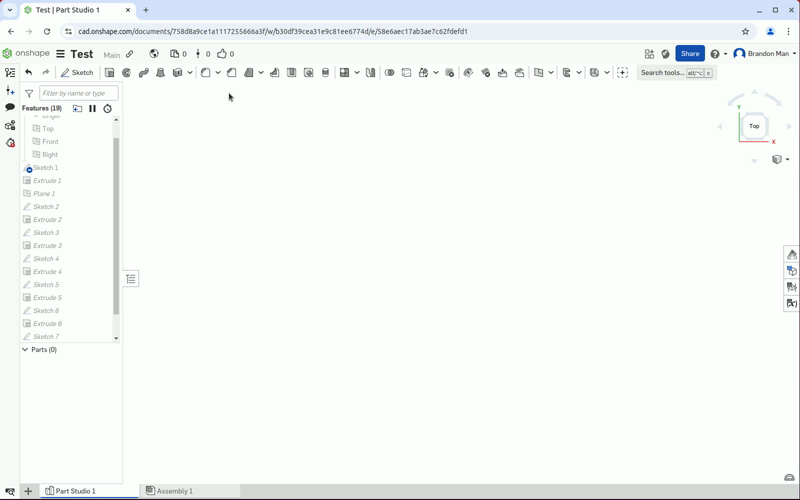
key(shift+s)
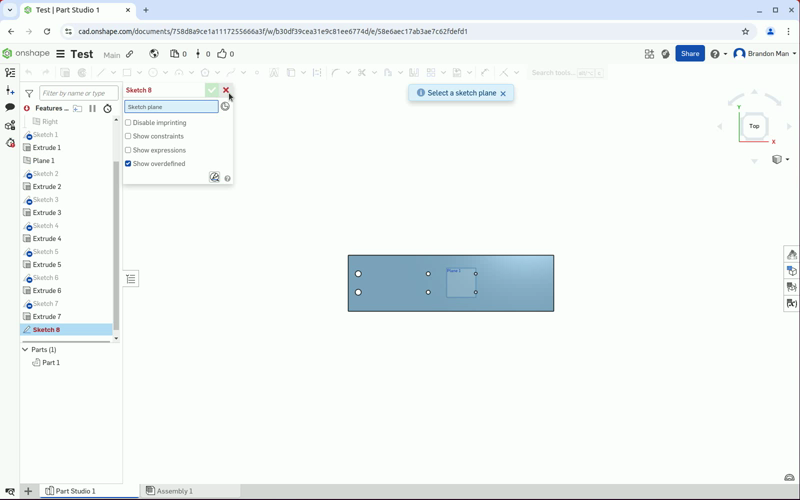
mouse_move(69, 163)
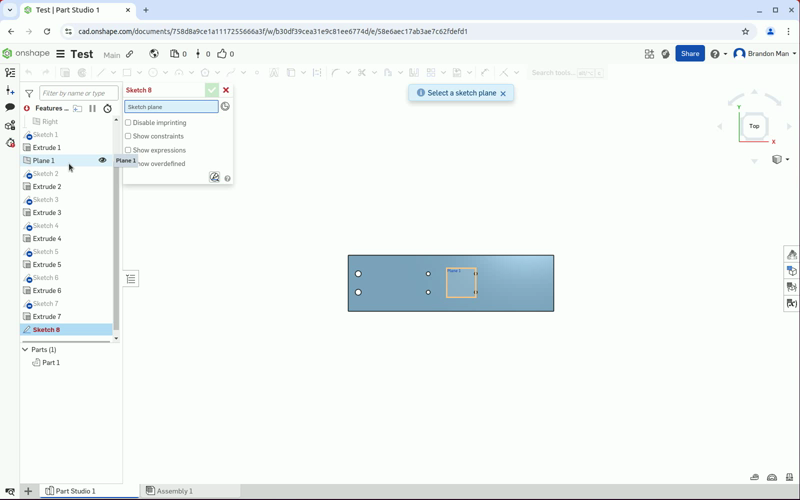
click(69, 163)
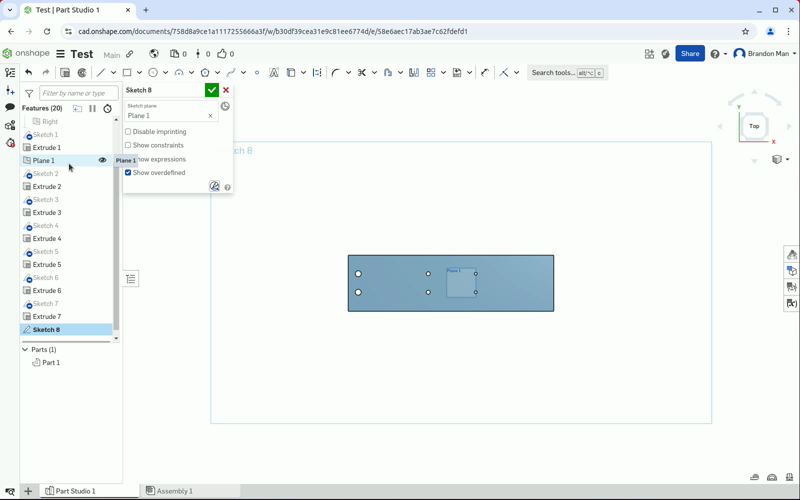
mouse_move(73, 352)
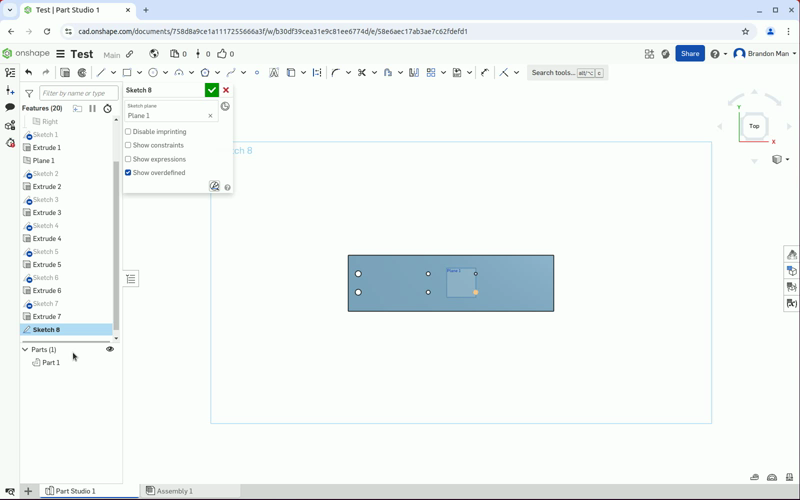
key(y)
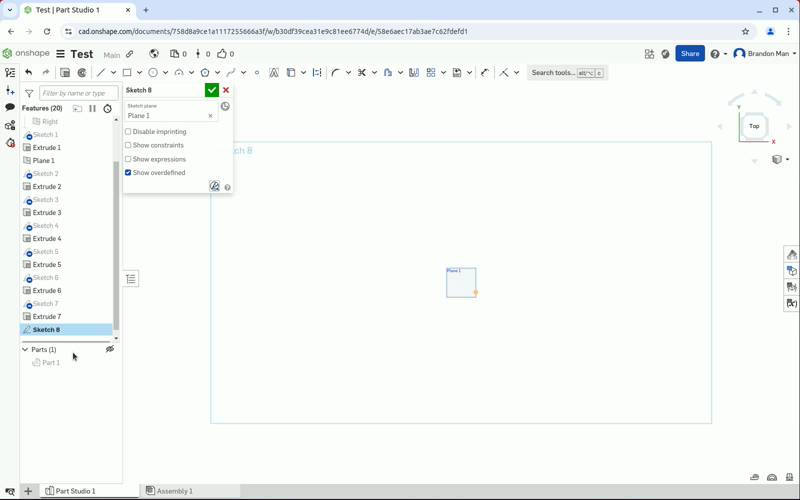
key(c)
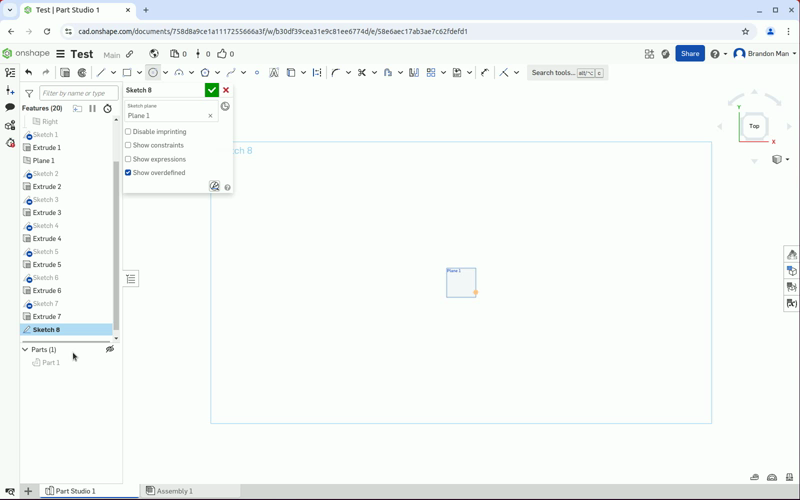
key_down(shift)
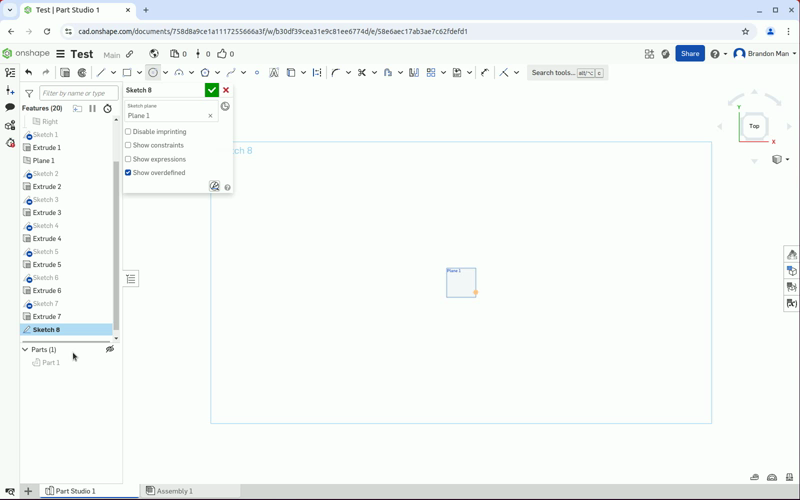
mouse_move(536, 273)
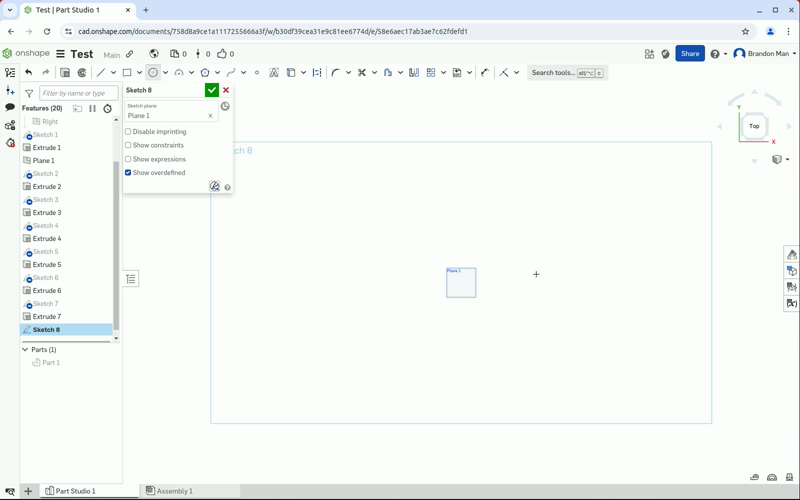
click(536, 273)
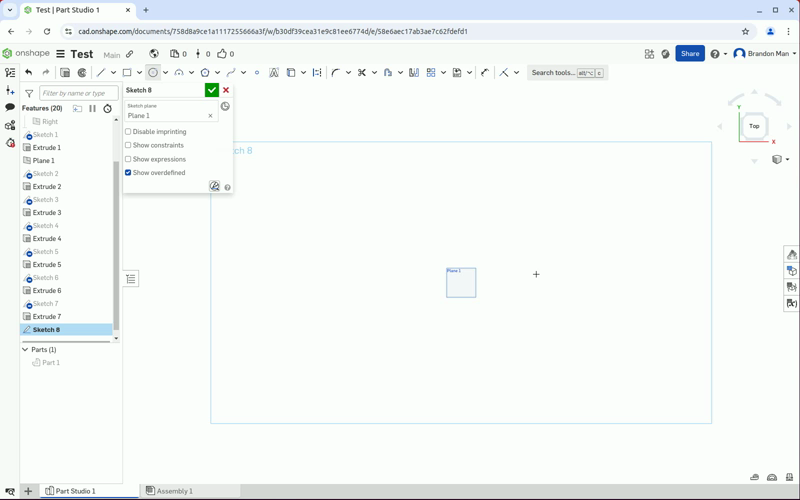
key_up(shift)
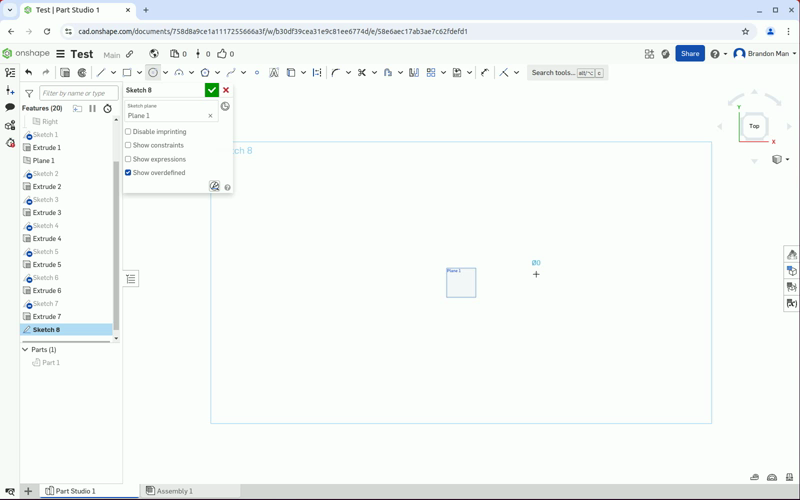
mouse_move(539, 273)
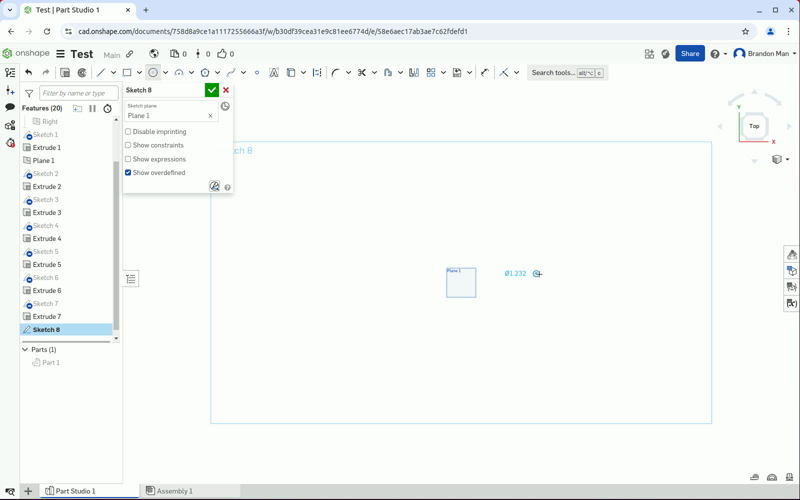
click(539, 273)
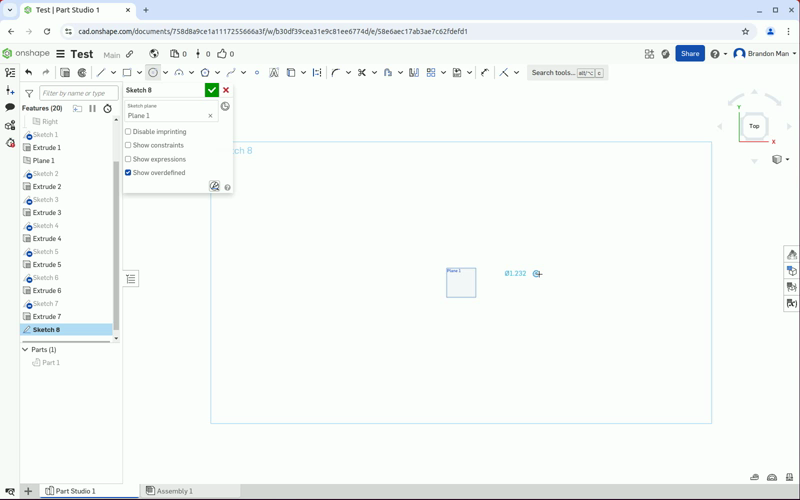
key(esc)
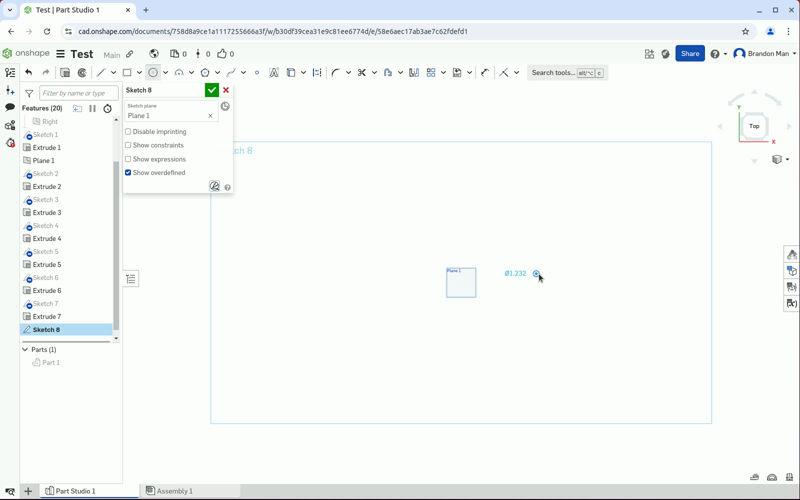
mouse_move(536, 274)
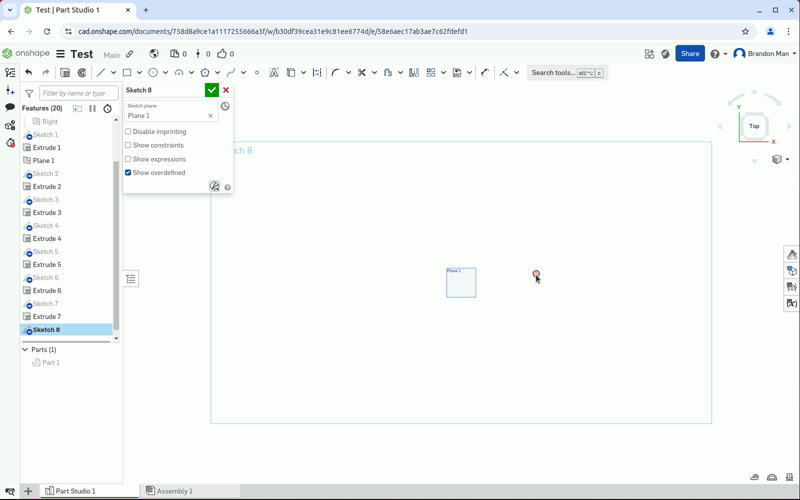
scroll(6)
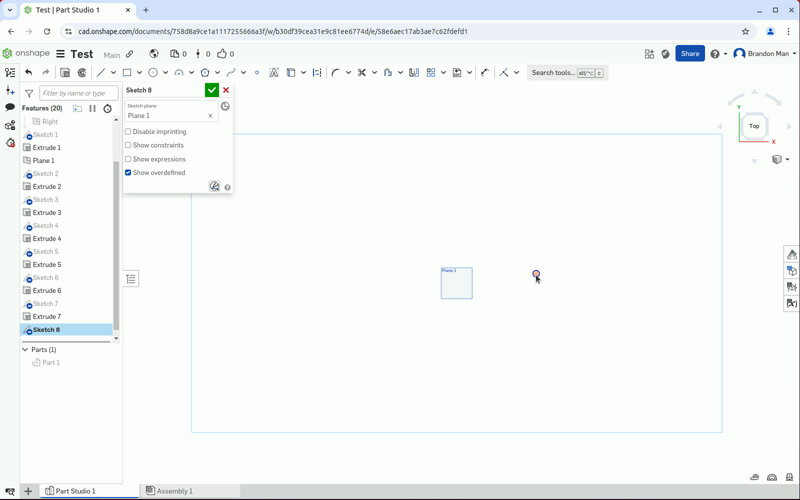
scroll(6)
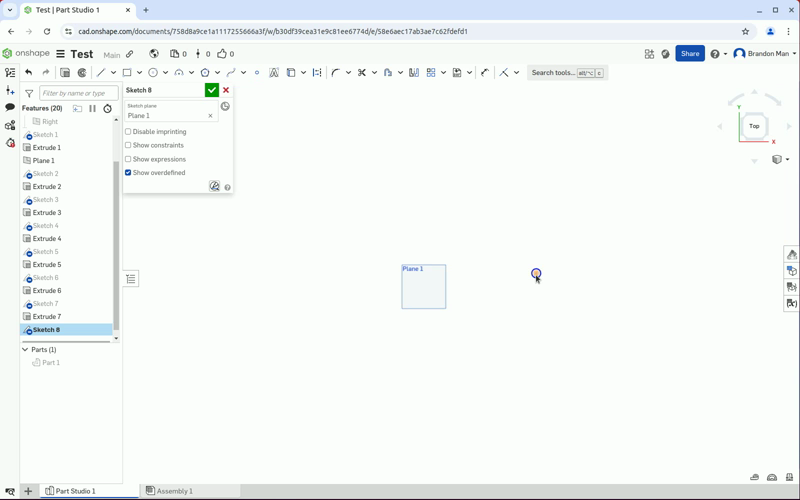
scroll(6)
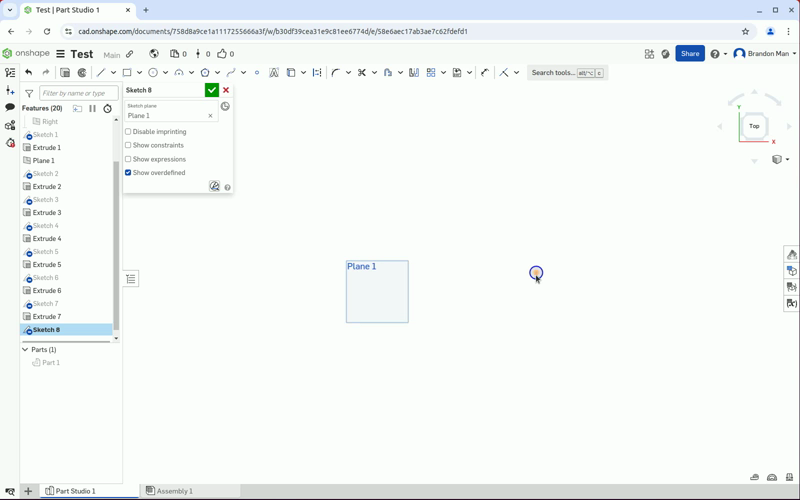
scroll(6)
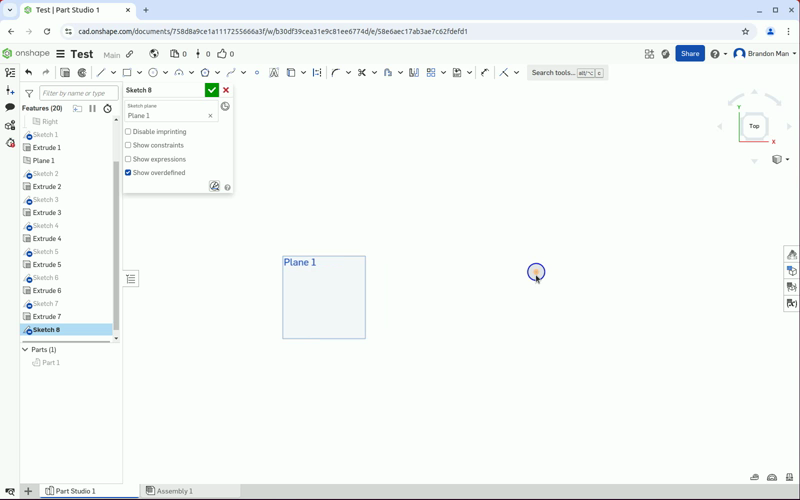
scroll(6)
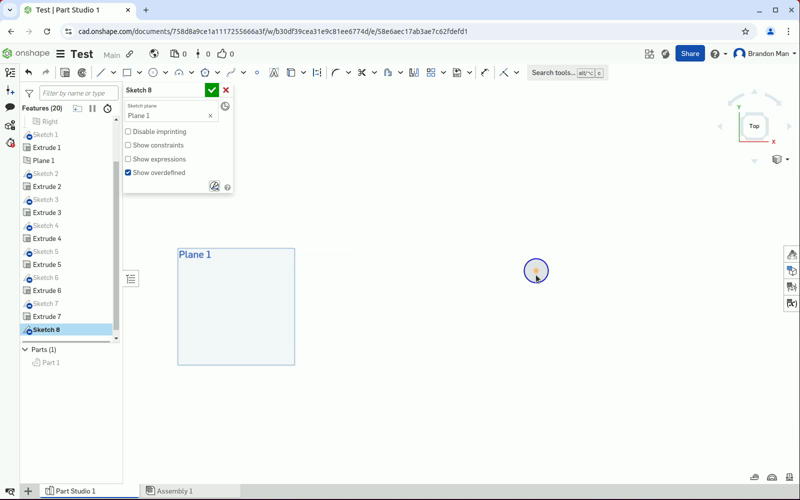
scroll(6)
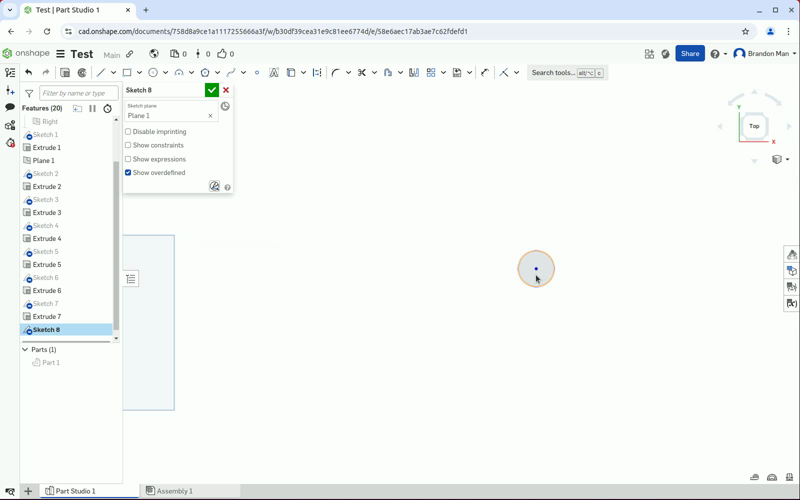
scroll(6)
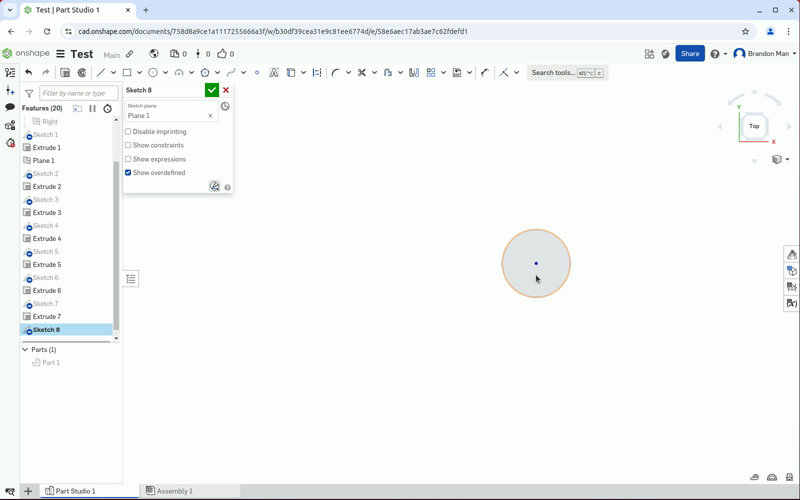
click(536, 274)
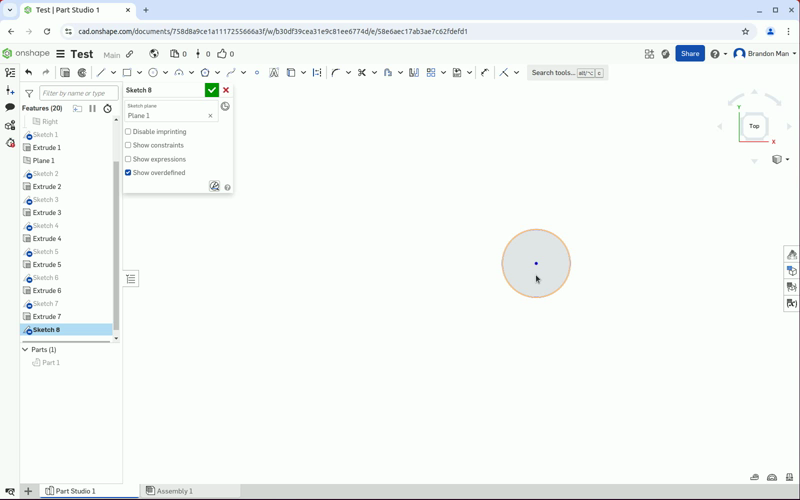
scroll(-6)
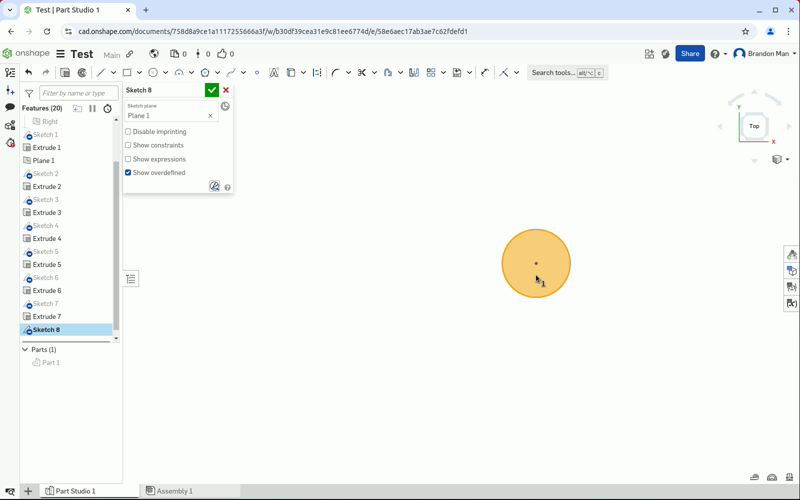
scroll(-6)
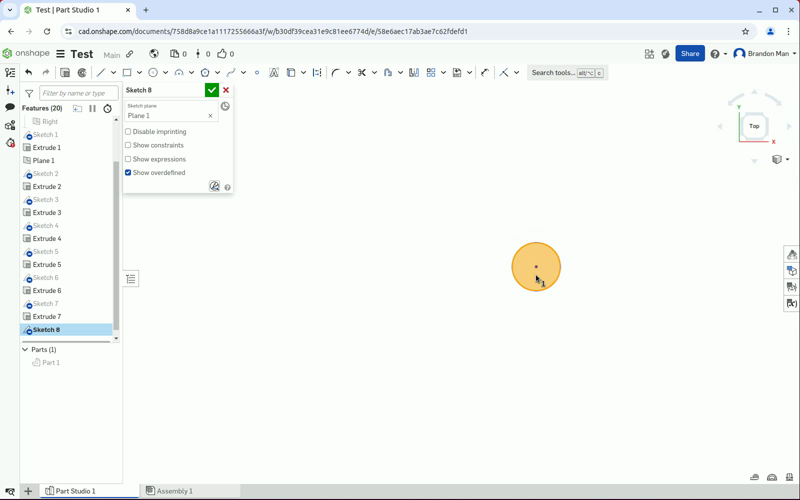
scroll(-6)
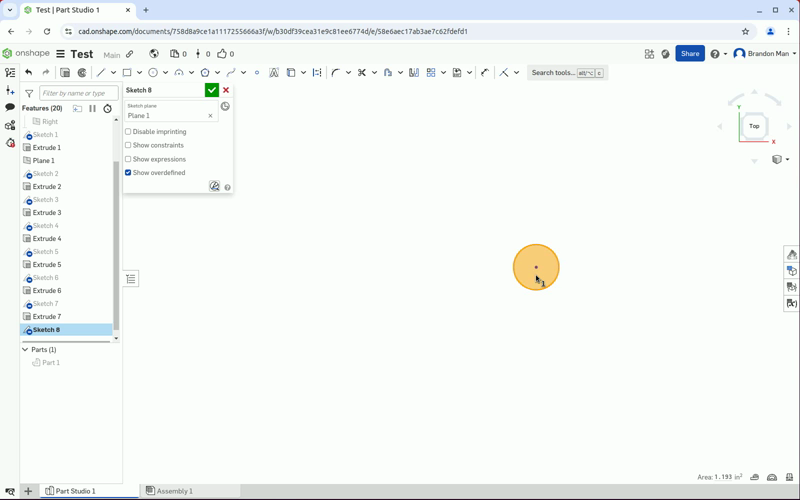
scroll(-6)
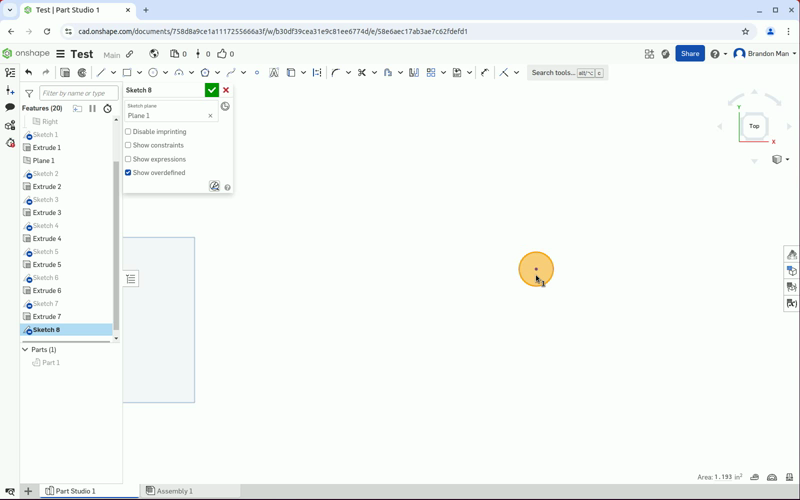
scroll(-6)
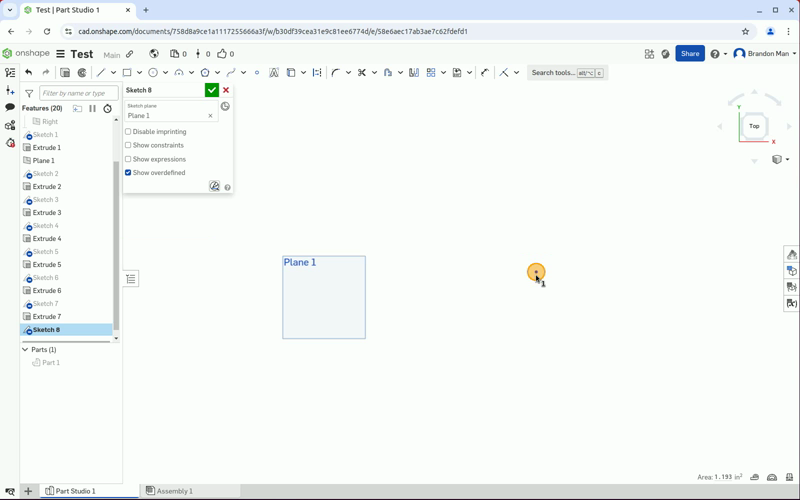
scroll(-6)
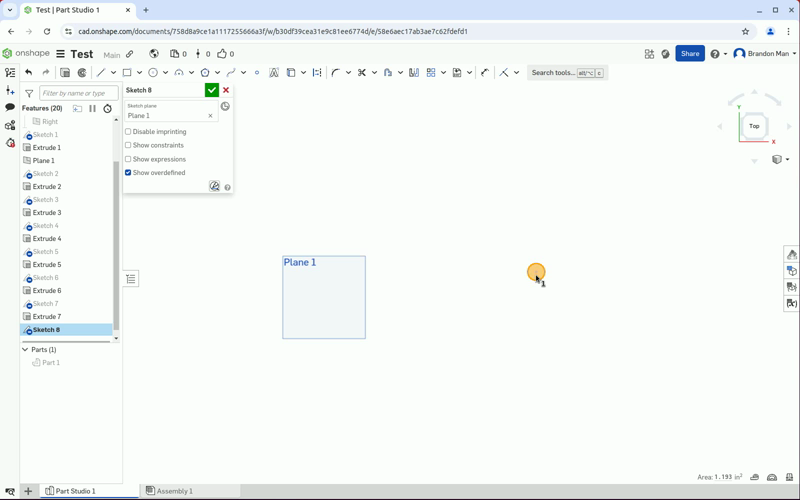
scroll(-6)
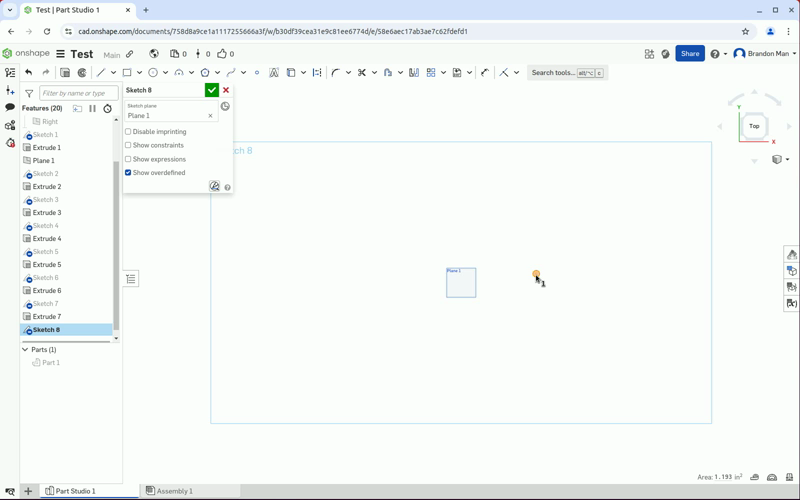
mouse_move(73, 352)
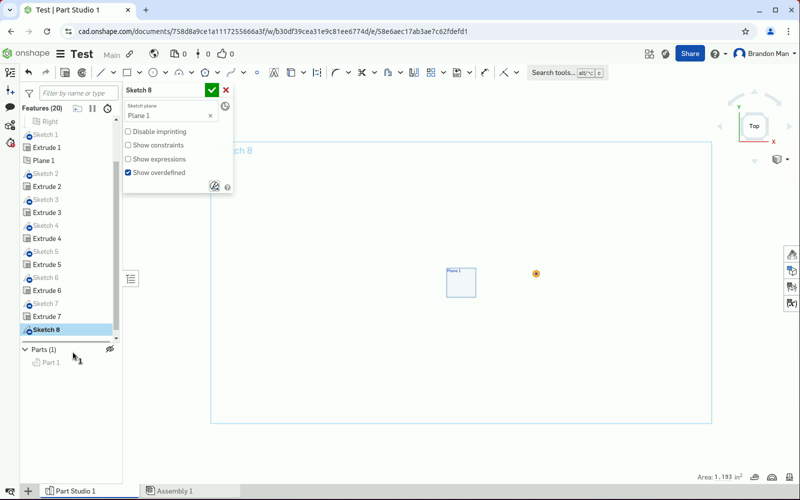
key(shift+y)
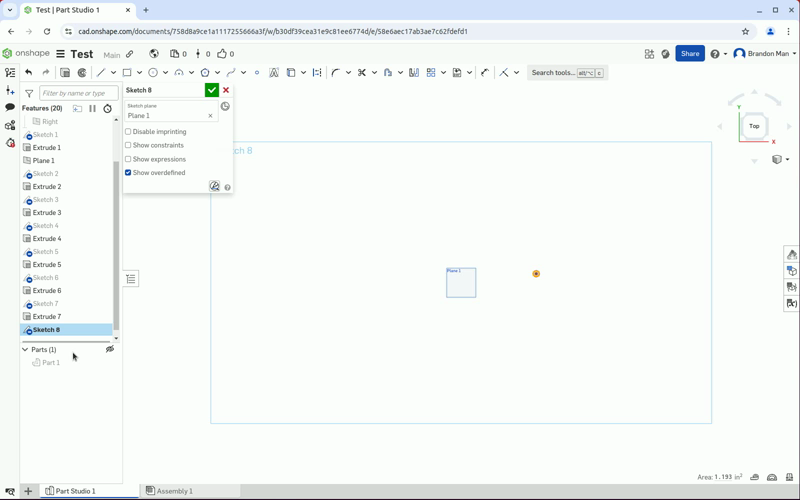
key(shift+e)
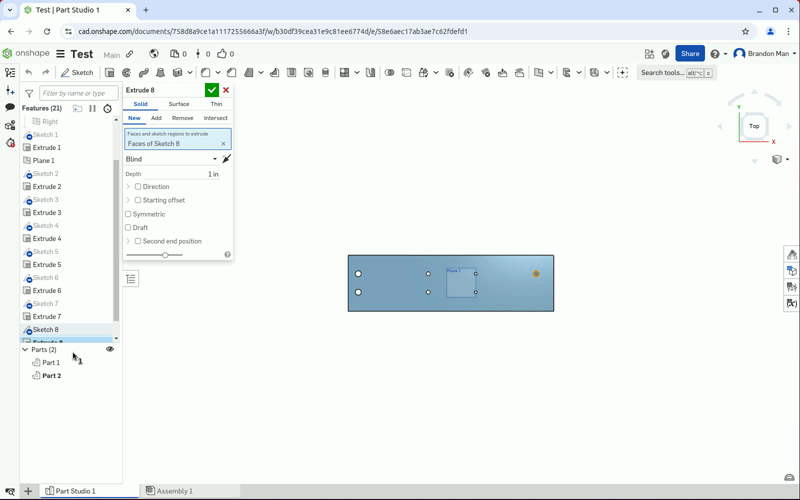
mouse_move(143, 106)
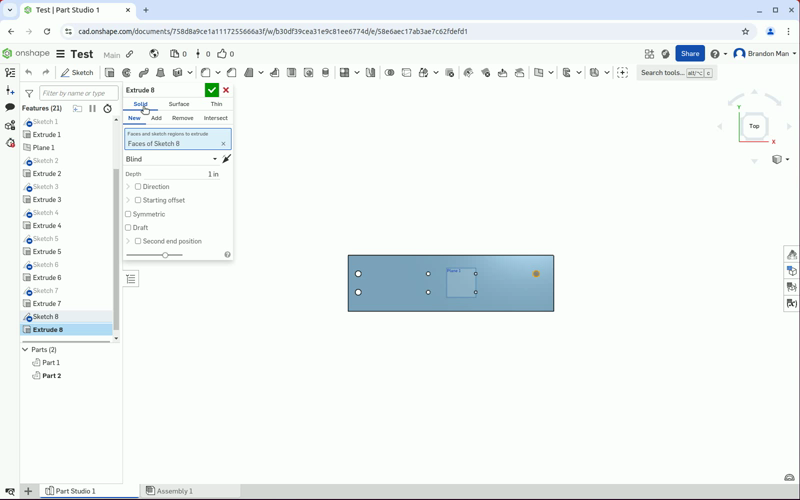
click(143, 106)
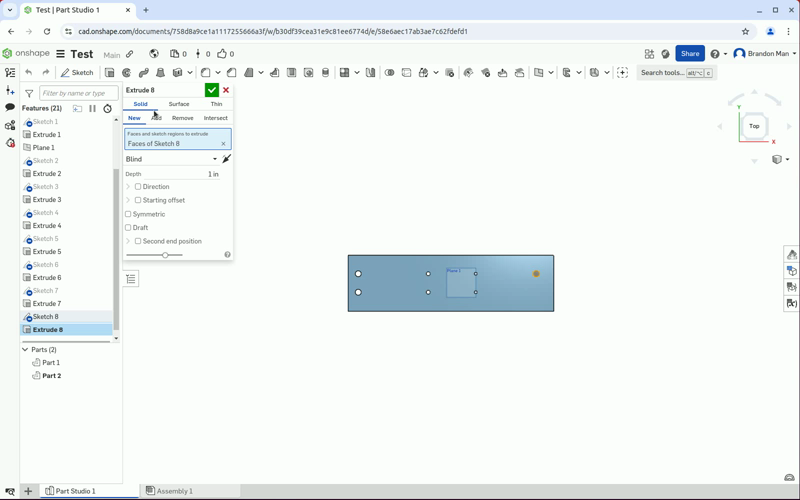
mouse_move(186, 120)
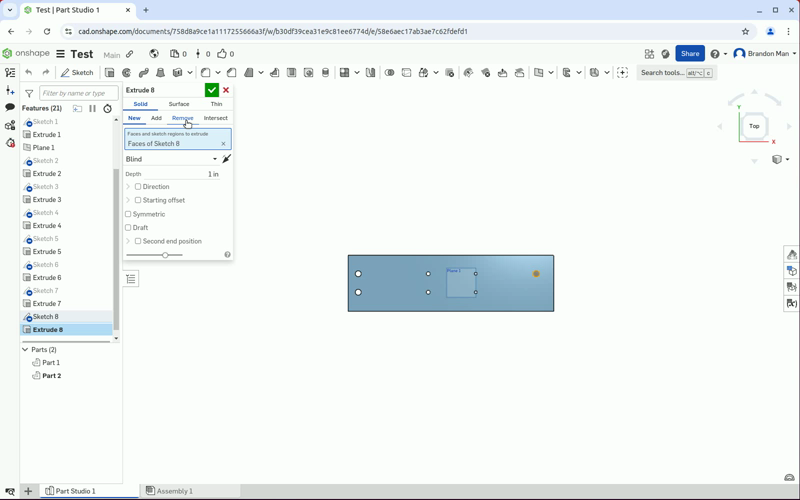
click(186, 120)
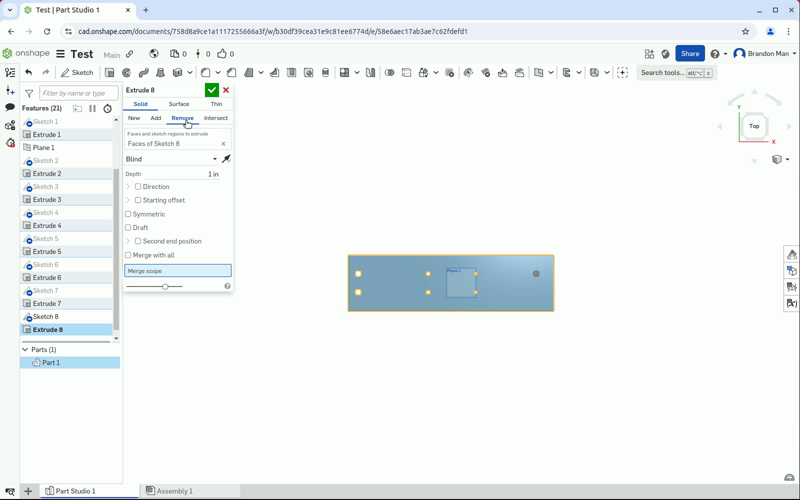
key(tab, 4)
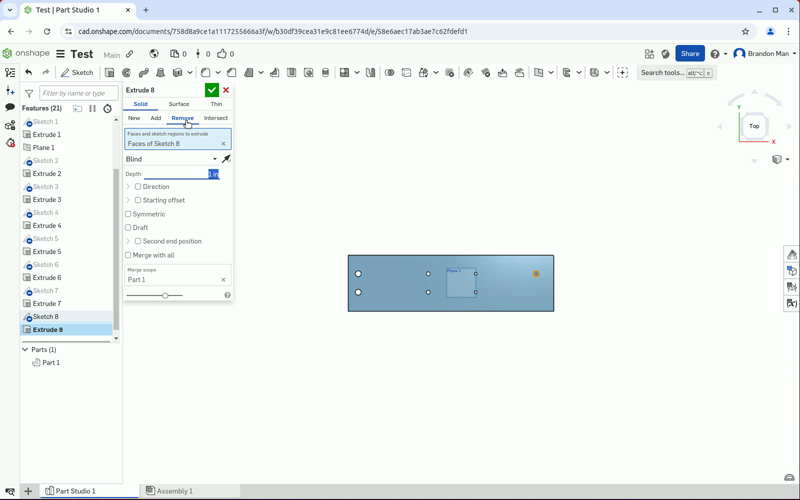
text(7.703)
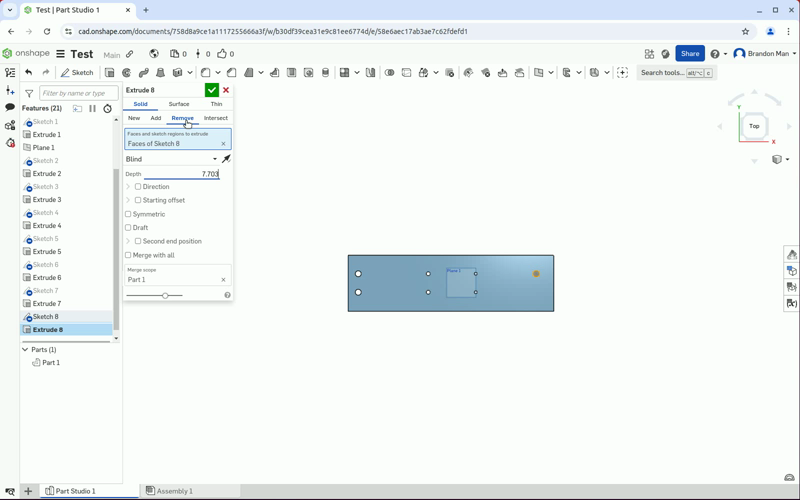
key(tab, 6)
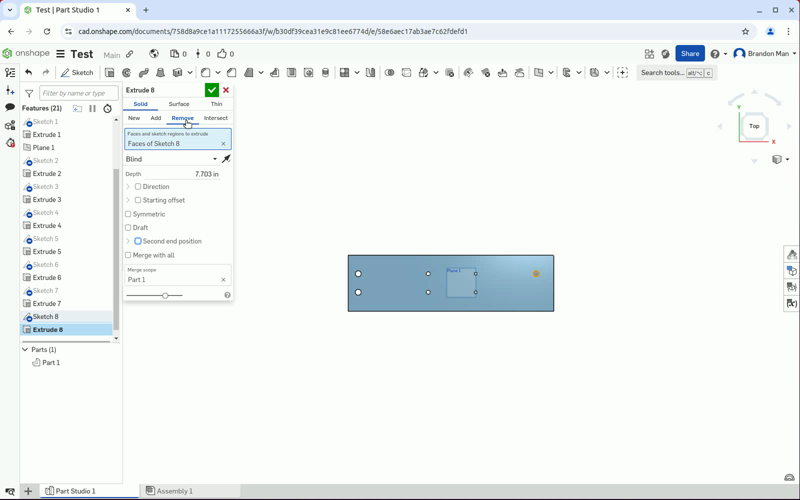
key(space)
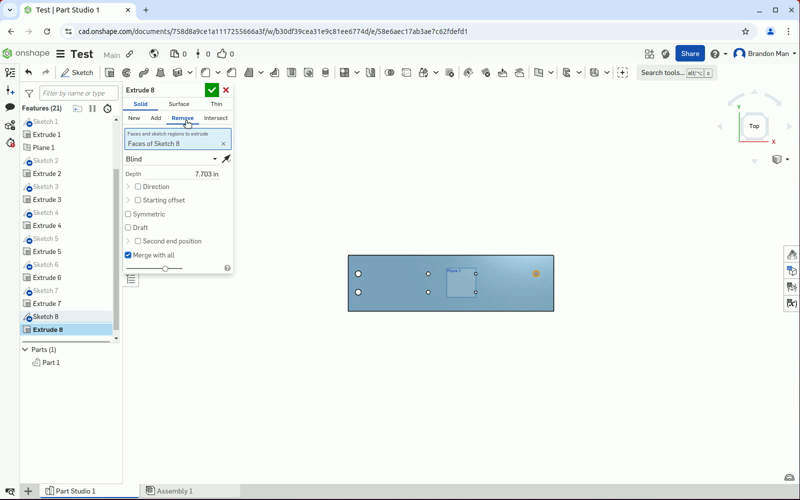
key(enter)
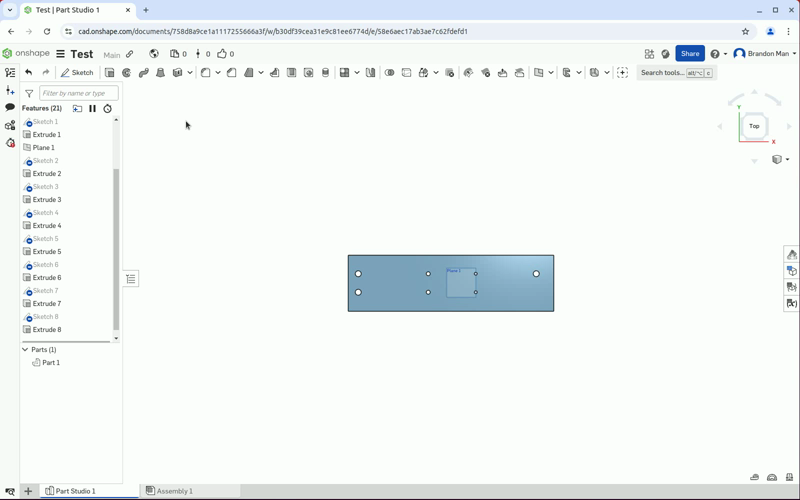
key(shift+h)
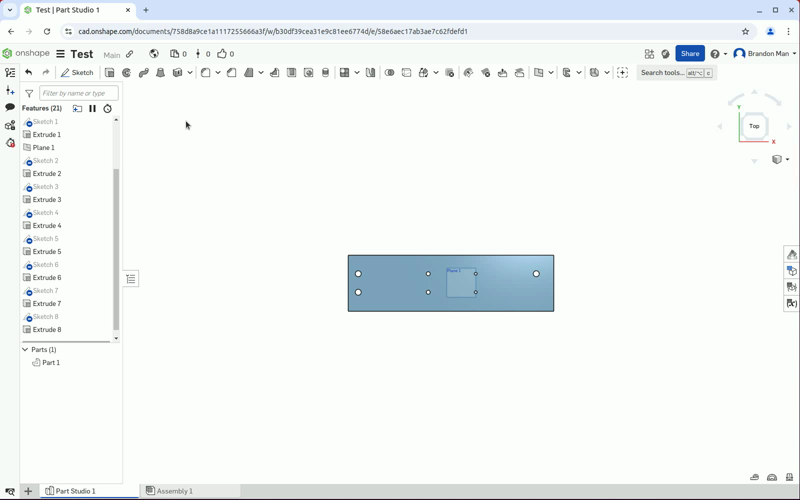
key(shift+h)
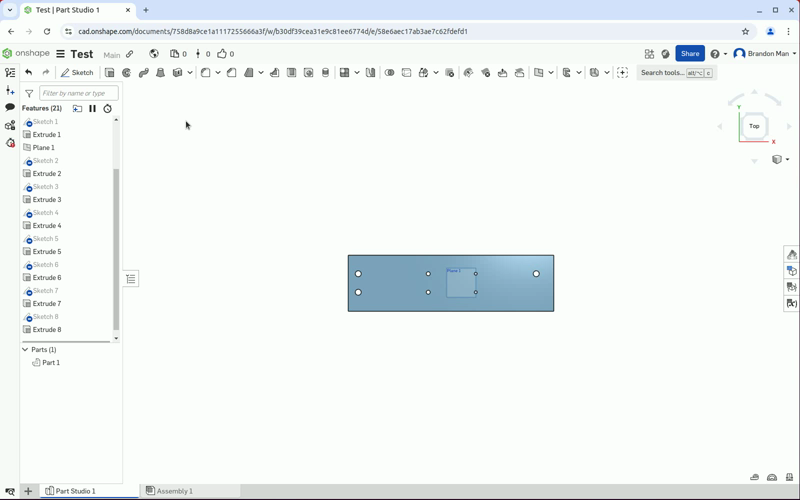
mouse_move(69, 124)
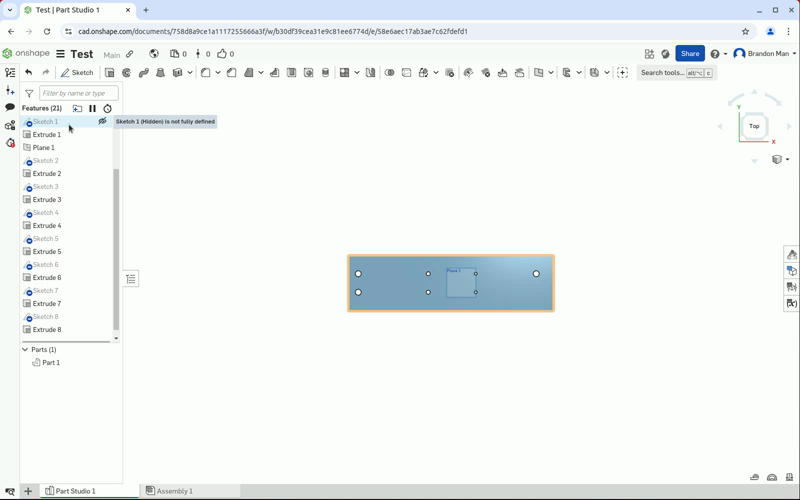
click(69, 124)
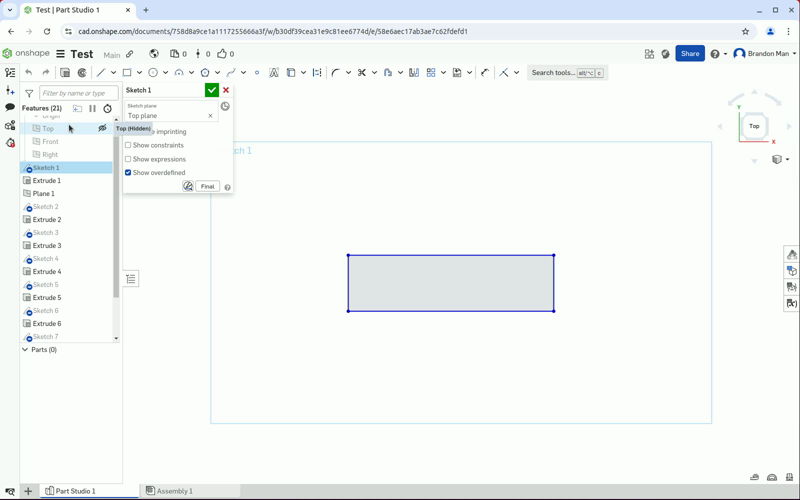
mouse_move(229, 92)
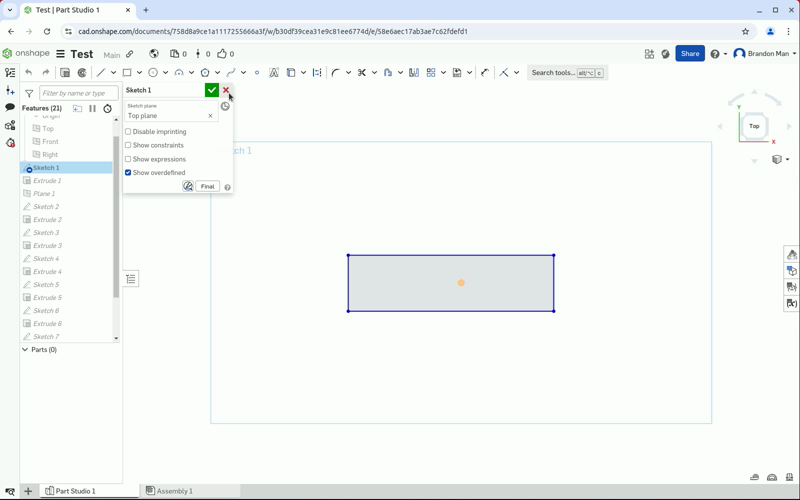
click(229, 92)
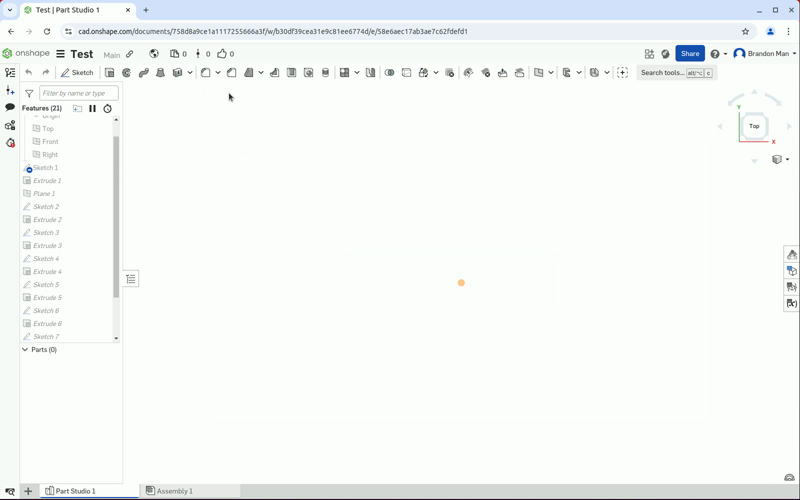
key(shift+s)
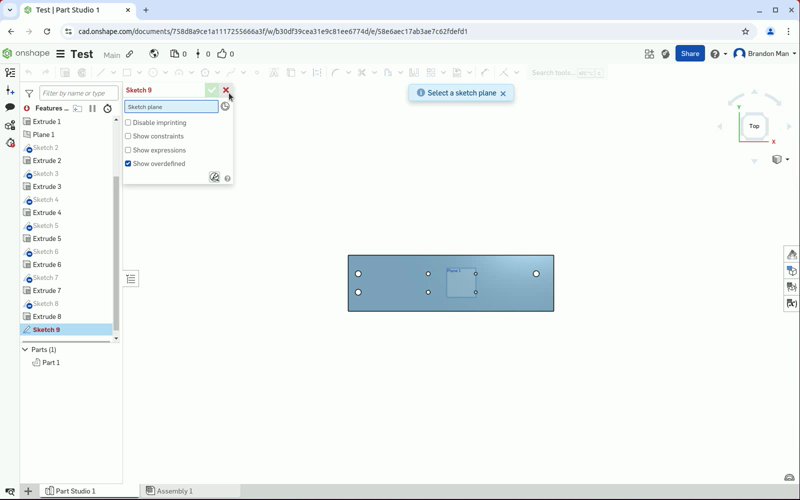
mouse_move(69, 137)
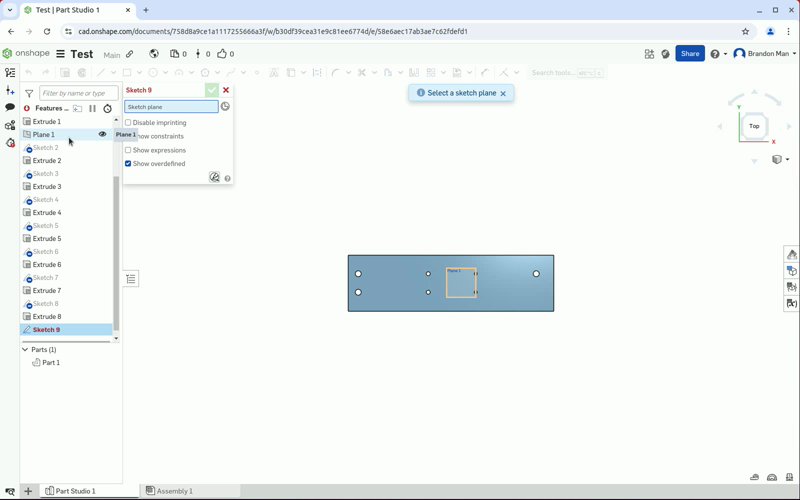
click(69, 137)
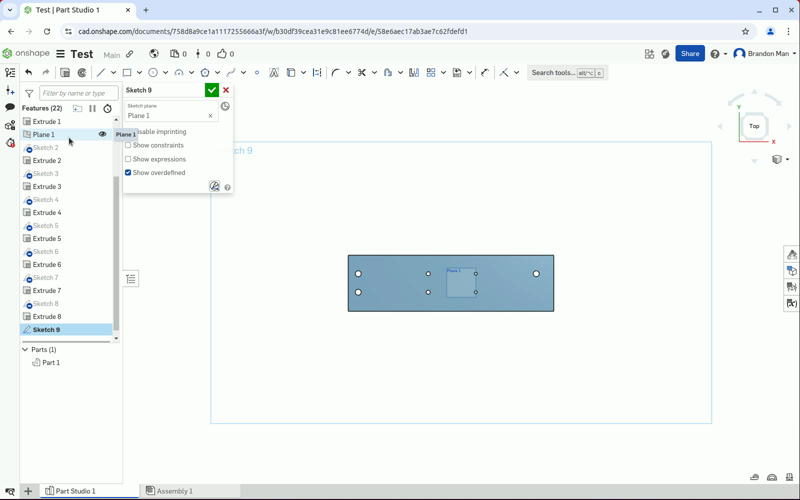
mouse_move(73, 352)
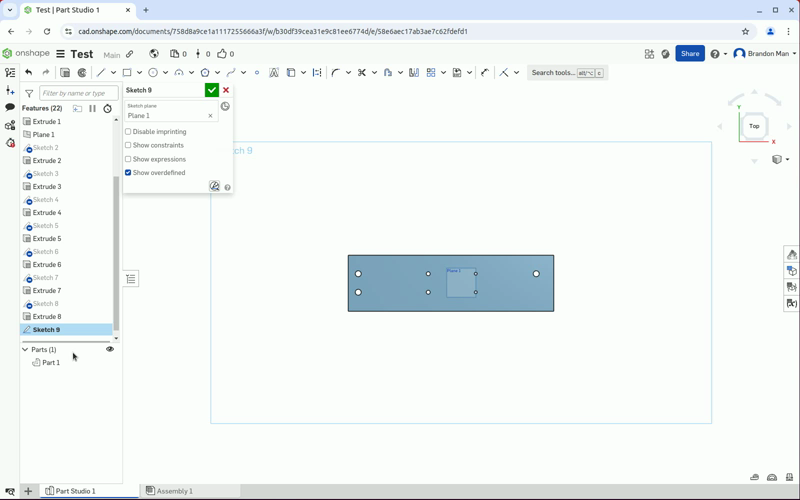
key(y)
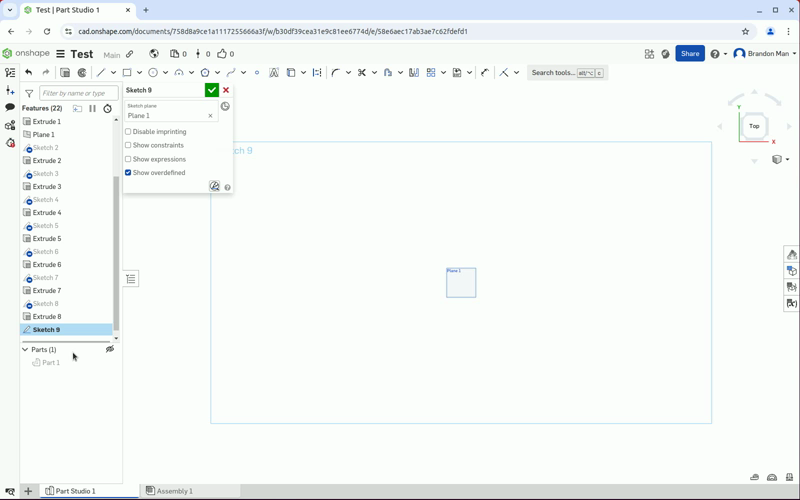
key(c)
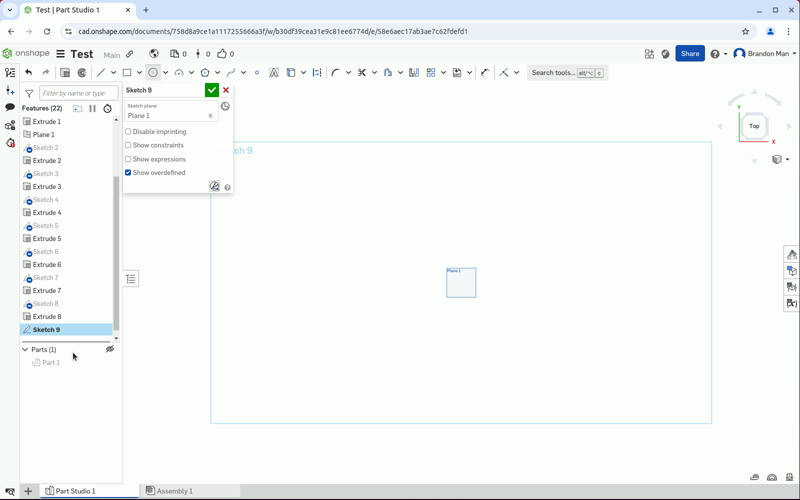
key_down(shift)
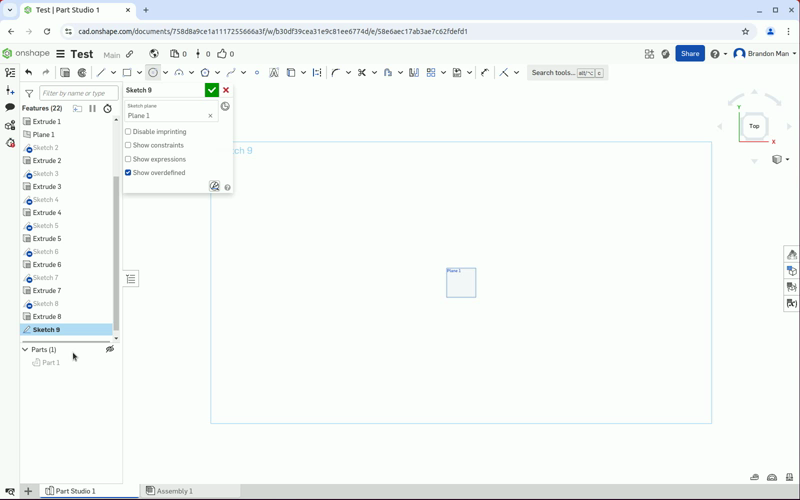
mouse_move(536, 292)
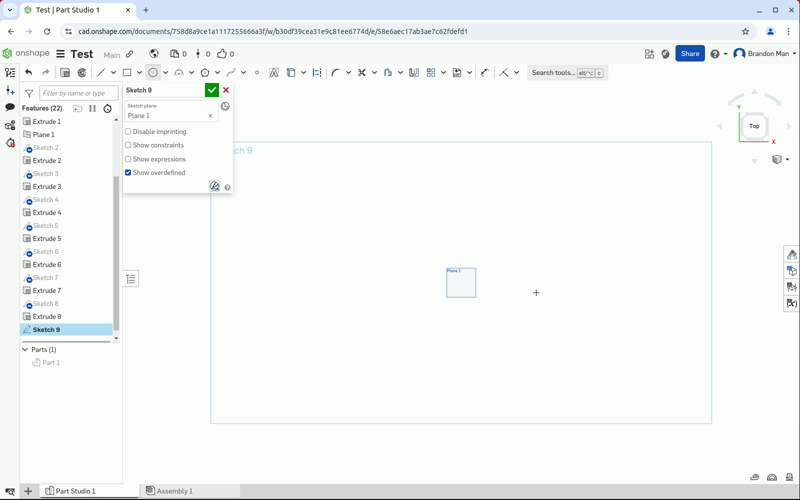
click(536, 292)
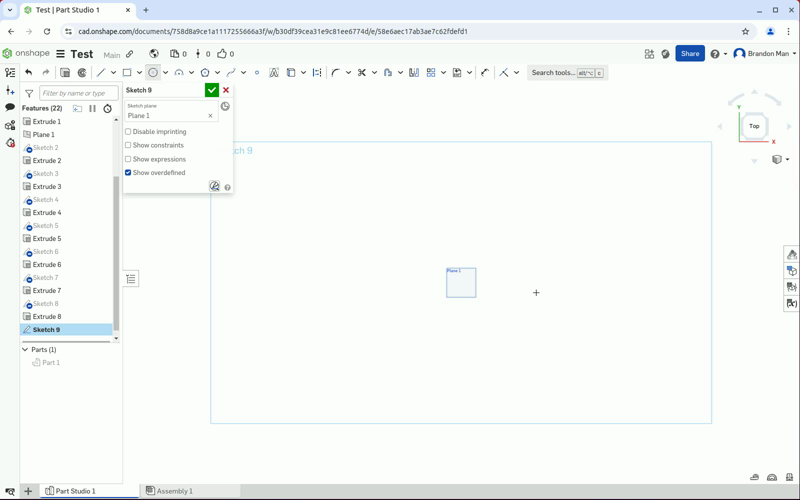
key_up(shift)
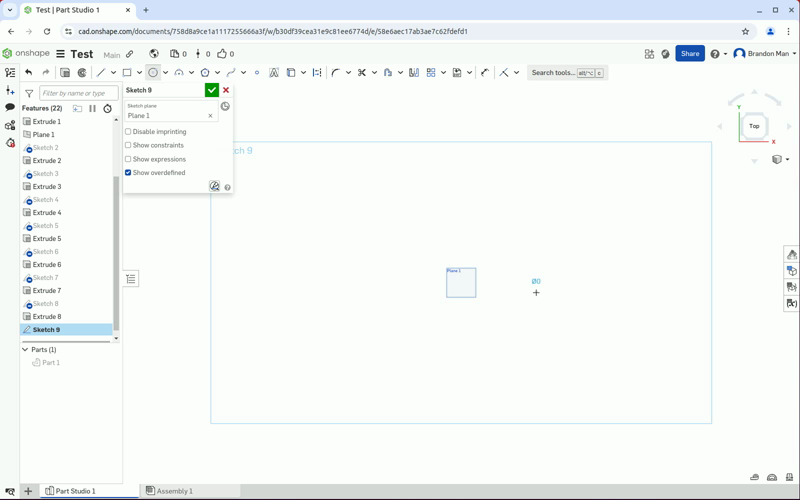
mouse_move(539, 292)
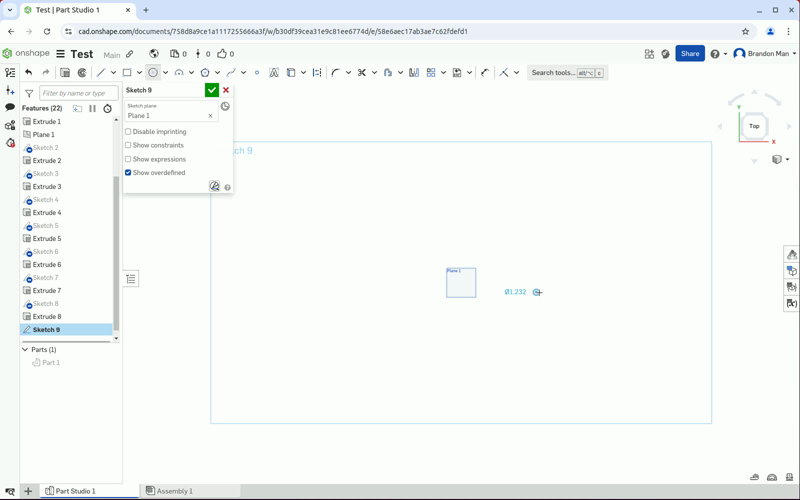
click(539, 292)
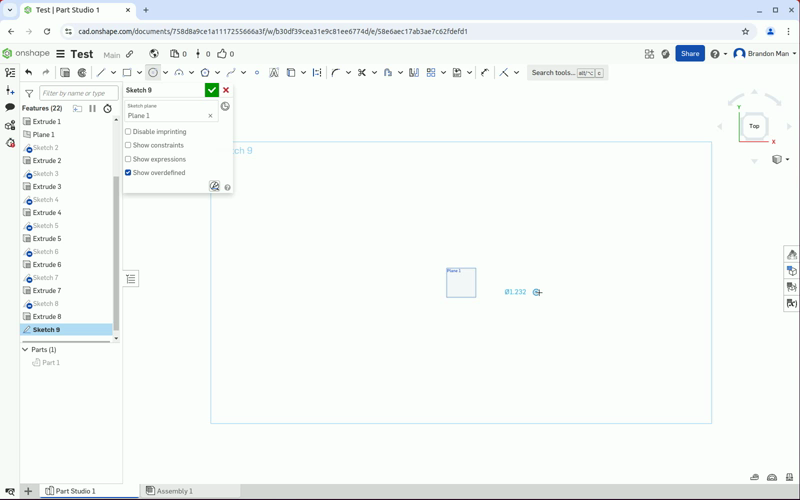
key(esc)
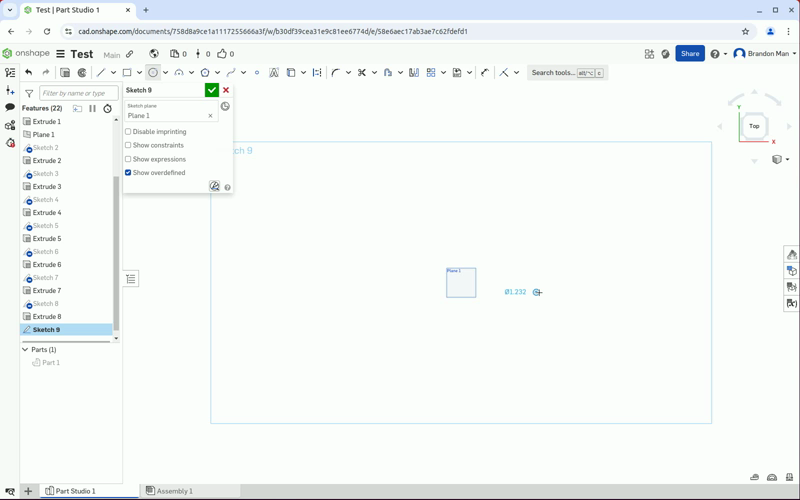
mouse_move(536, 292)
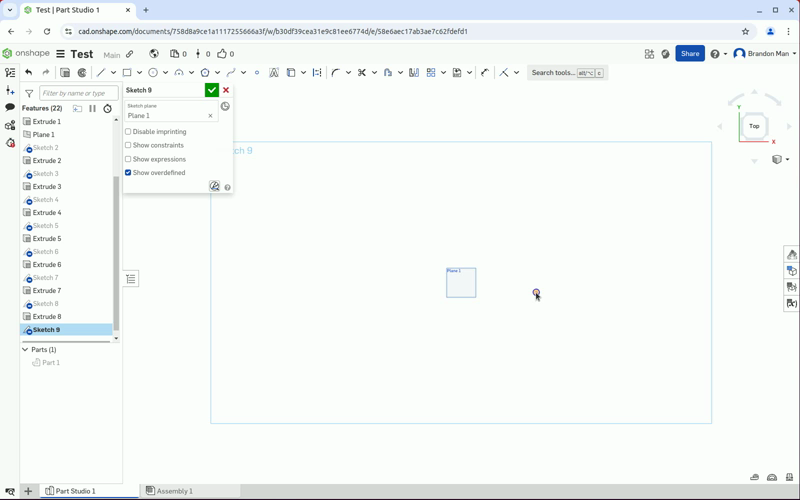
scroll(6)
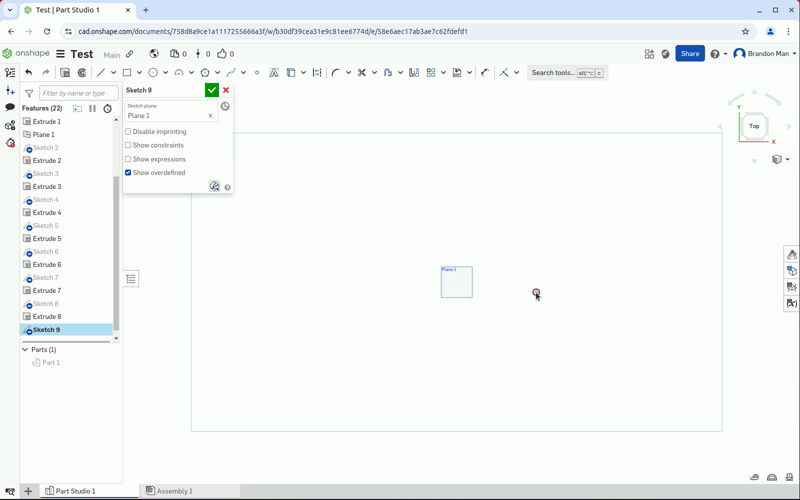
scroll(6)
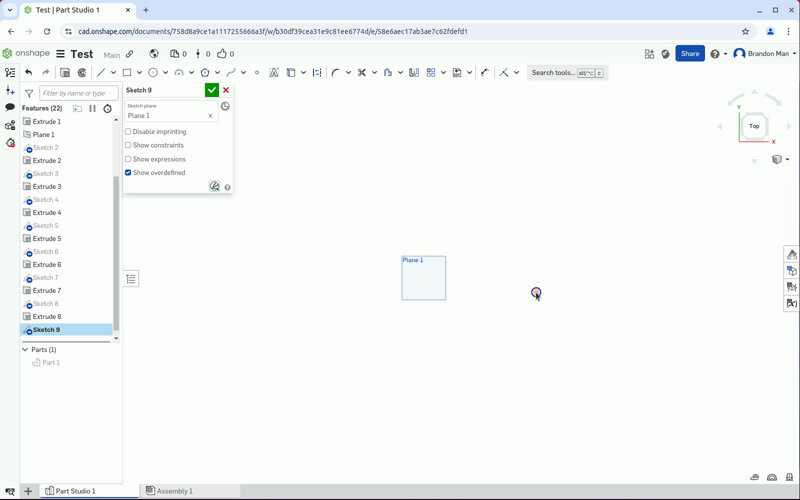
scroll(6)
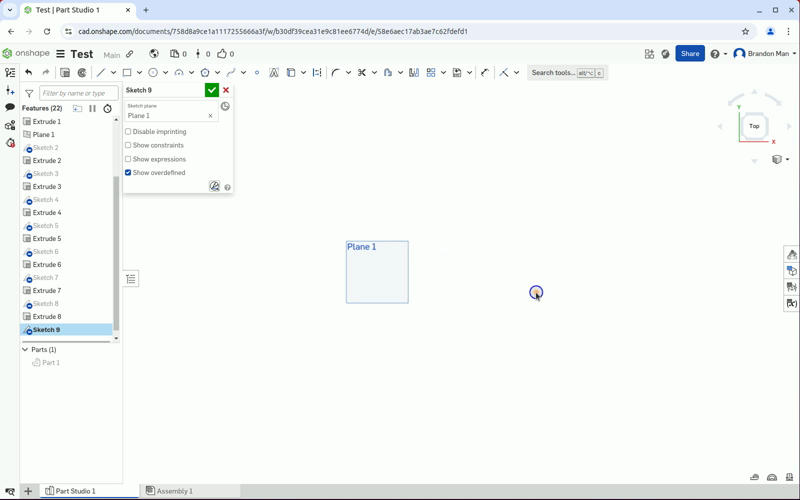
scroll(6)
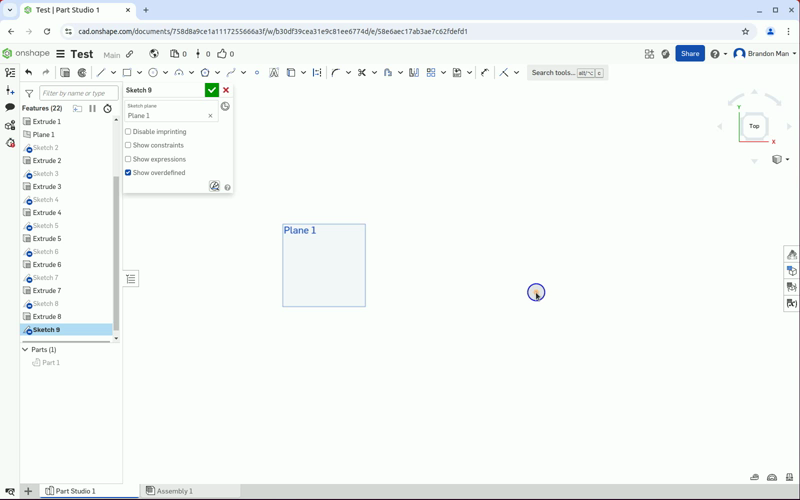
scroll(6)
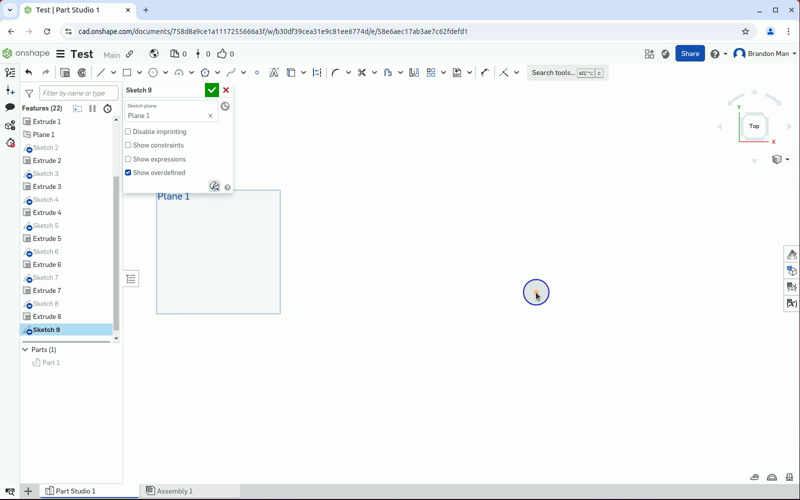
scroll(6)
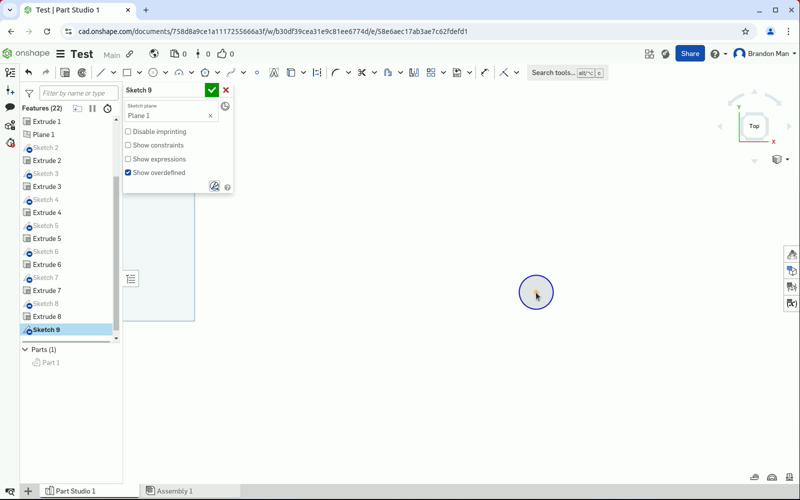
scroll(6)
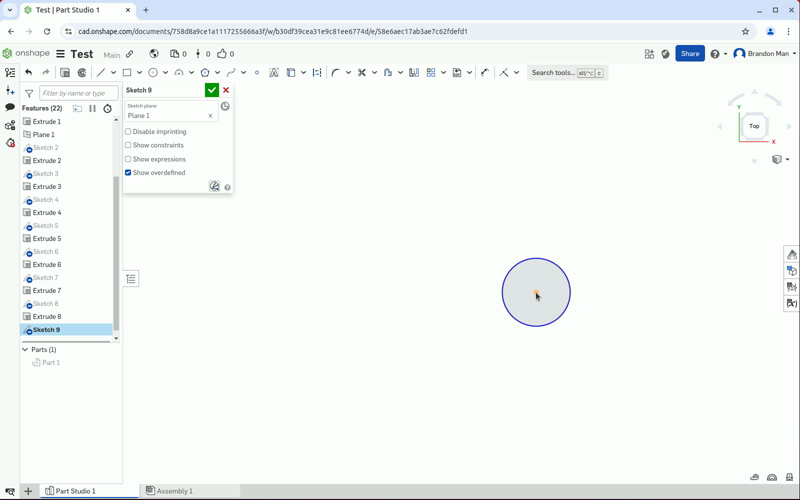
click(536, 292)
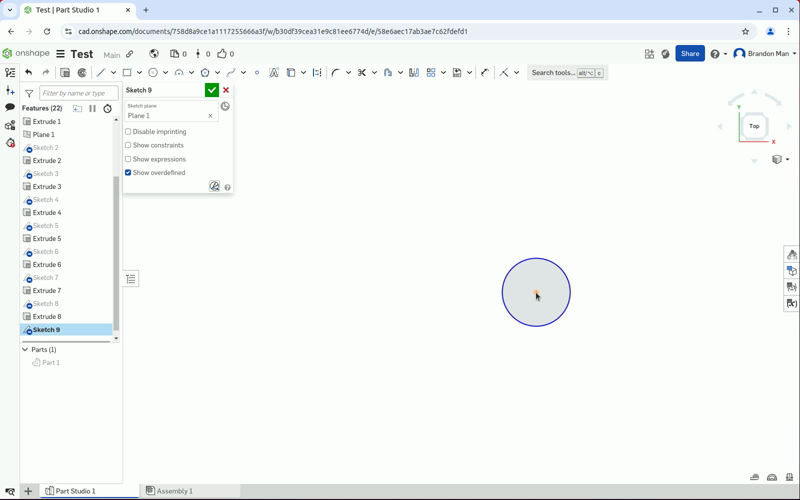
scroll(-6)
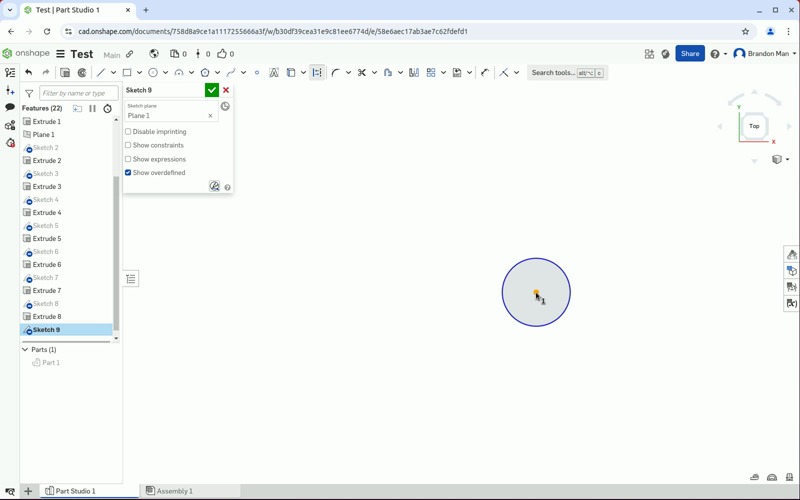
scroll(-6)
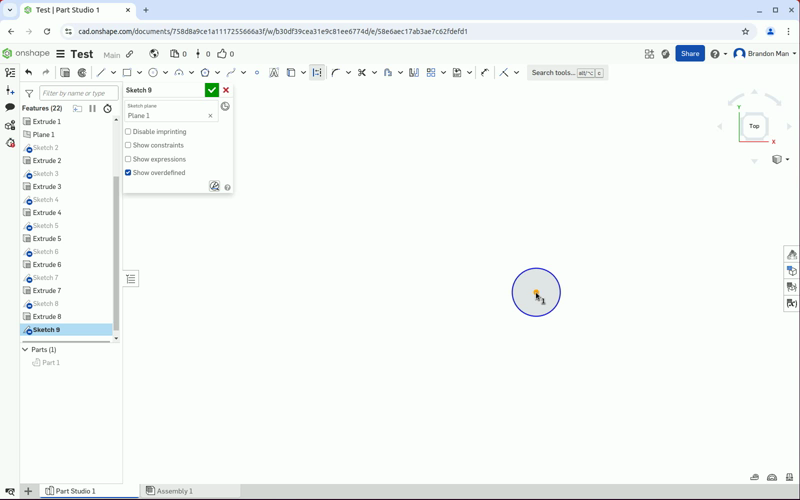
scroll(-6)
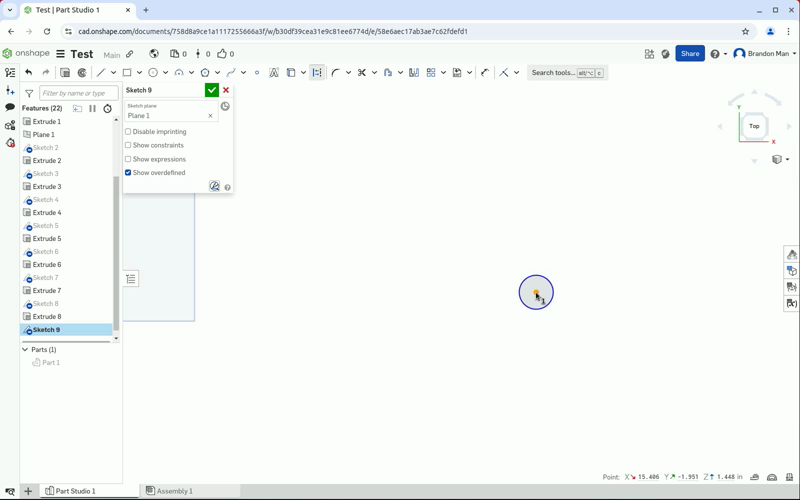
scroll(-6)
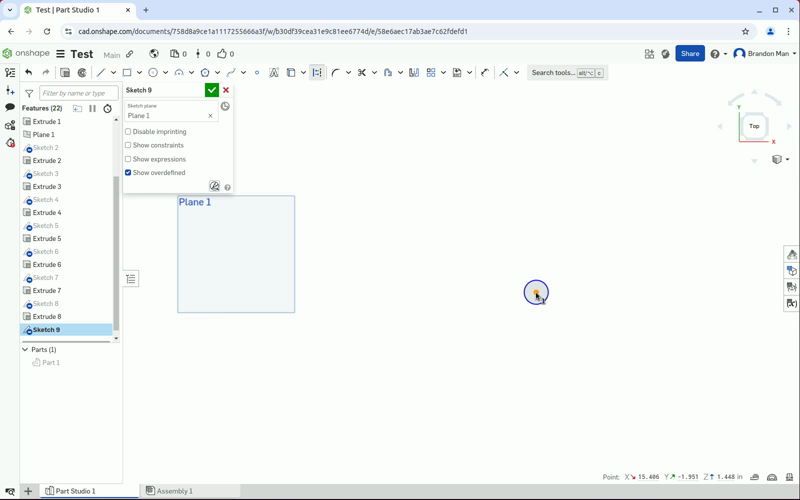
scroll(-6)
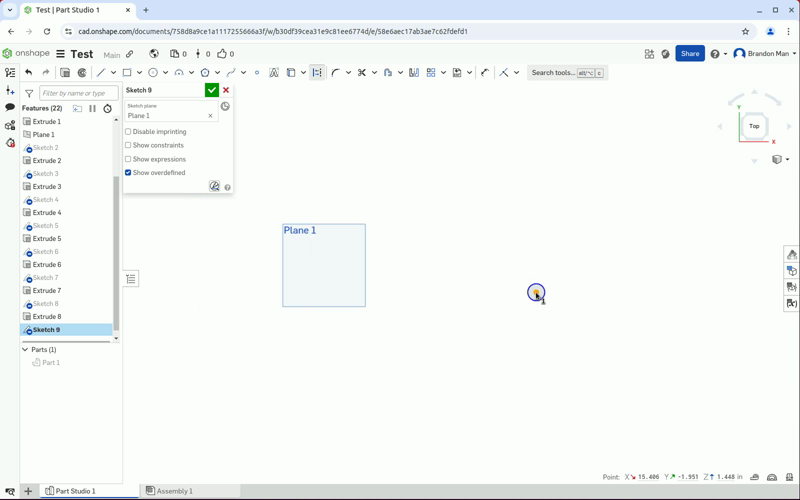
scroll(-6)
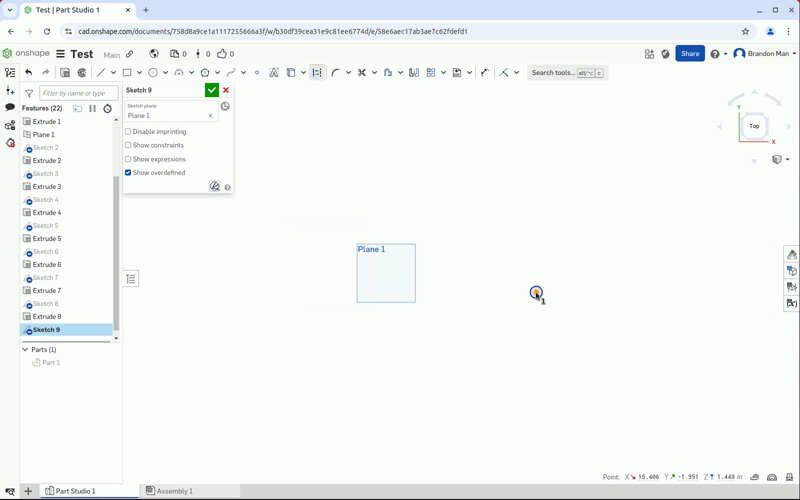
scroll(-6)
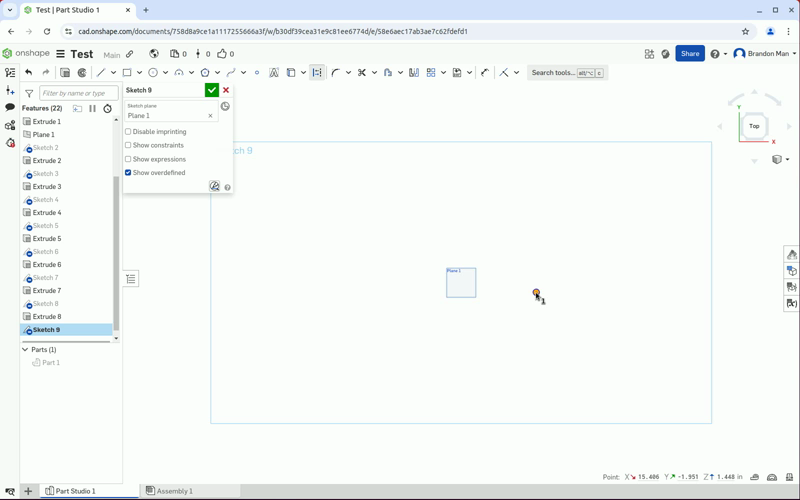
mouse_move(73, 352)
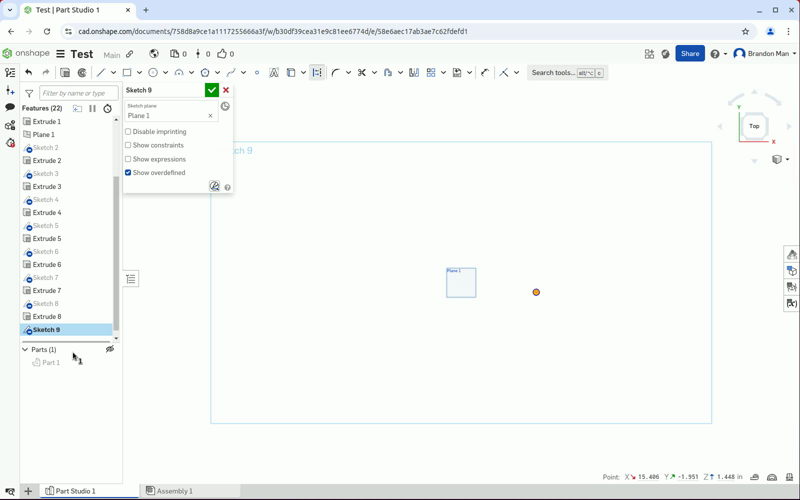
key(shift+y)
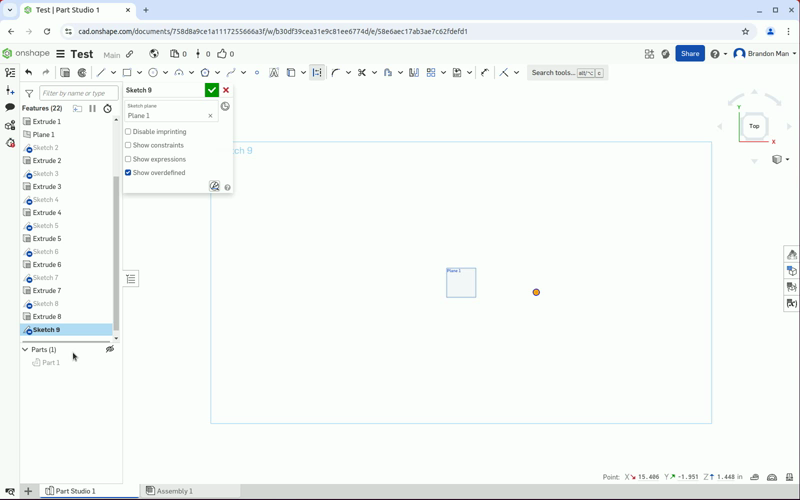
key(shift+e)
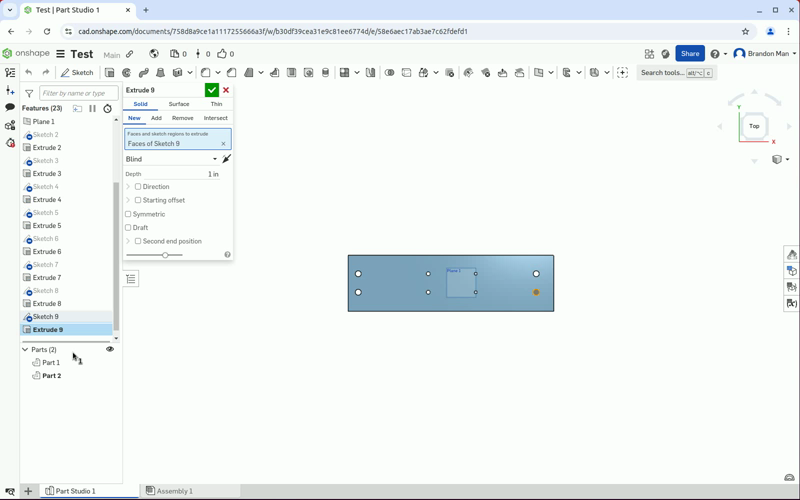
mouse_move(143, 106)
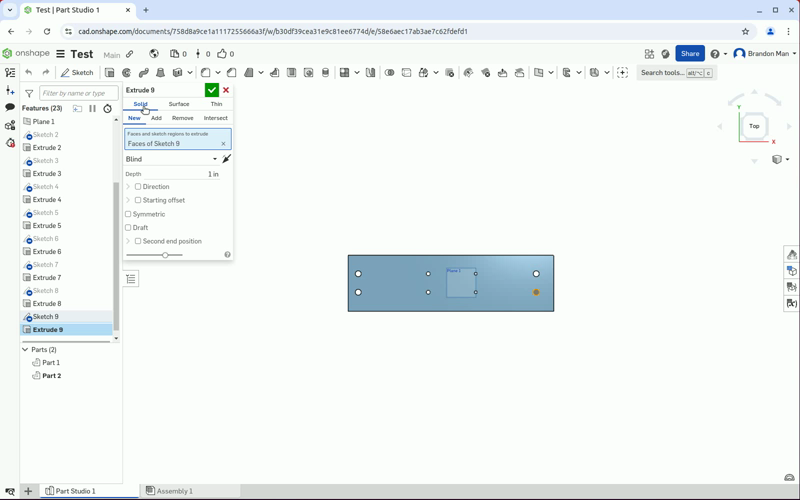
click(143, 106)
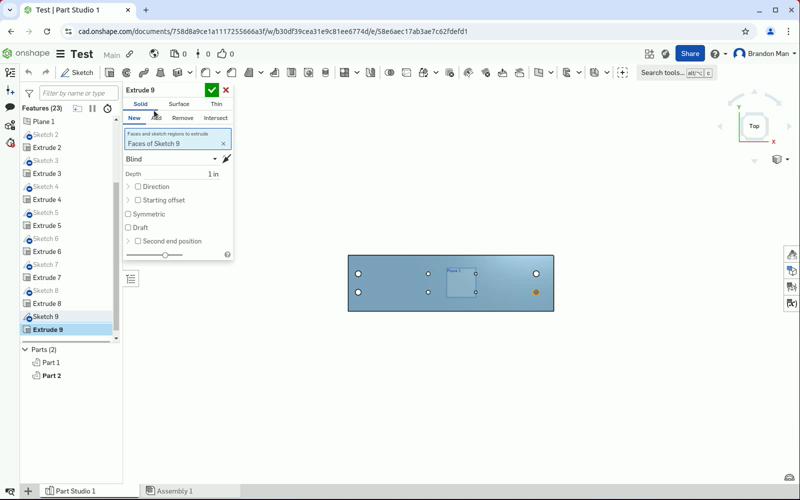
mouse_move(186, 120)
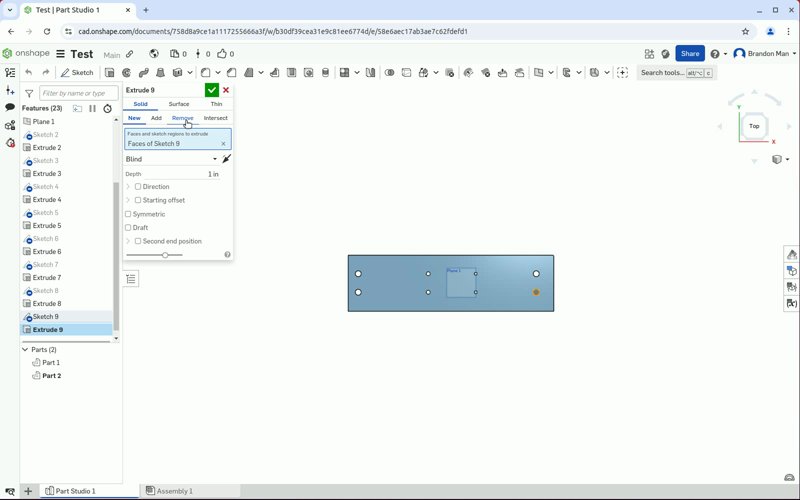
click(186, 120)
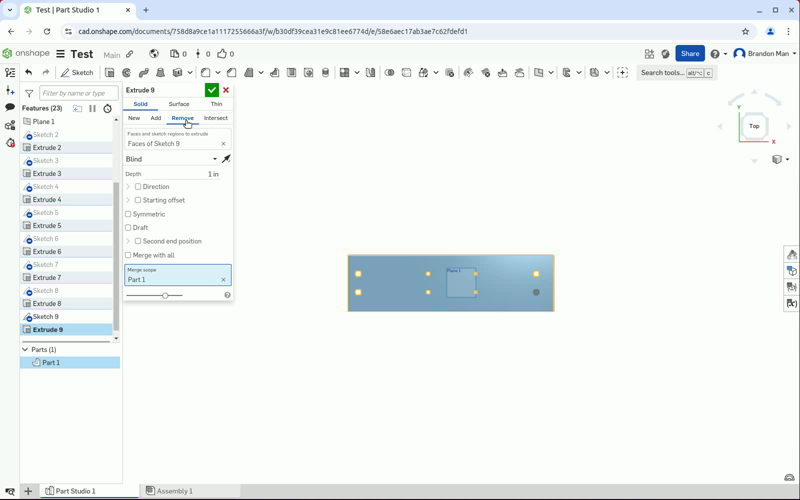
key(tab, 4)
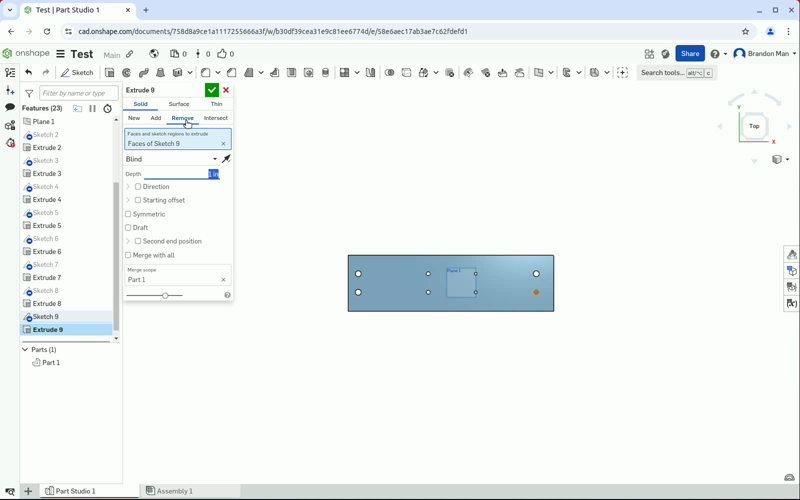
text(7.703)
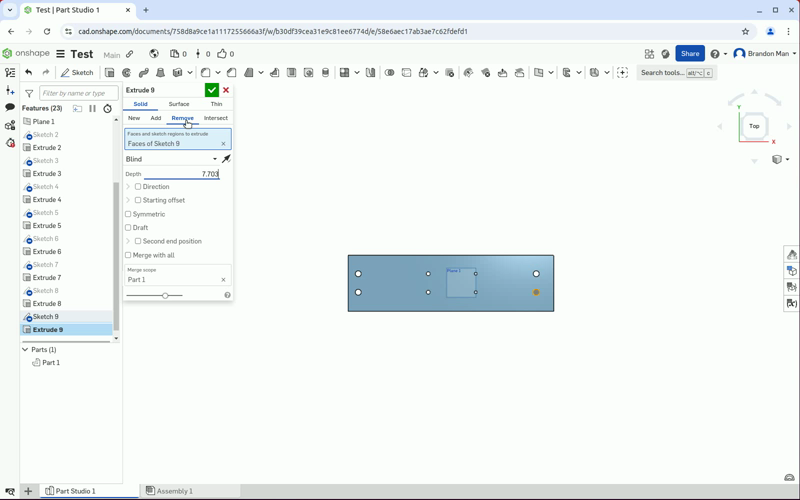
key(tab, 6)
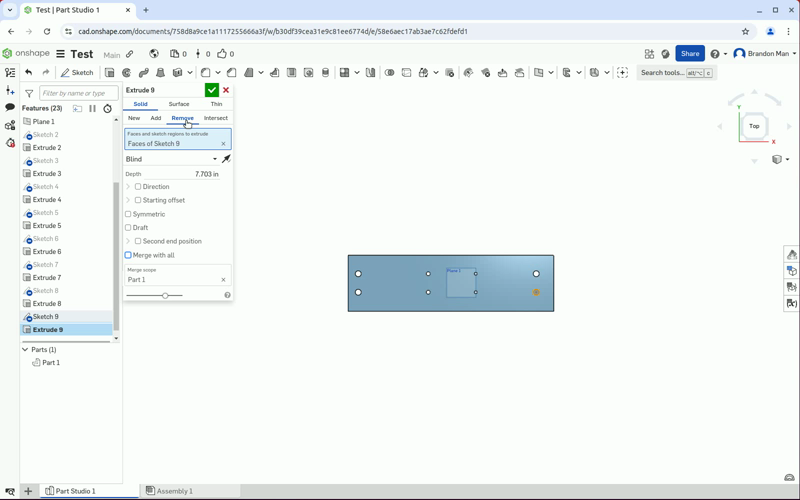
key(space)
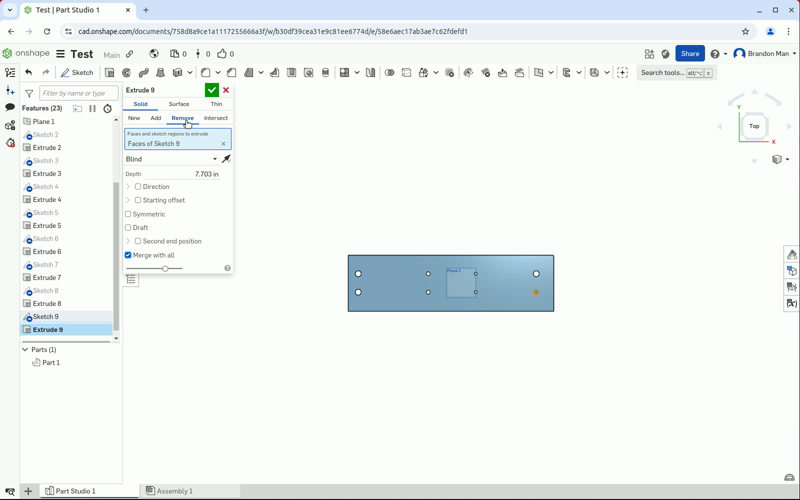
key(enter)
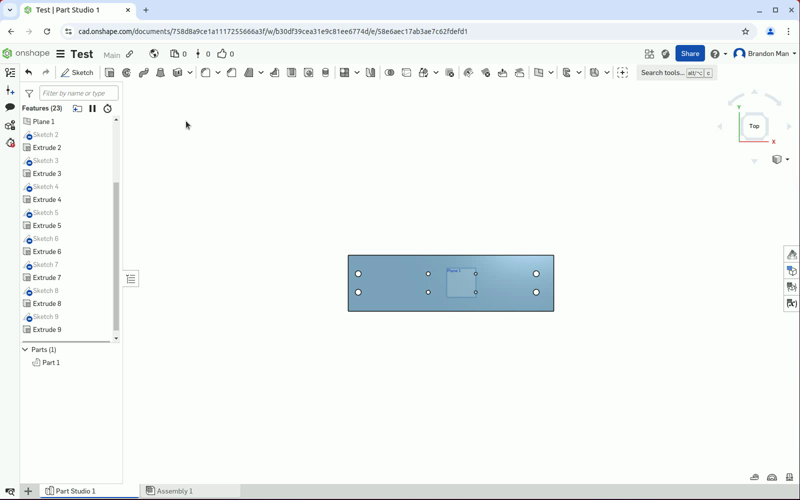
key(shift+h)
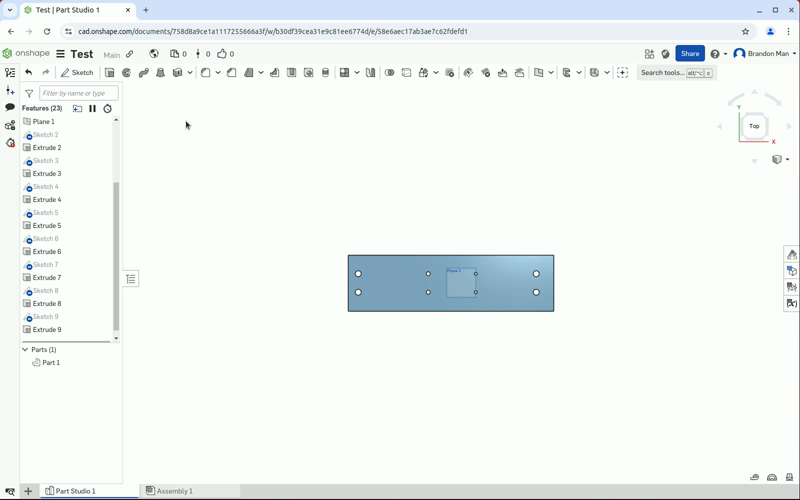
key(shift+h)
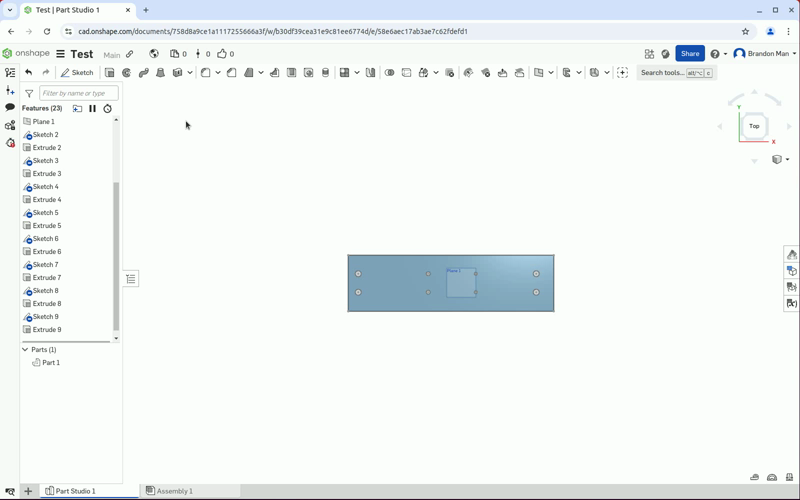
key(shift+7)
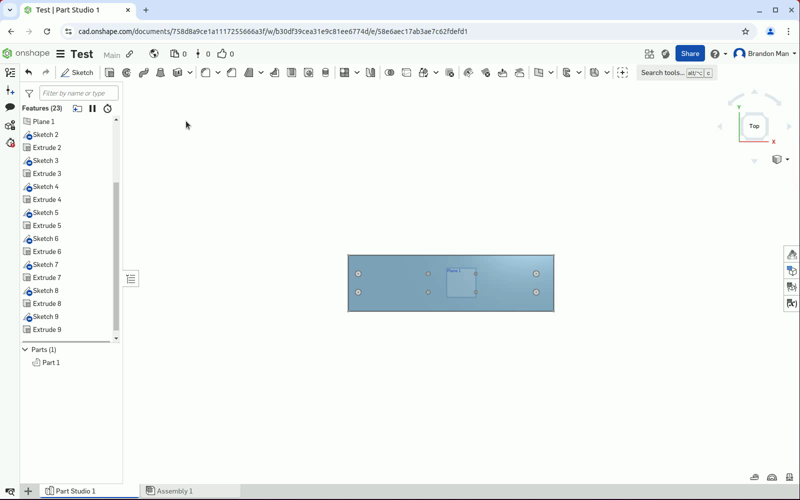
key(up, 3)
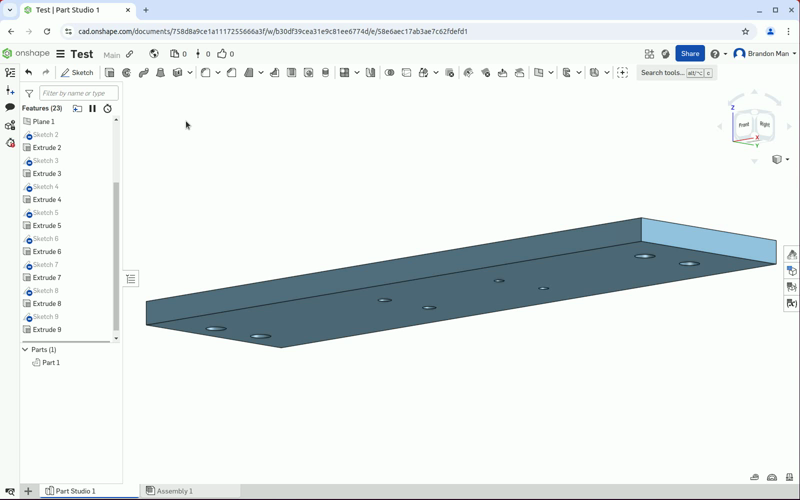
key(left, 3)
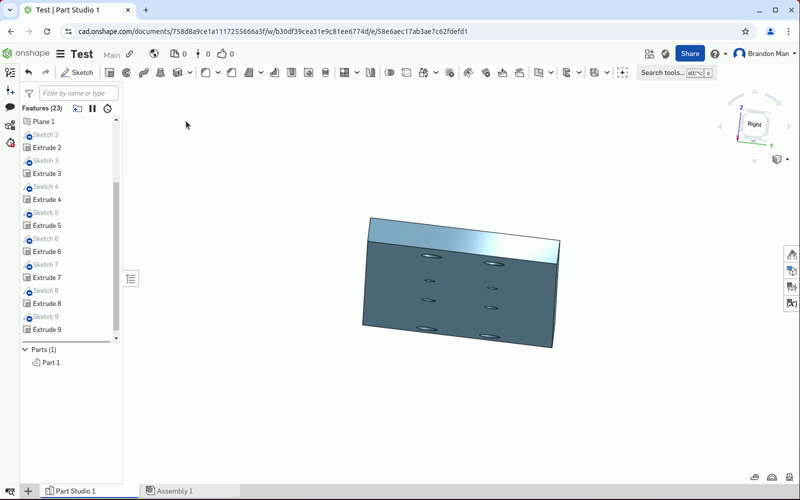
key(right, 3)
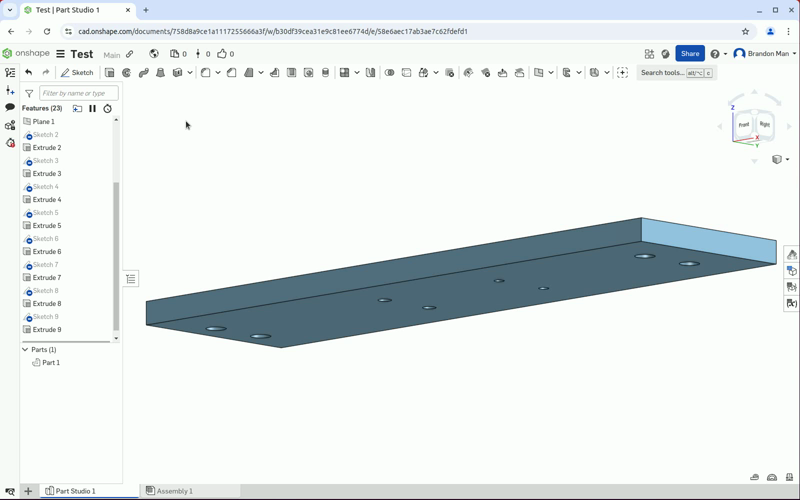
key(down, 3)
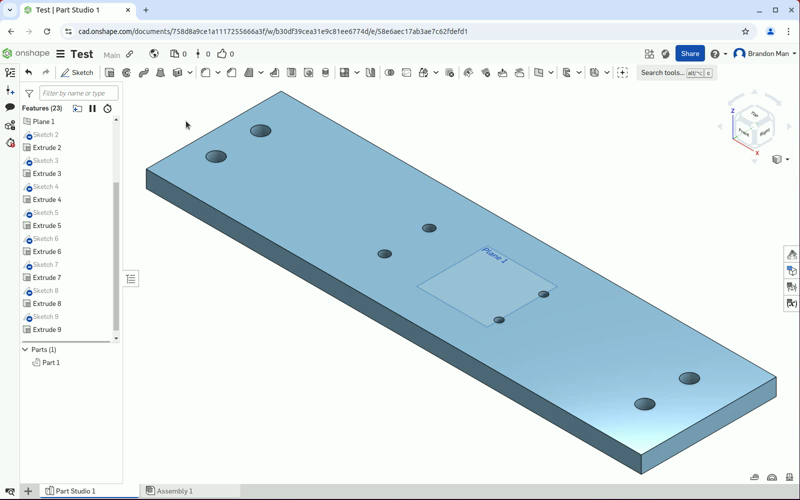
mouse_move(69, 98)
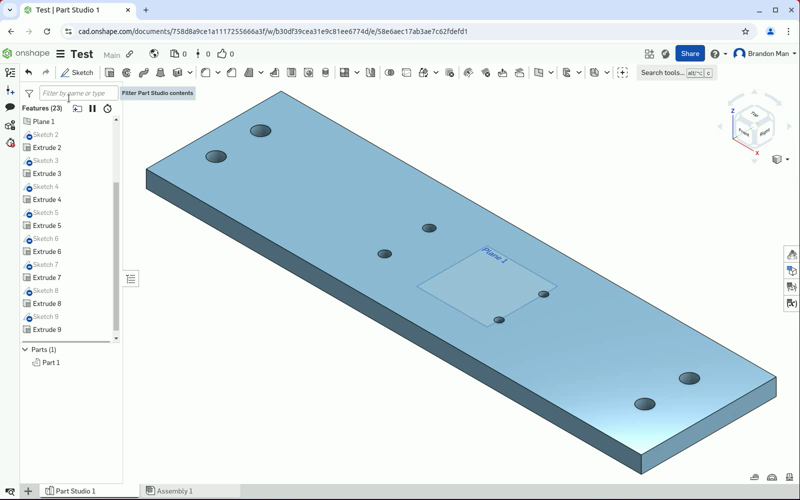
click(69, 98)